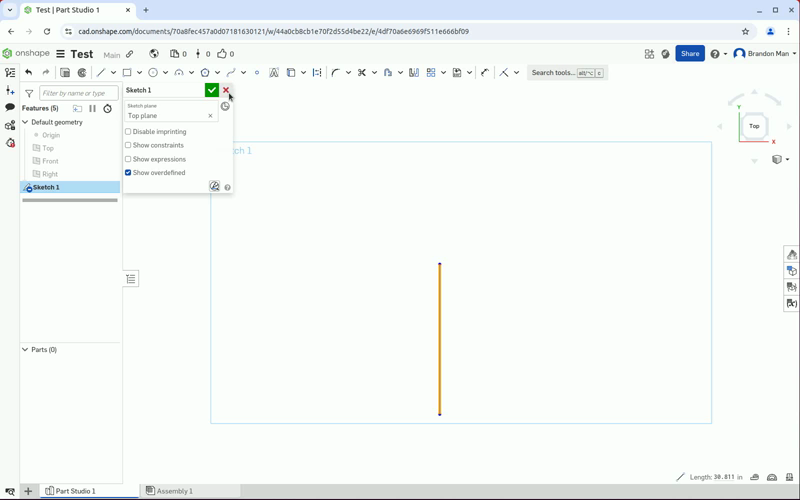
key(shift+h)
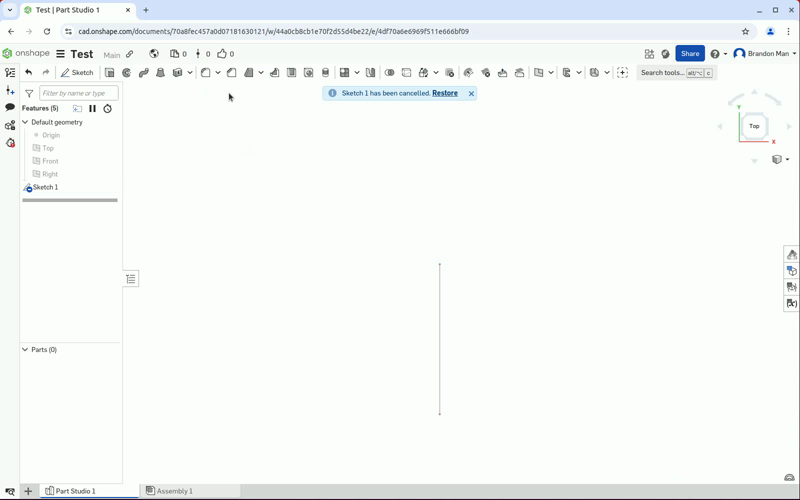
key(shift+s)
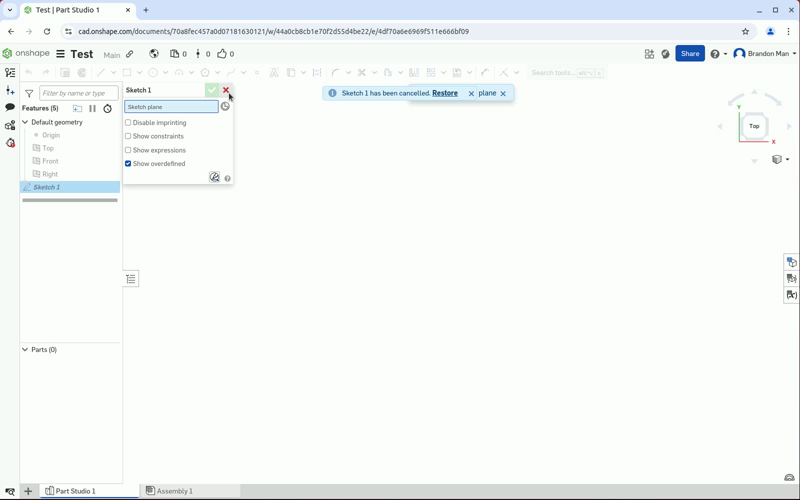
mouse_move(73, 150)
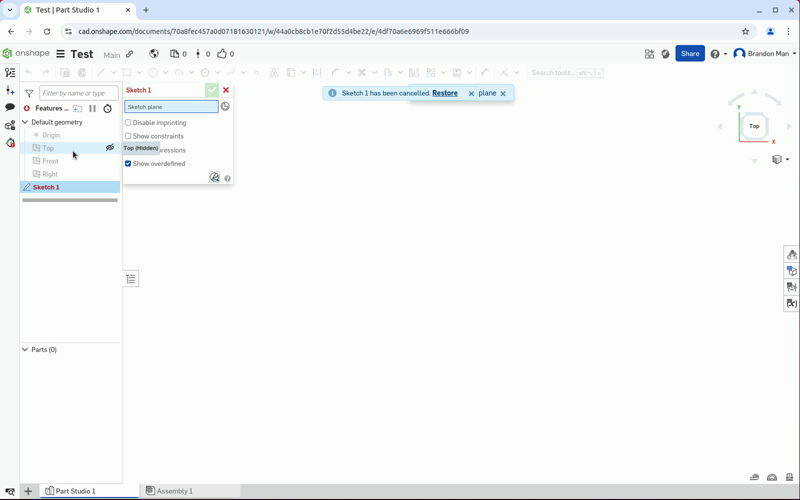
click(73, 150)
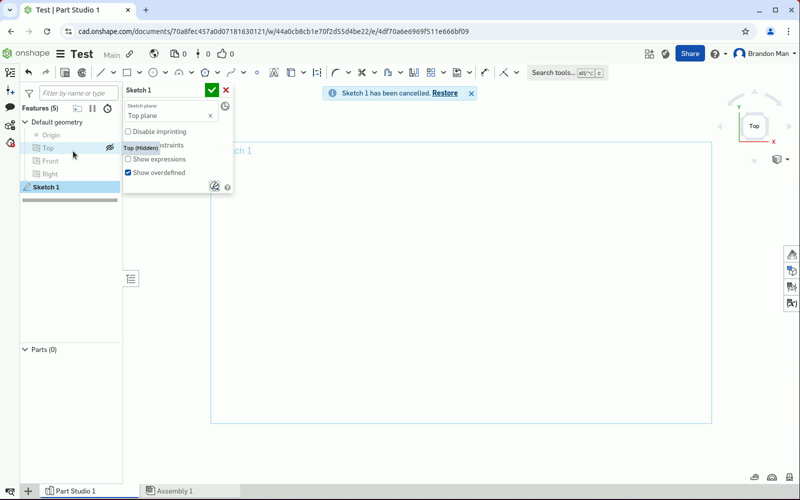
mouse_move(73, 352)
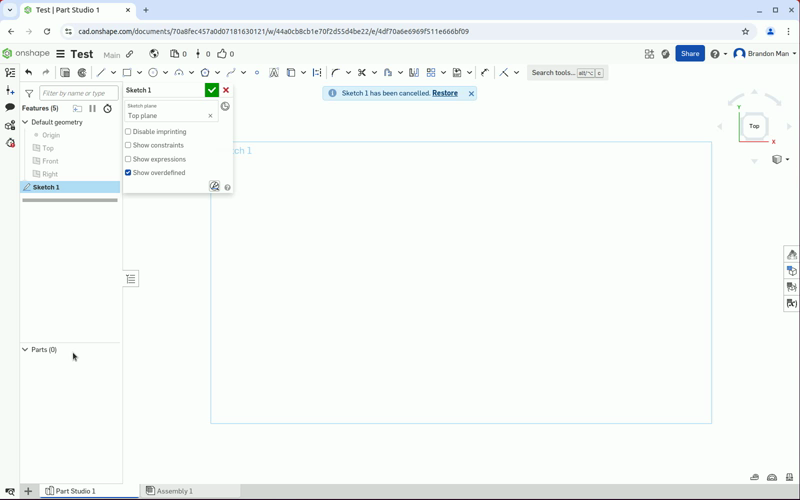
key(y)
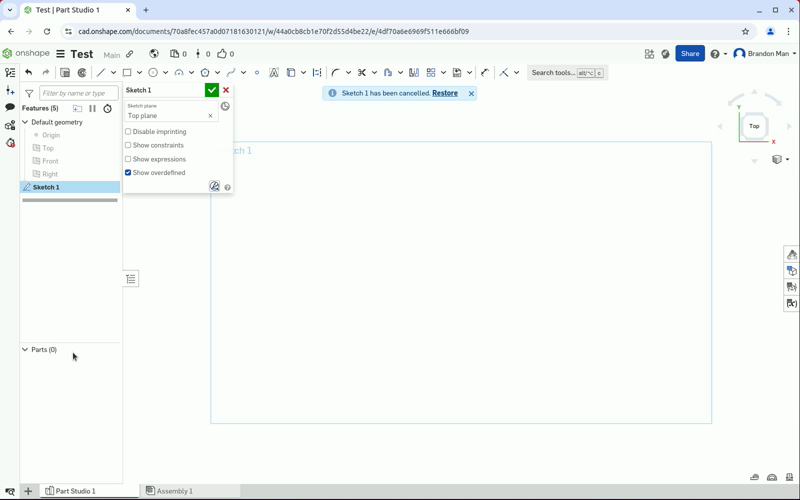
key(l)
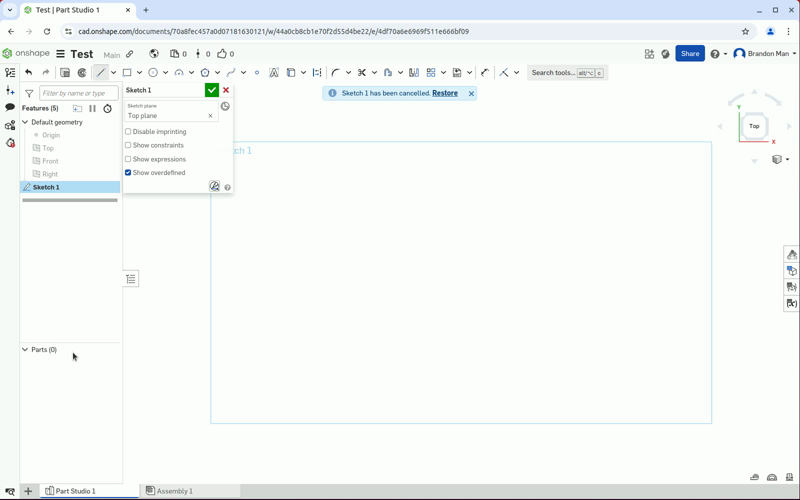
key_down(shift)
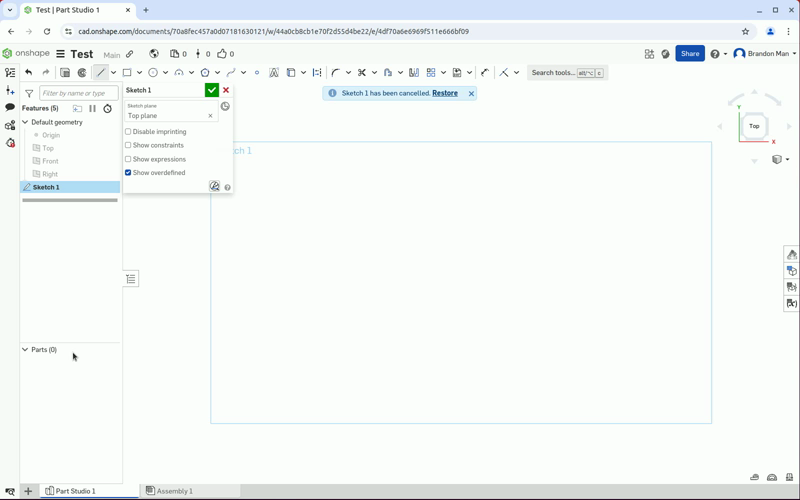
mouse_move(389, 324)
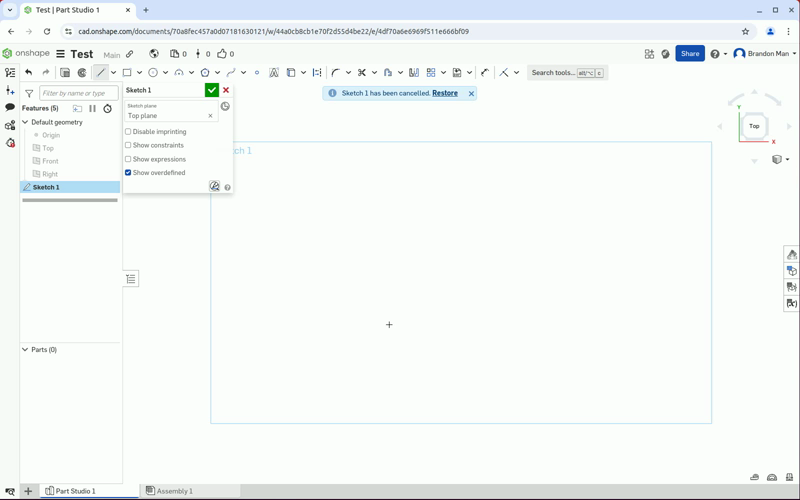
click(389, 324)
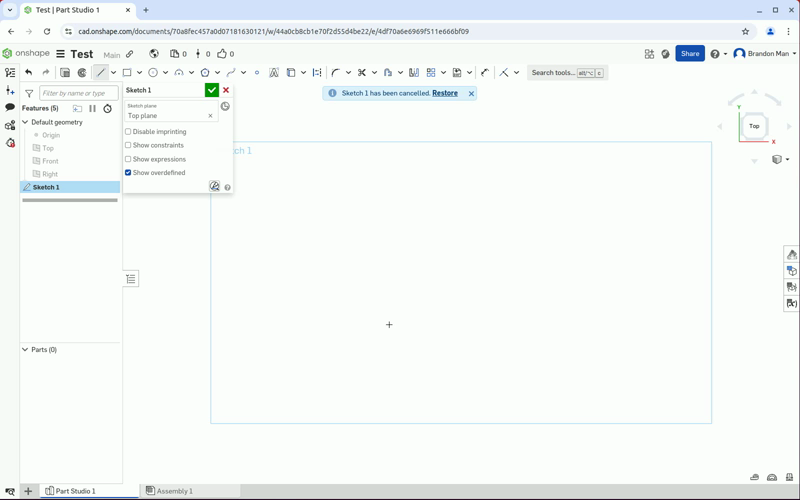
key_up(shift)
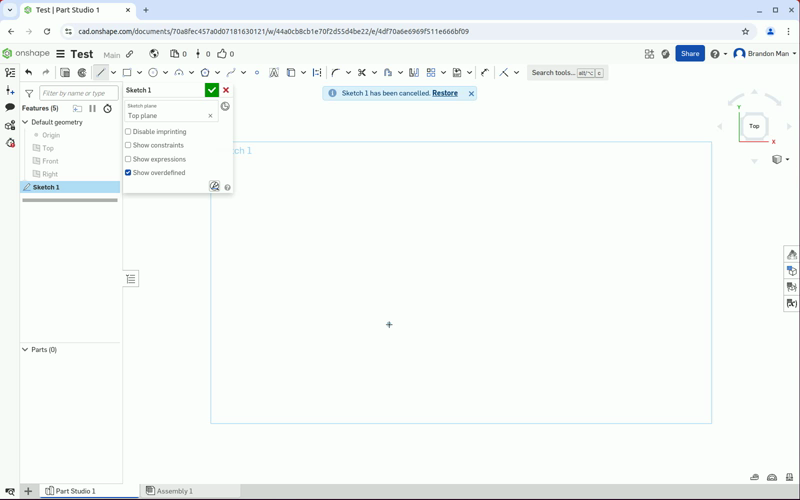
key_down(shift)
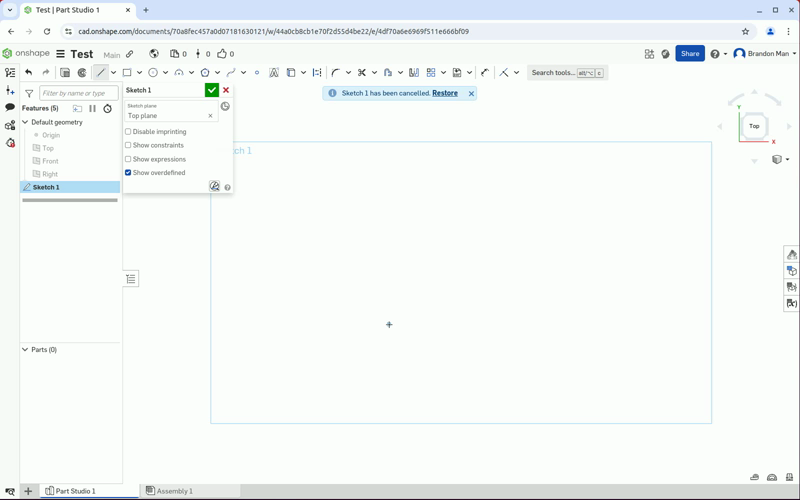
mouse_move(461, 324)
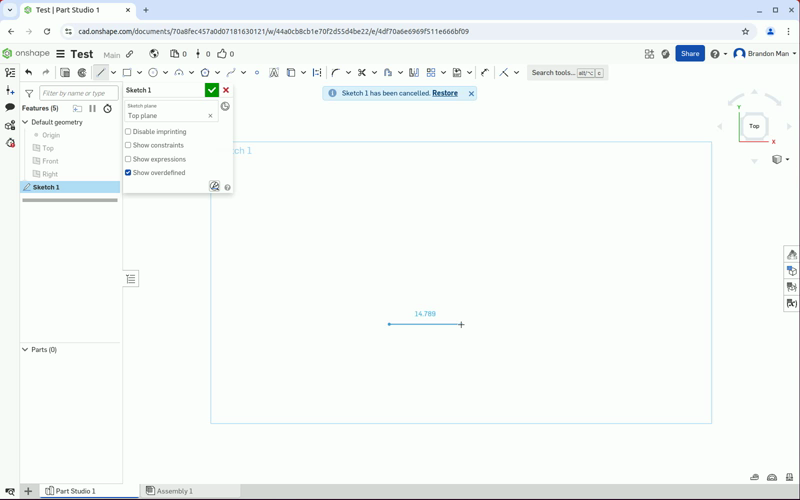
click(461, 324)
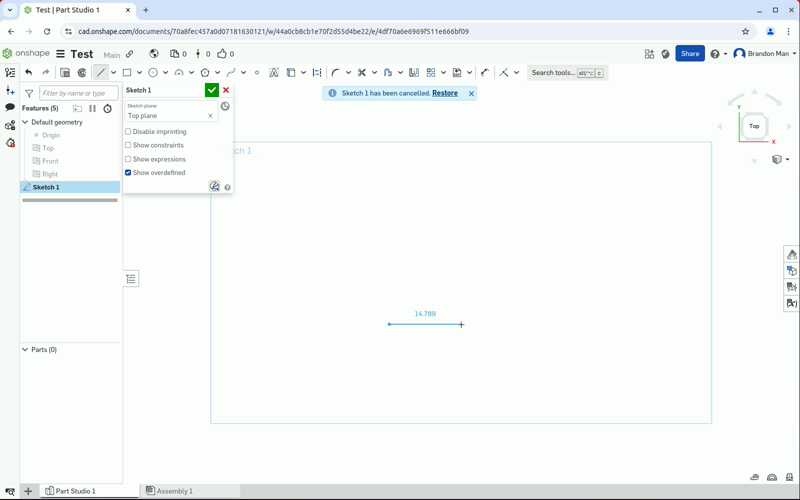
key_up(shift)
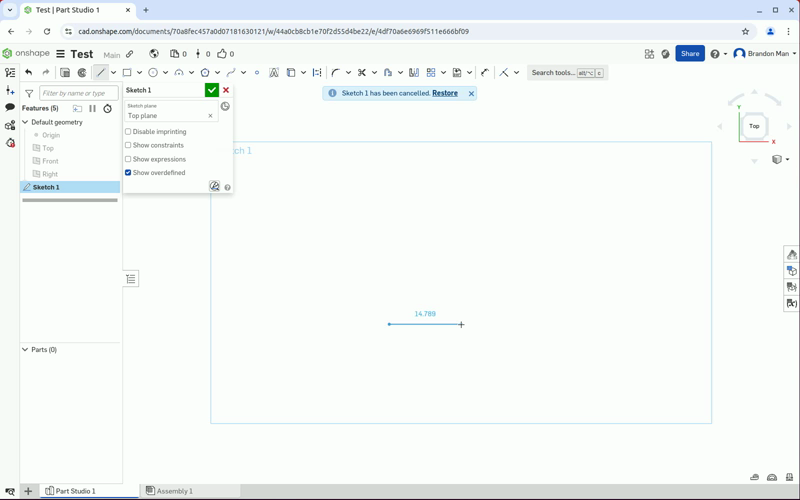
key(esc)
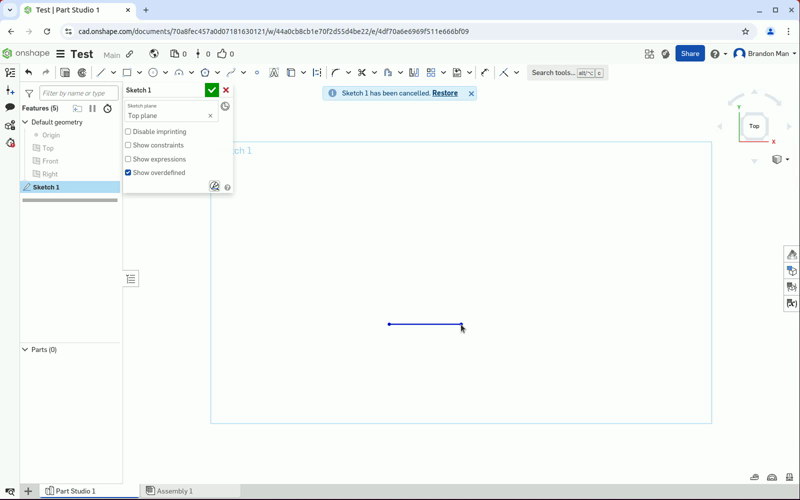
key(a)
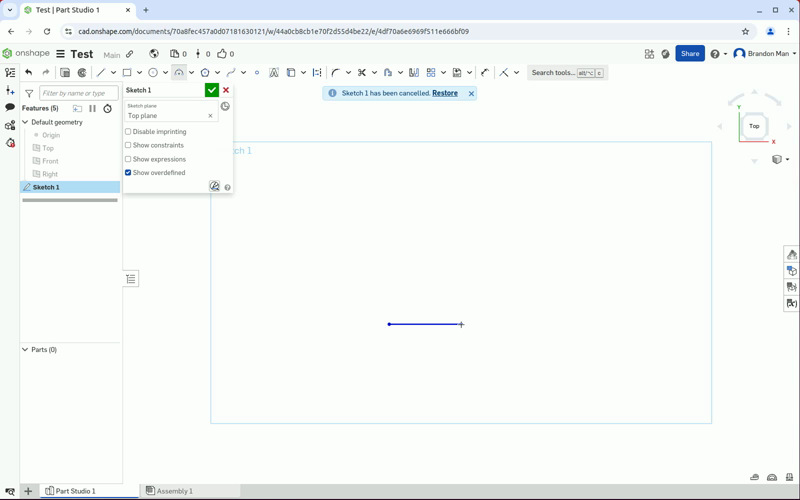
mouse_move(461, 324)
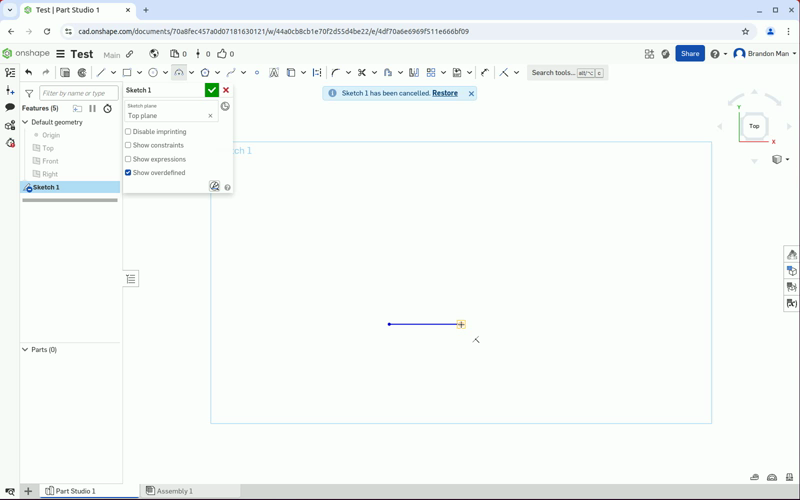
click(461, 324)
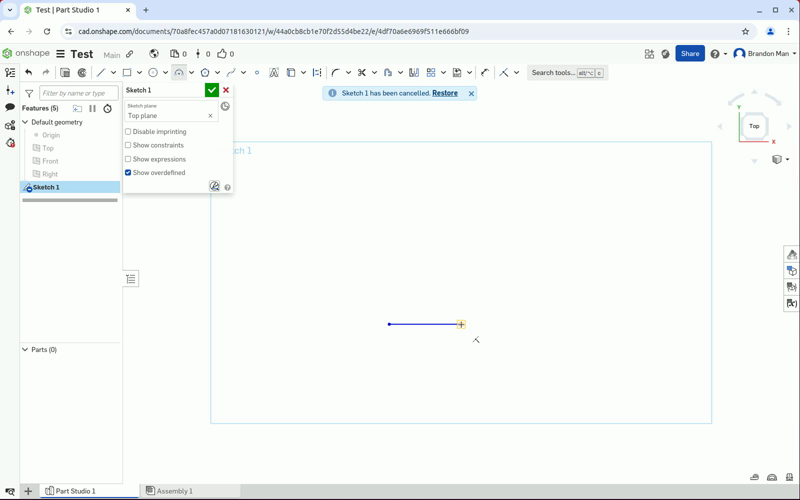
key_down(shift)
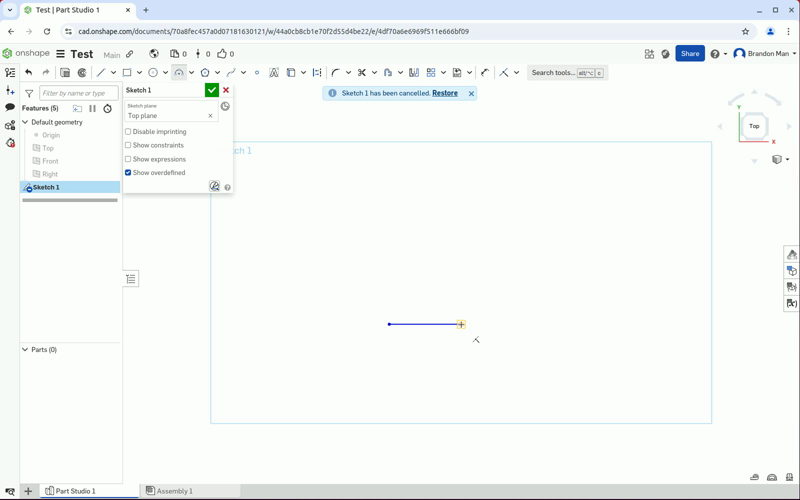
mouse_move(461, 241)
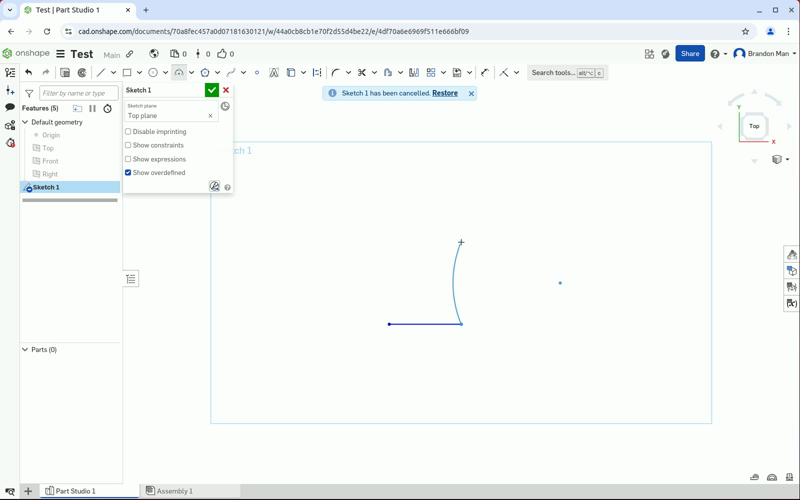
click(461, 241)
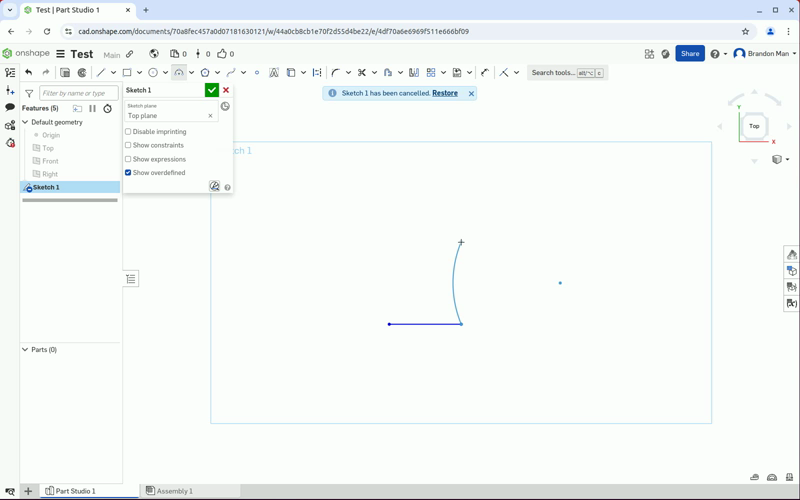
mouse_move(419, 282)
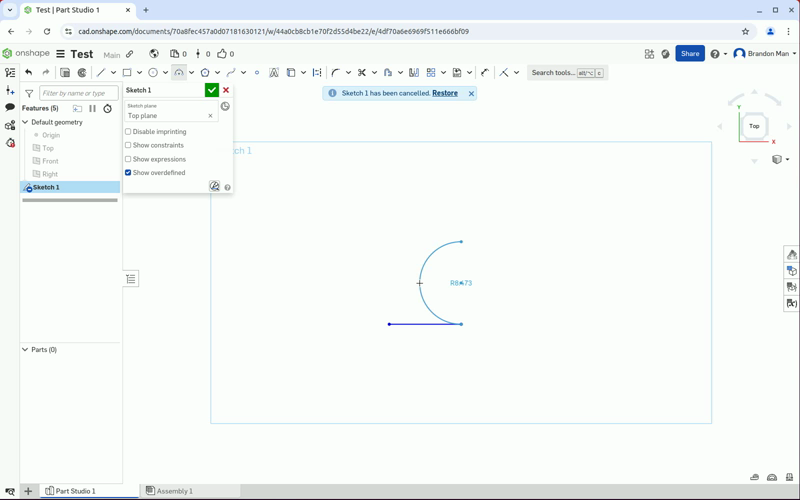
click(419, 282)
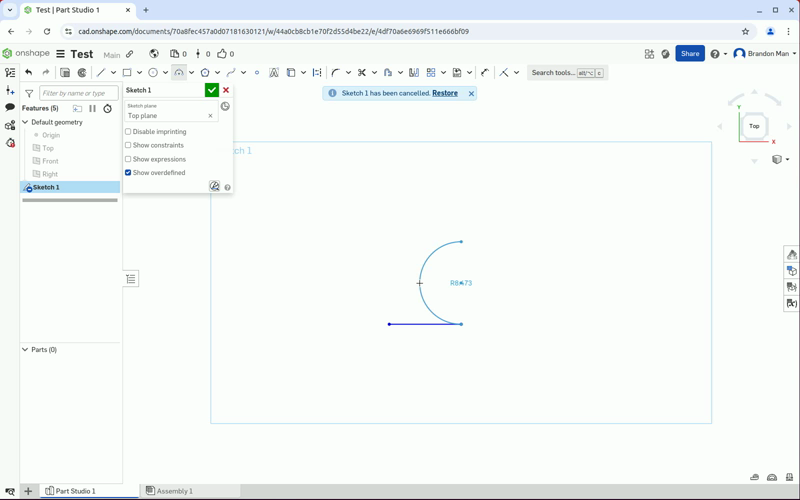
key_up(shift)
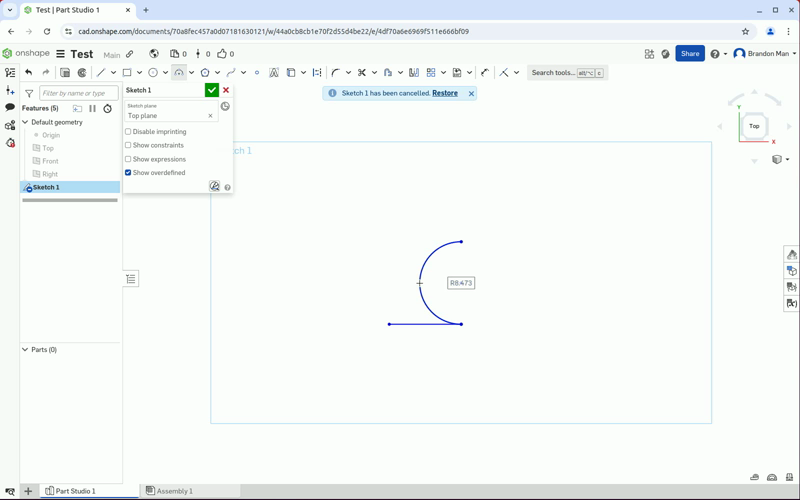
key(esc)
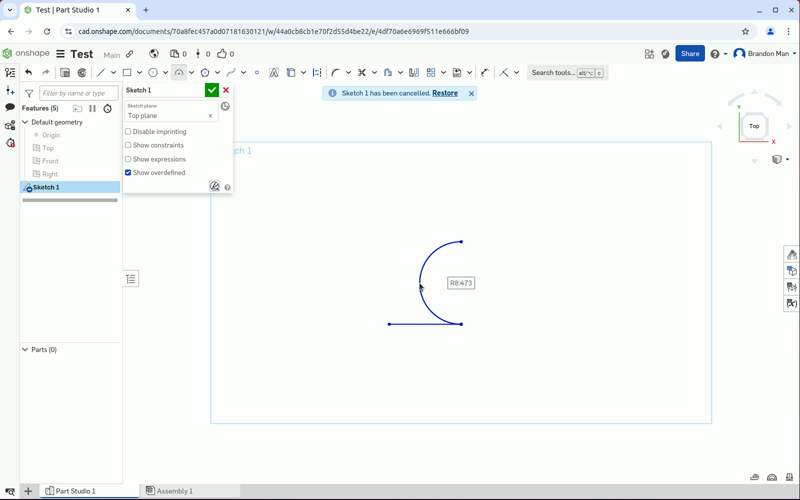
key(l)
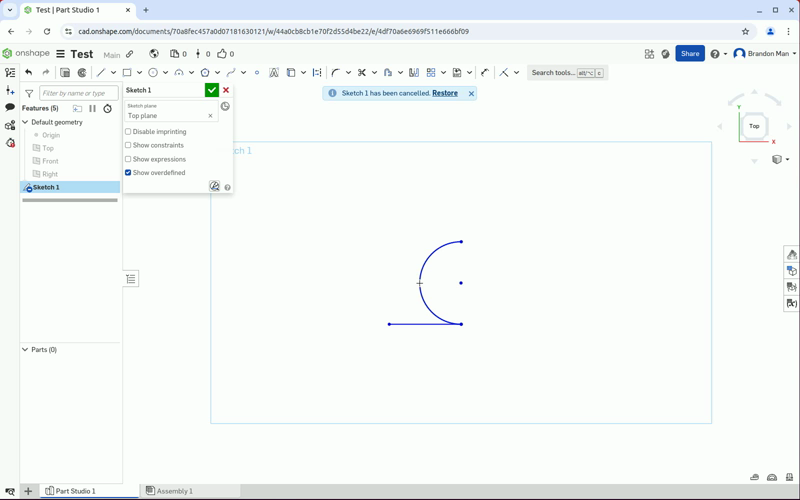
mouse_move(461, 241)
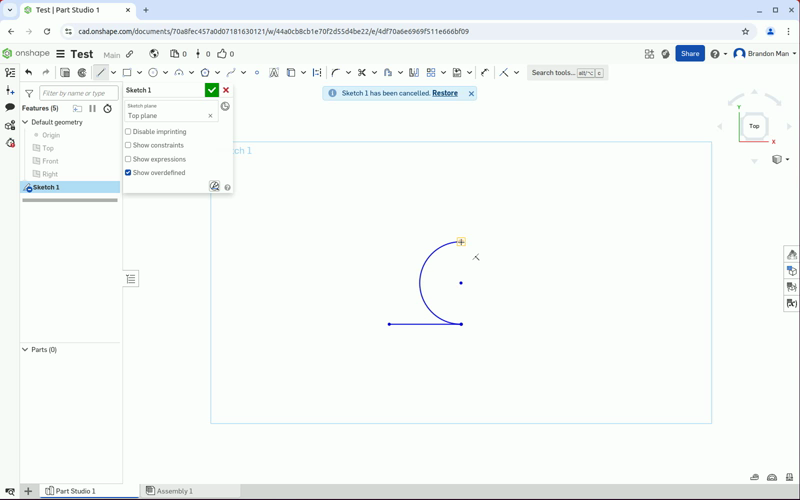
click(461, 241)
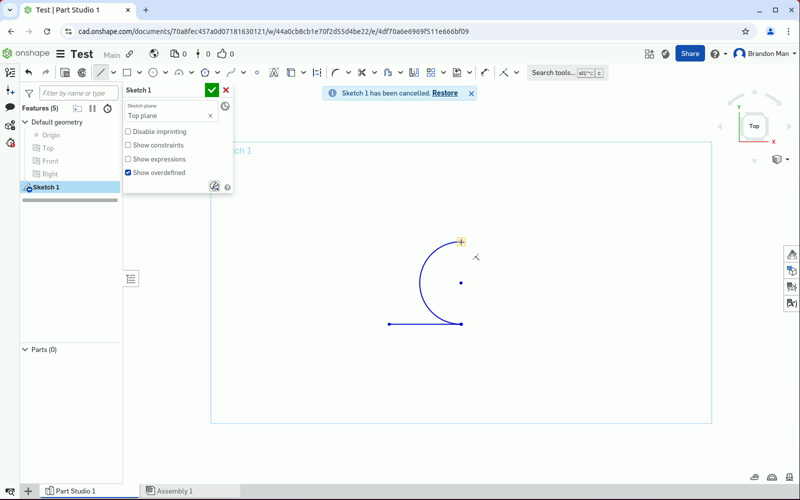
key_down(shift)
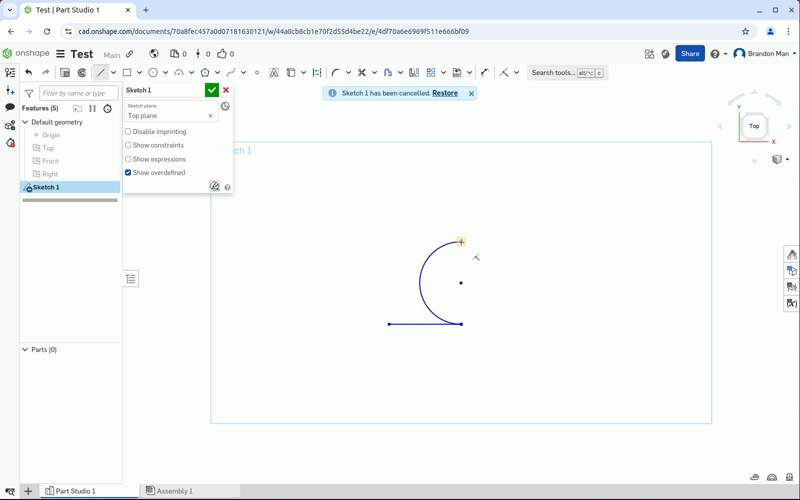
mouse_move(389, 241)
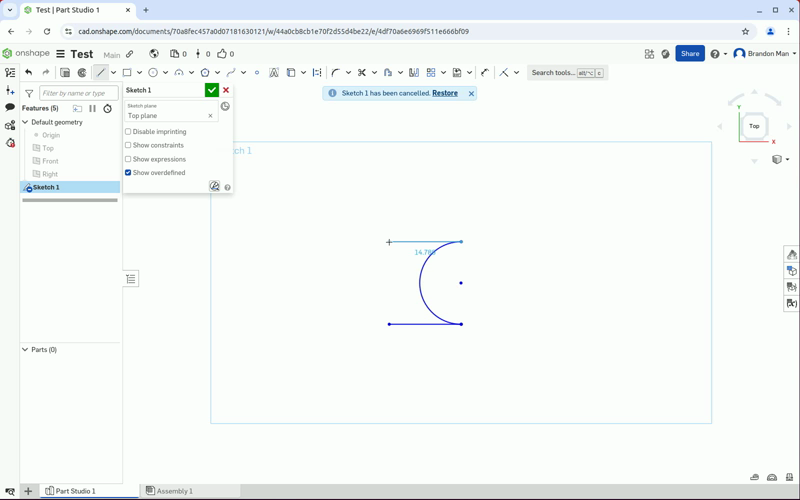
click(389, 241)
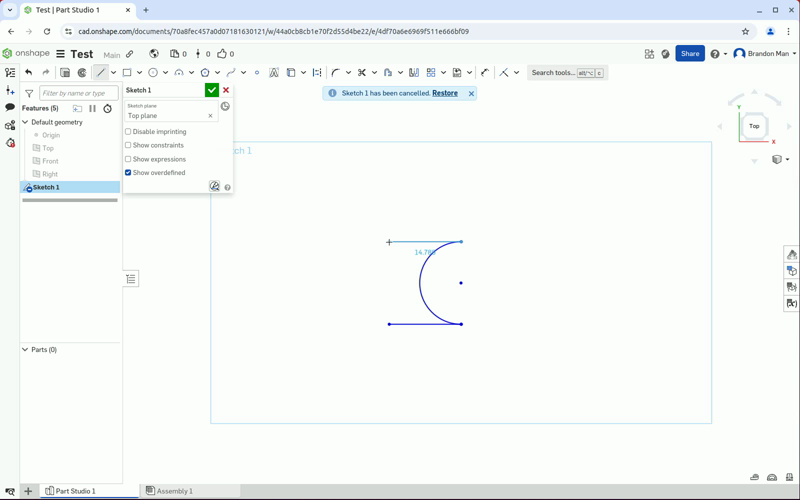
key_up(shift)
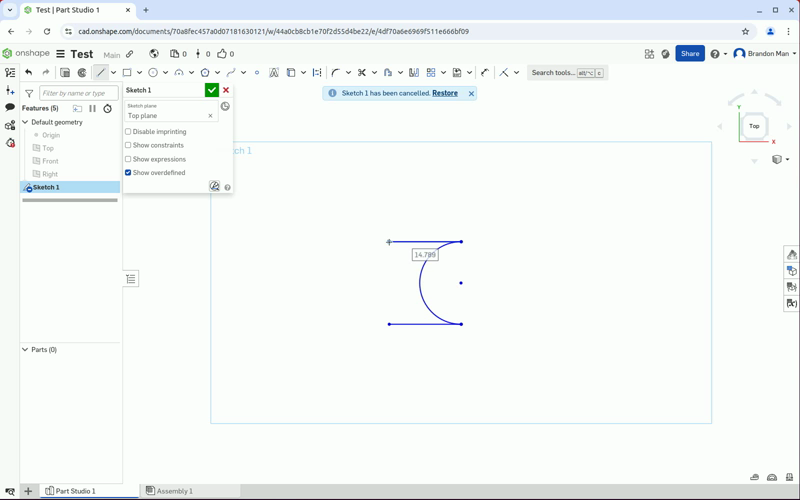
key(esc)
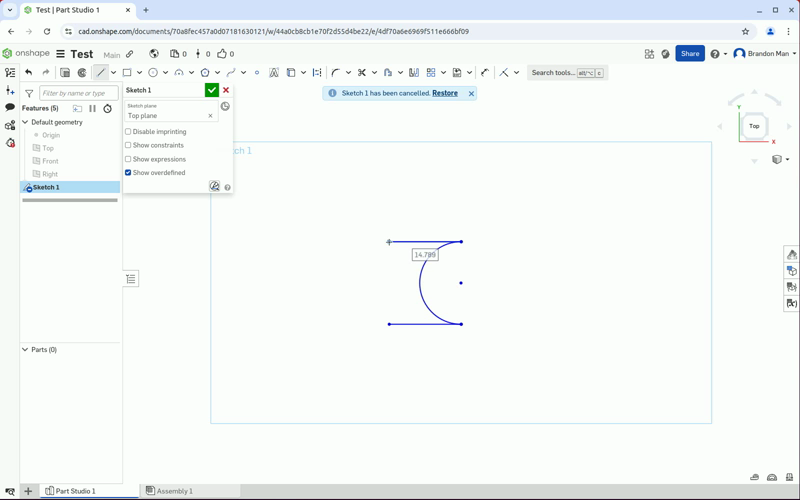
key(a)
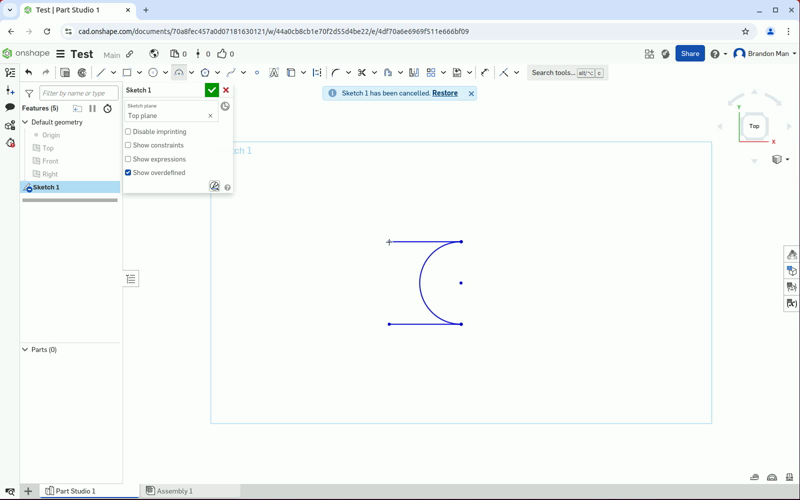
mouse_move(389, 241)
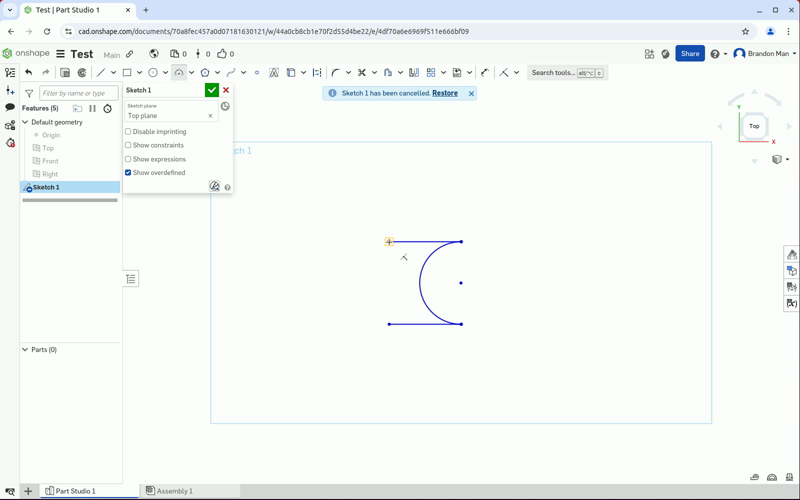
click(389, 241)
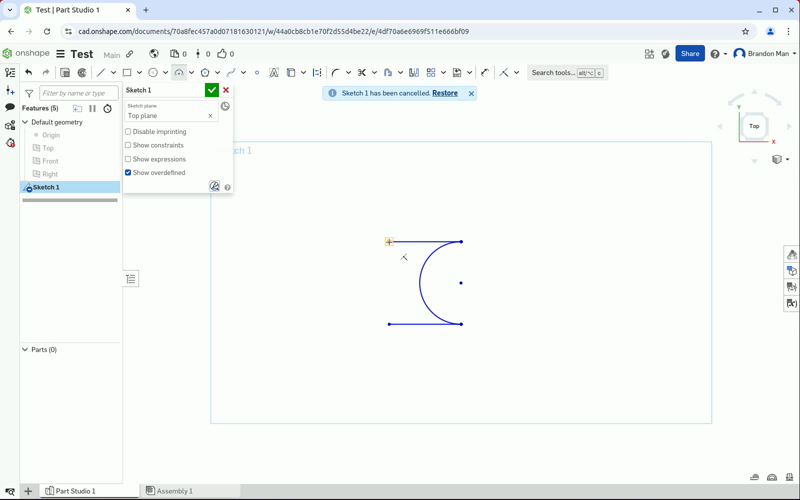
mouse_move(389, 324)
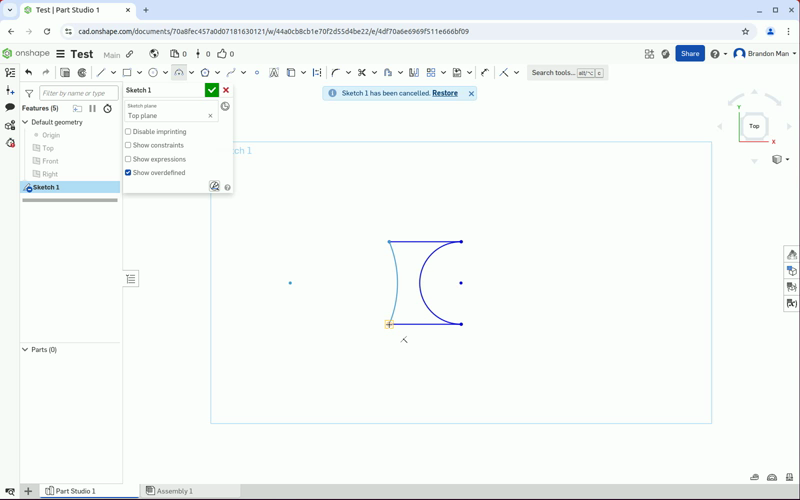
click(389, 324)
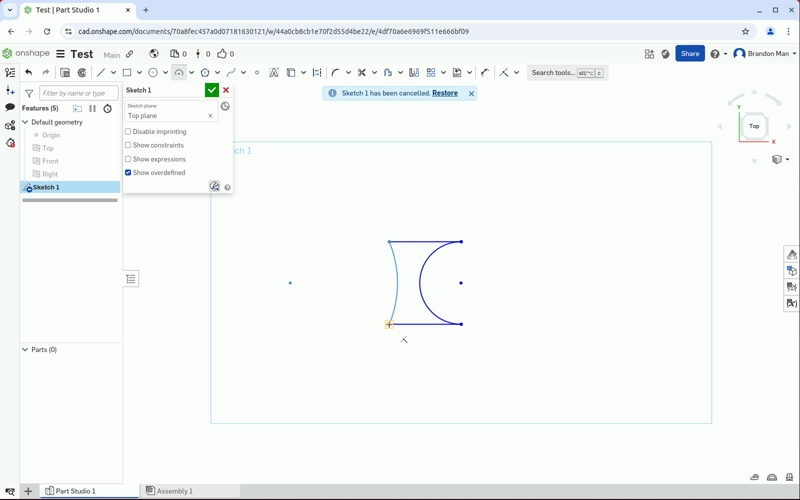
key_down(shift)
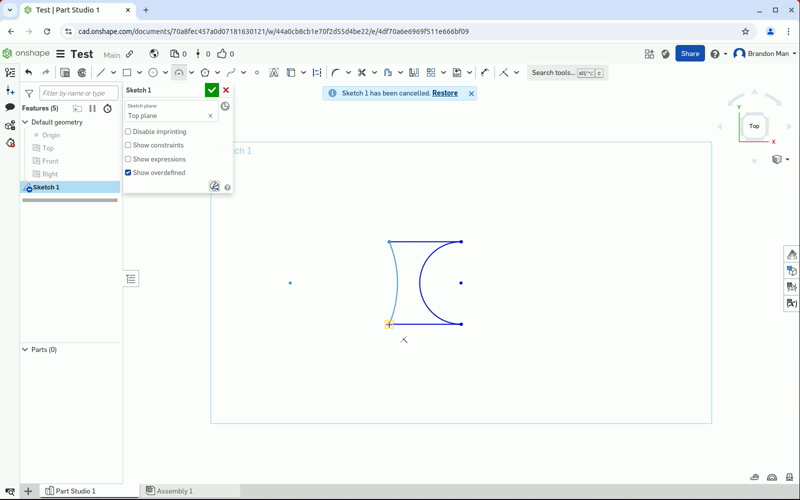
mouse_move(347, 282)
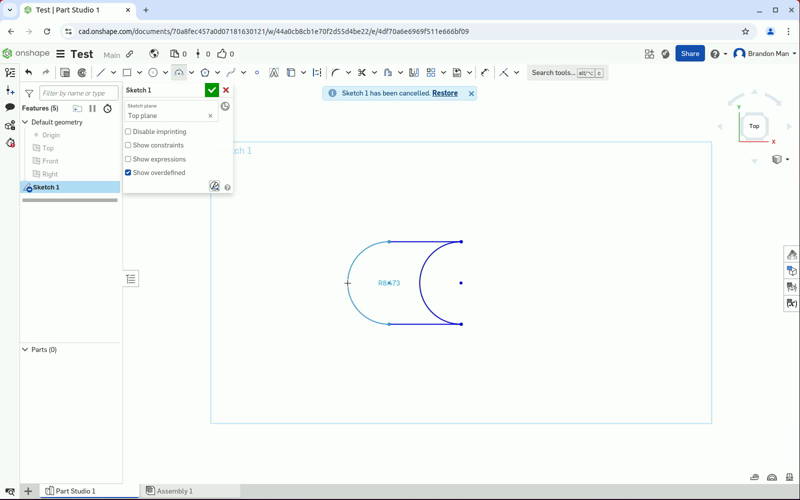
click(347, 282)
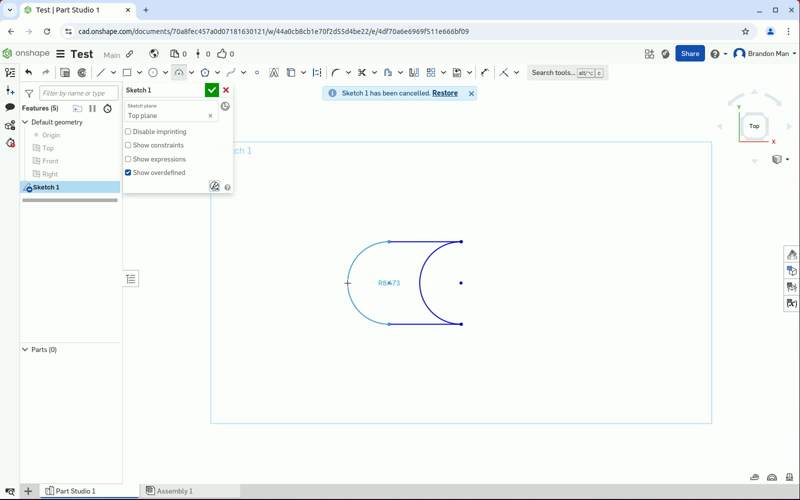
key_up(shift)
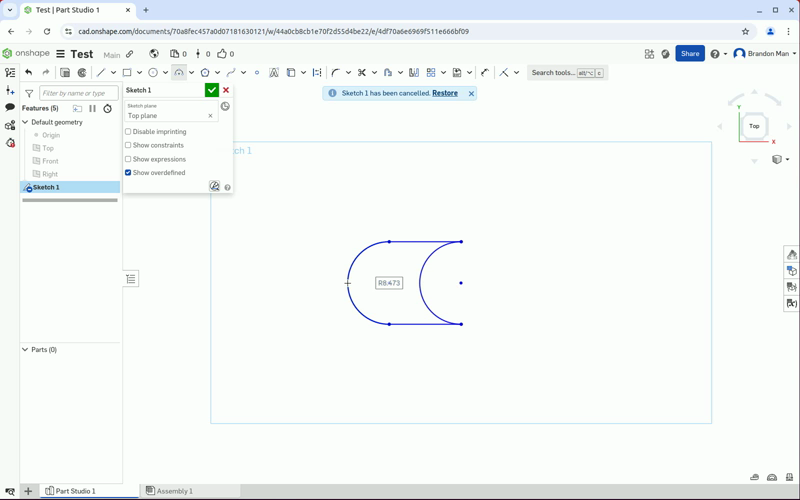
key(esc)
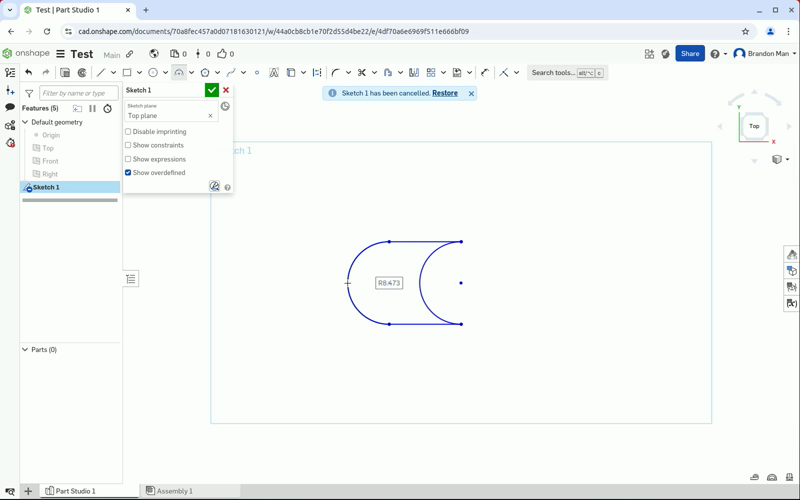
key(c)
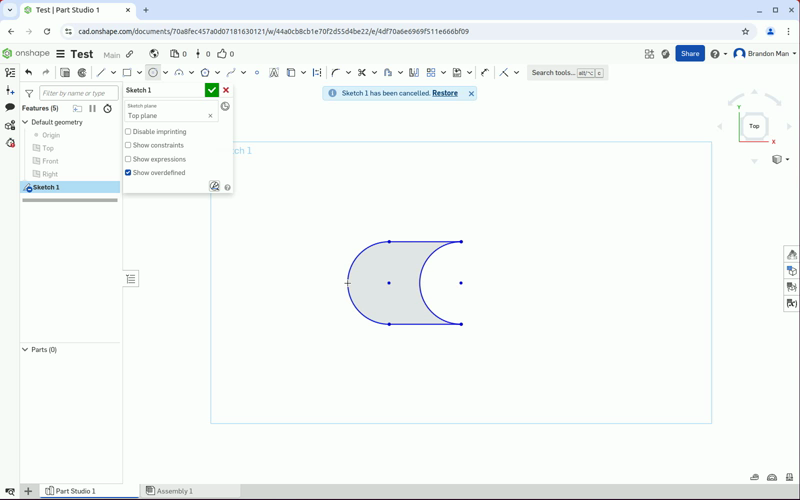
key_down(shift)
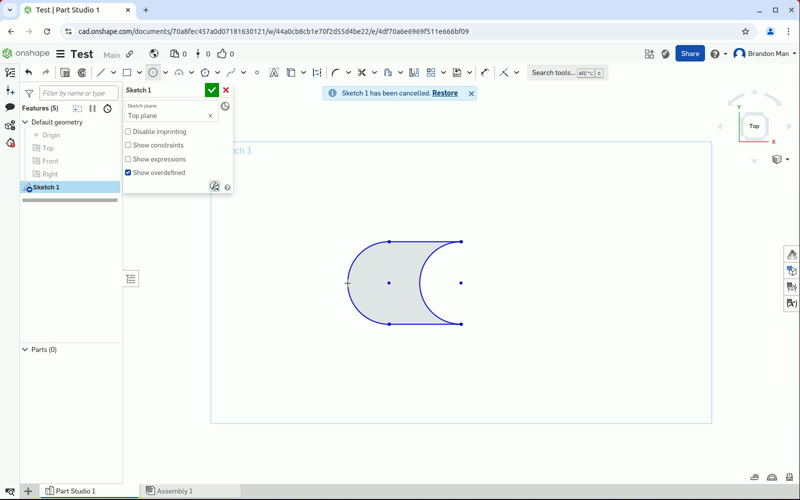
mouse_move(389, 282)
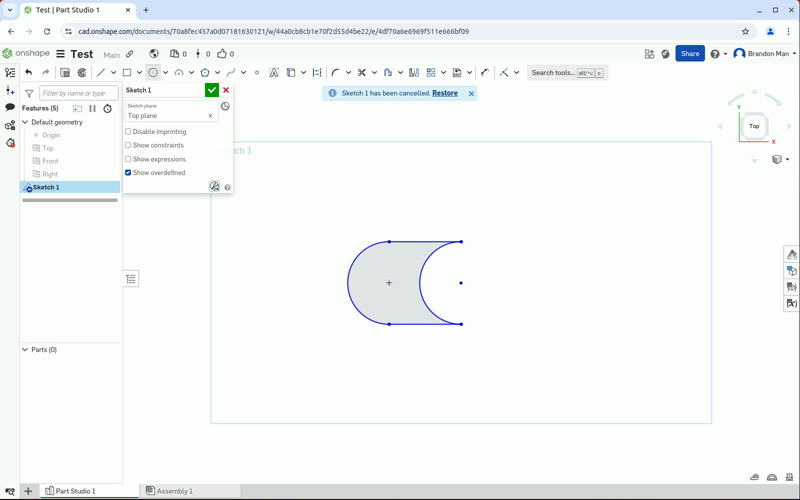
click(389, 282)
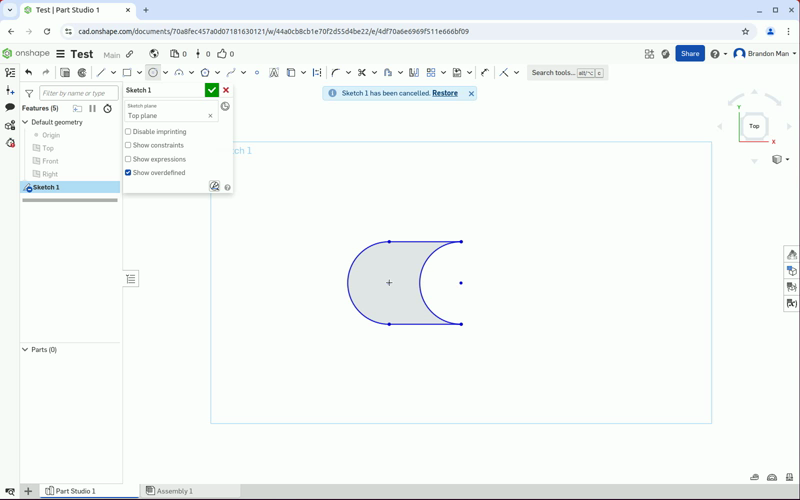
key_up(shift)
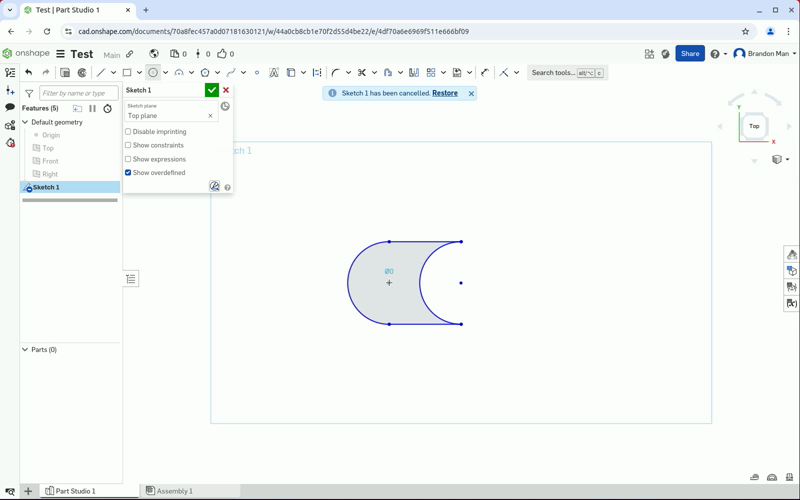
mouse_move(407, 282)
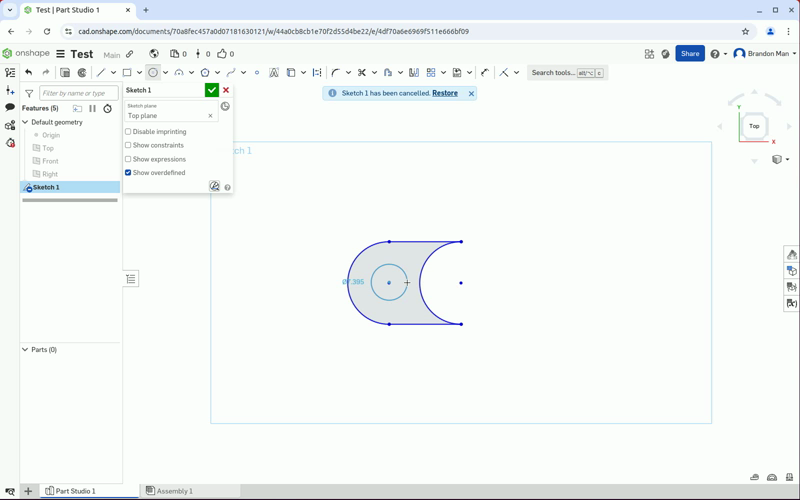
click(407, 282)
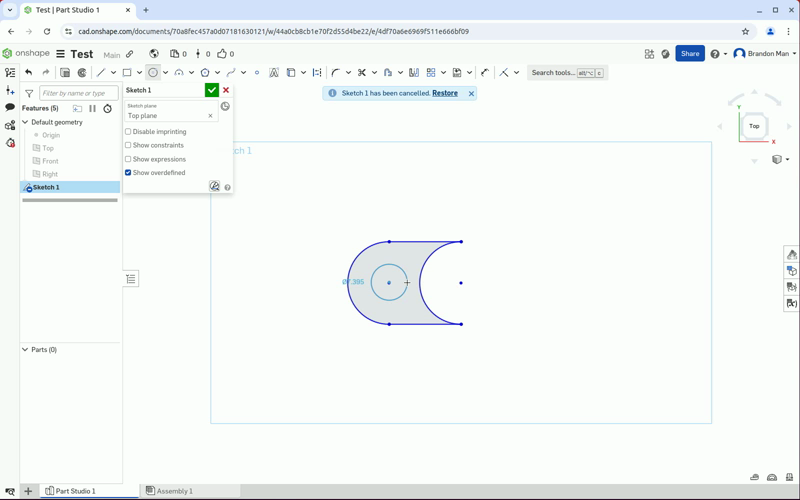
key(esc)
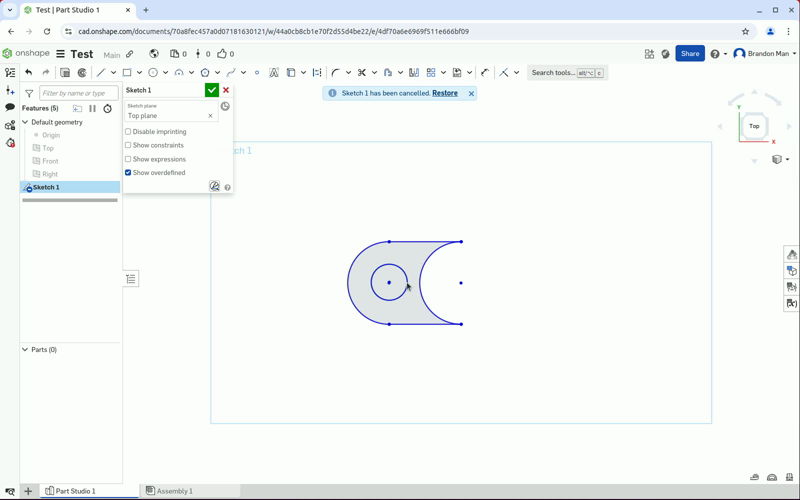
mouse_move(398, 307)
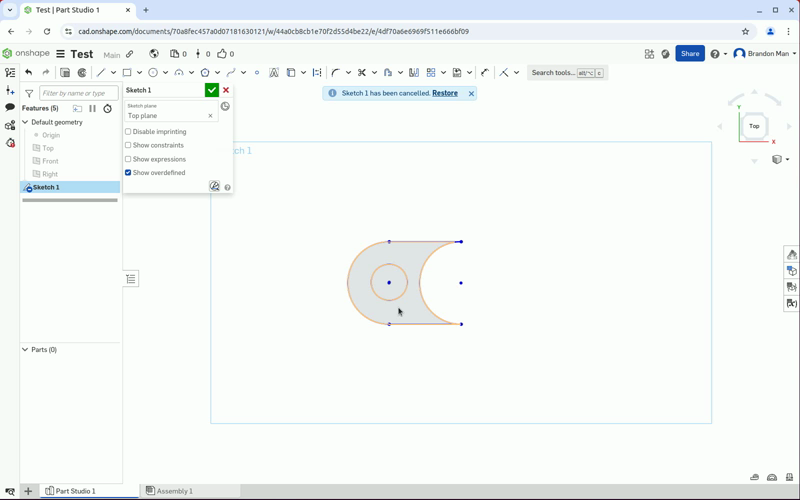
click(398, 307)
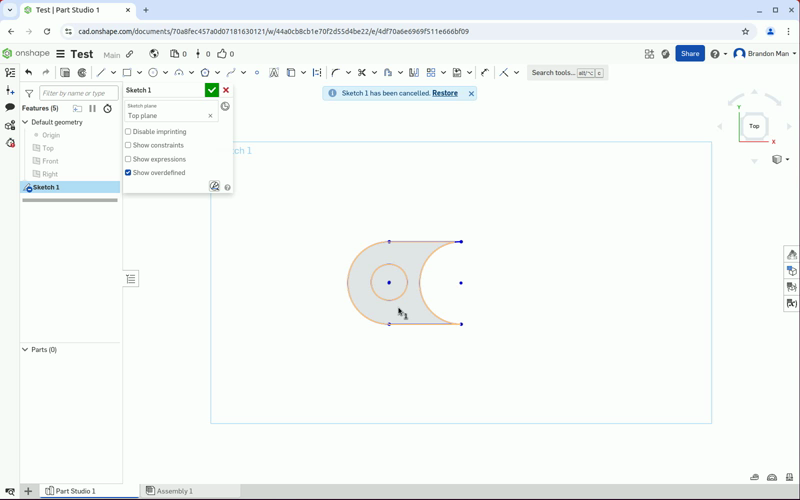
mouse_move(73, 352)
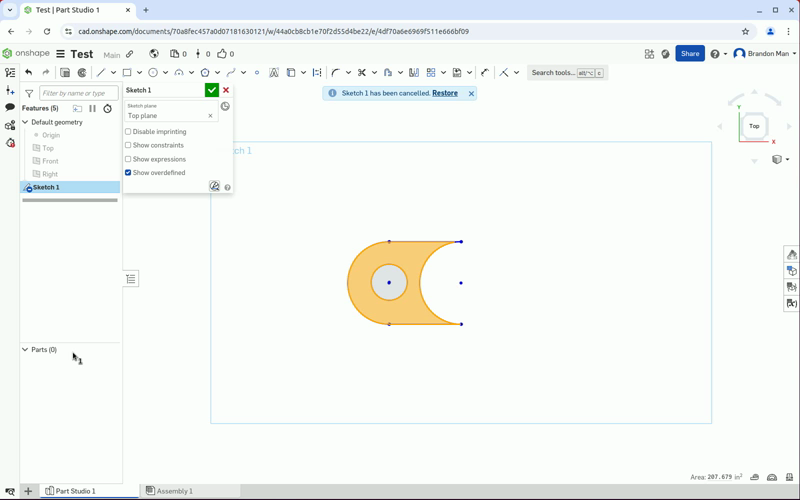
key(shift+y)
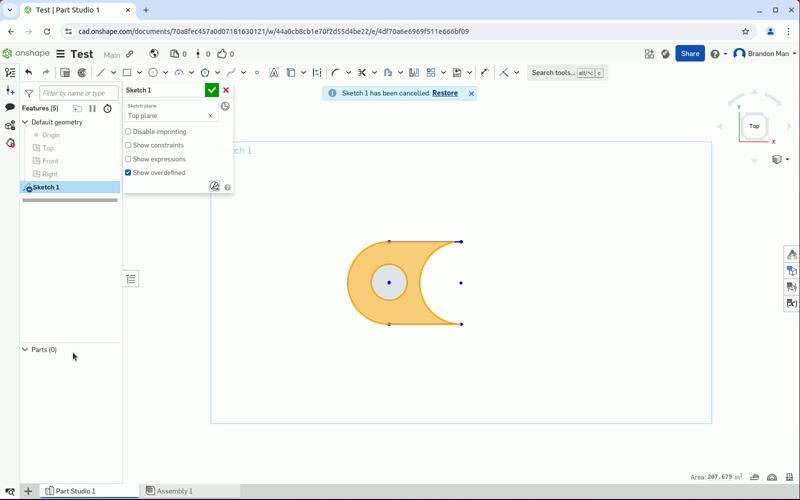
key(shift+e)
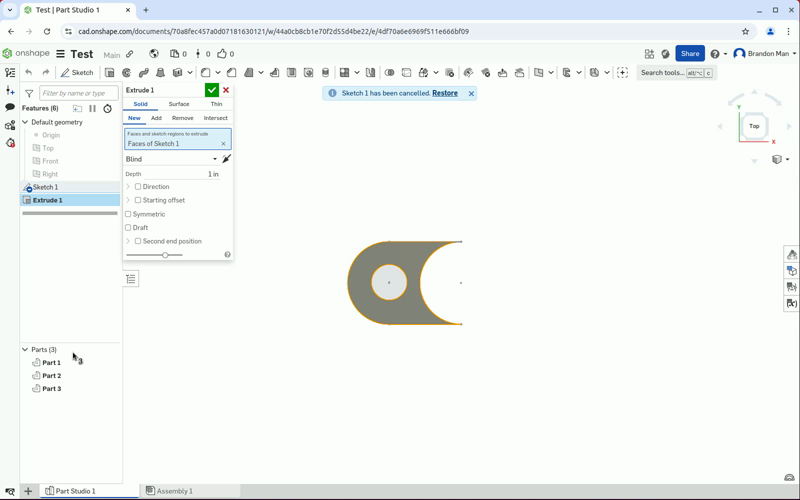
mouse_move(143, 106)
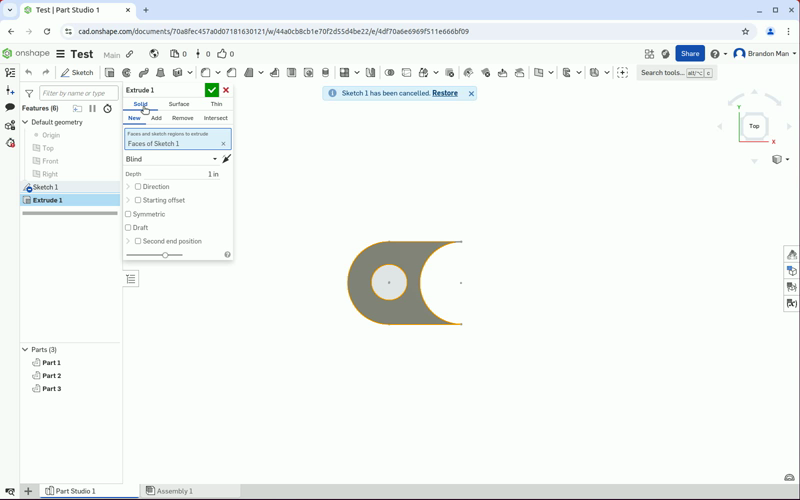
click(143, 106)
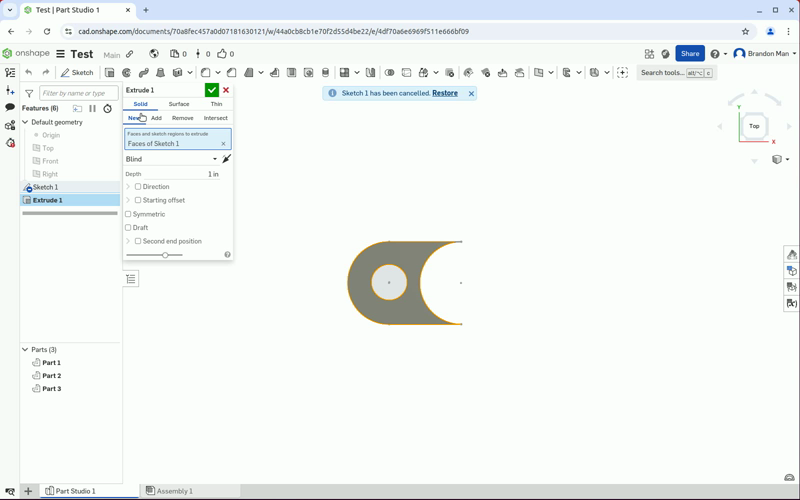
mouse_move(137, 120)
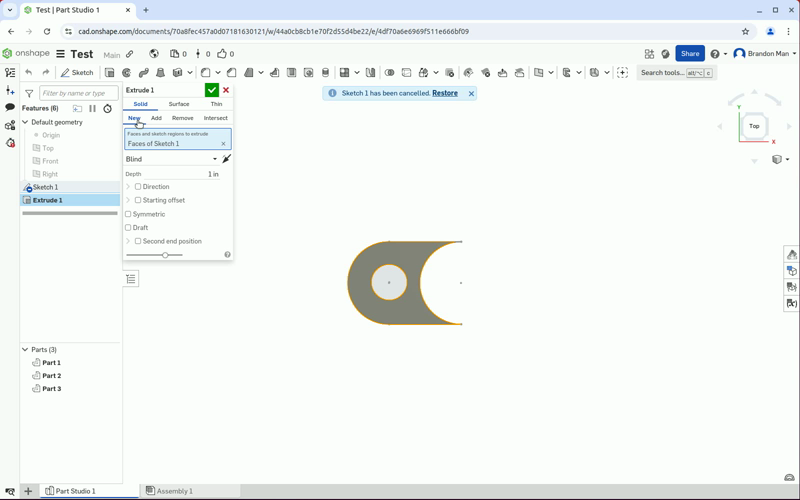
click(137, 120)
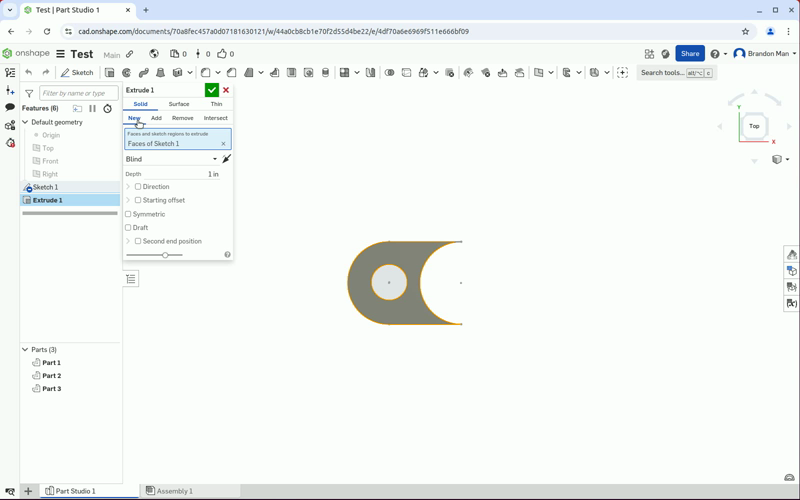
key(tab, 4)
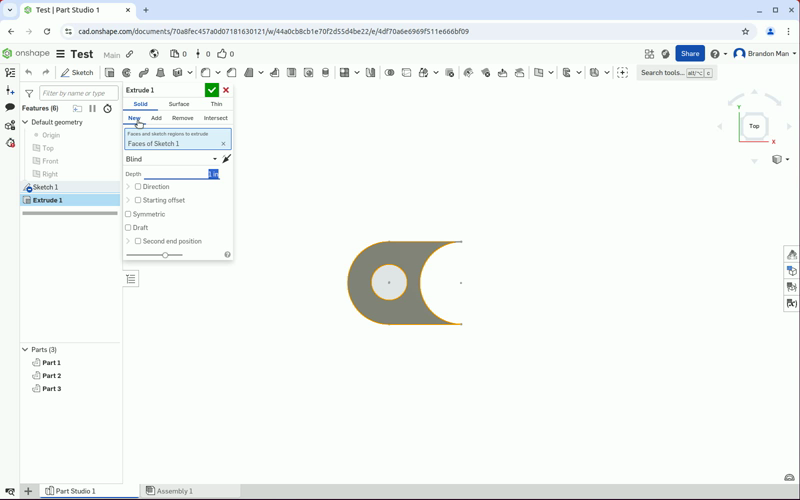
text(-6.258)
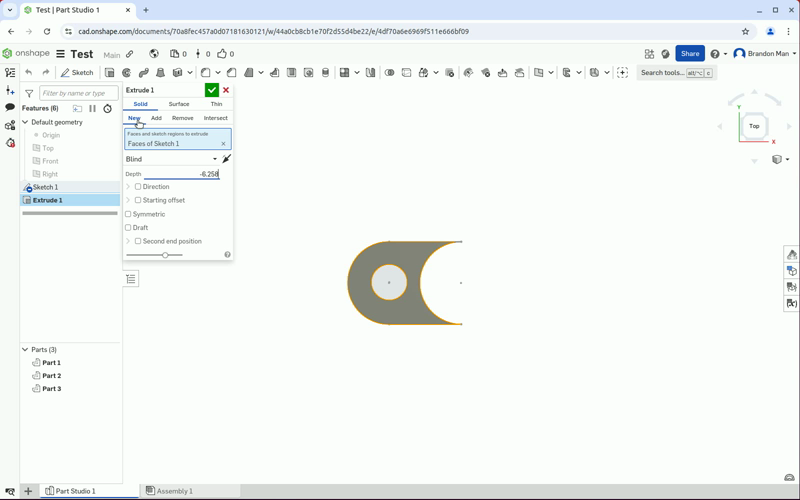
key(enter)
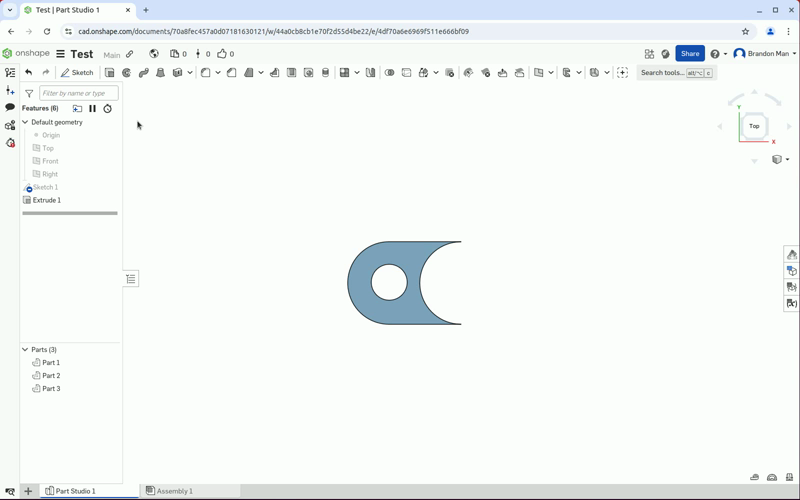
key(shift+h)
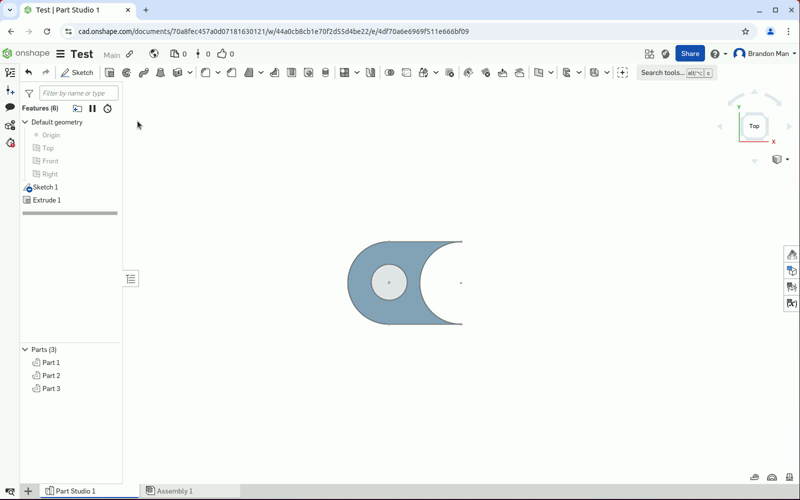
key(shift+h)
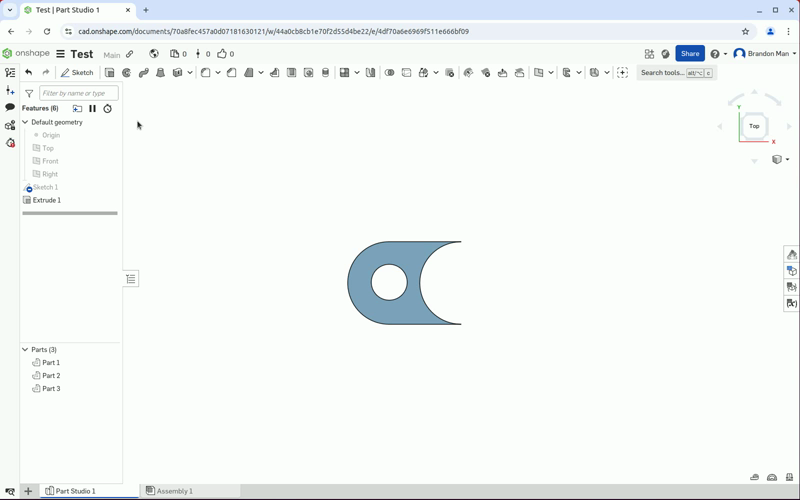
mouse_move(73, 189)
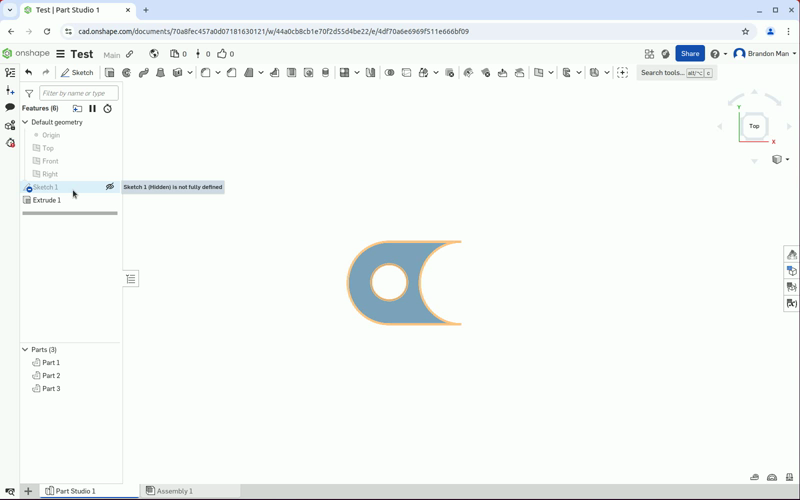
click(73, 189)
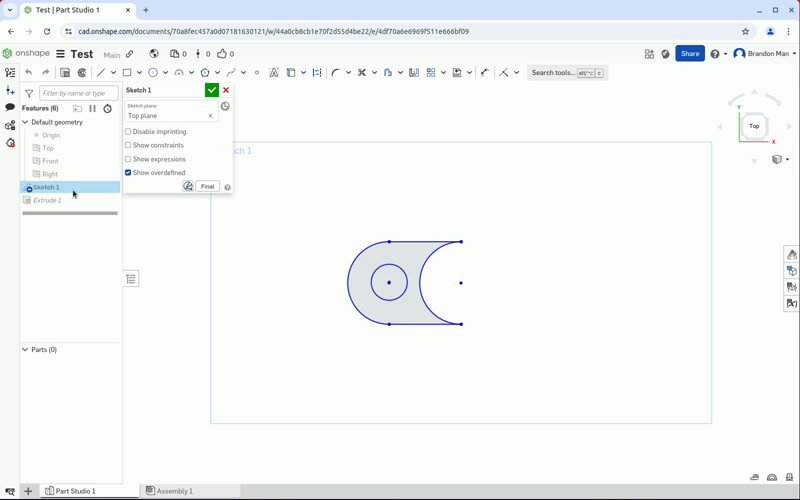
mouse_move(229, 92)
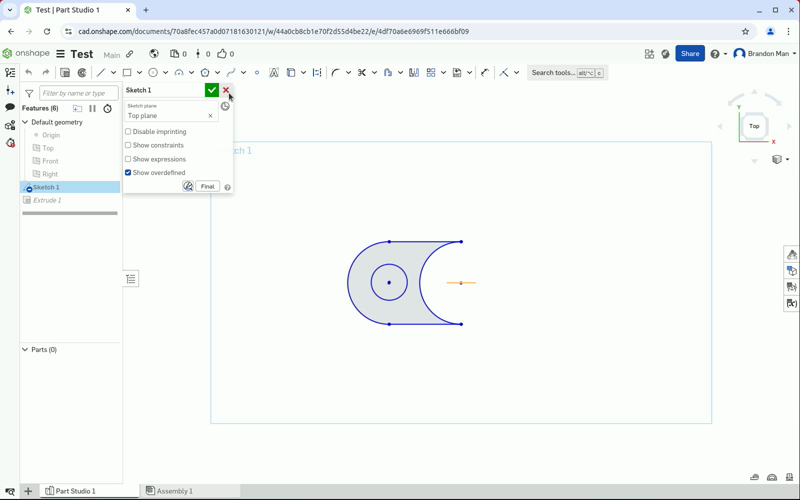
click(229, 92)
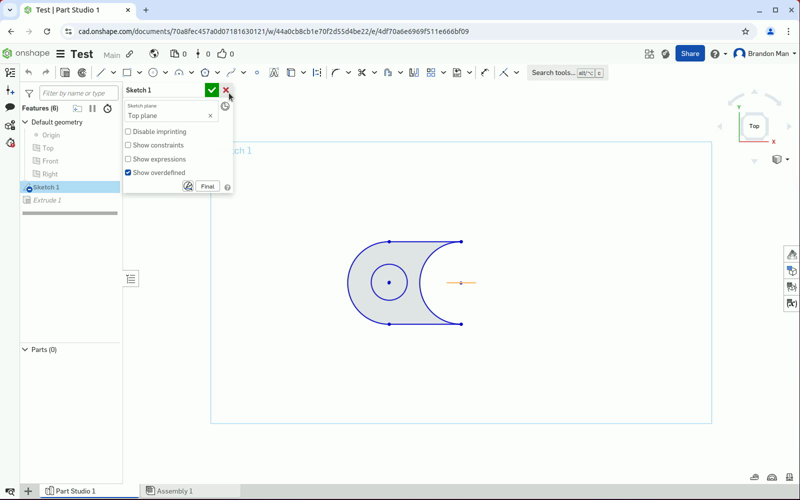
key(shift+s)
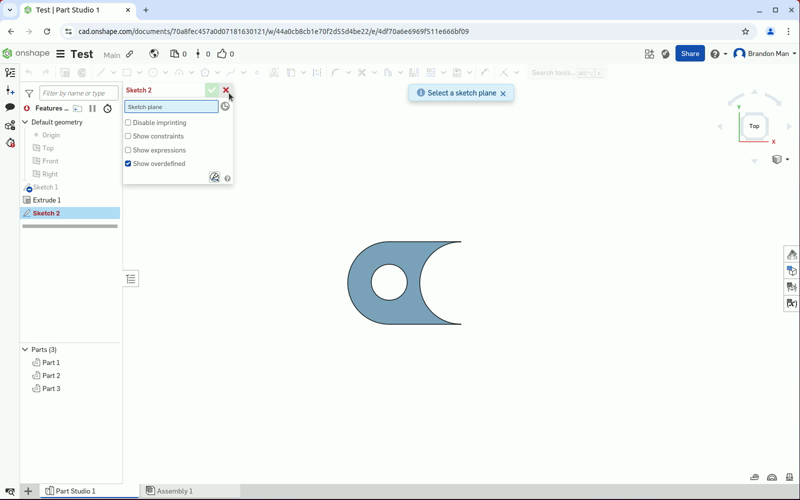
mouse_move(73, 150)
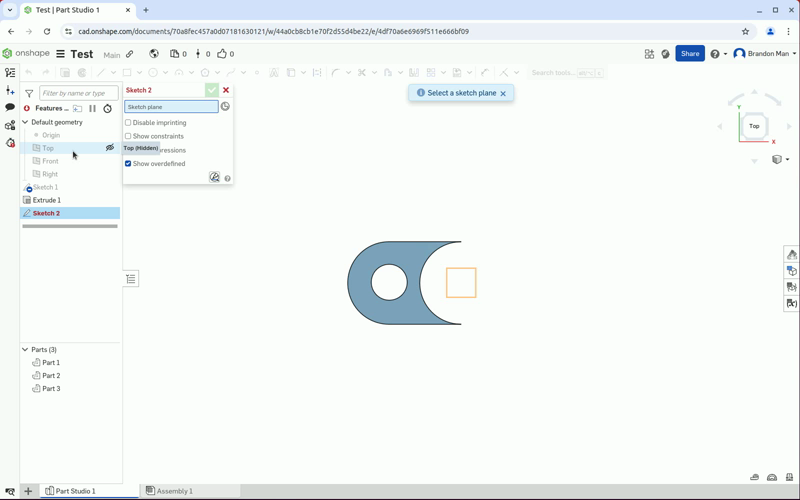
click(73, 150)
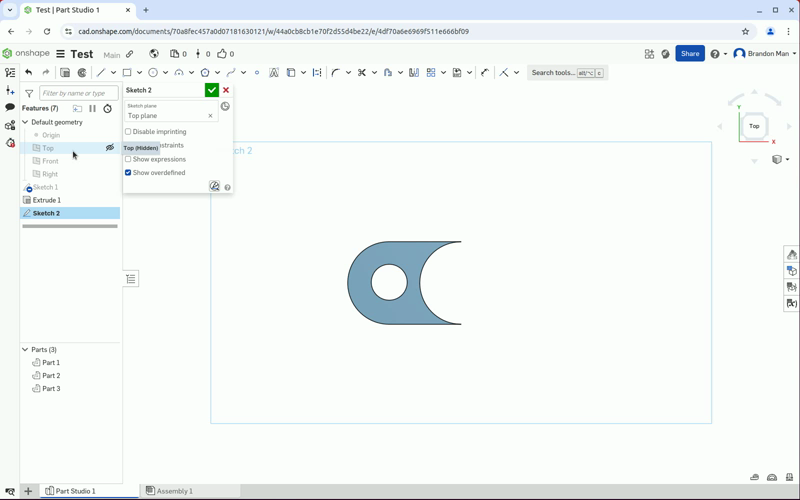
mouse_move(73, 352)
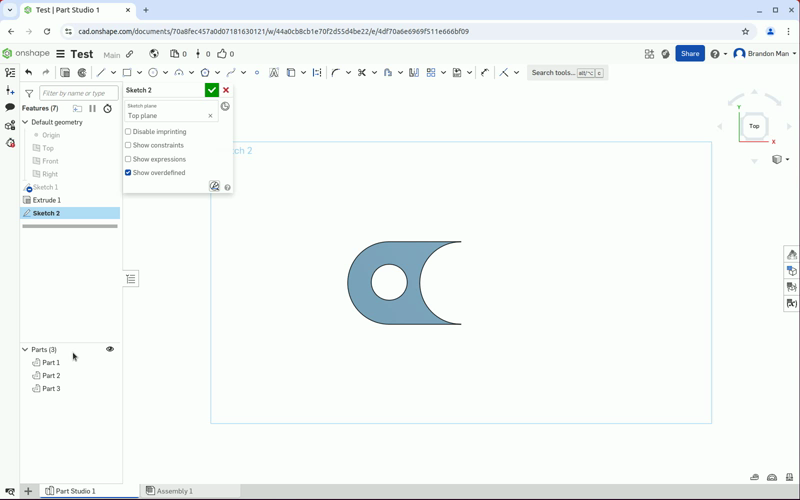
key(y)
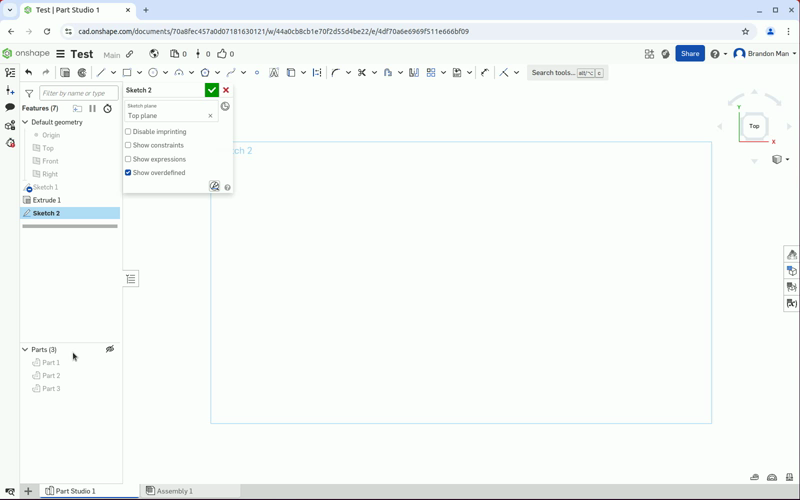
key(l)
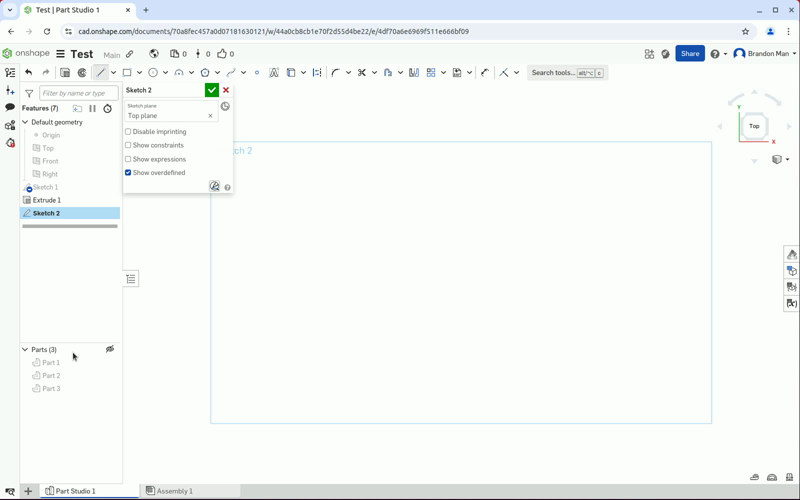
key_down(shift)
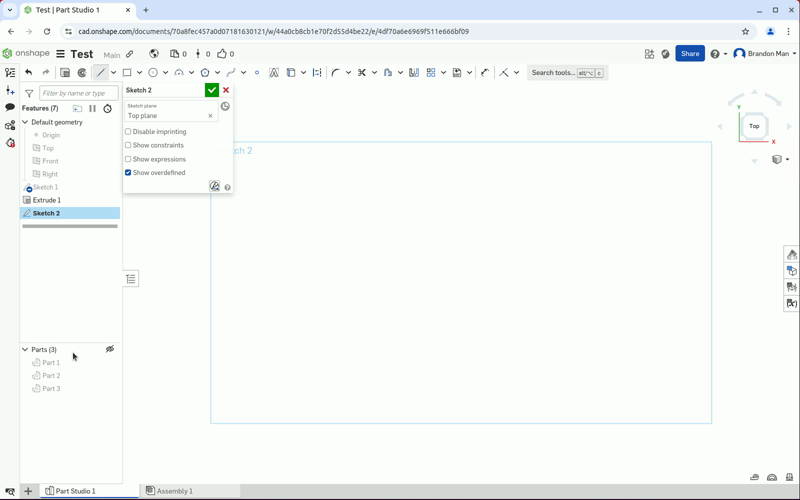
mouse_move(460, 324)
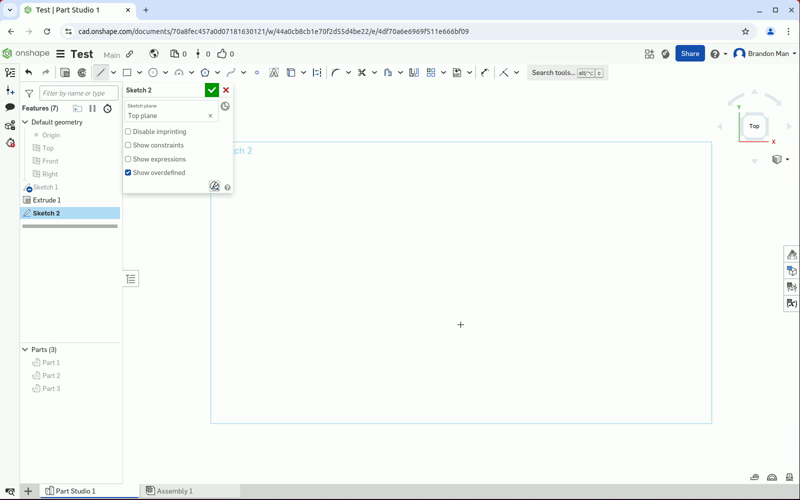
click(460, 324)
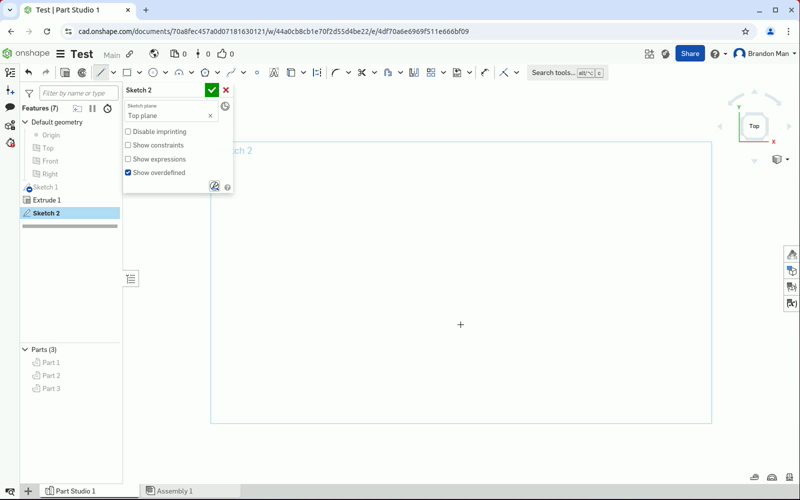
key_up(shift)
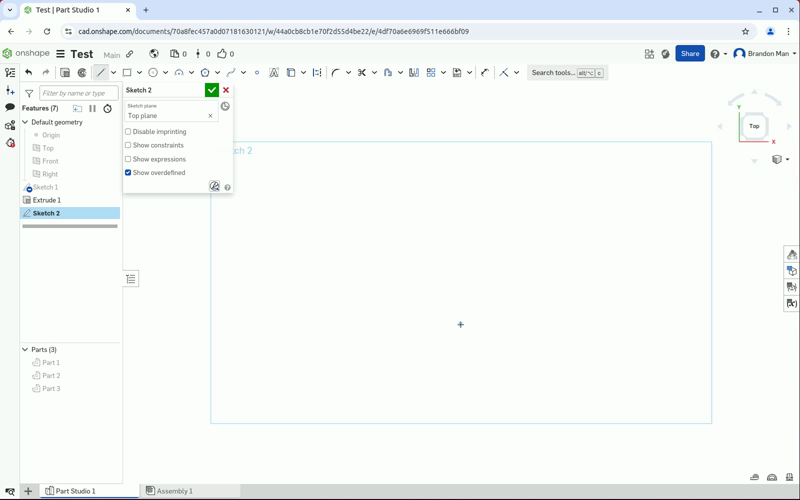
key_down(shift)
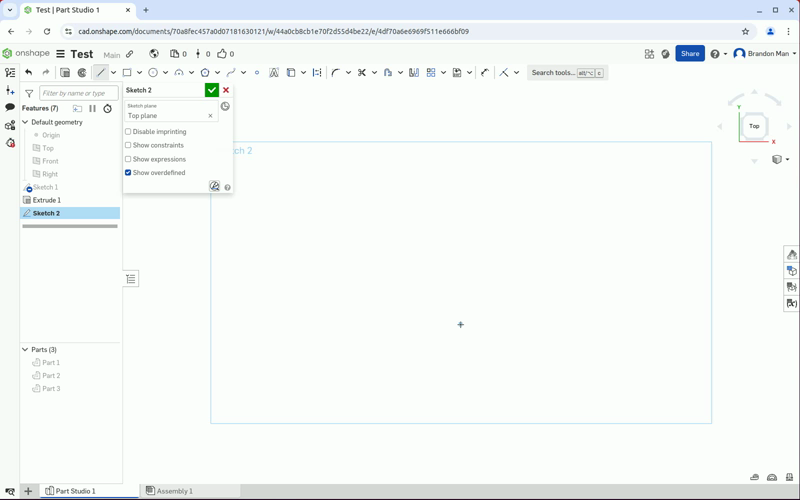
mouse_move(531, 324)
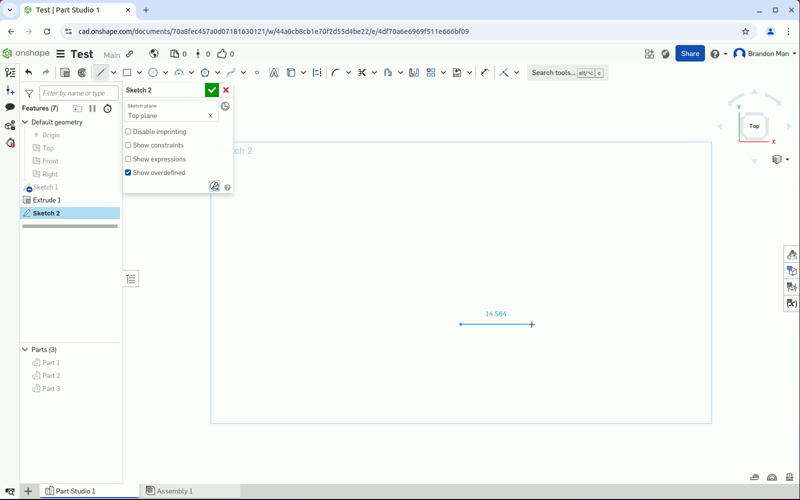
click(531, 324)
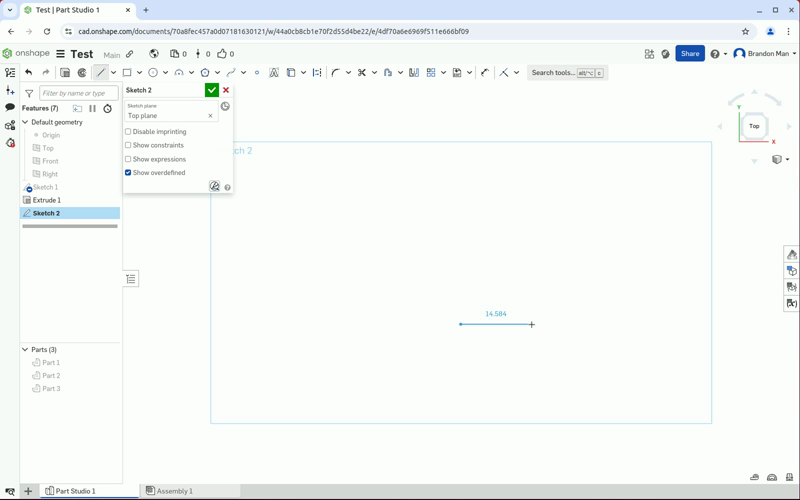
key_up(shift)
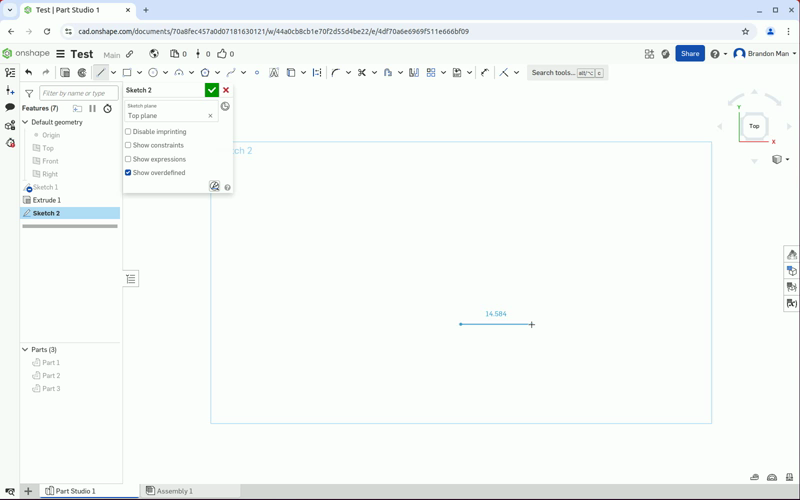
key(esc)
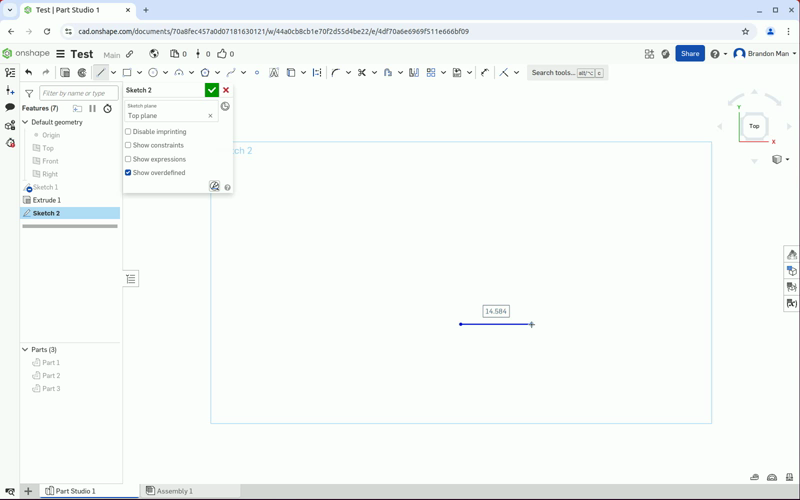
key(a)
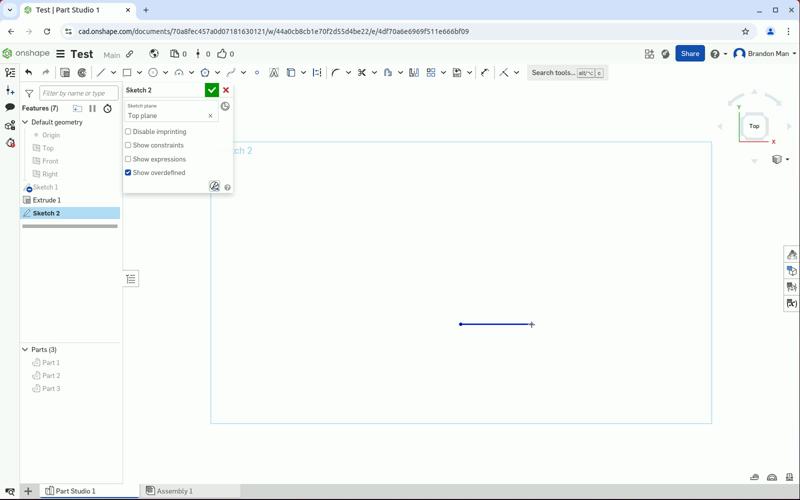
mouse_move(531, 324)
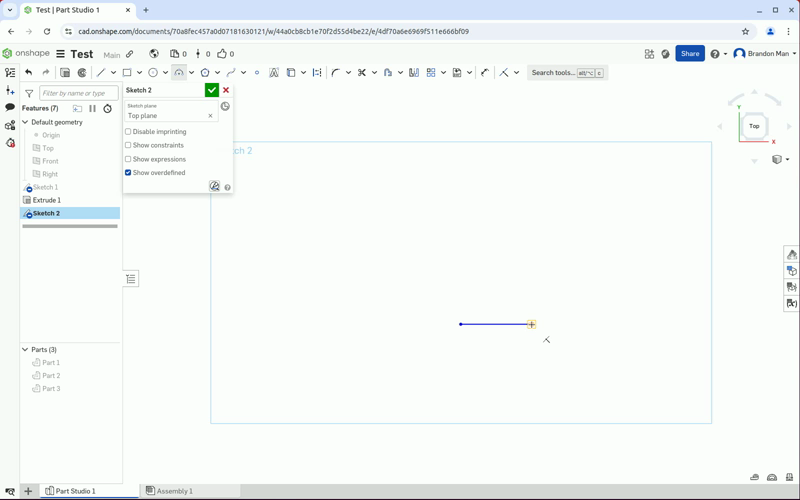
click(531, 324)
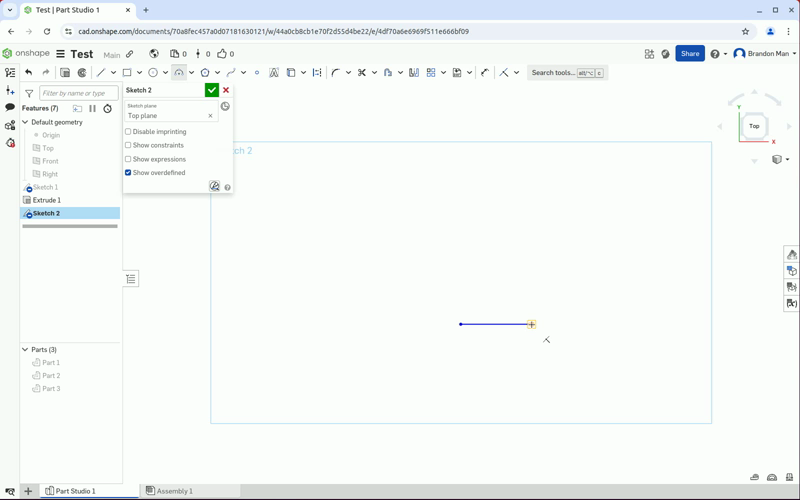
key_down(shift)
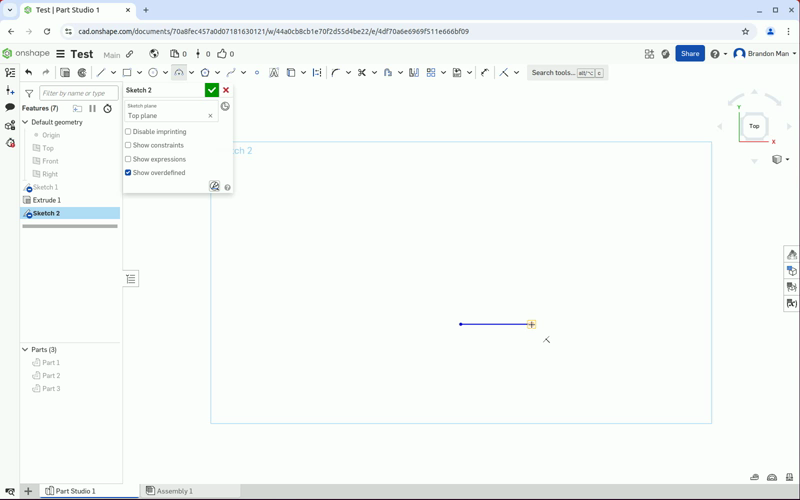
mouse_move(531, 242)
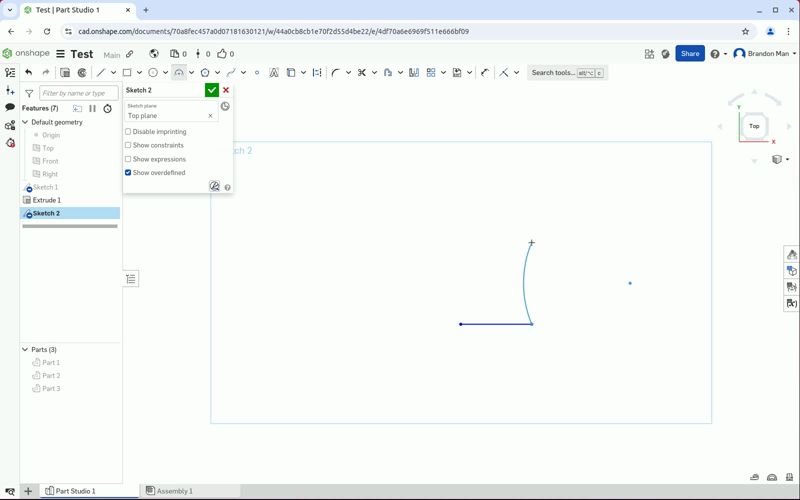
click(531, 242)
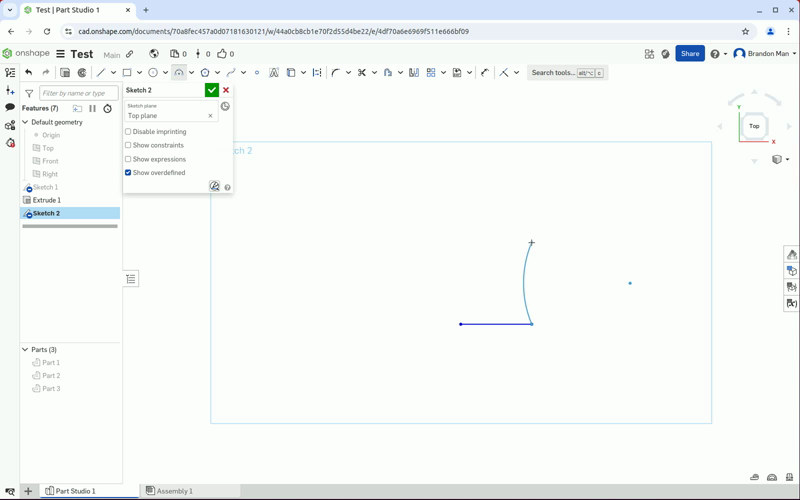
mouse_move(572, 282)
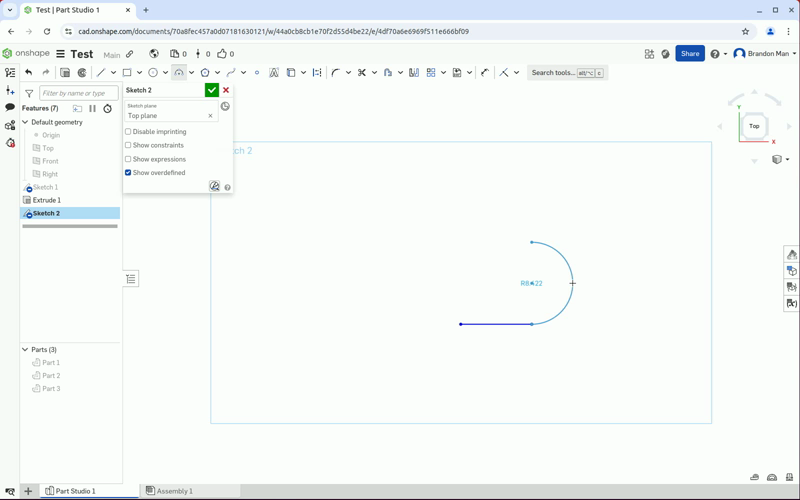
click(572, 282)
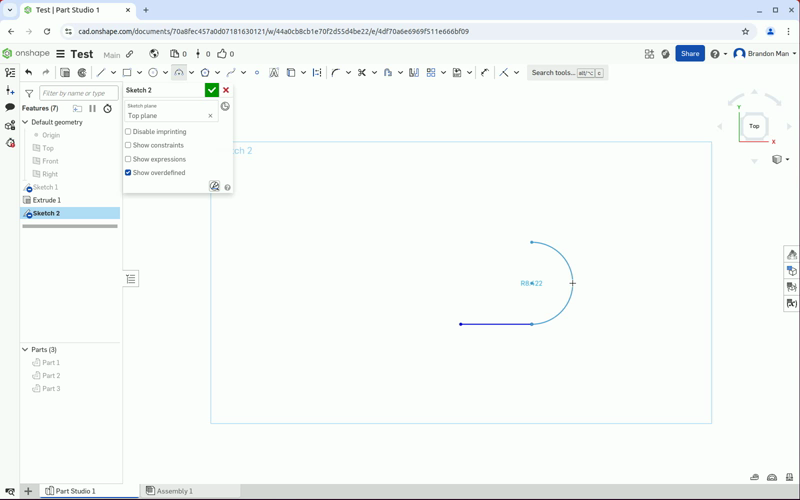
key_up(shift)
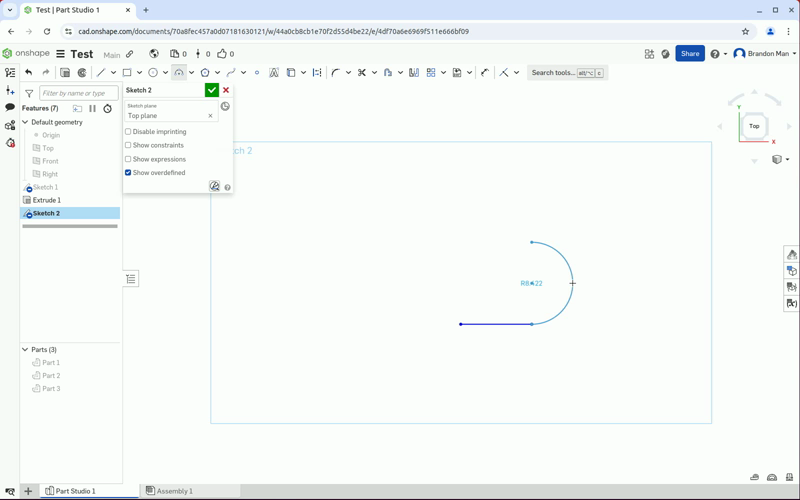
key(esc)
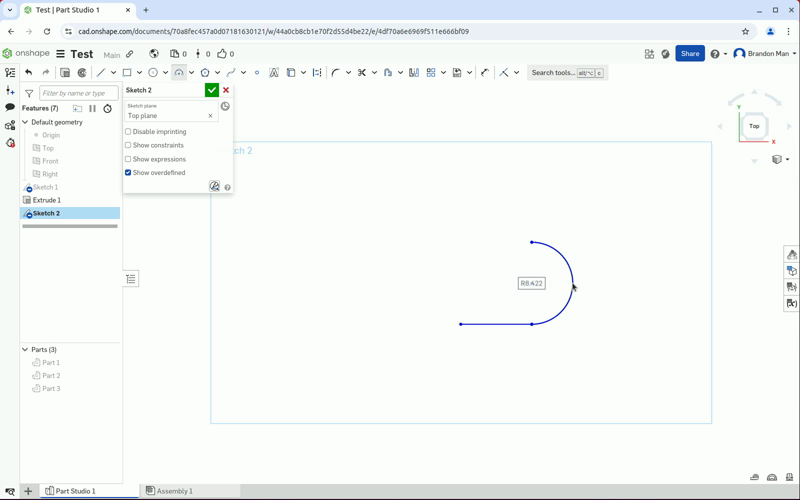
key(l)
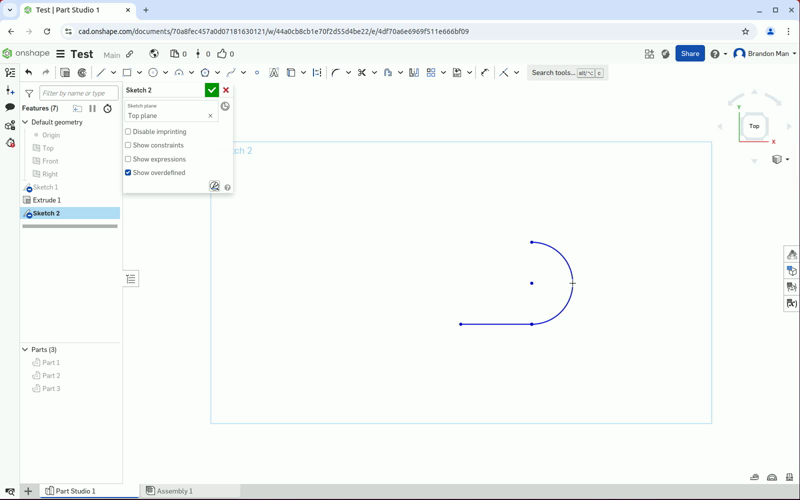
mouse_move(531, 242)
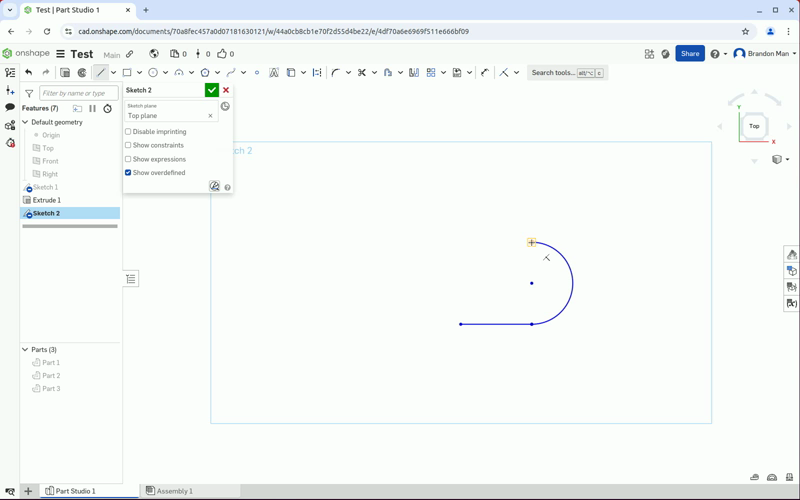
click(531, 242)
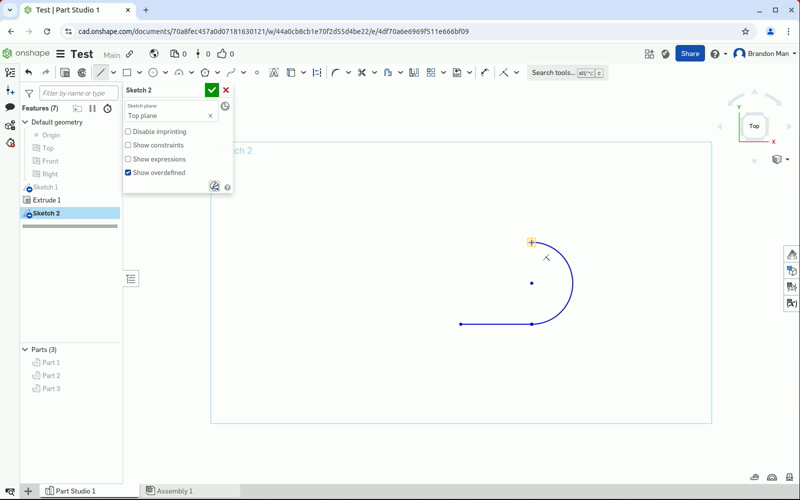
key_down(shift)
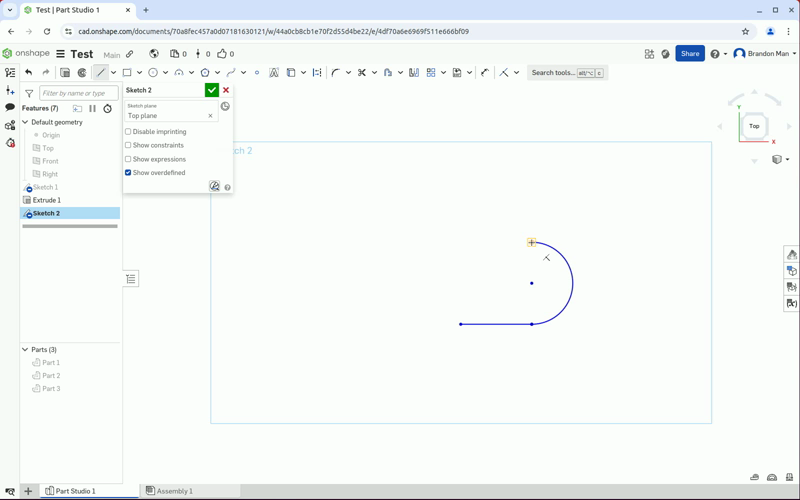
mouse_move(460, 242)
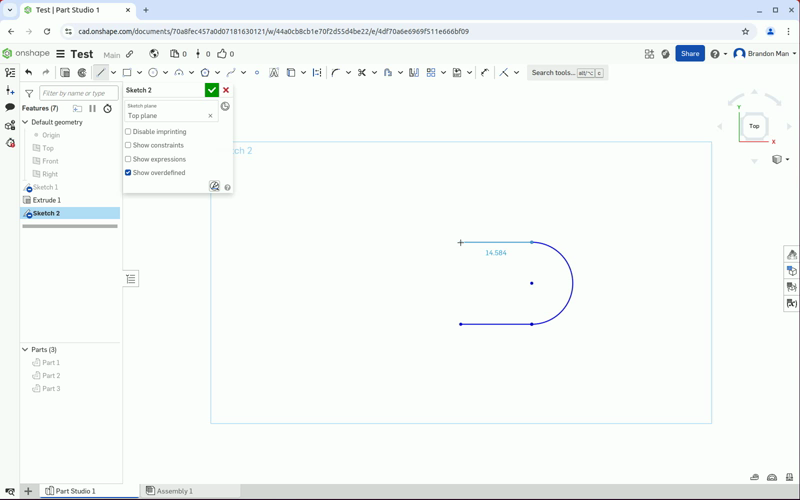
click(460, 242)
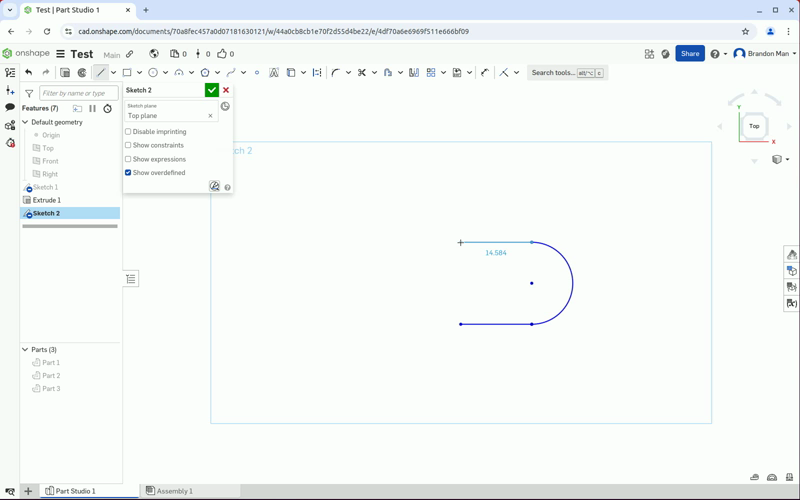
key_up(shift)
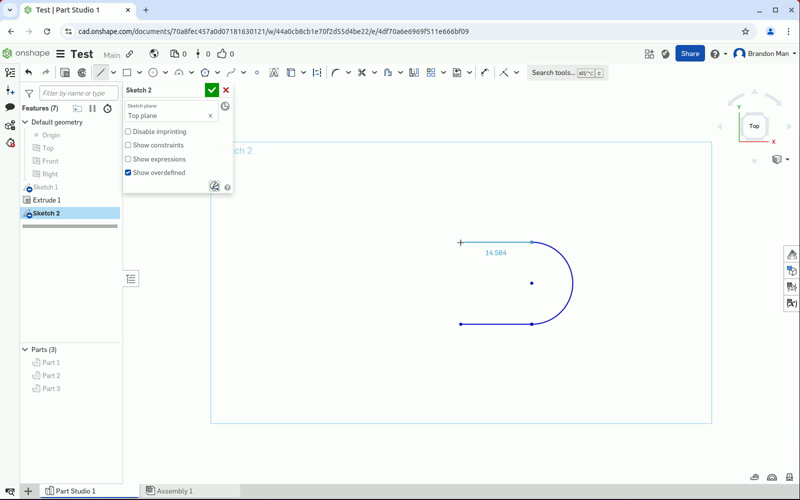
key(esc)
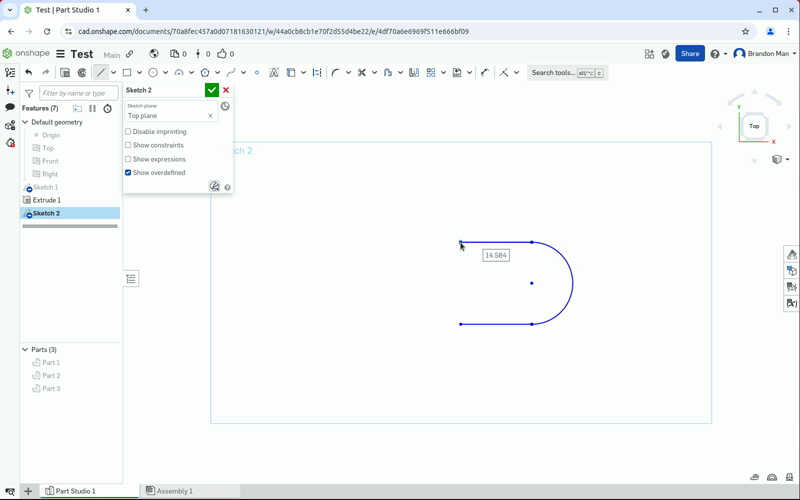
key(a)
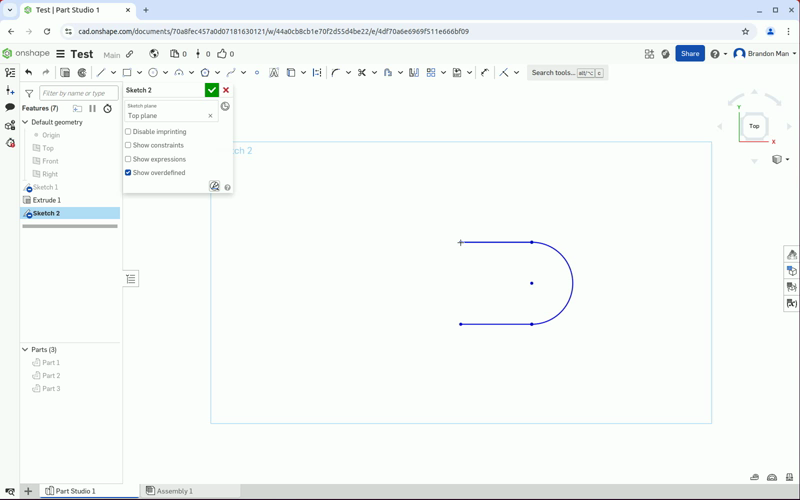
mouse_move(460, 242)
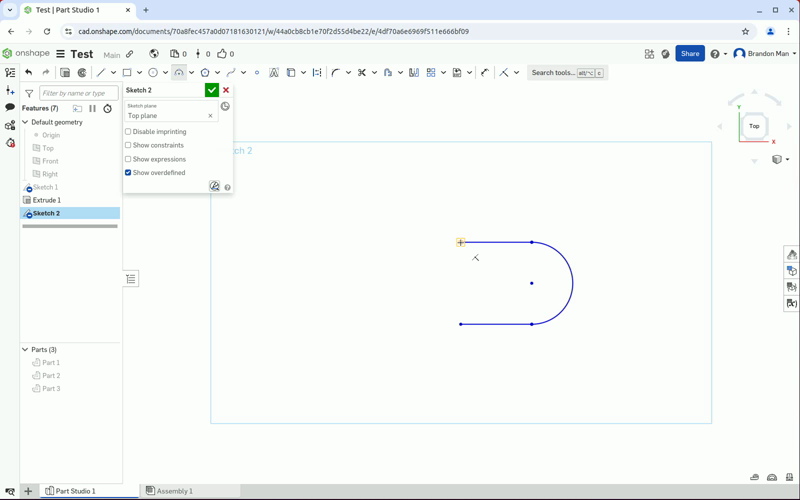
click(460, 242)
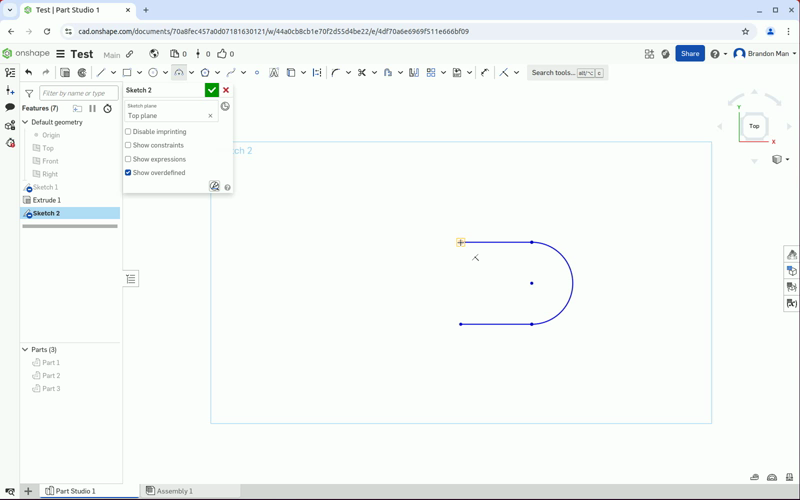
mouse_move(460, 324)
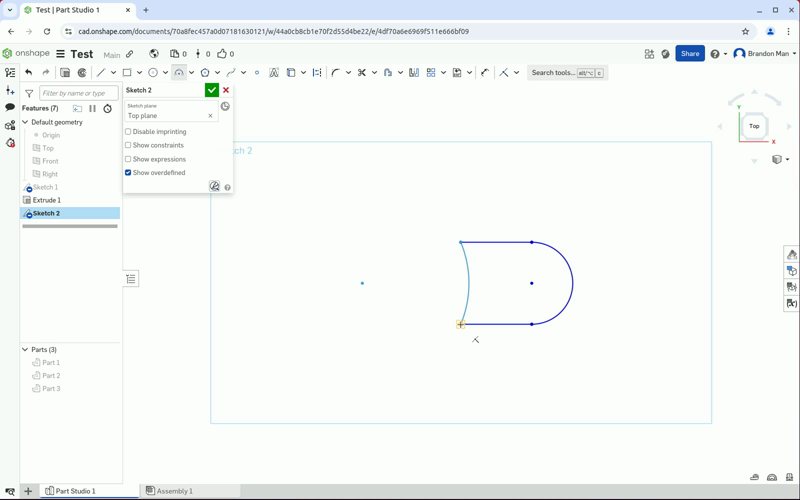
click(460, 324)
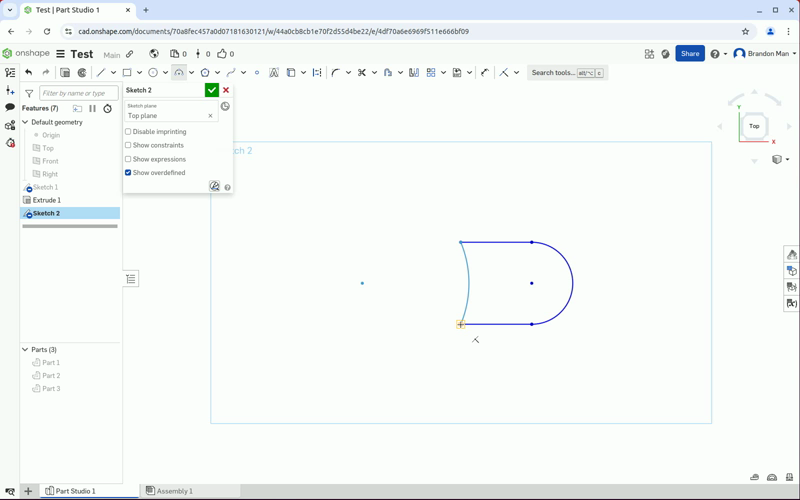
key_down(shift)
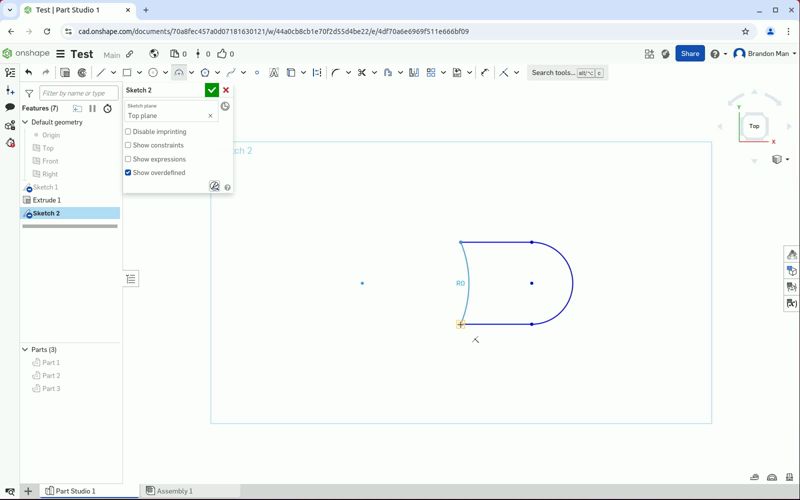
mouse_move(501, 282)
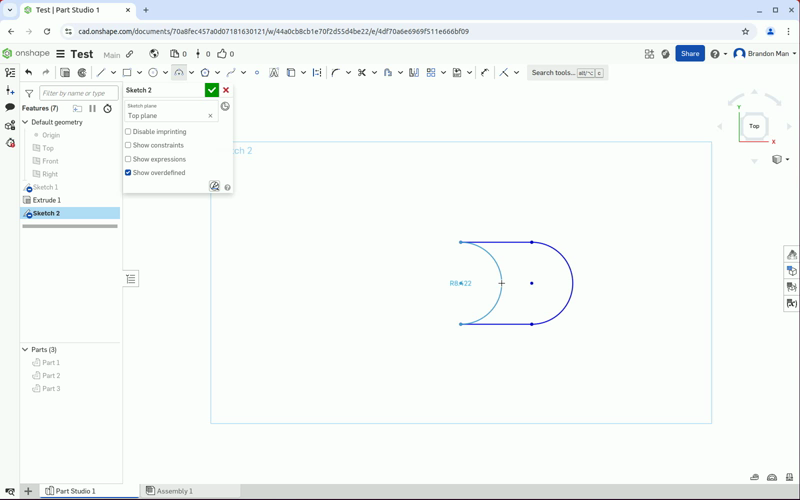
click(501, 282)
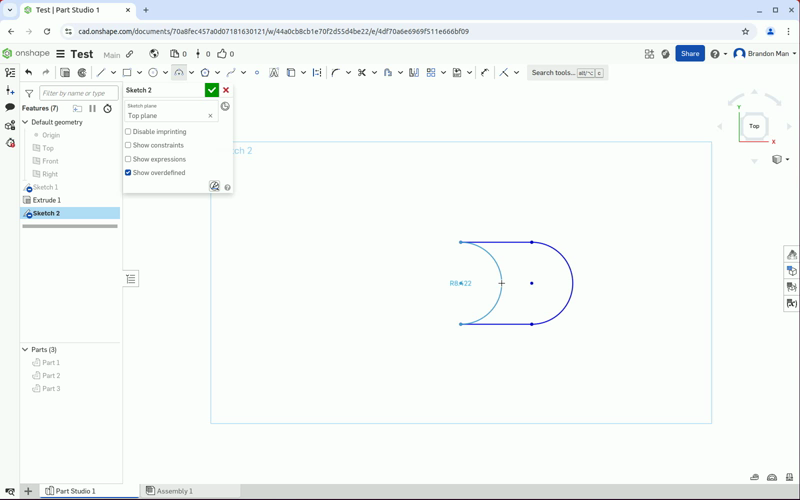
key_up(shift)
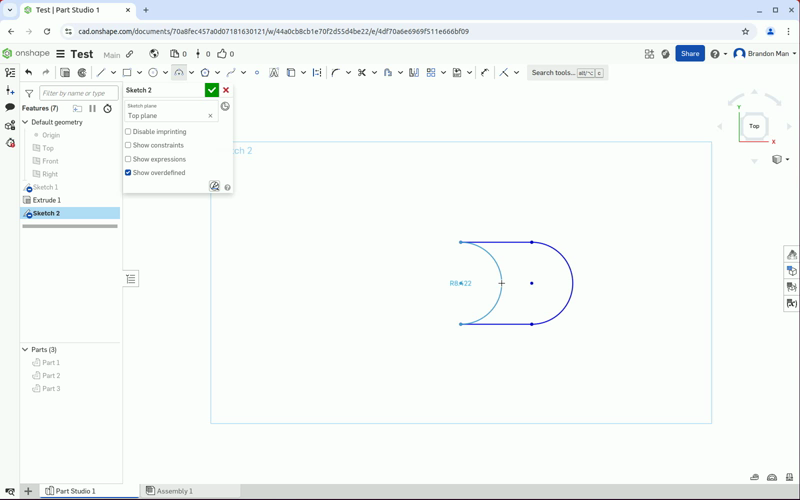
key(esc)
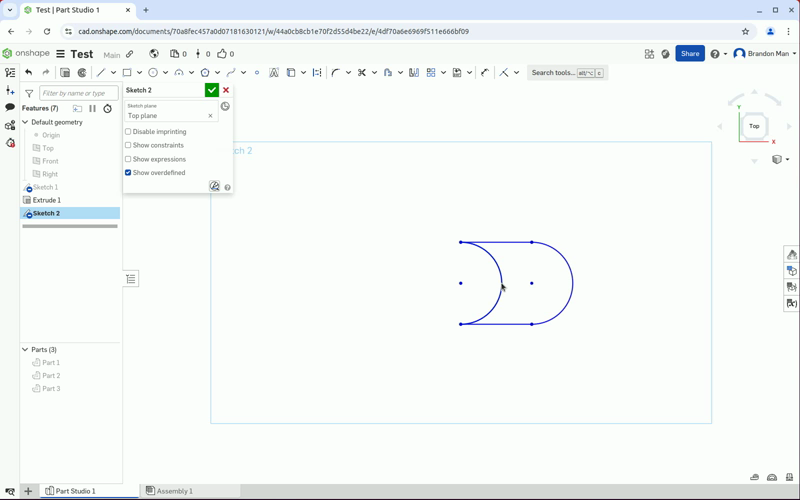
key(c)
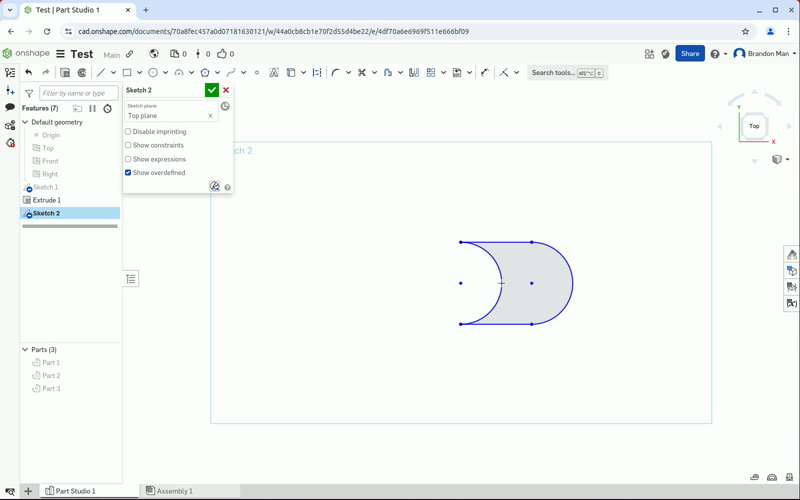
key_down(shift)
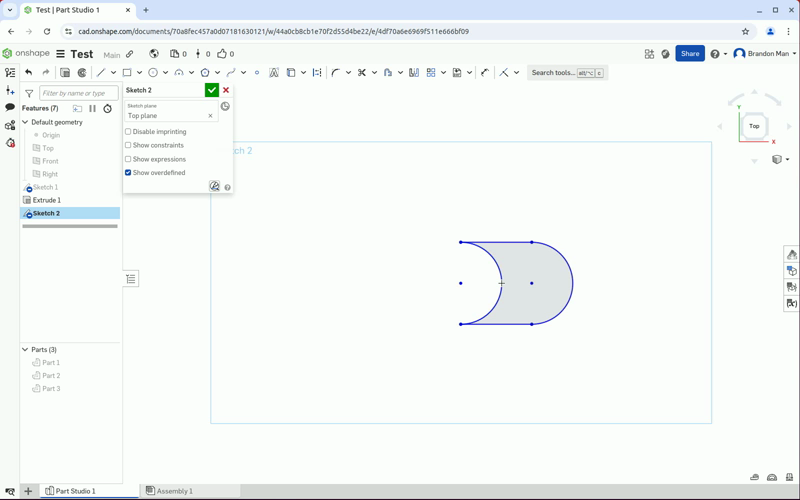
mouse_move(531, 282)
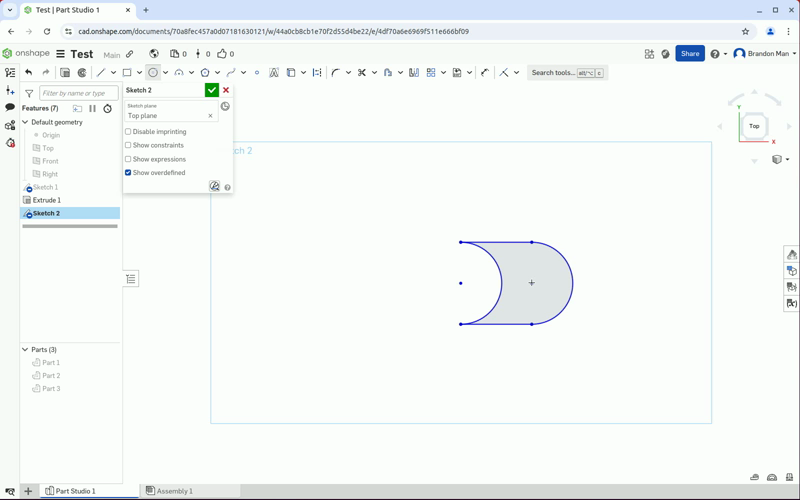
scroll(6)
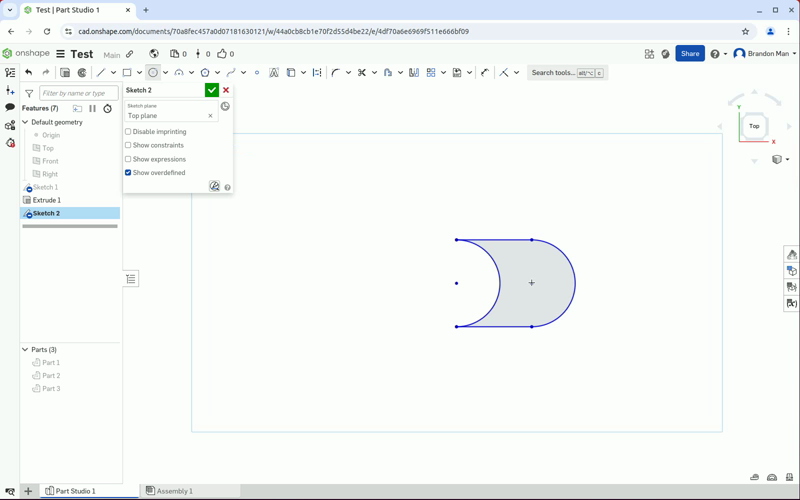
scroll(6)
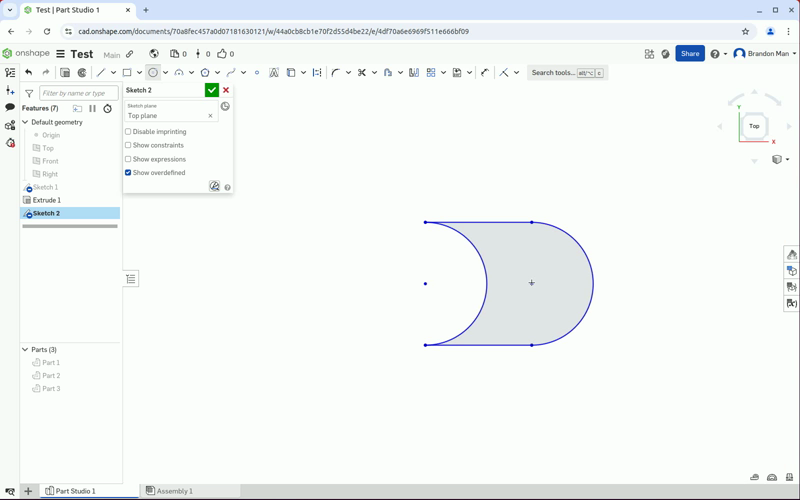
scroll(6)
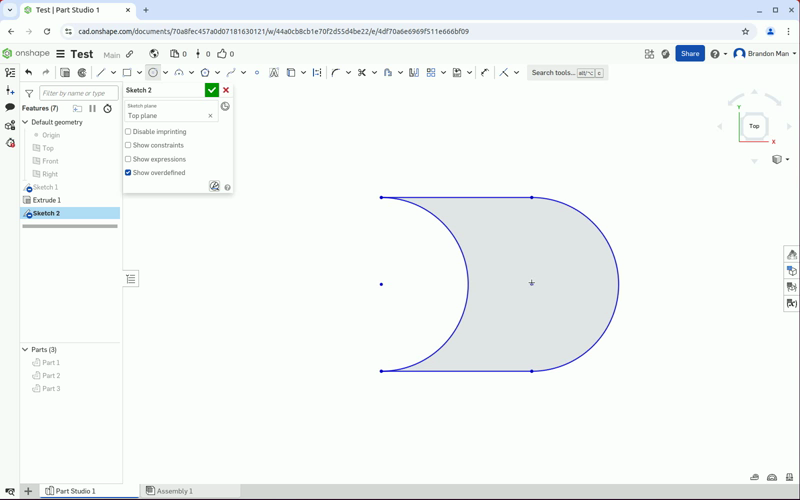
scroll(6)
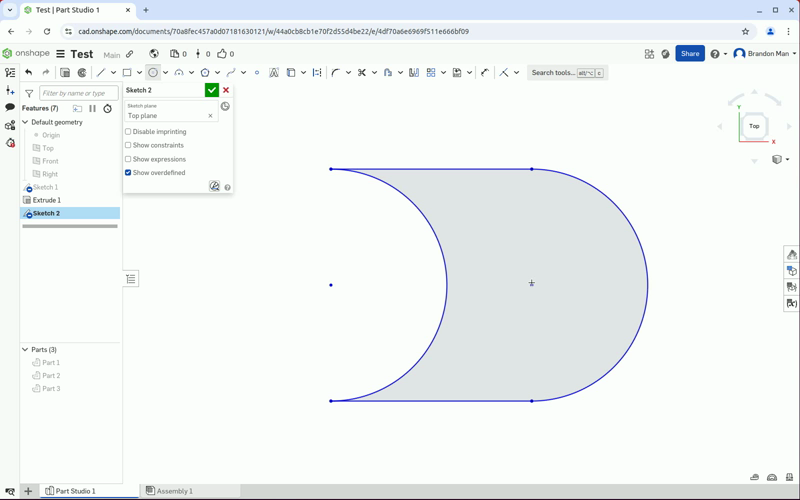
scroll(6)
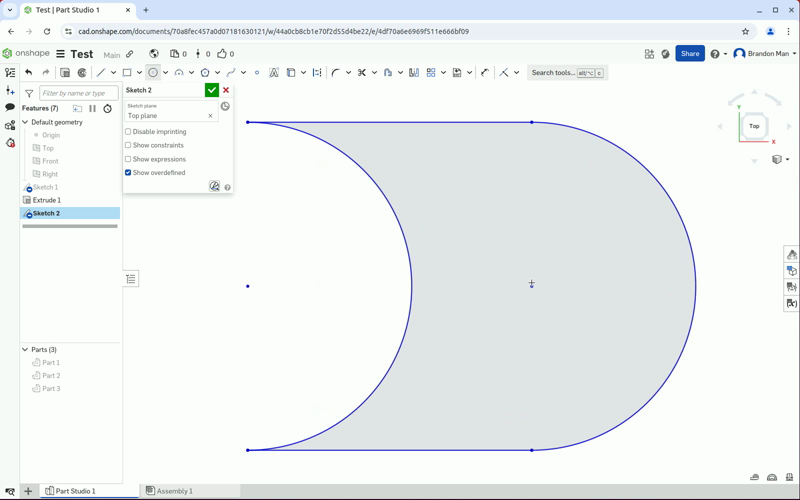
scroll(6)
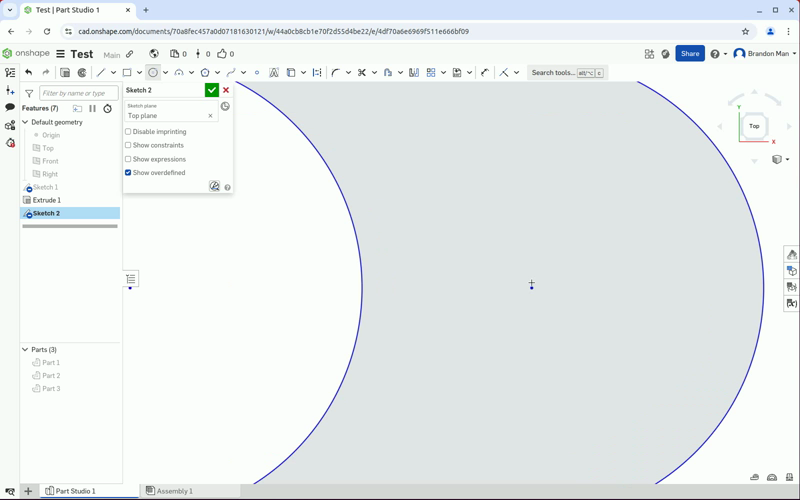
scroll(6)
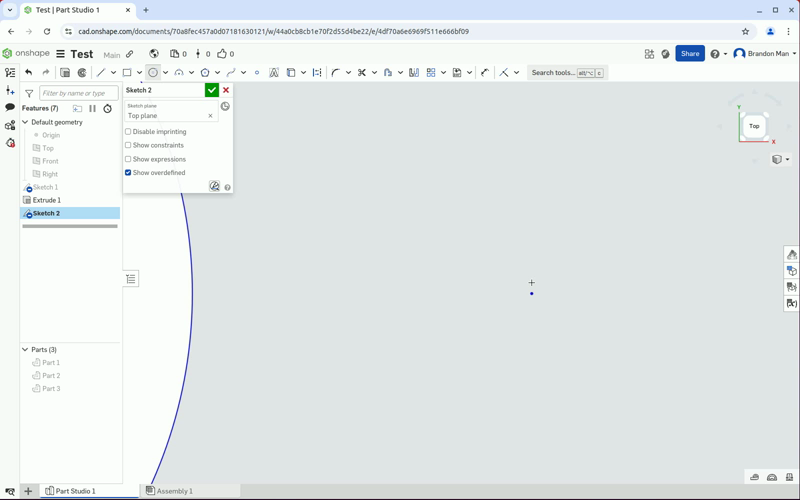
click(531, 282)
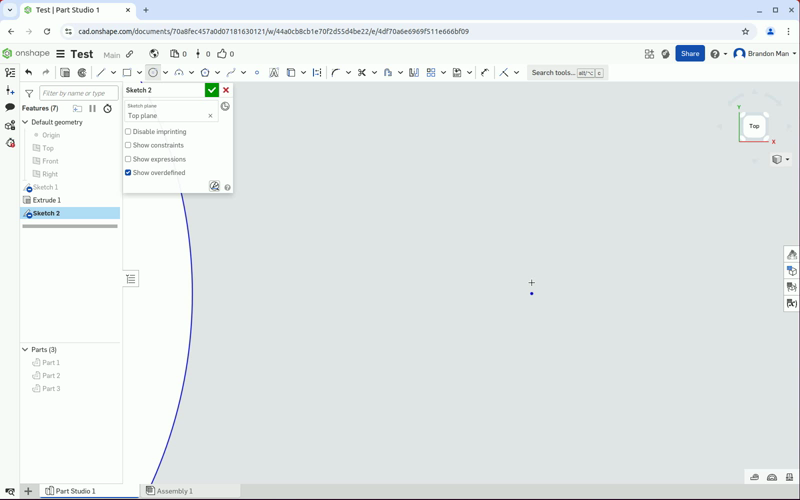
scroll(-6)
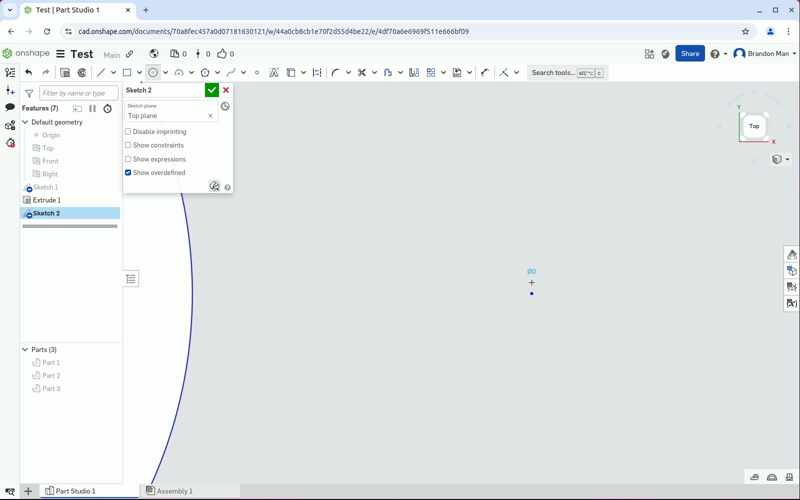
scroll(-6)
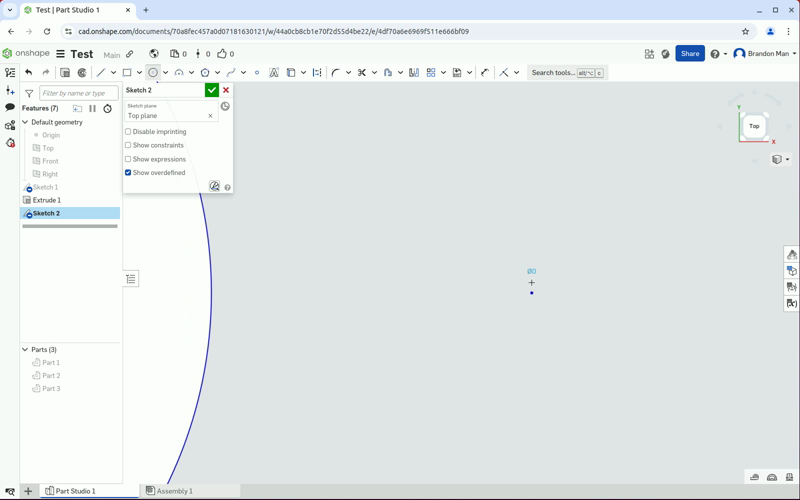
scroll(-6)
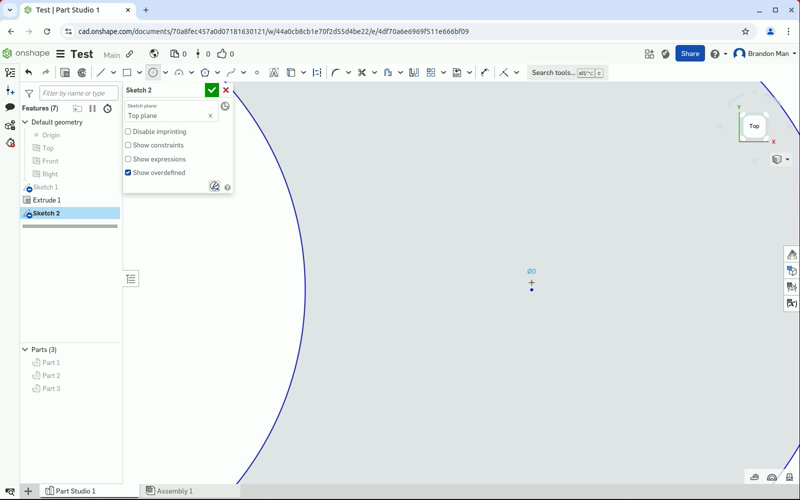
scroll(-6)
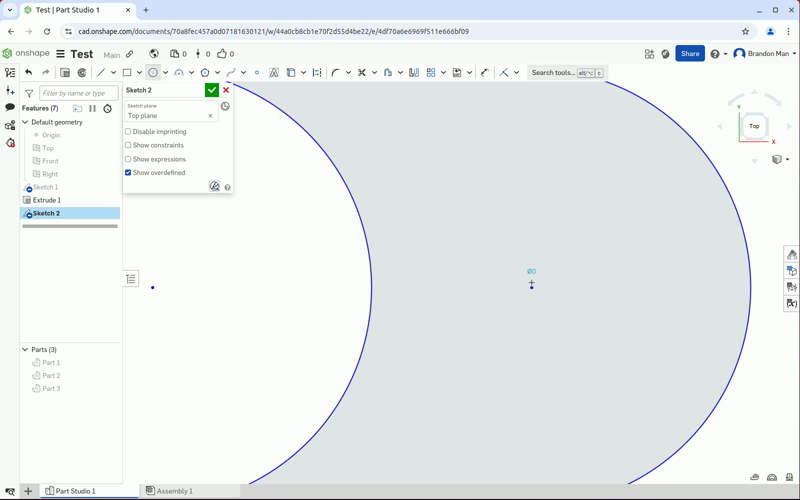
scroll(-6)
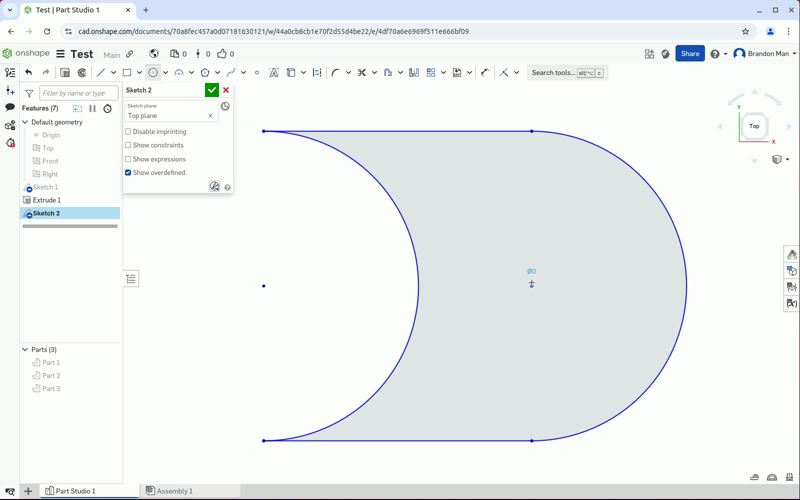
scroll(-6)
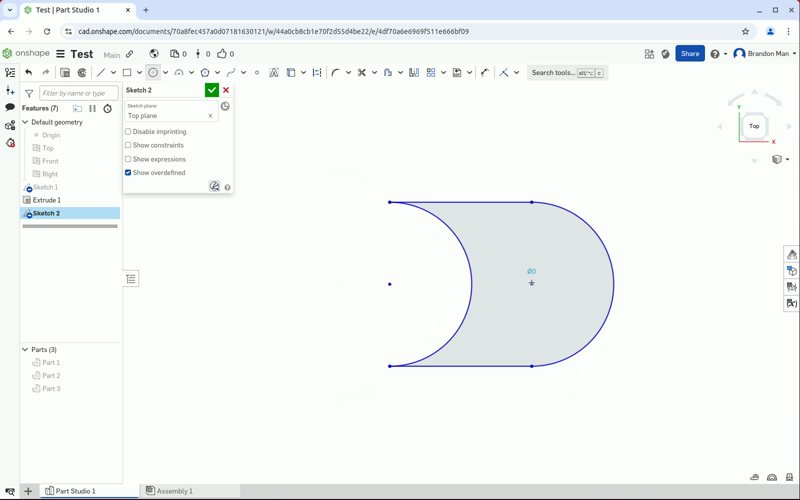
scroll(-6)
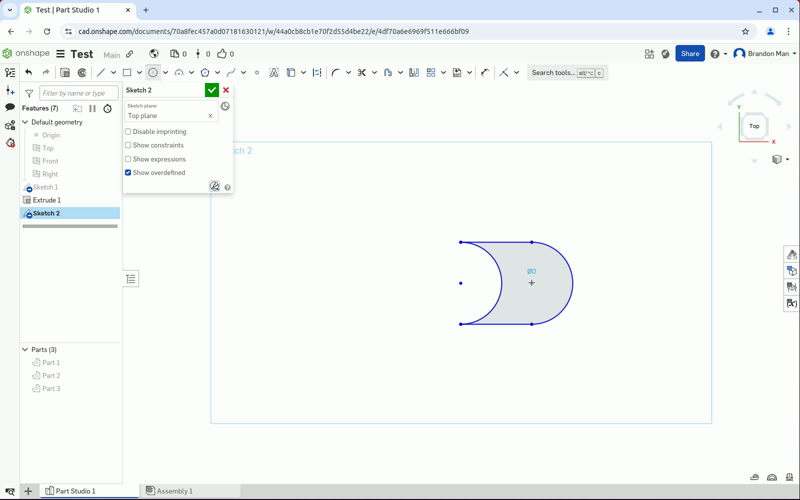
key_up(shift)
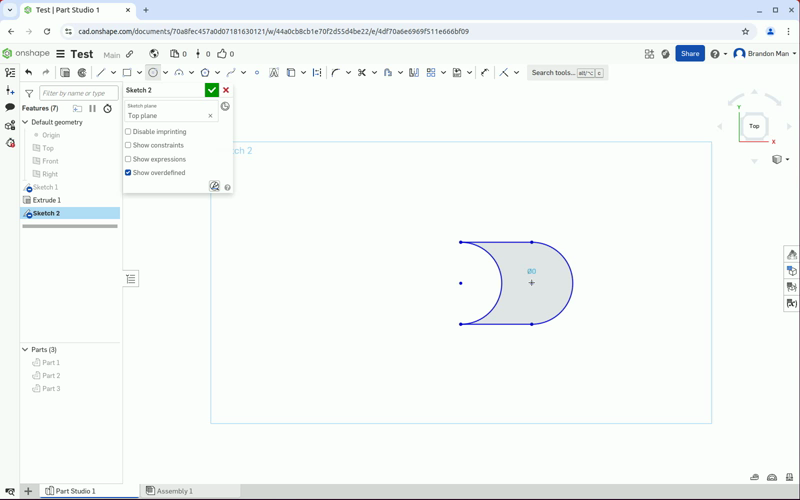
mouse_move(549, 282)
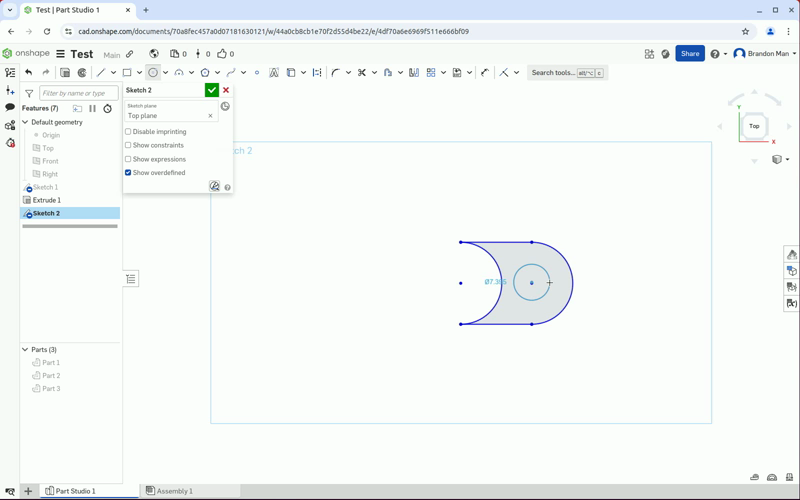
click(549, 282)
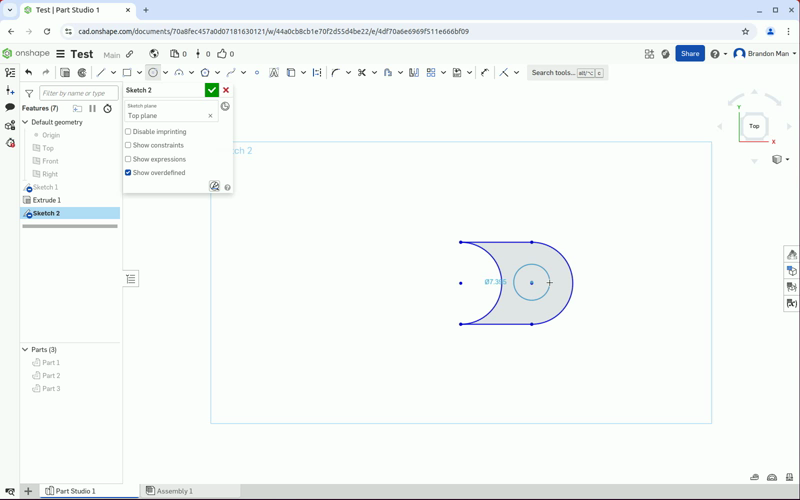
key(esc)
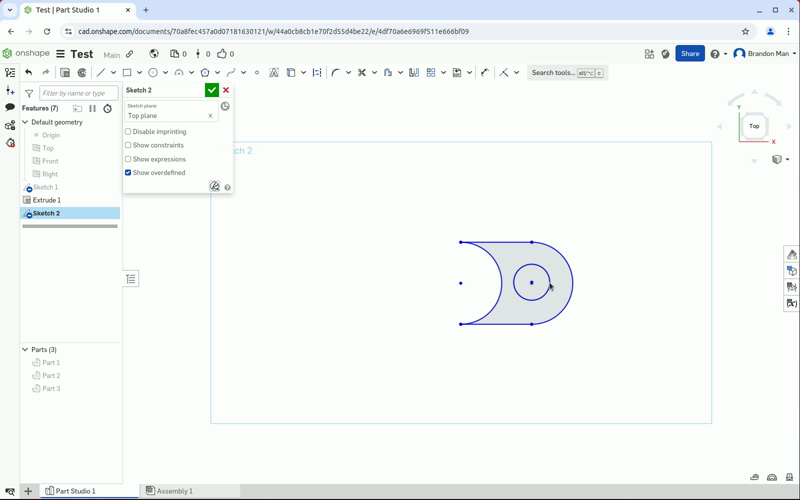
mouse_move(535, 318)
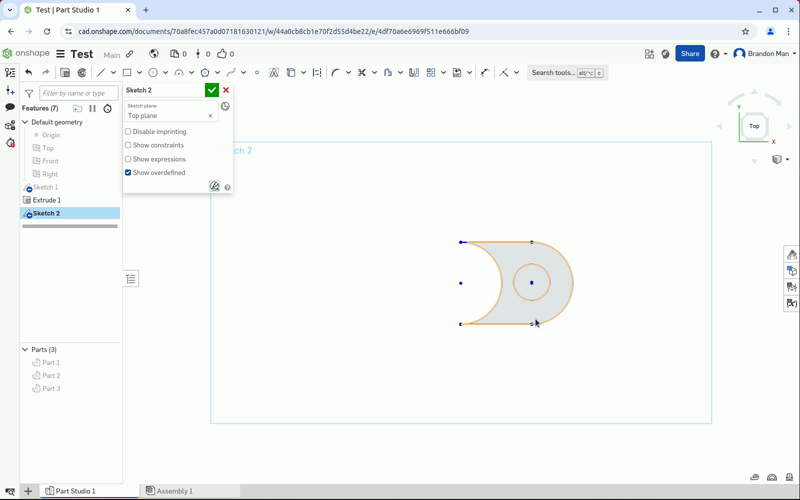
click(535, 318)
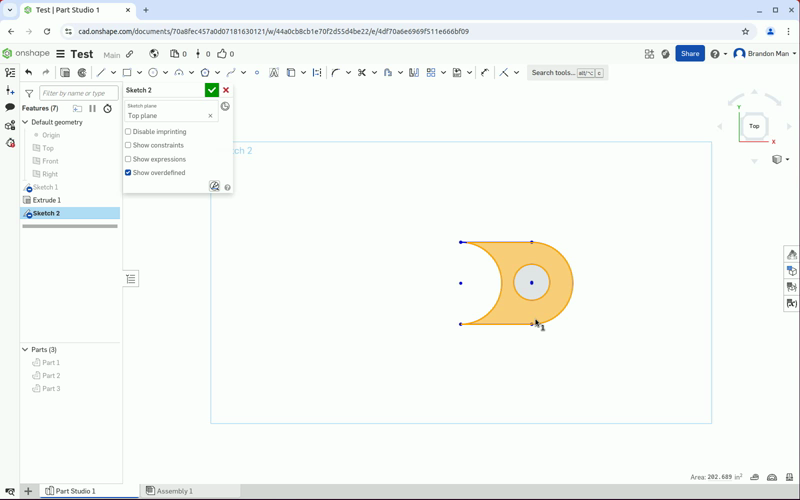
mouse_move(73, 352)
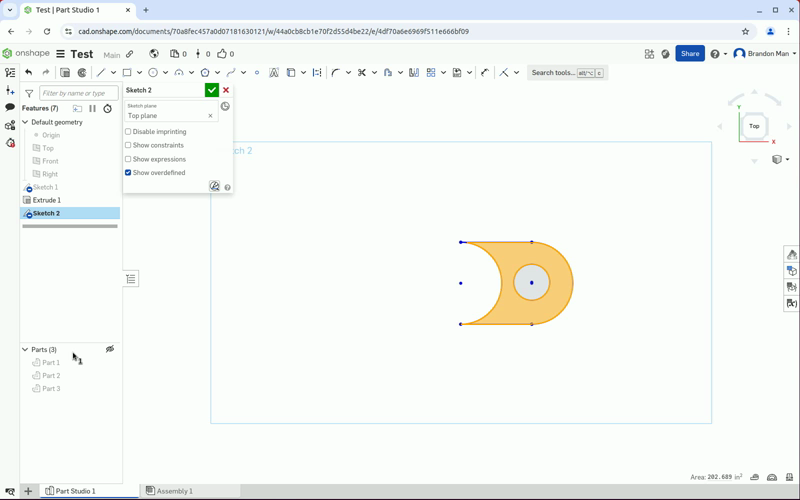
key(shift+y)
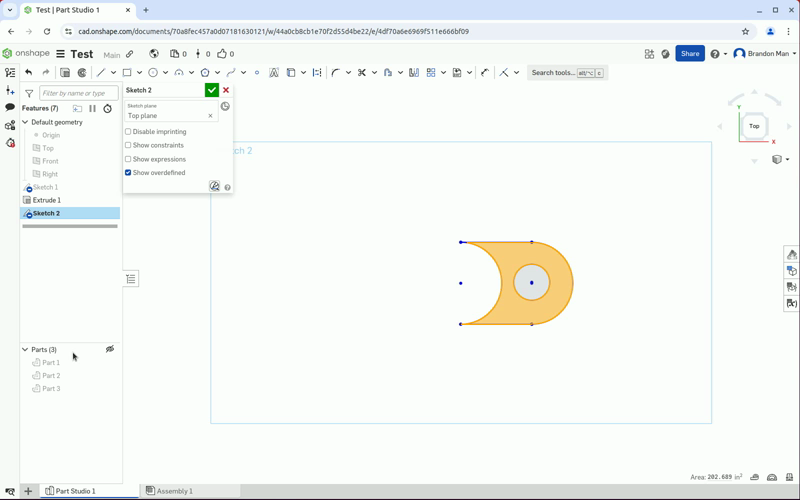
key(shift+e)
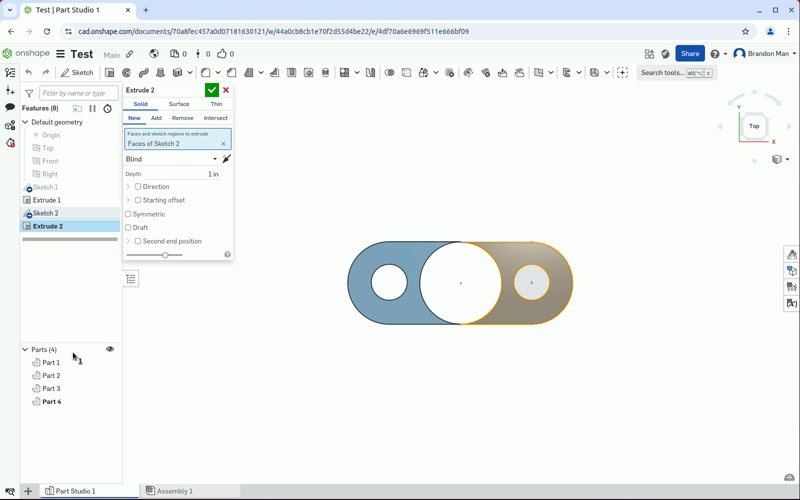
mouse_move(143, 106)
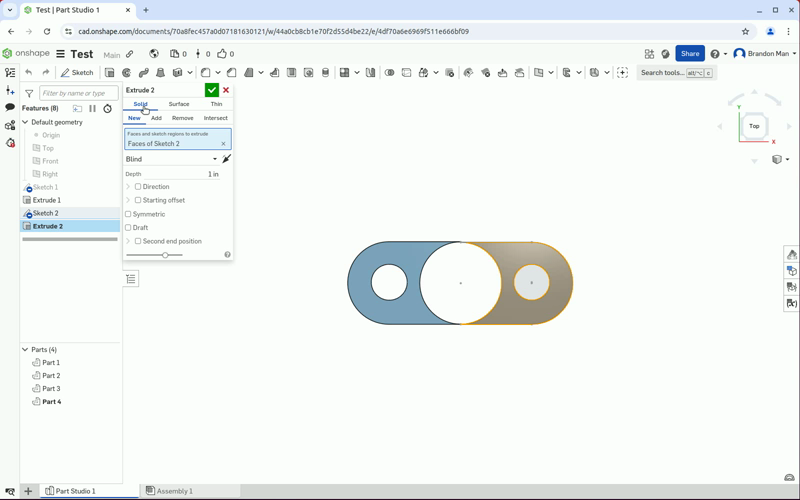
click(143, 106)
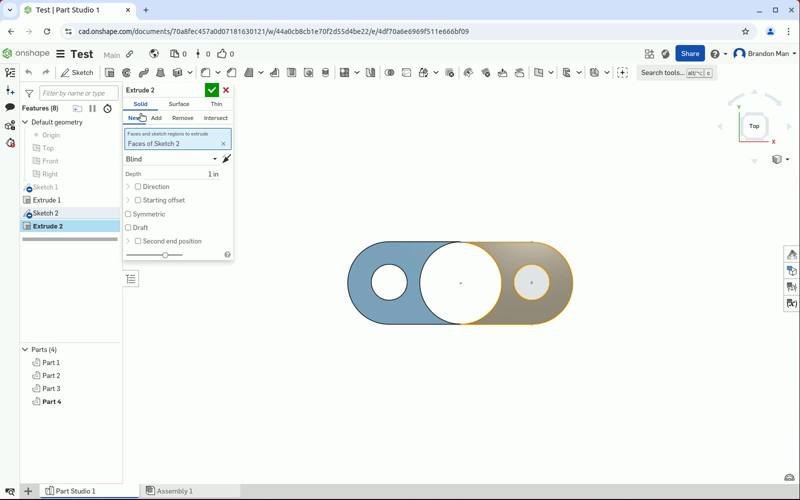
mouse_move(137, 120)
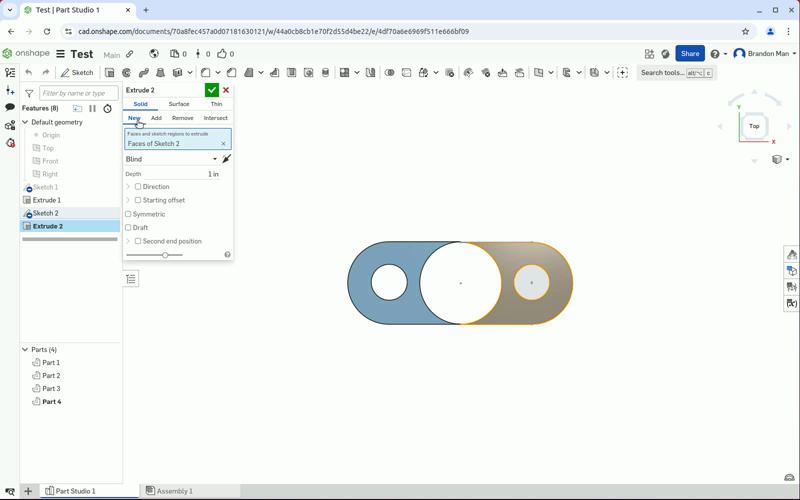
click(137, 120)
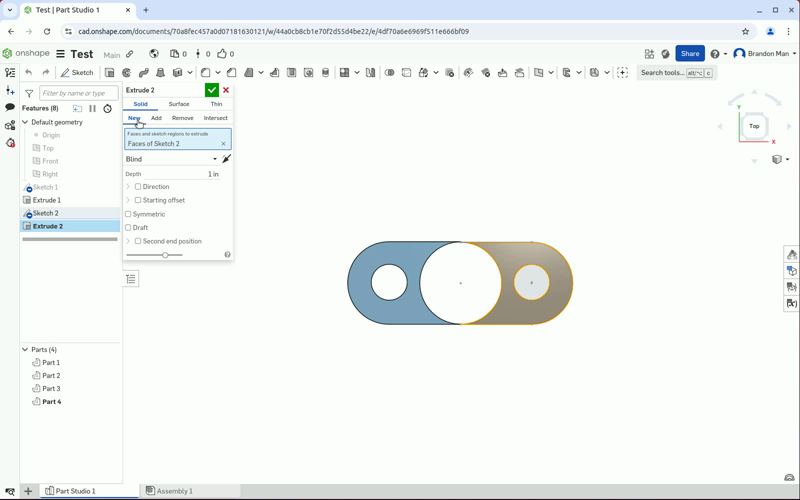
key(tab, 4)
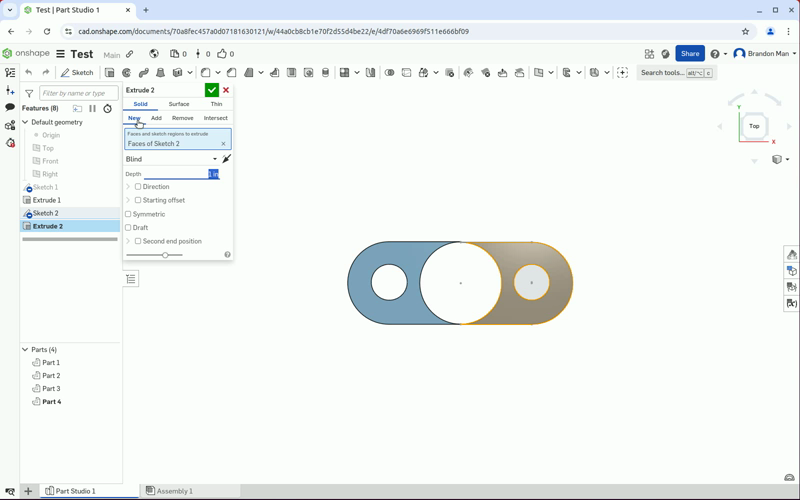
text(-6.258)
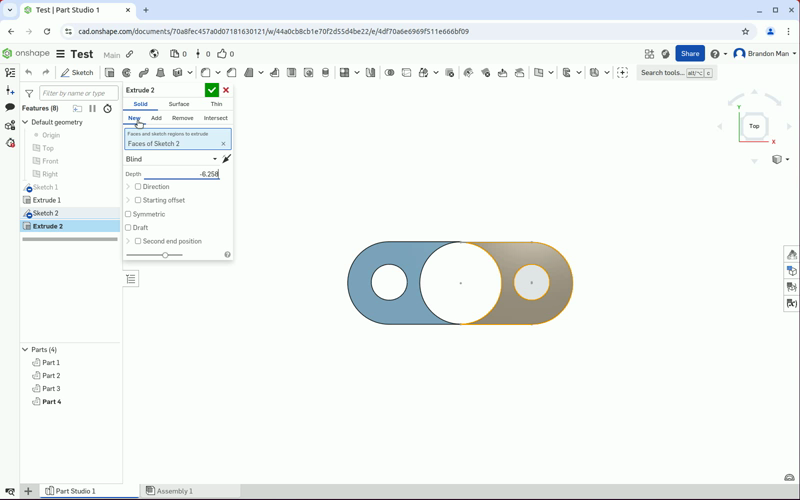
key(enter)
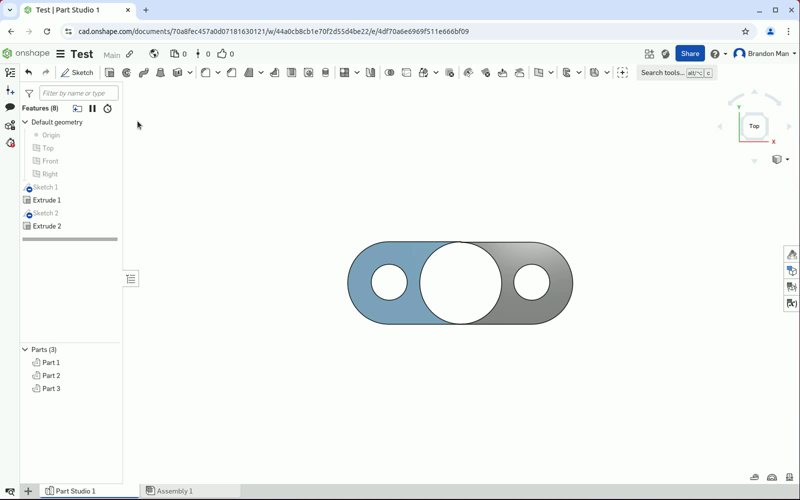
key(shift+h)
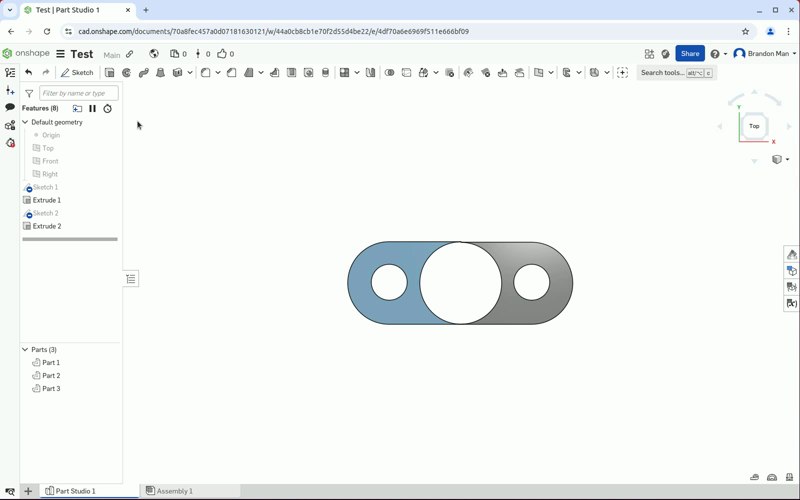
key(shift+h)
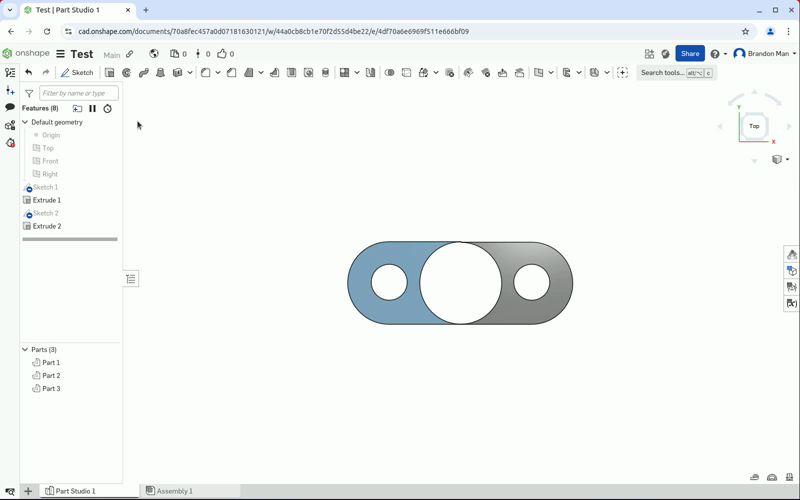
mouse_move(73, 189)
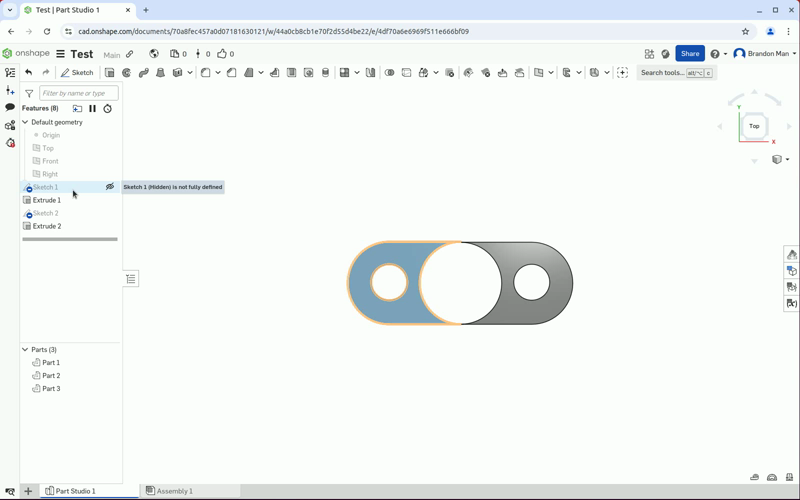
click(73, 189)
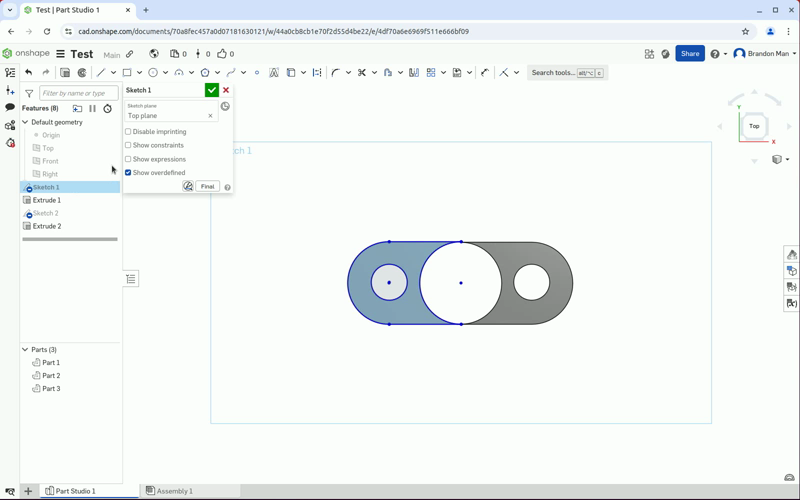
mouse_move(229, 92)
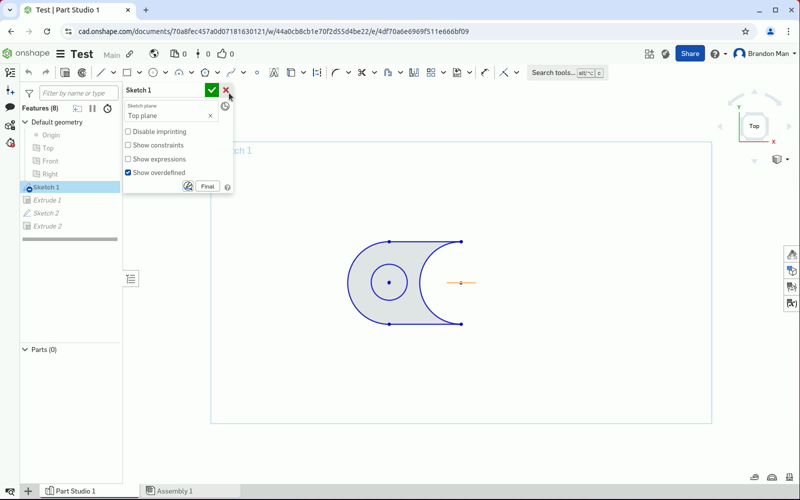
click(229, 92)
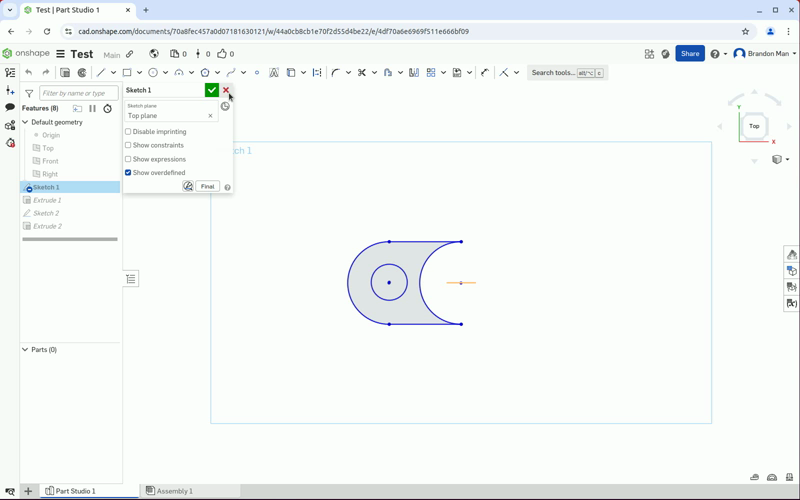
key(shift+s)
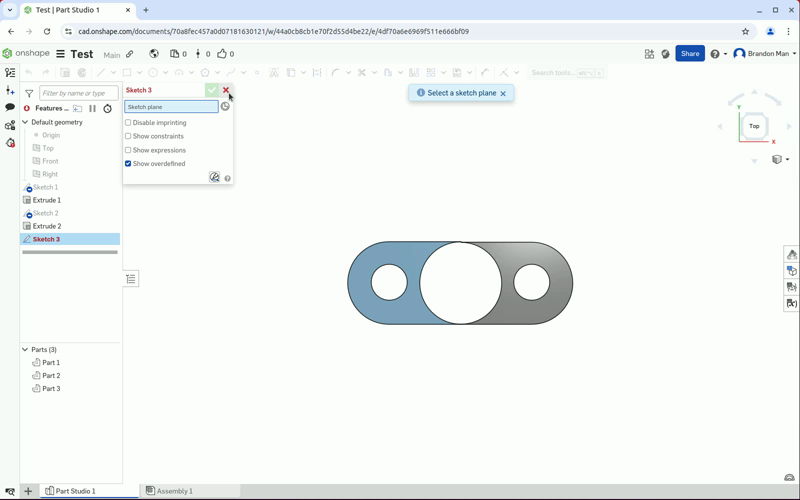
mouse_move(73, 150)
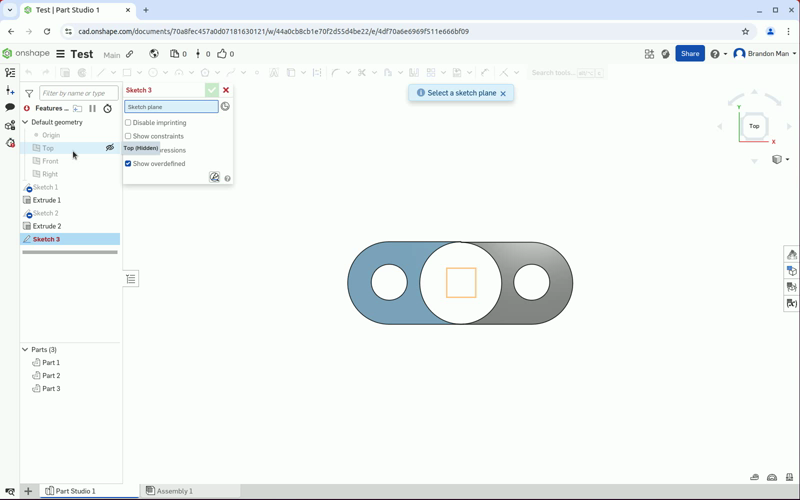
click(73, 150)
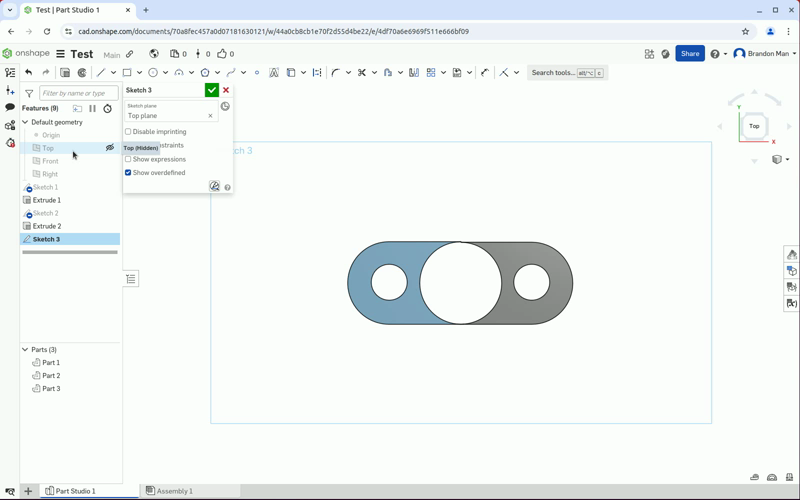
mouse_move(73, 352)
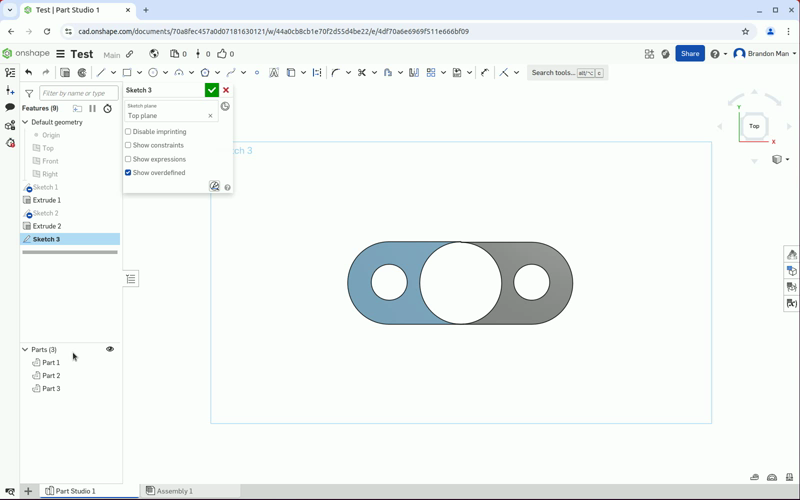
key(y)
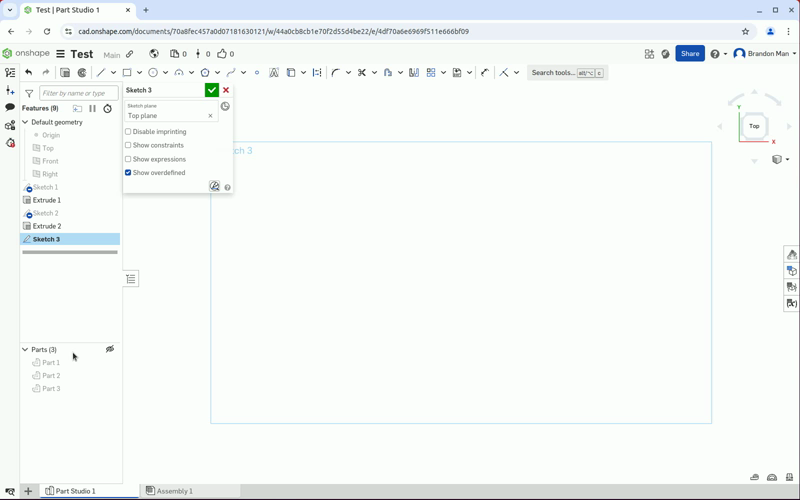
key(c)
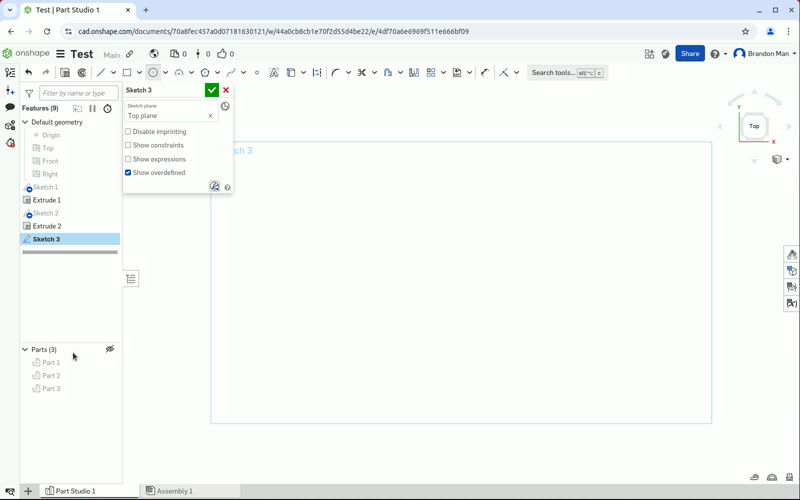
key_down(shift)
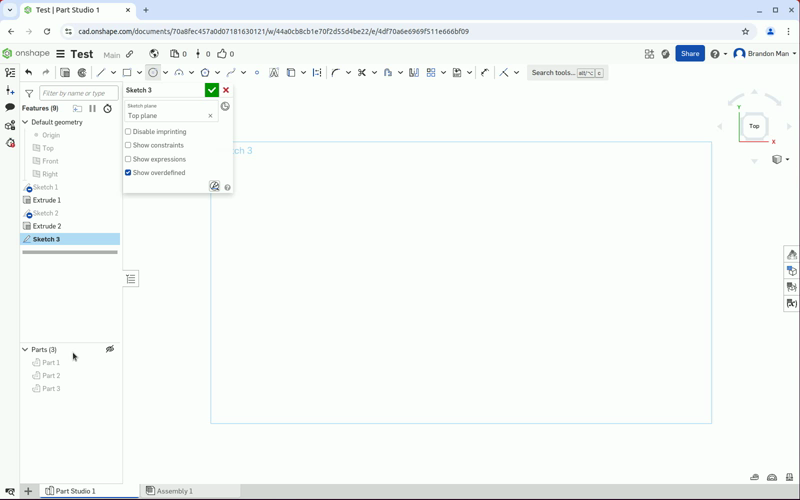
mouse_move(390, 282)
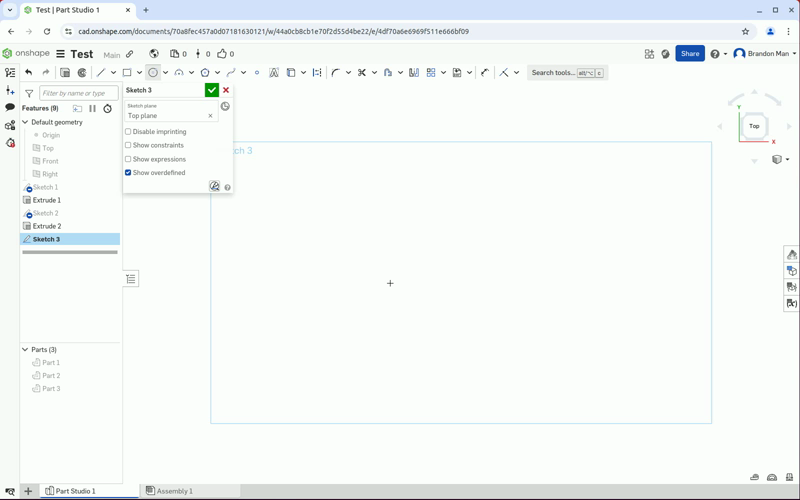
click(390, 282)
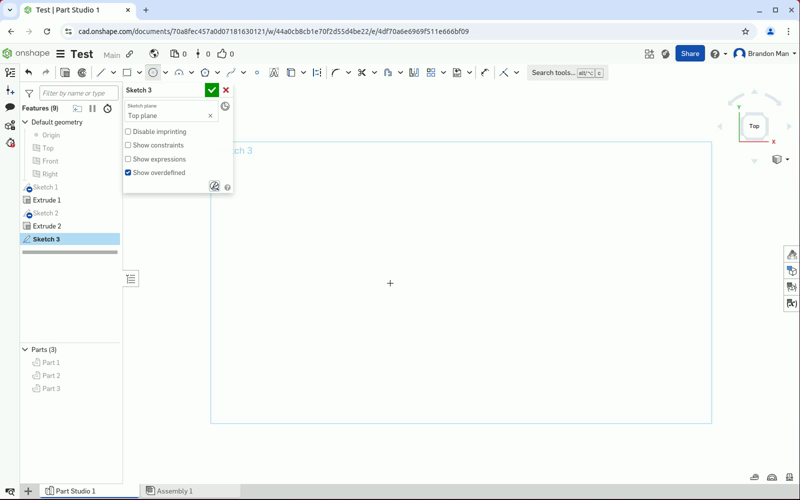
key_up(shift)
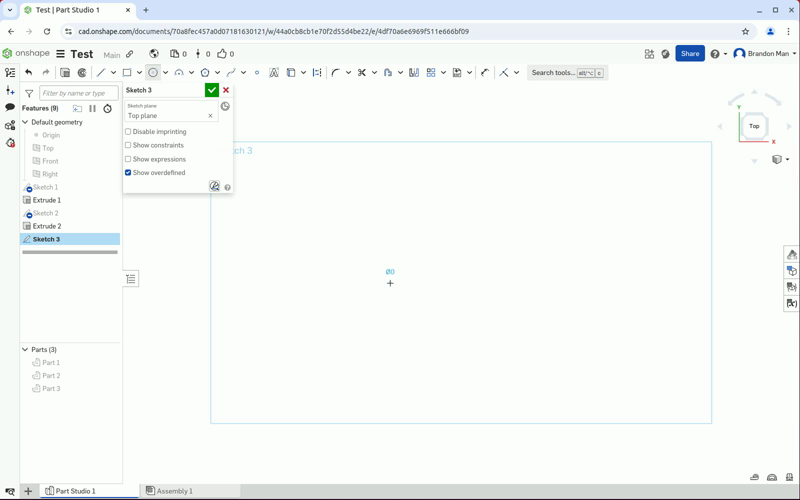
mouse_move(408, 282)
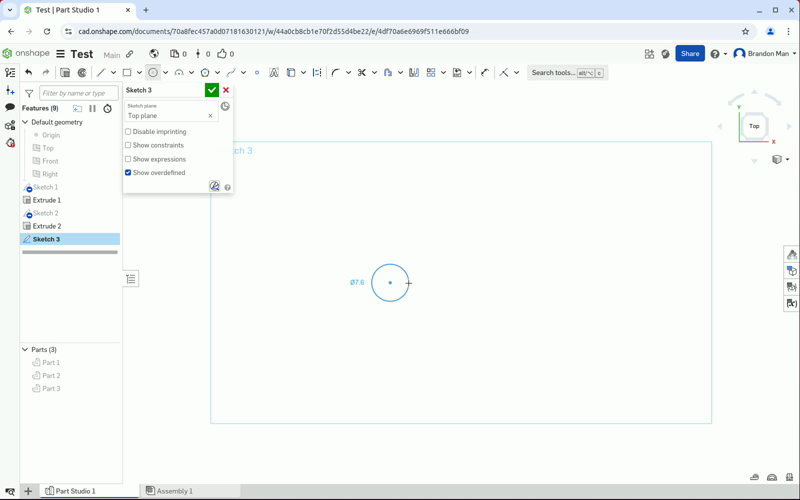
click(408, 282)
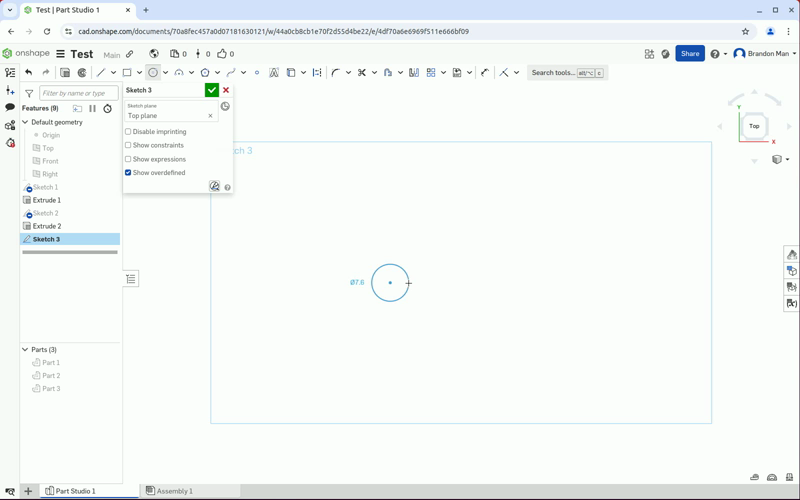
key(esc)
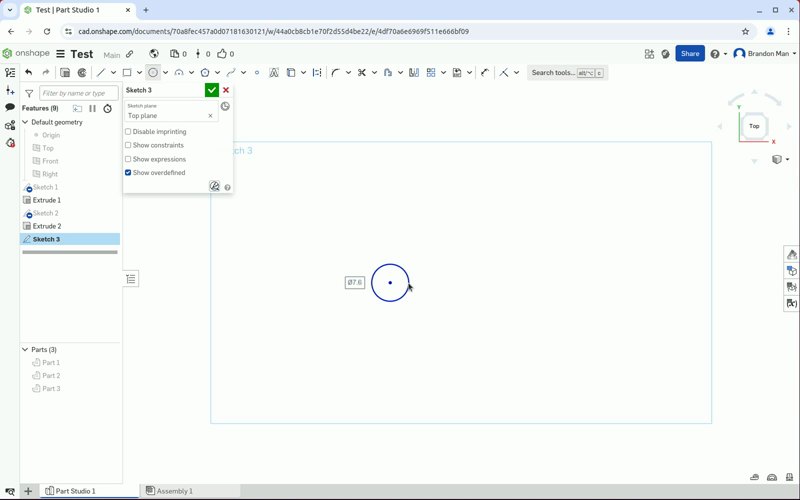
key(c)
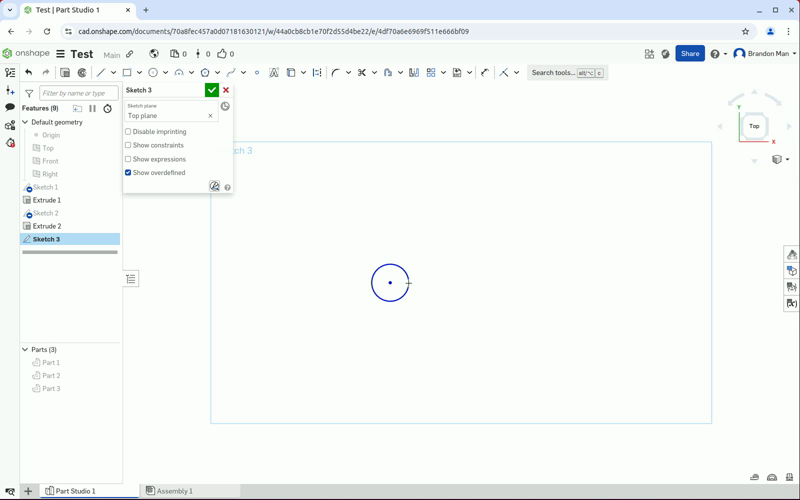
key_down(shift)
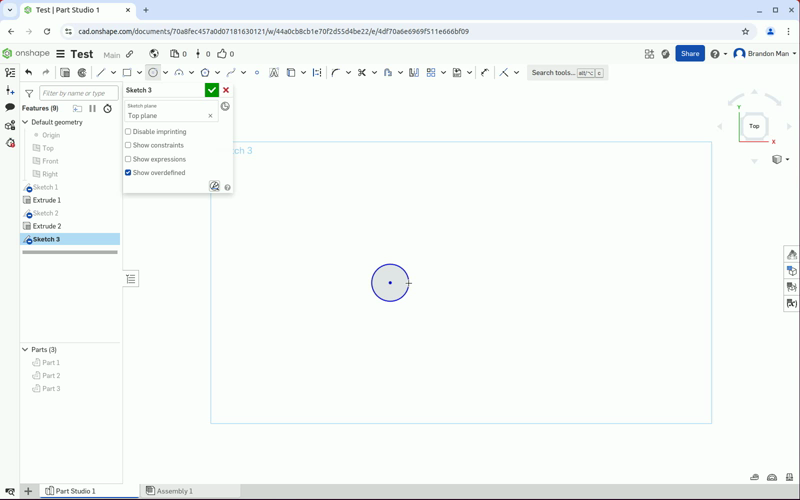
mouse_move(390, 282)
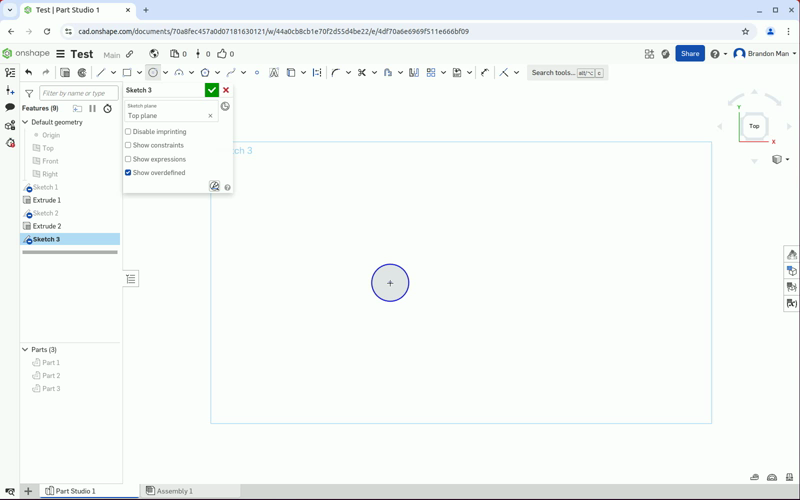
click(390, 282)
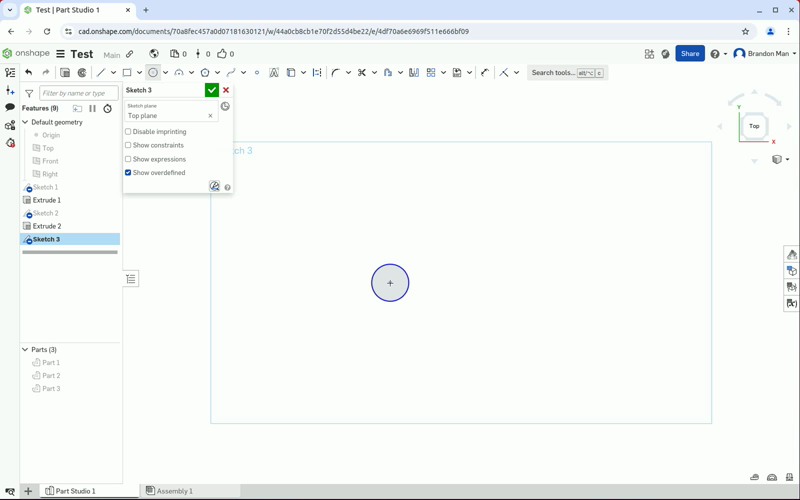
key_up(shift)
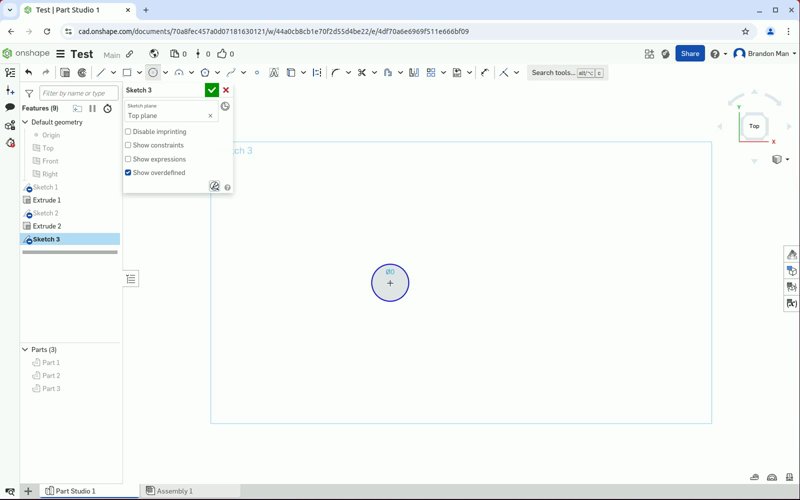
mouse_move(400, 282)
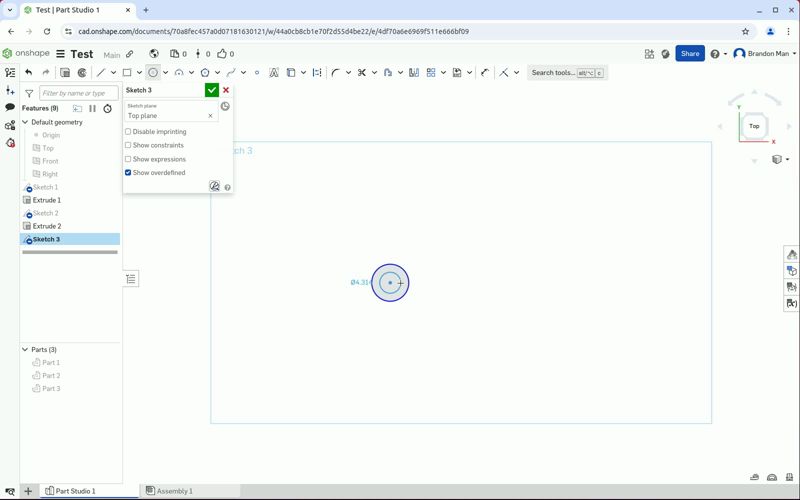
click(400, 282)
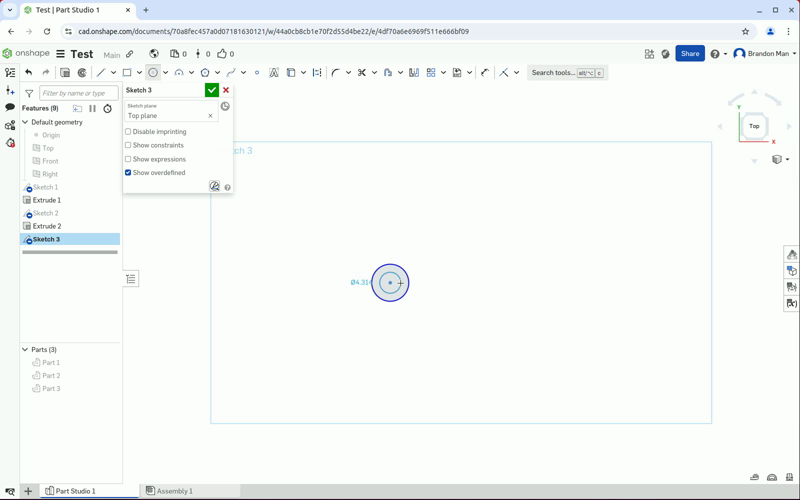
key(esc)
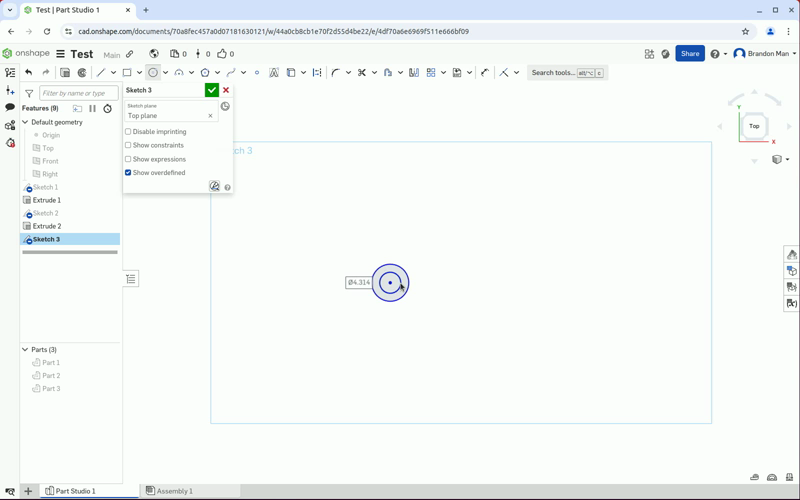
mouse_move(377, 278)
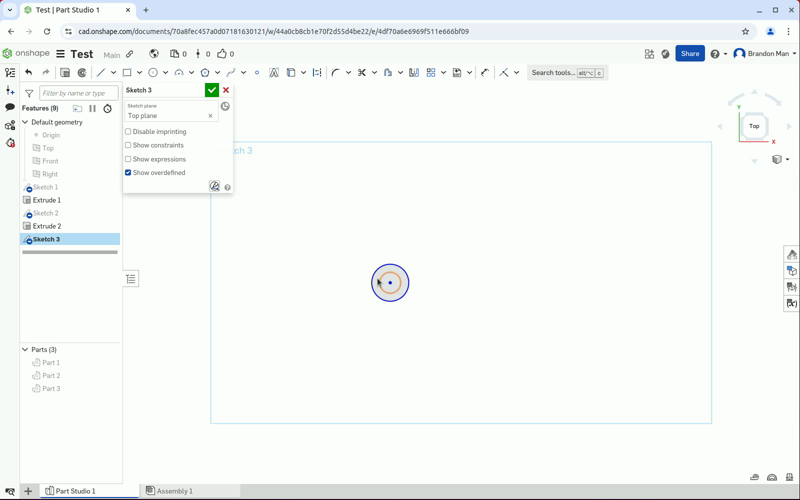
scroll(6)
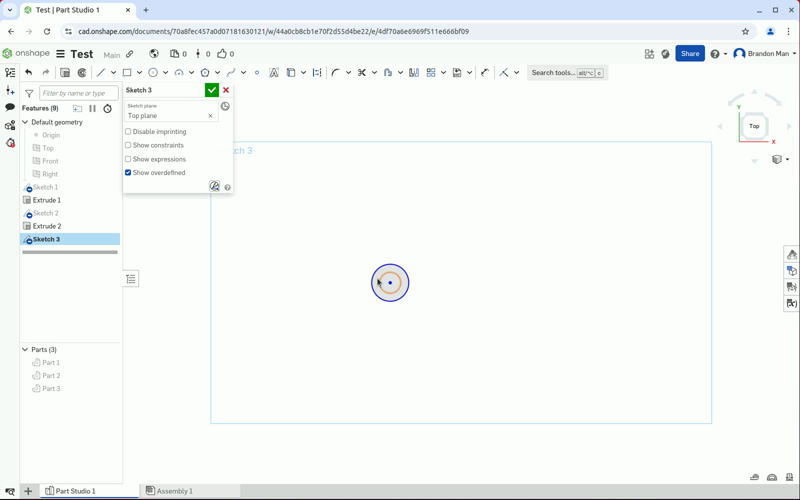
scroll(6)
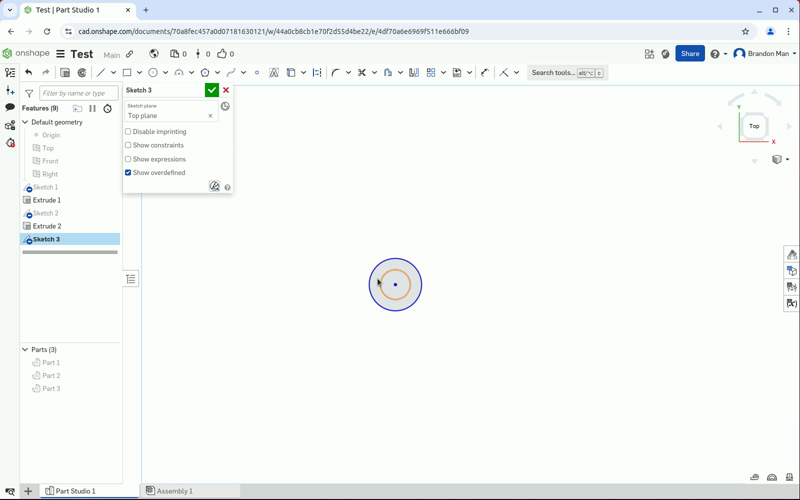
scroll(6)
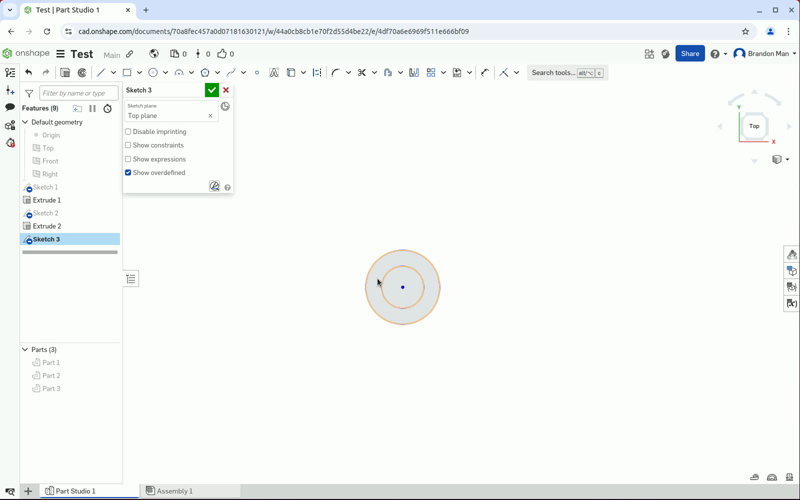
scroll(6)
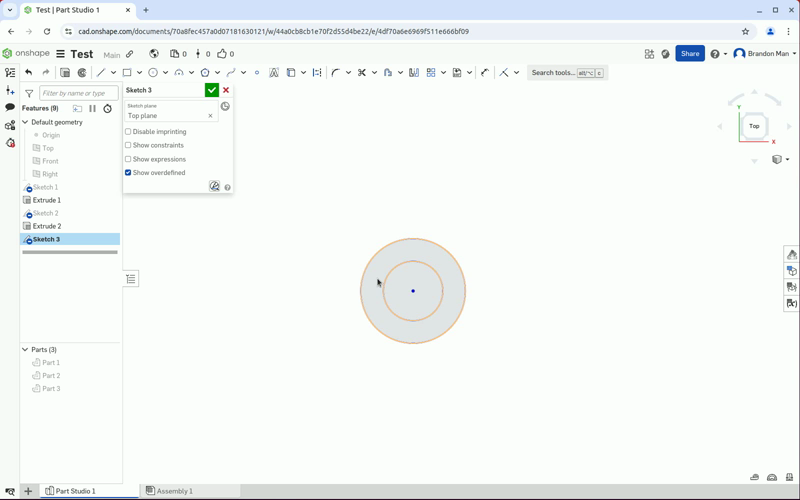
scroll(6)
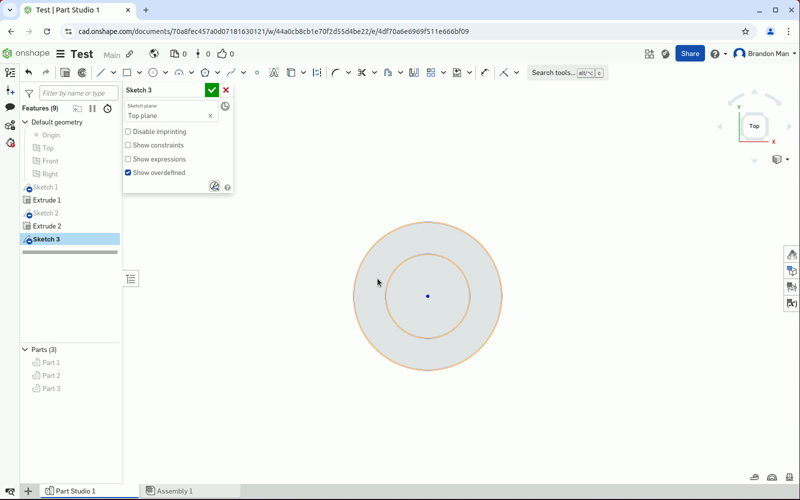
scroll(6)
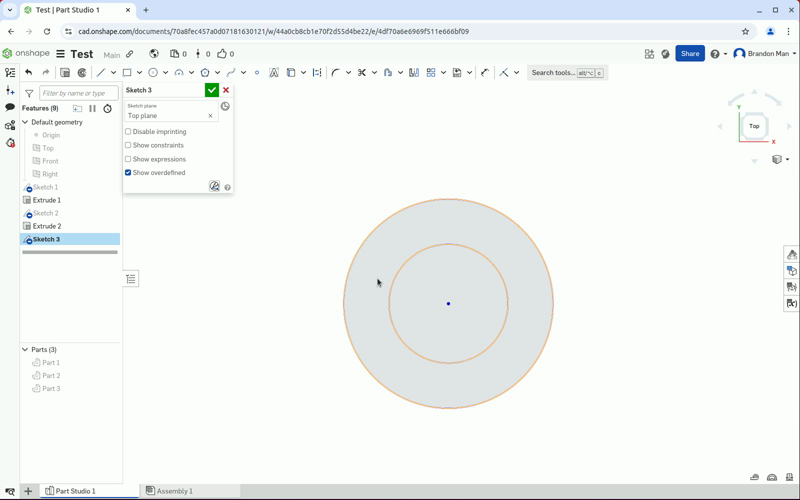
scroll(6)
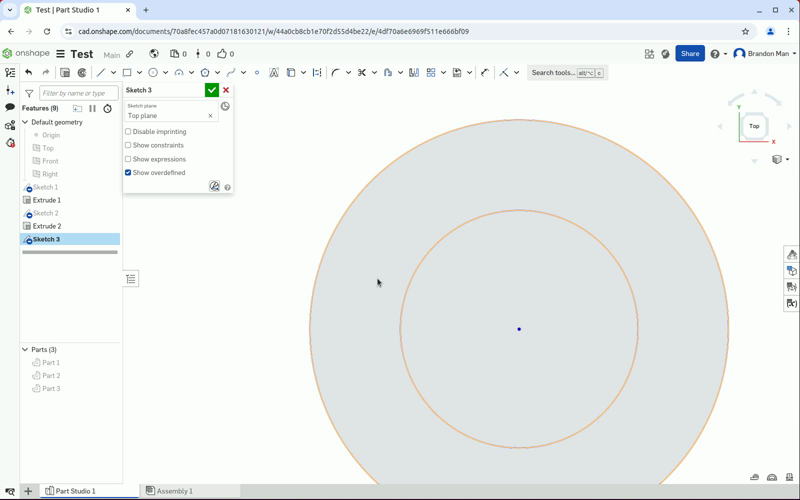
click(377, 278)
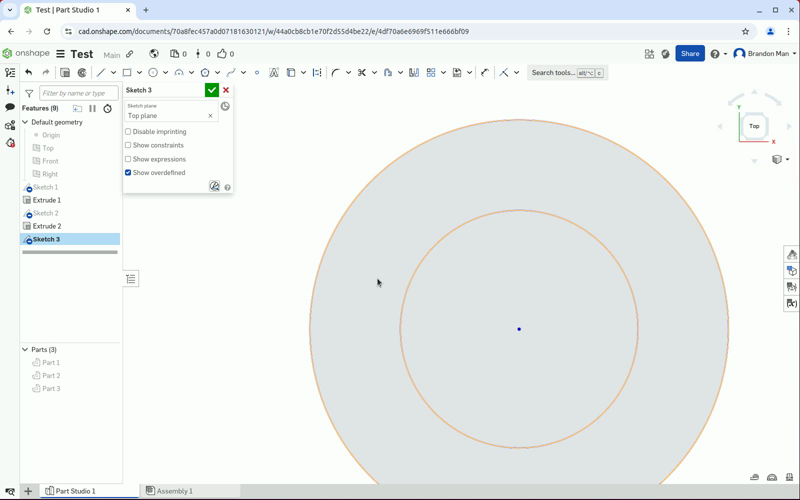
scroll(-6)
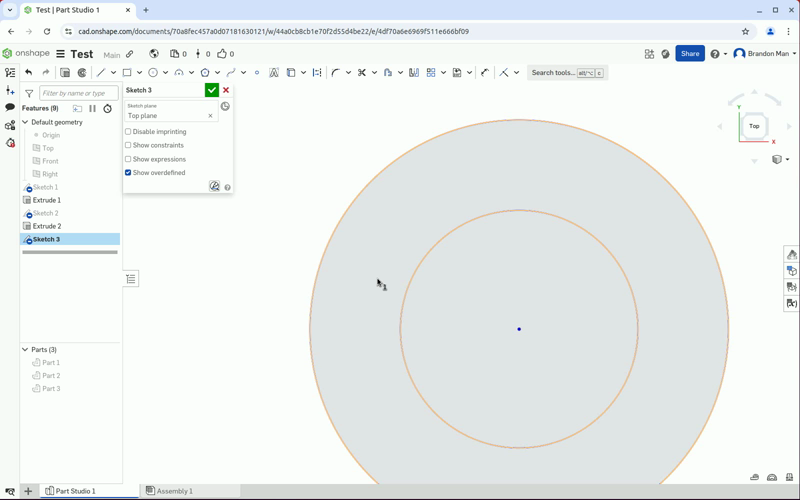
scroll(-6)
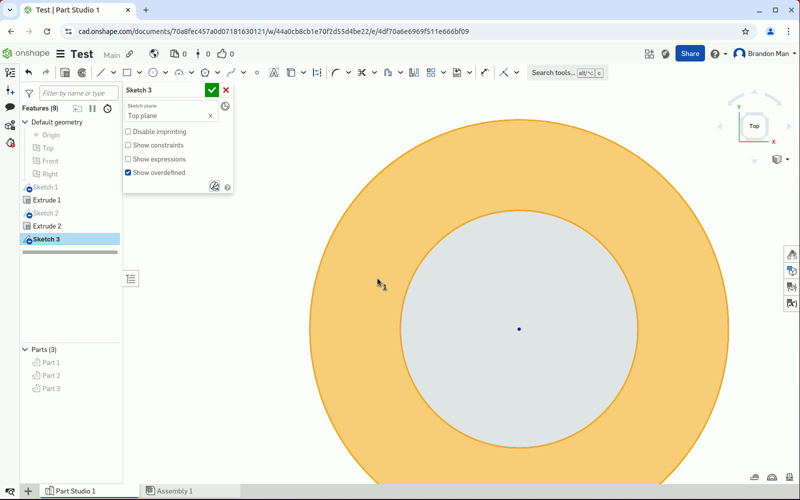
scroll(-6)
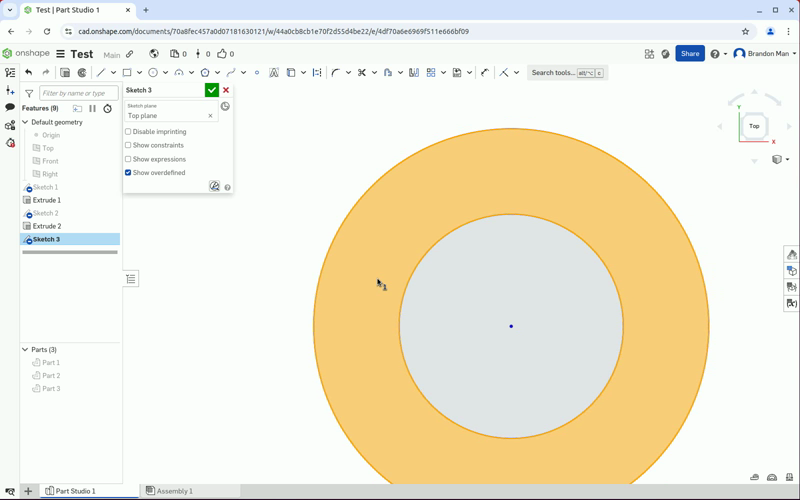
scroll(-6)
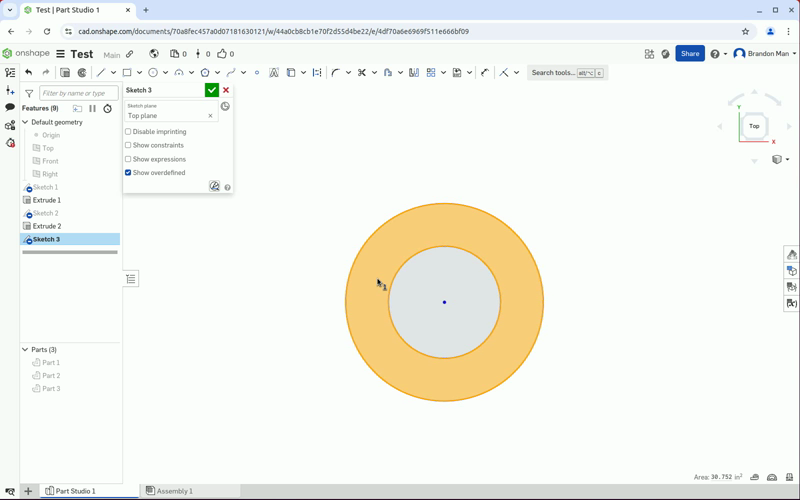
scroll(-6)
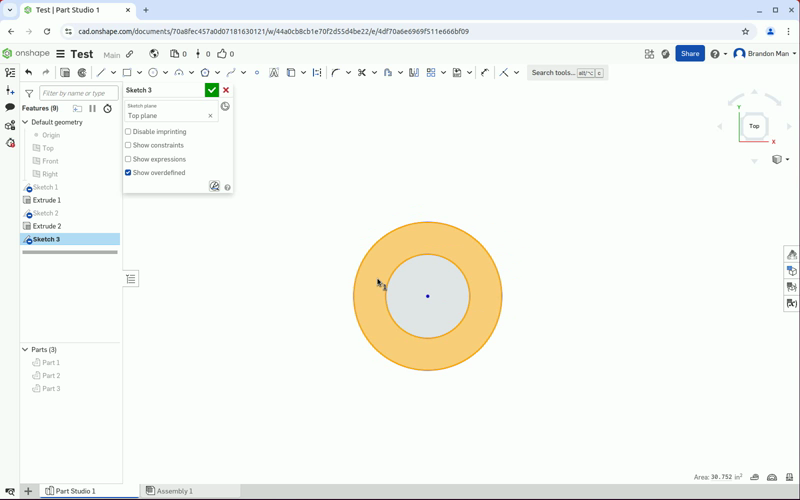
scroll(-6)
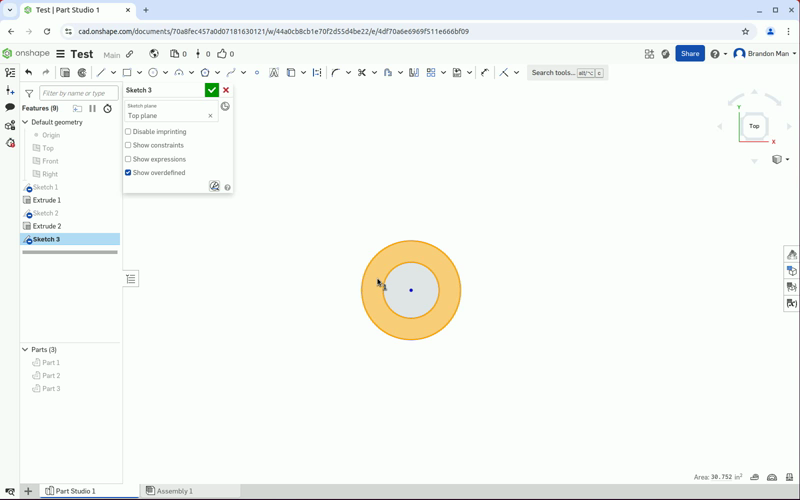
scroll(-6)
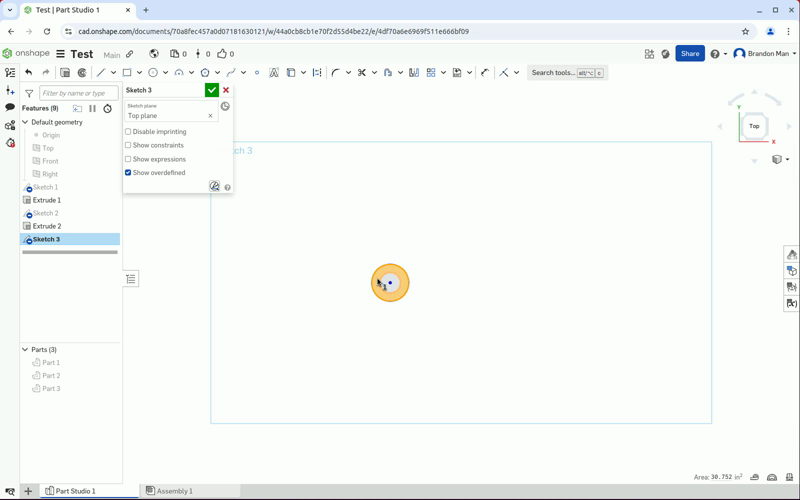
mouse_move(73, 352)
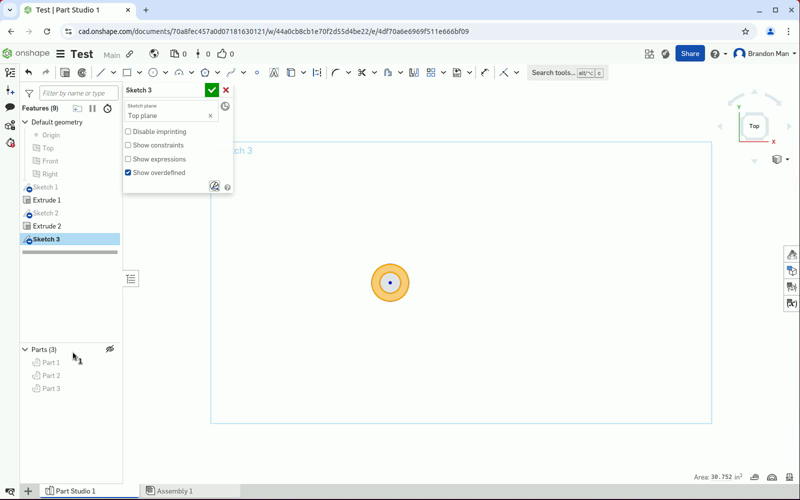
key(shift+y)
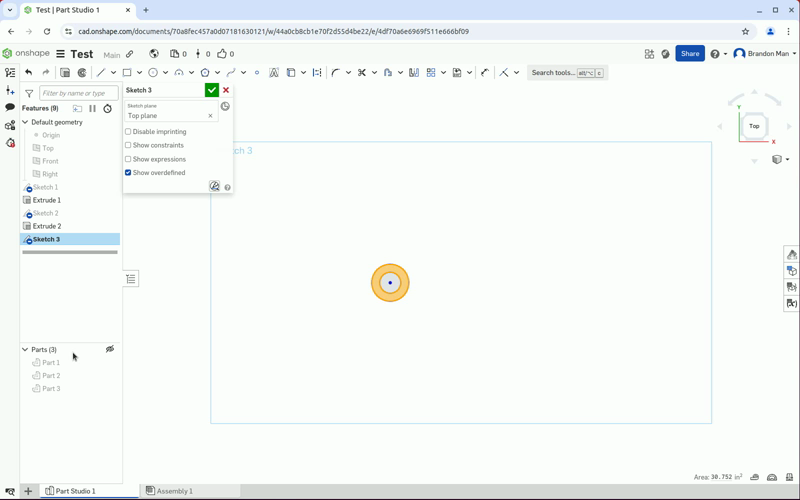
key(shift+e)
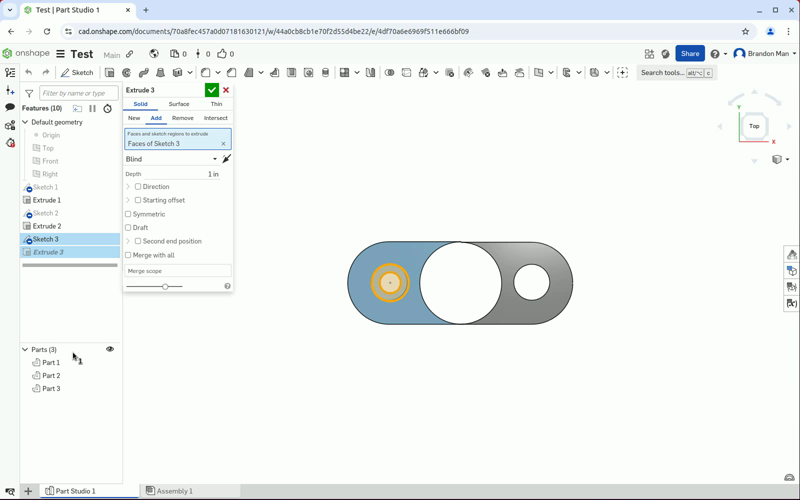
mouse_move(143, 106)
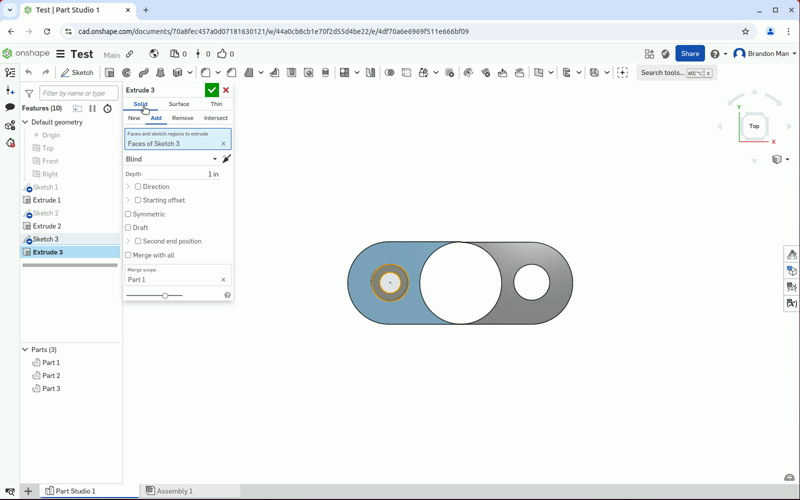
click(143, 106)
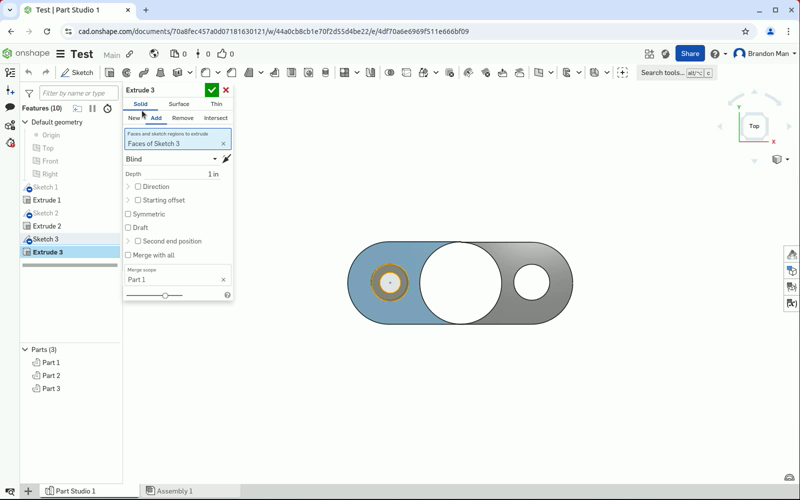
mouse_move(137, 120)
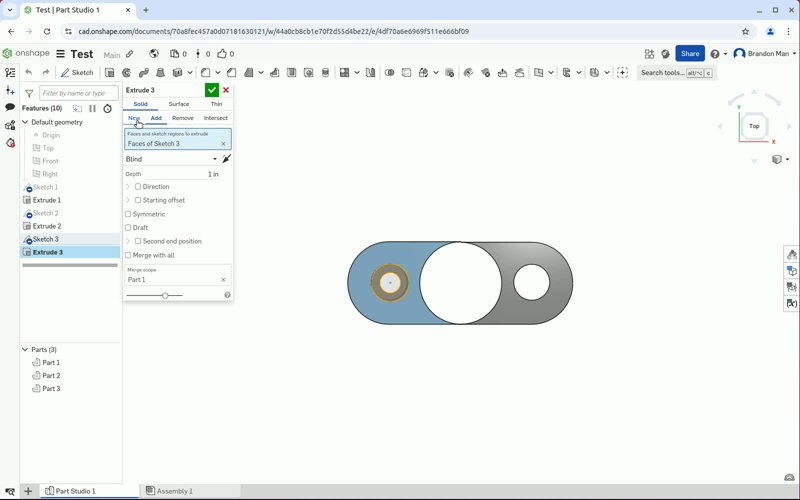
click(137, 120)
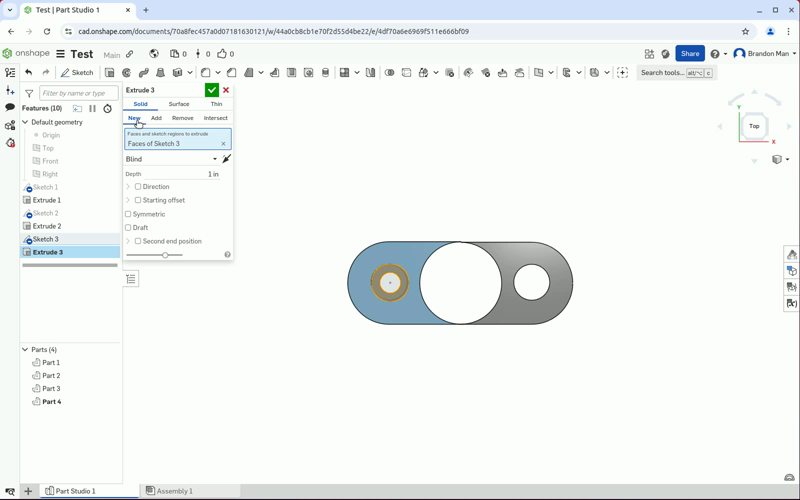
key(tab, 4)
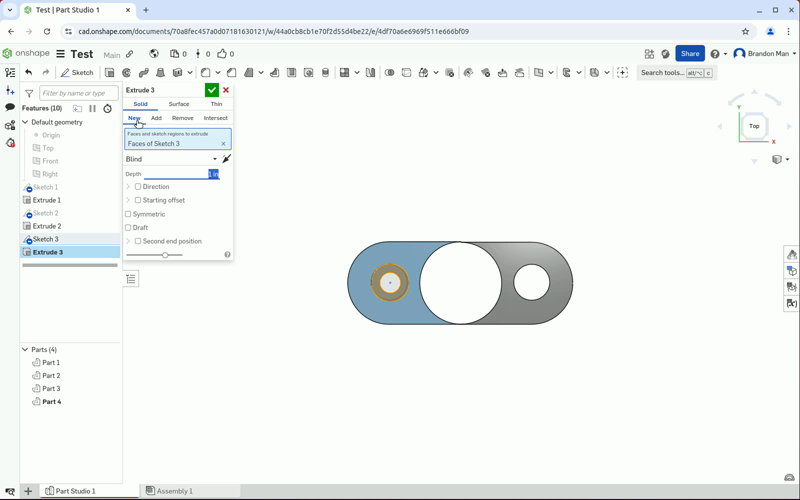
text(-6.258)
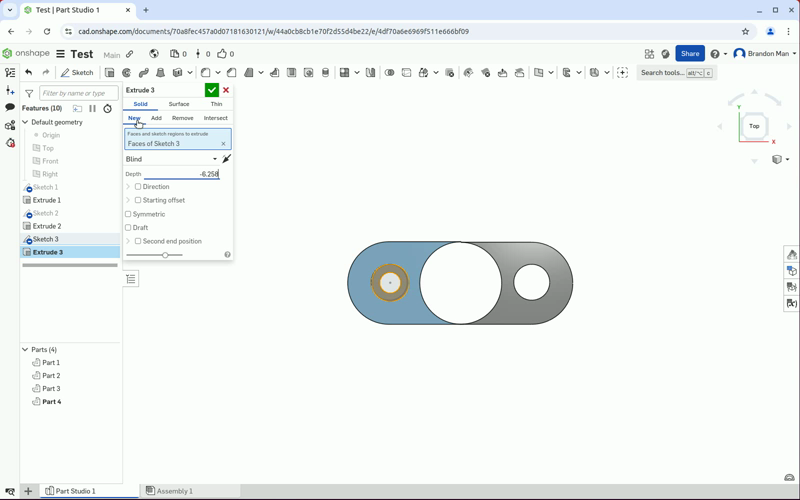
key(enter)
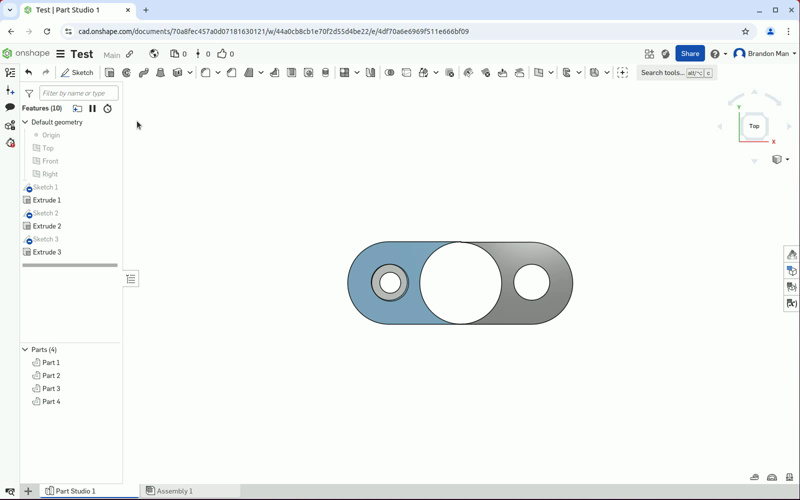
key(shift+h)
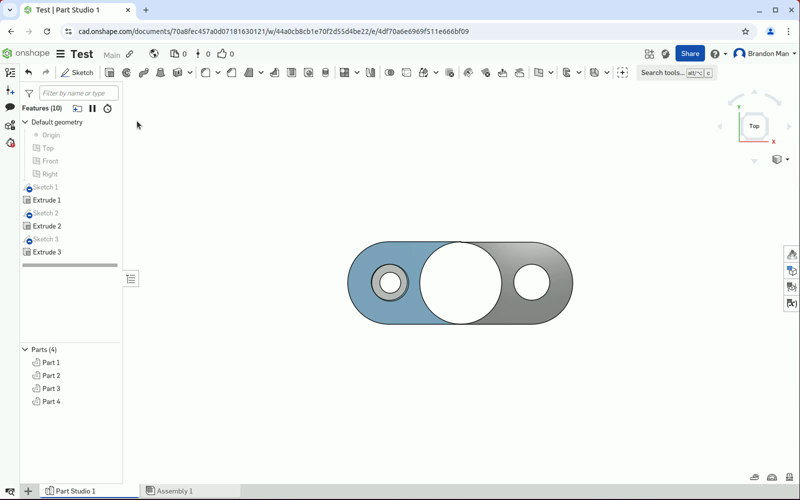
key(shift+h)
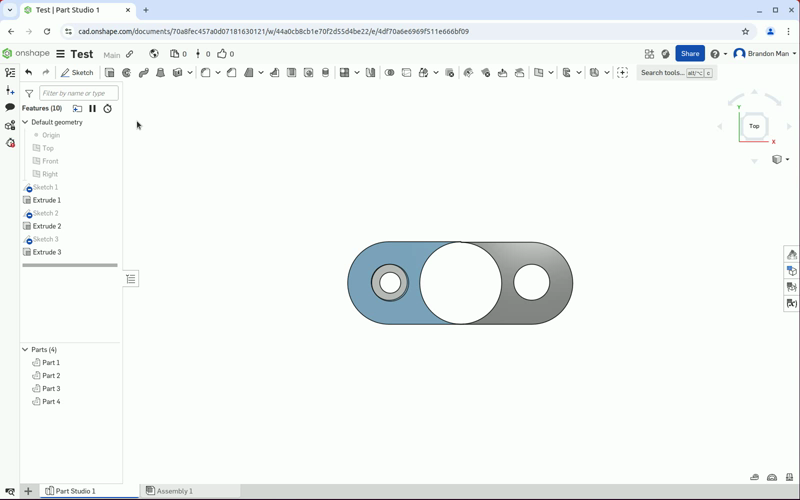
mouse_move(73, 189)
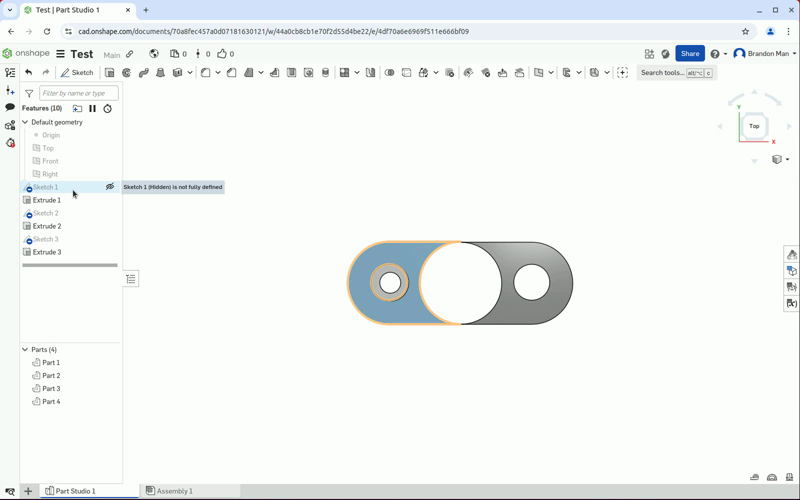
click(73, 189)
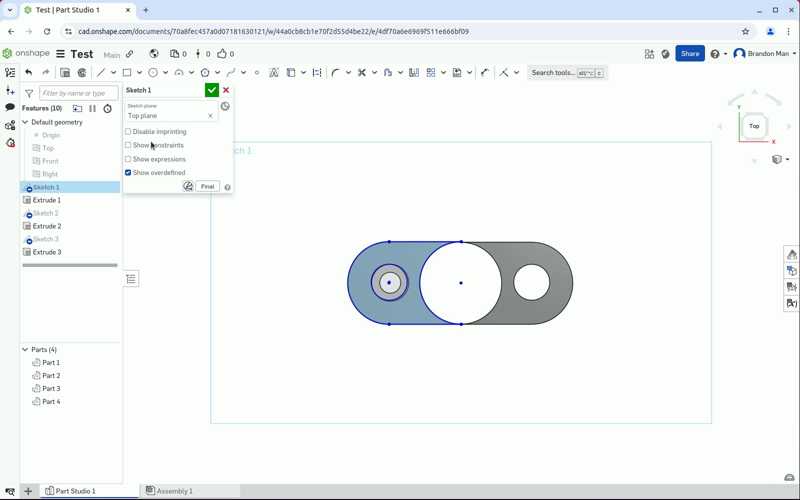
mouse_move(229, 92)
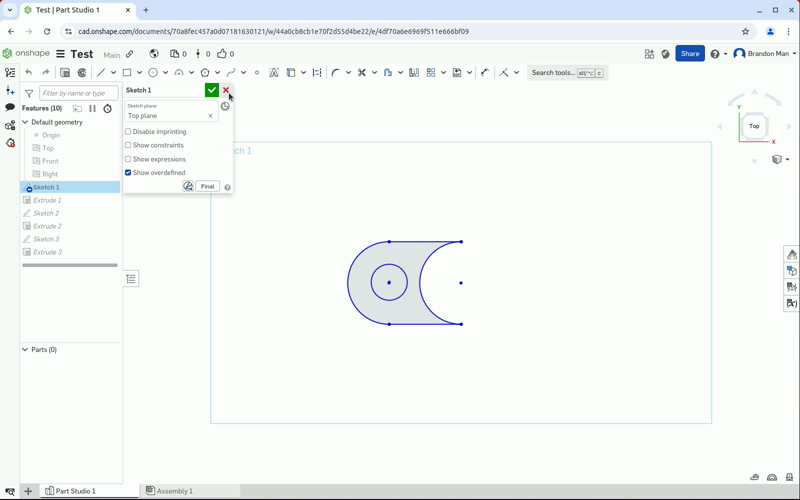
click(229, 92)
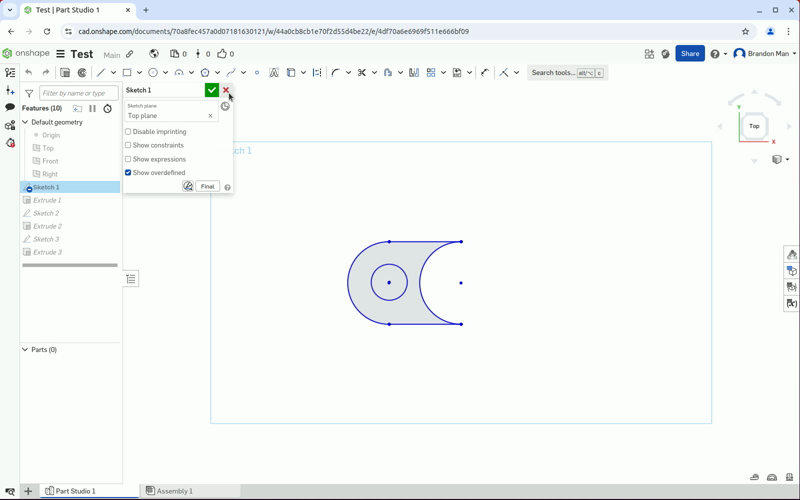
key(shift+s)
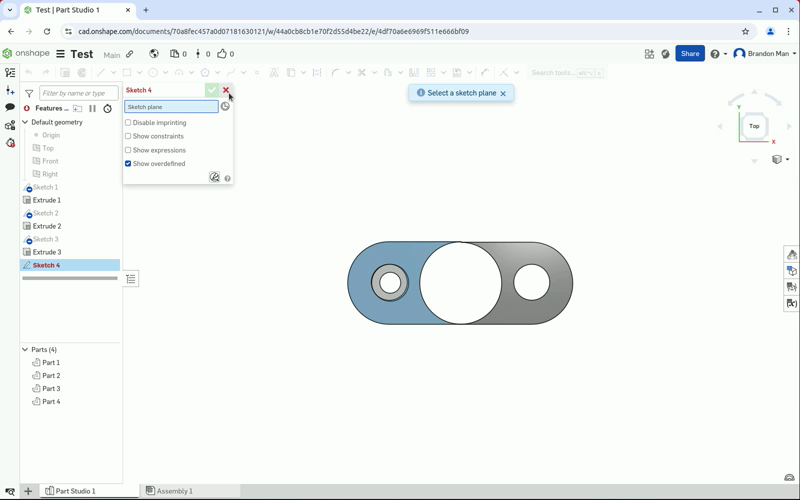
mouse_move(73, 150)
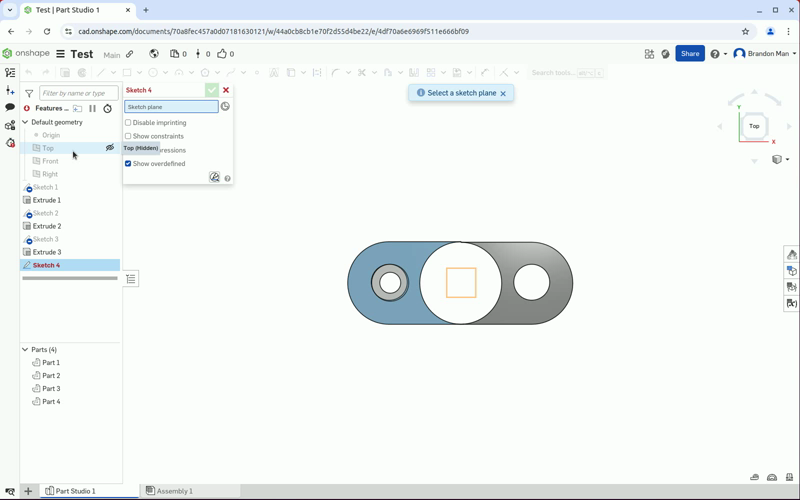
click(73, 150)
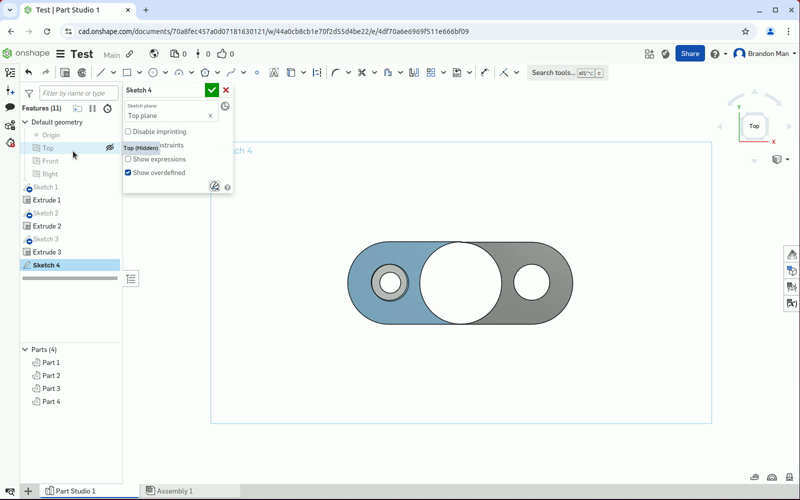
mouse_move(73, 352)
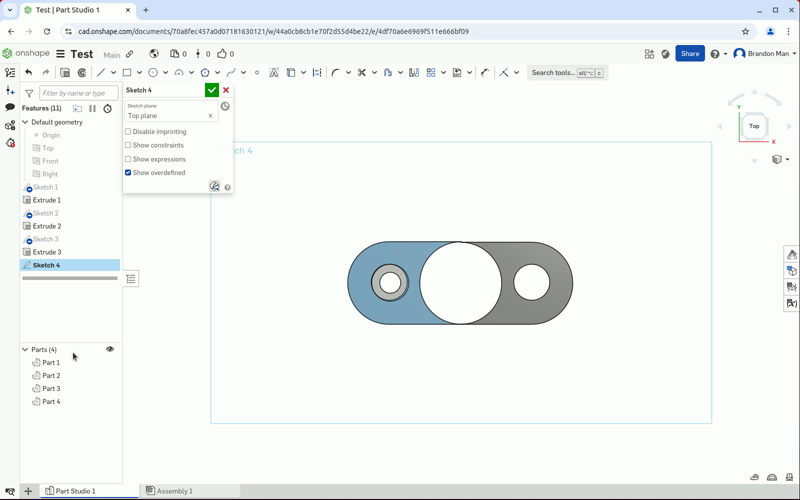
key(y)
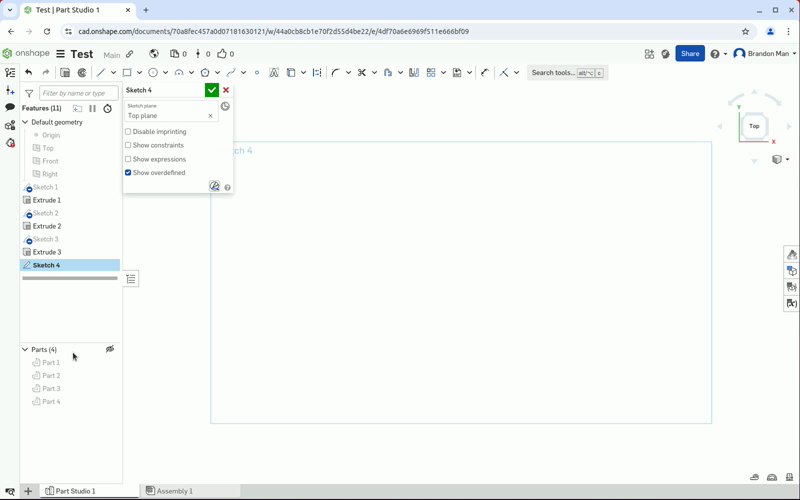
key(c)
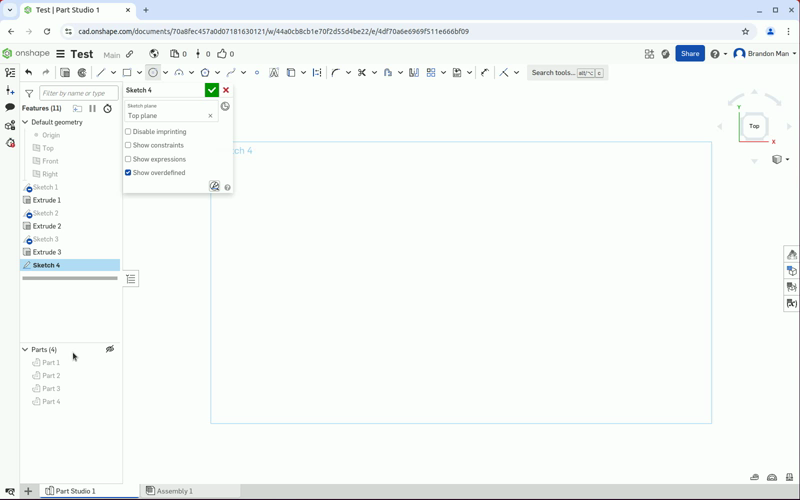
key_down(shift)
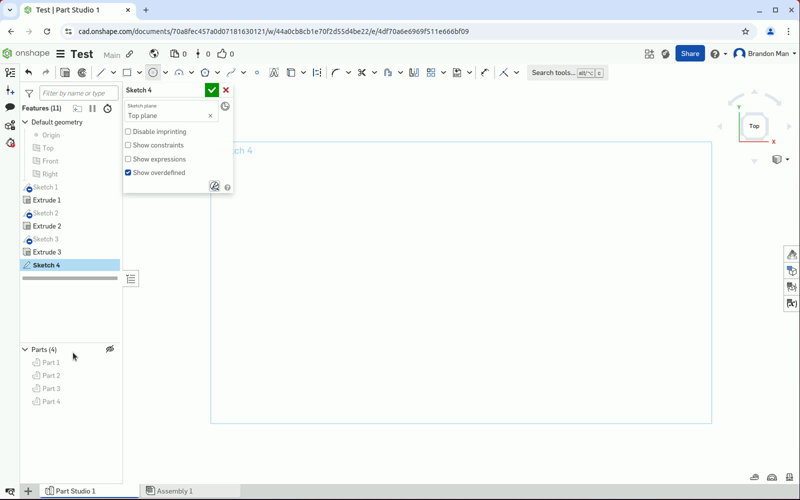
mouse_move(533, 282)
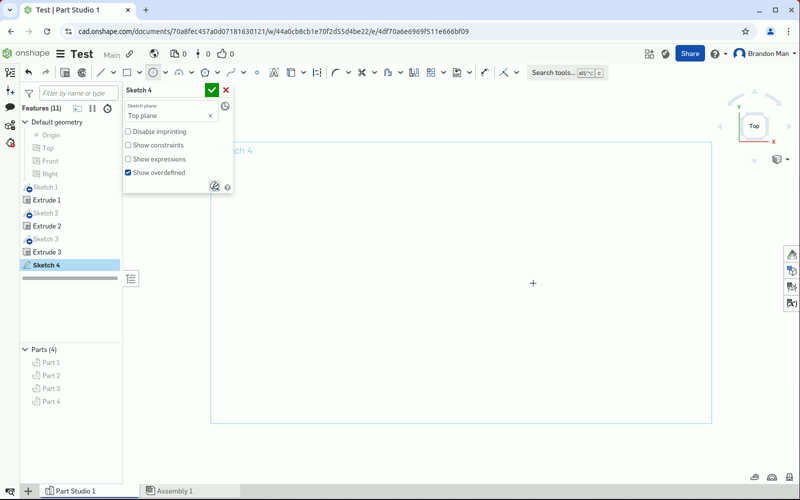
click(533, 282)
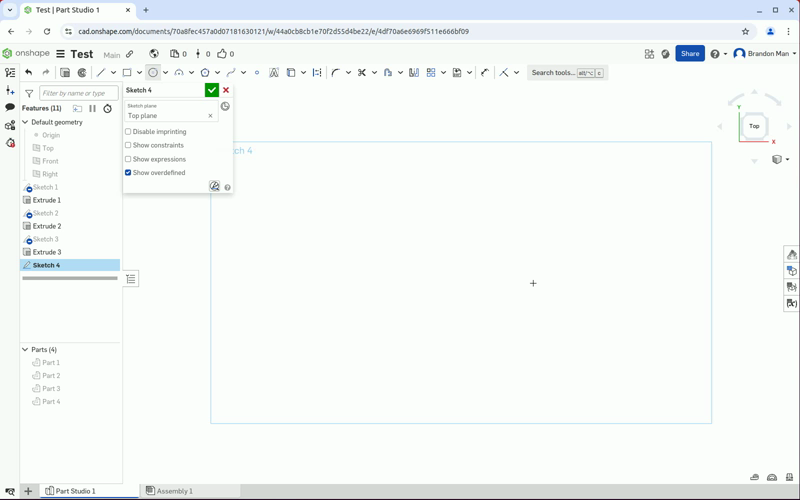
key_up(shift)
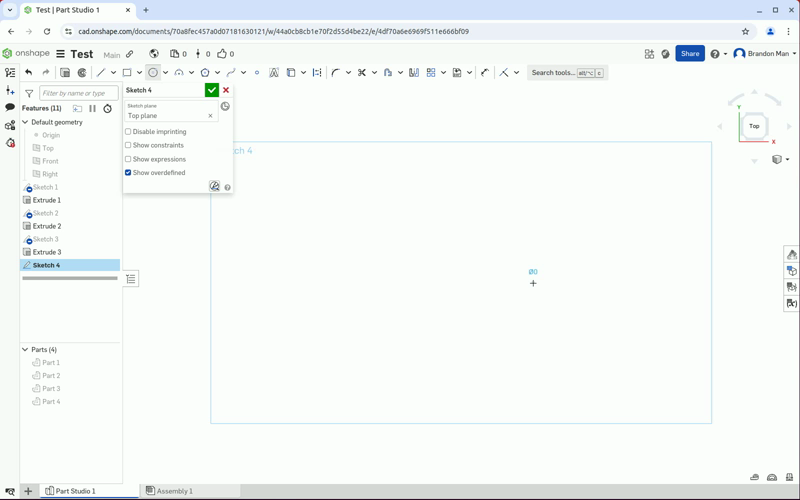
mouse_move(552, 282)
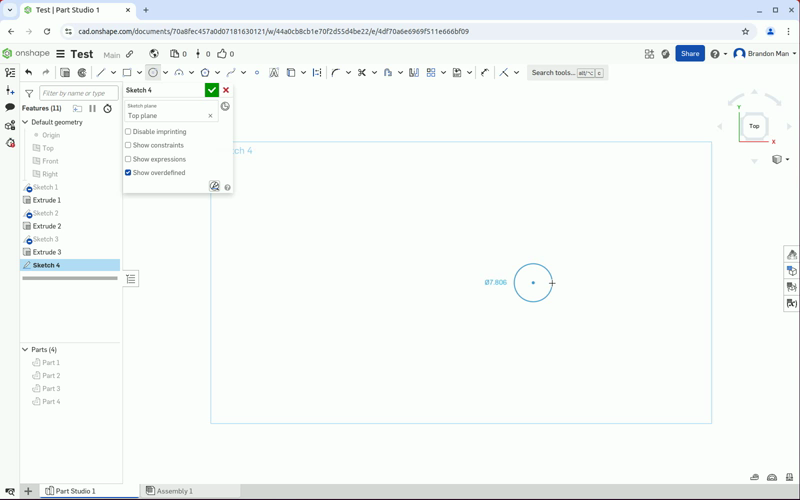
click(552, 282)
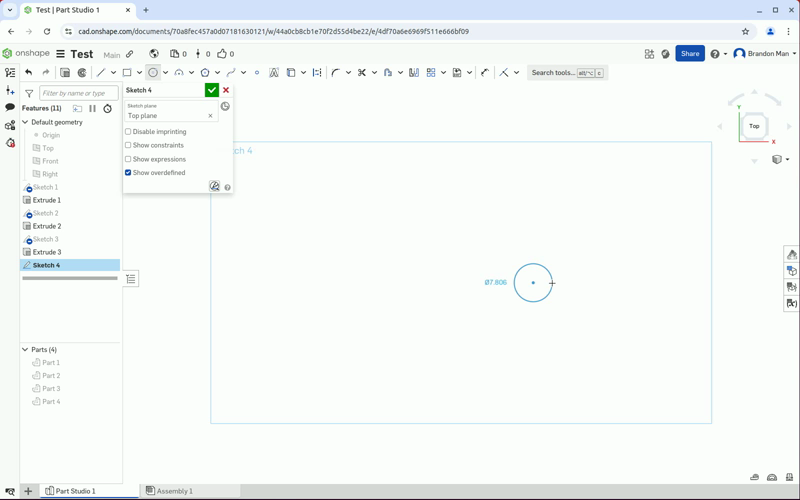
key(esc)
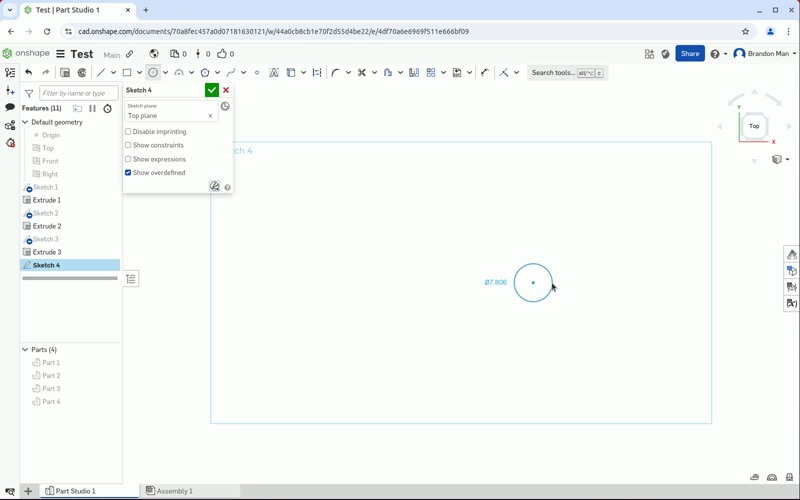
key(c)
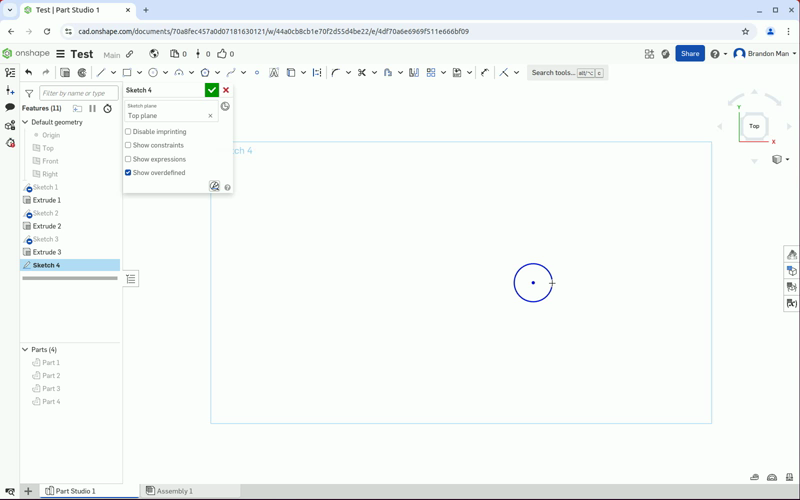
key_down(shift)
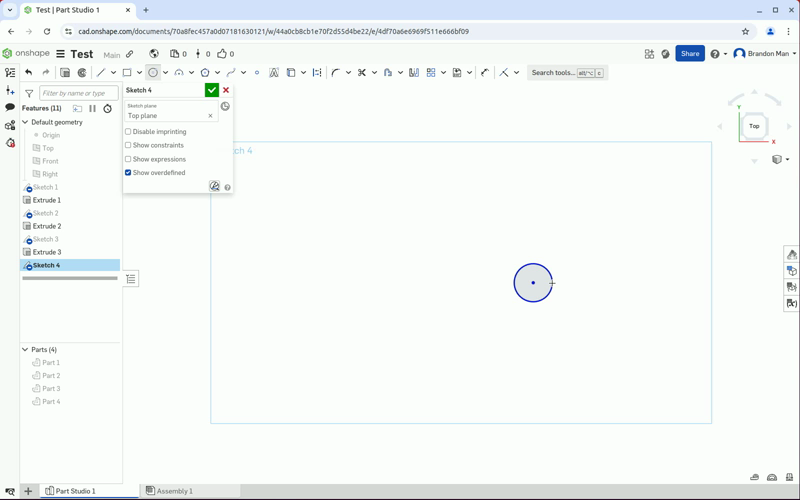
mouse_move(533, 282)
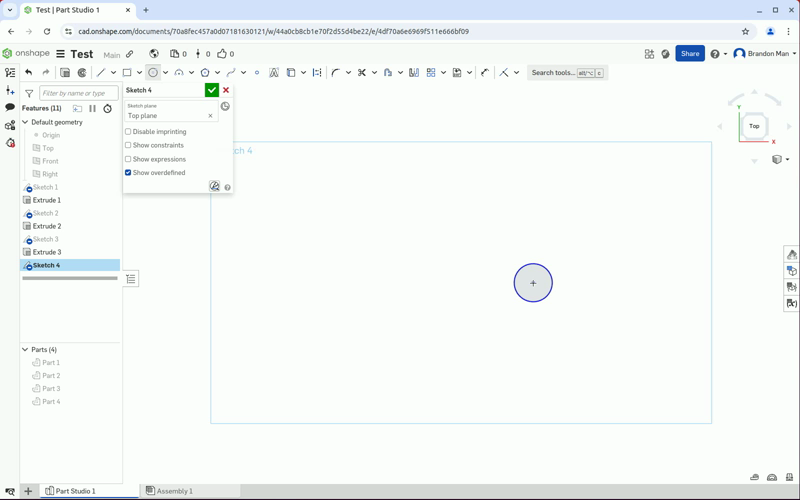
click(533, 282)
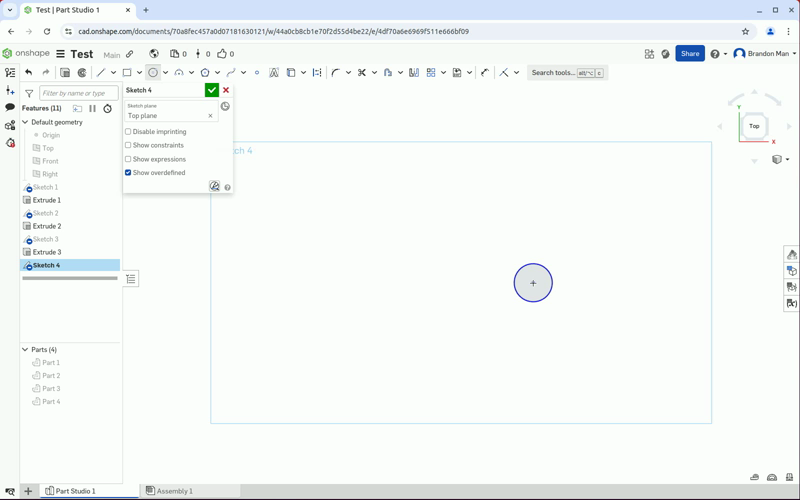
key_up(shift)
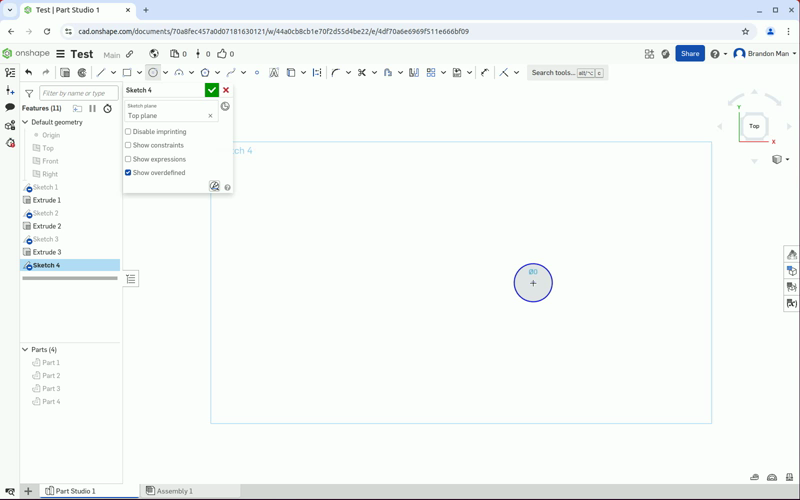
mouse_move(543, 282)
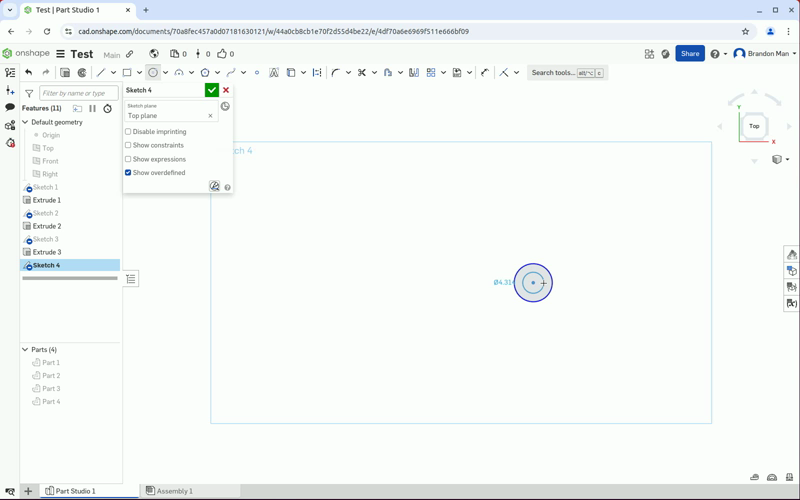
click(543, 282)
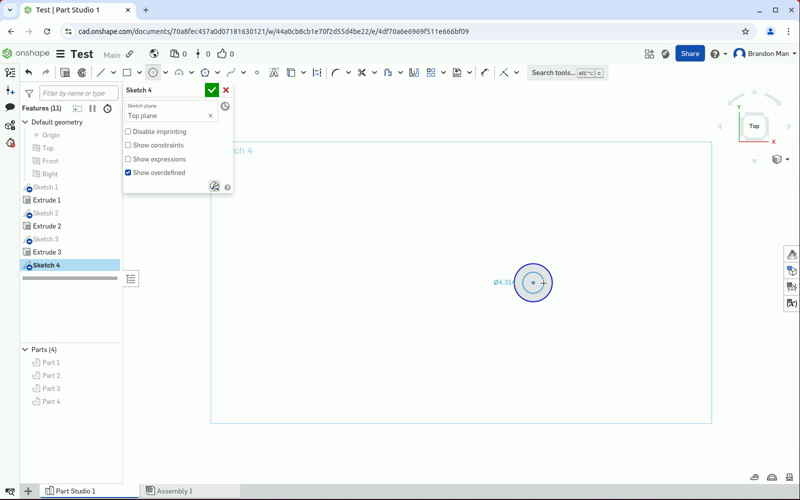
key(esc)
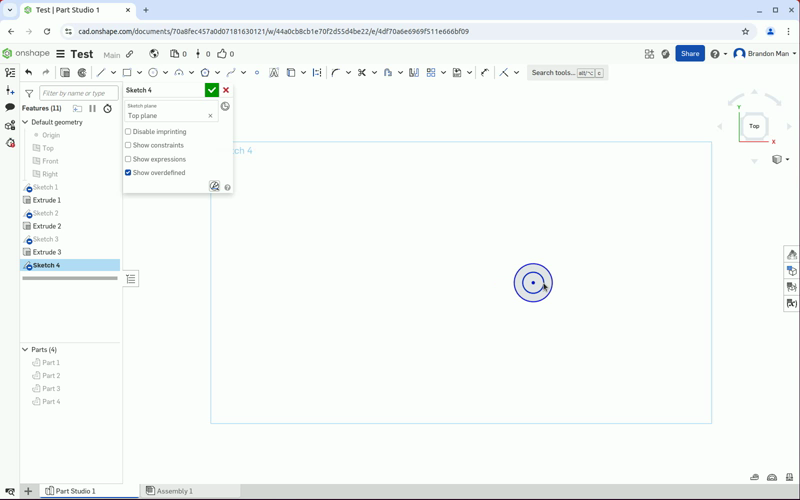
mouse_move(538, 299)
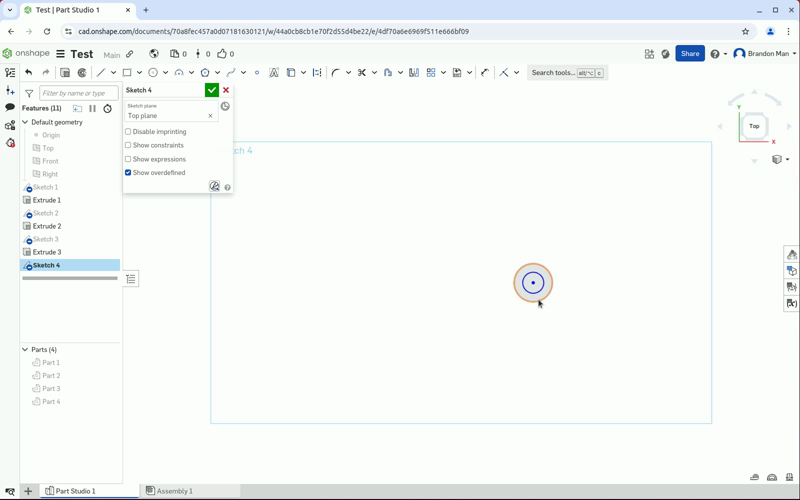
scroll(6)
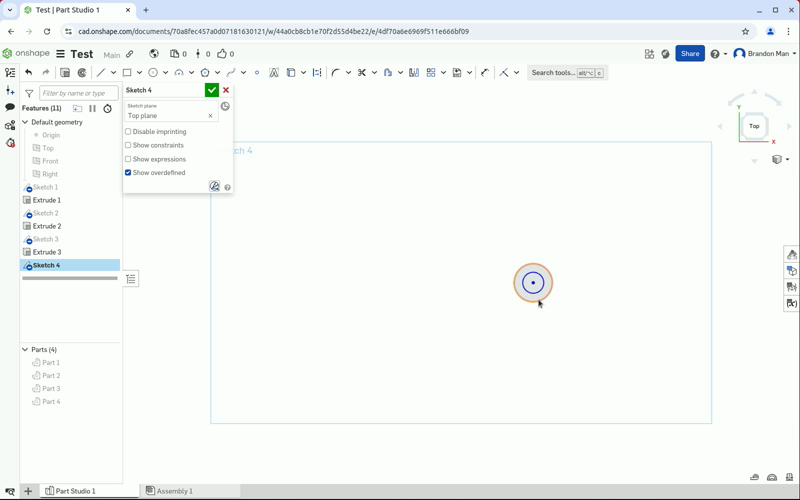
scroll(6)
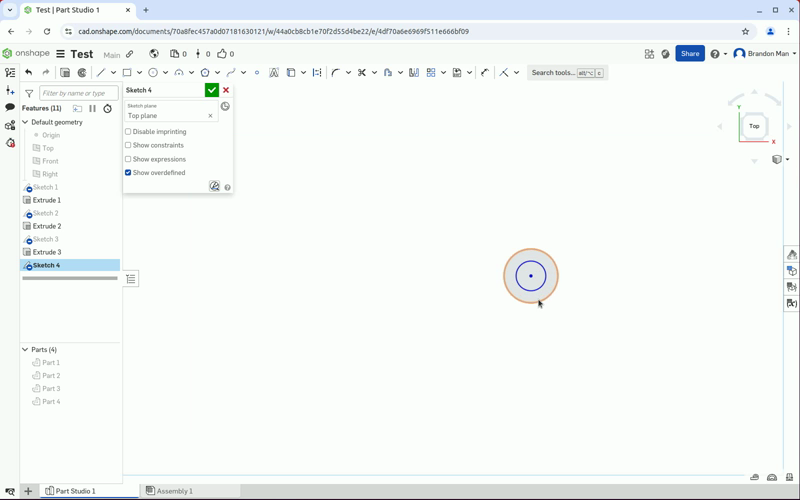
scroll(6)
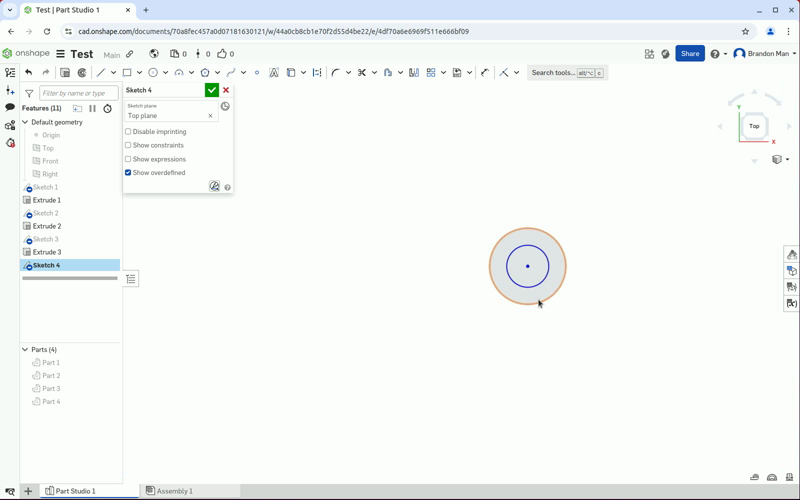
scroll(6)
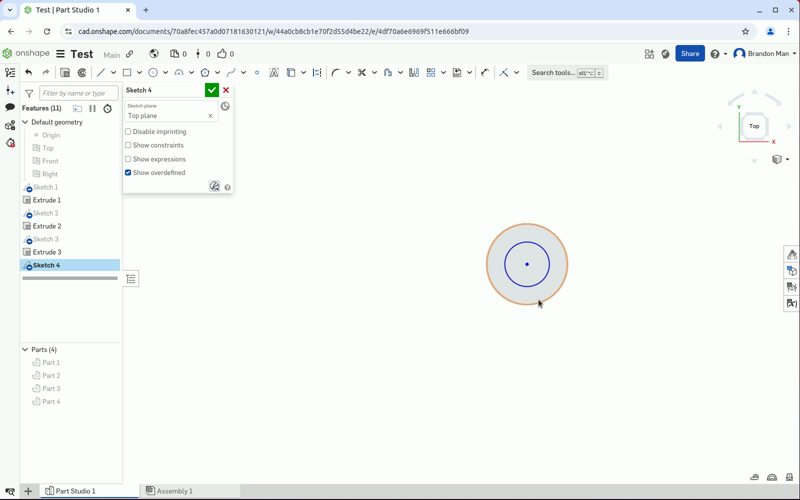
scroll(6)
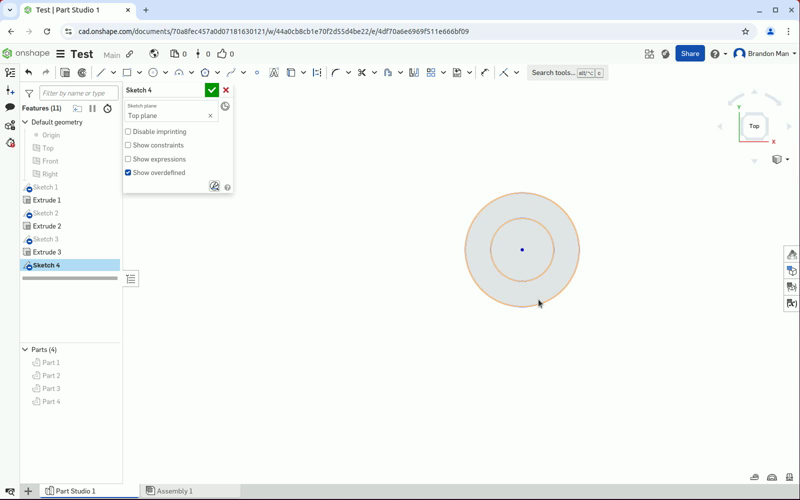
scroll(6)
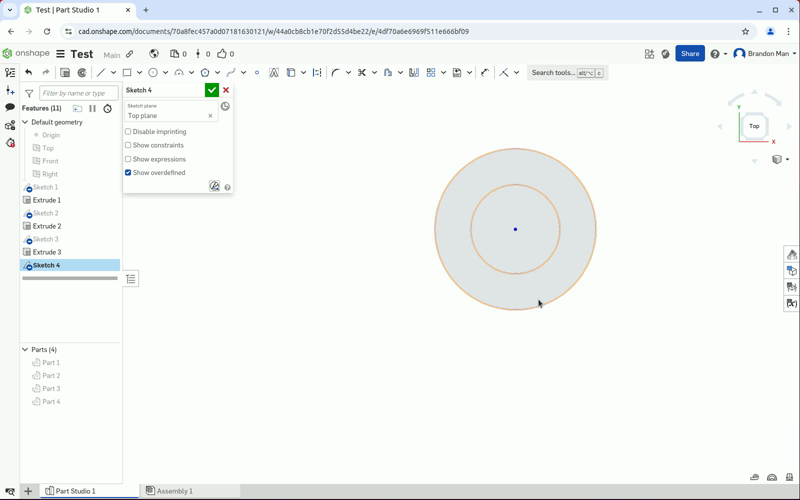
scroll(6)
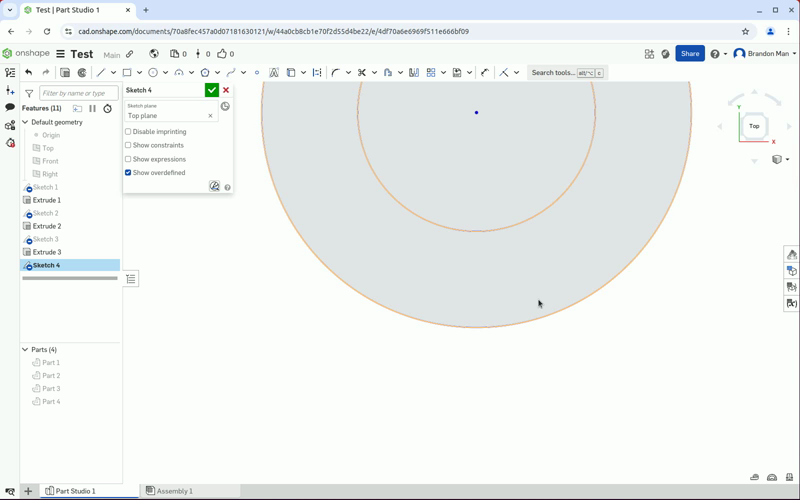
click(538, 299)
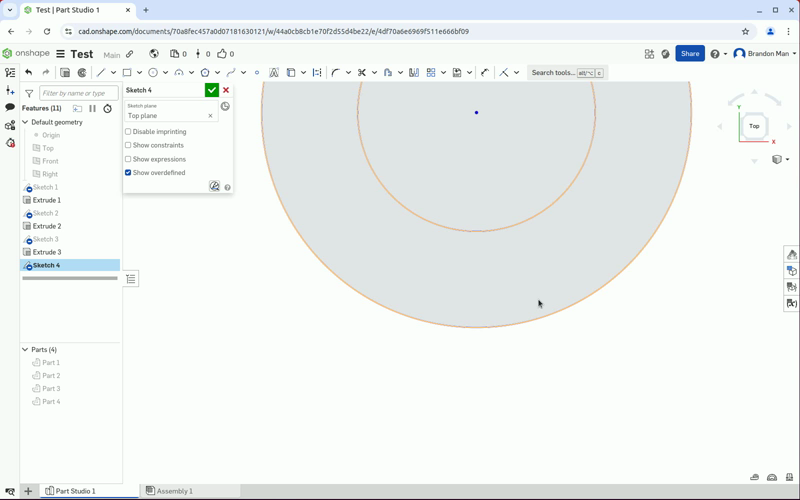
scroll(-6)
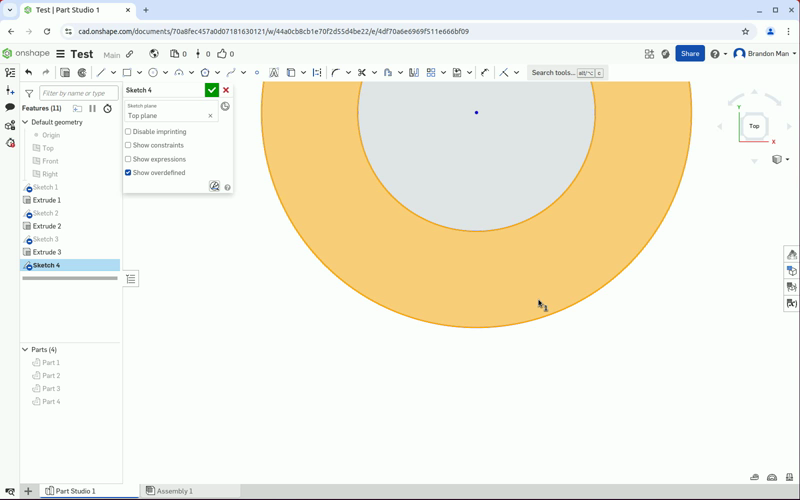
scroll(-6)
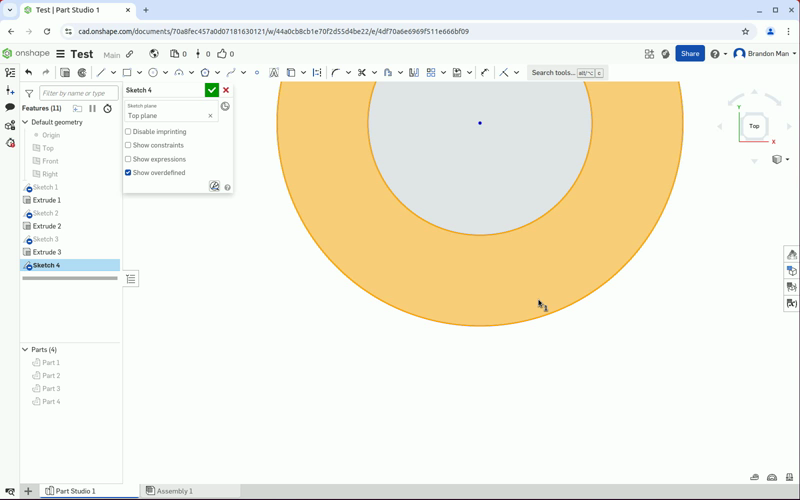
scroll(-6)
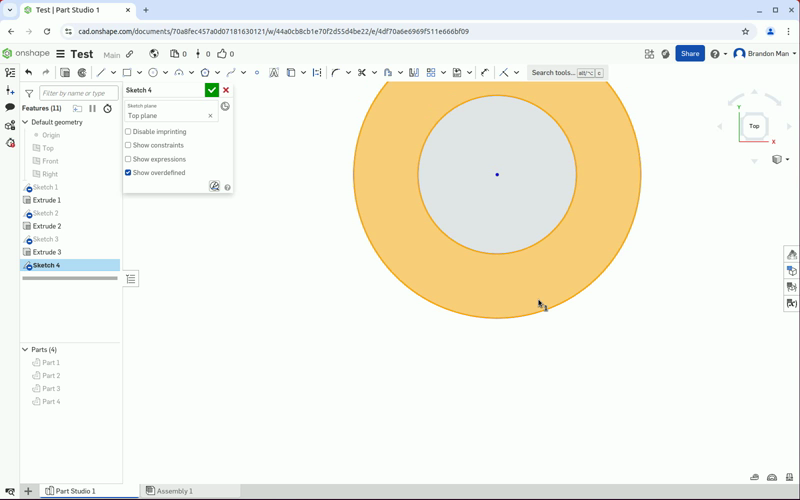
scroll(-6)
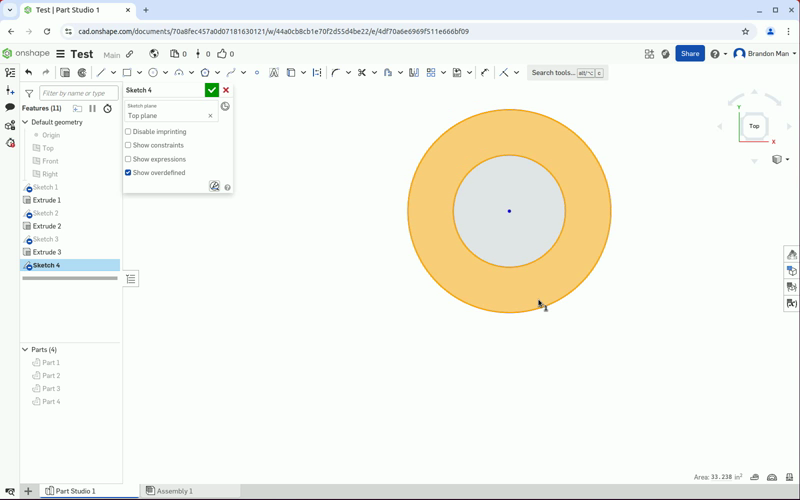
scroll(-6)
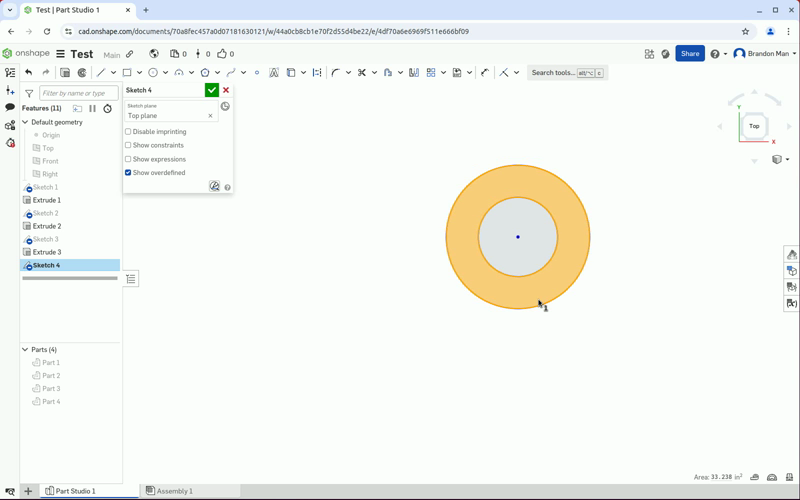
scroll(-6)
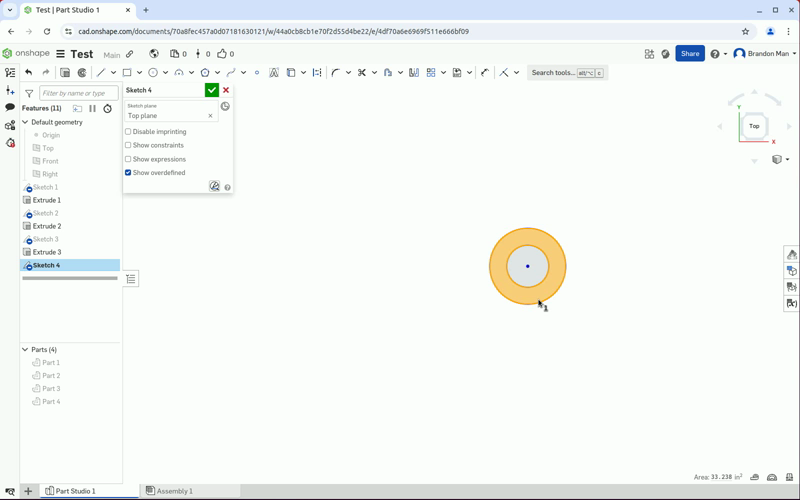
scroll(-6)
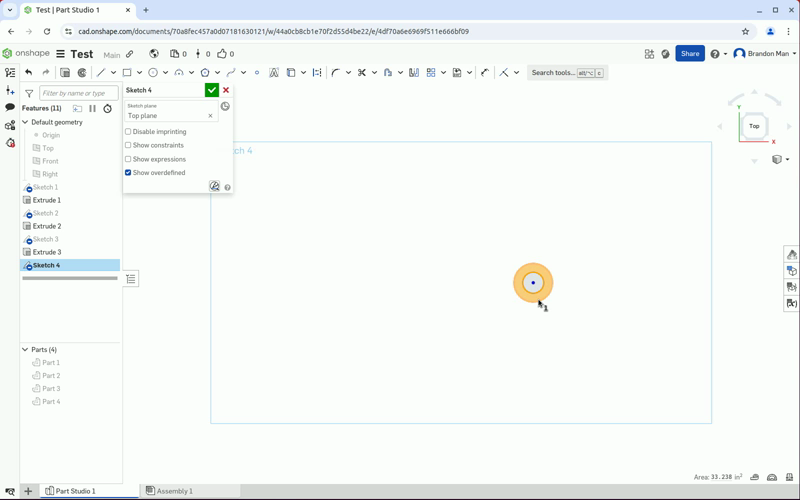
mouse_move(73, 352)
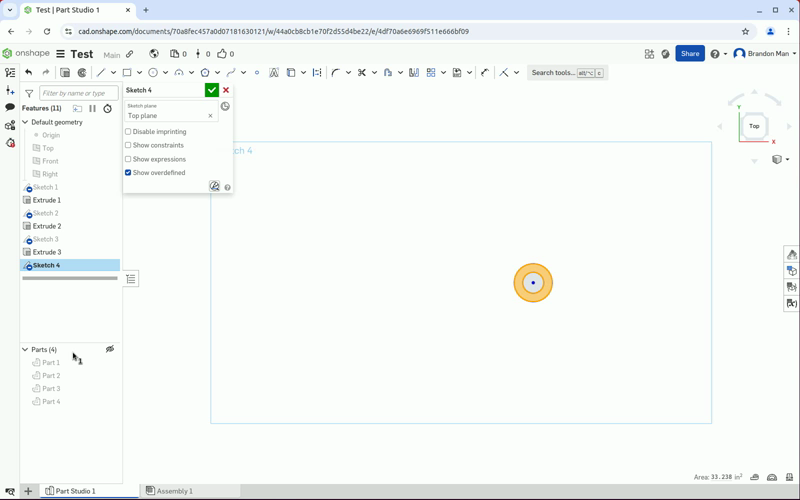
key(shift+y)
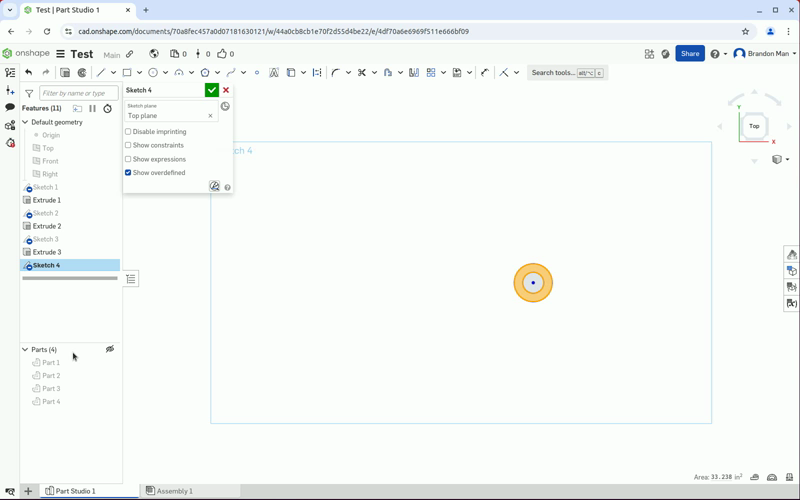
key(shift+e)
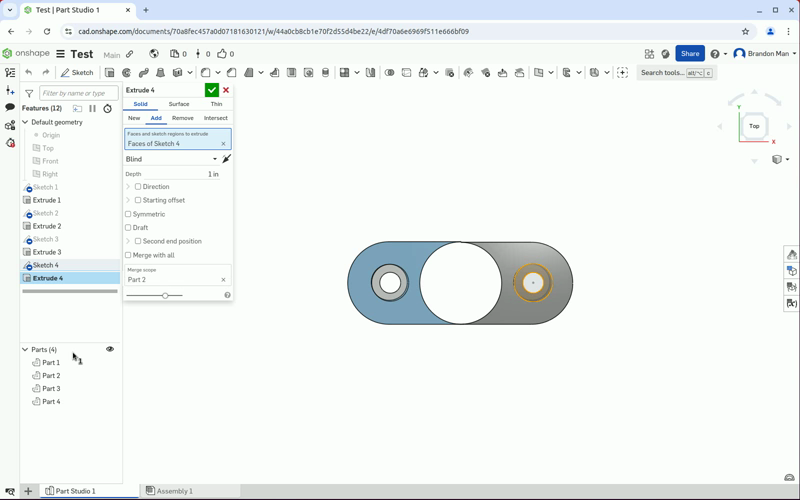
mouse_move(143, 106)
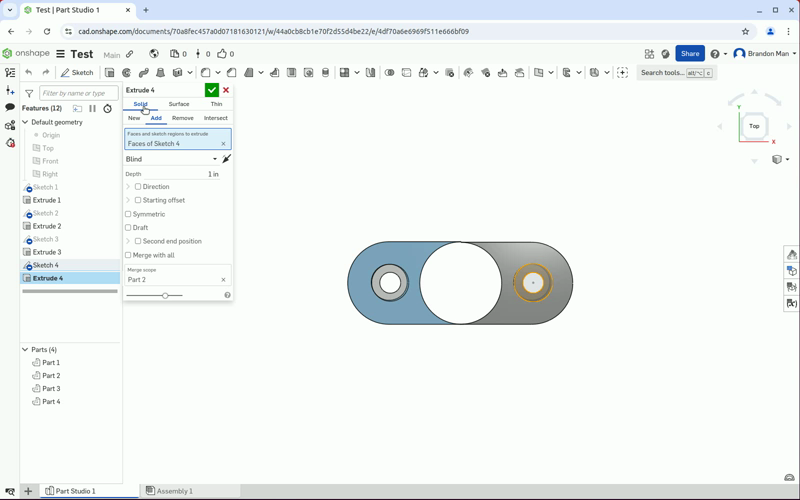
click(143, 106)
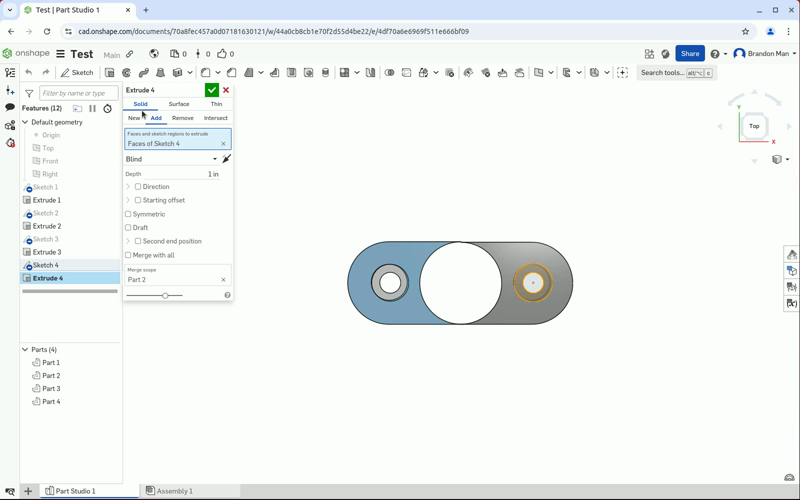
mouse_move(137, 120)
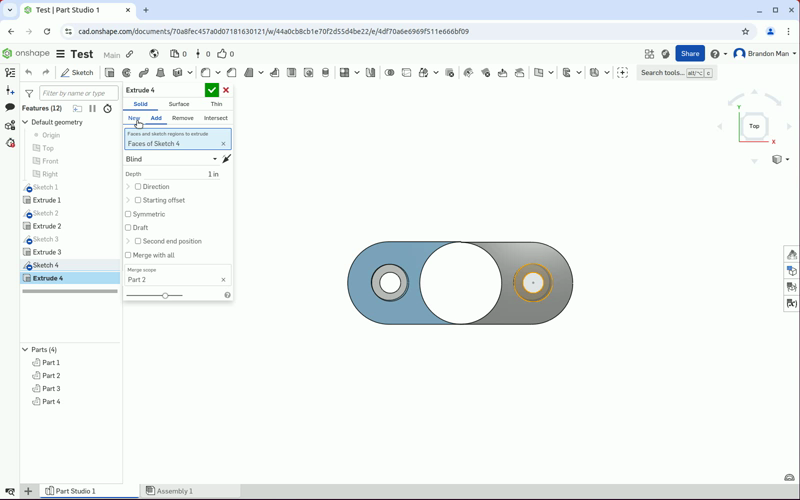
click(137, 120)
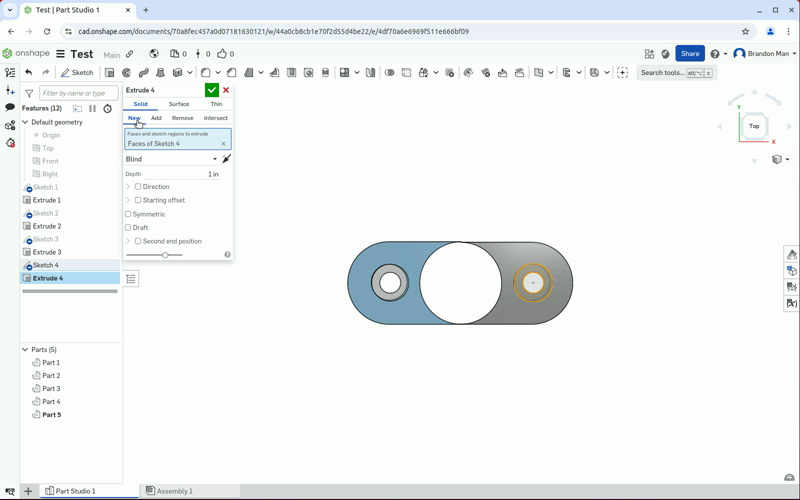
key(tab, 4)
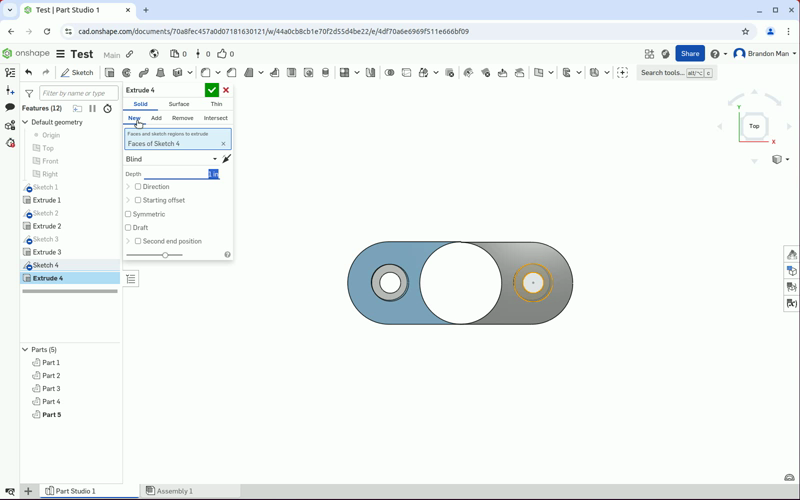
text(-6.258)
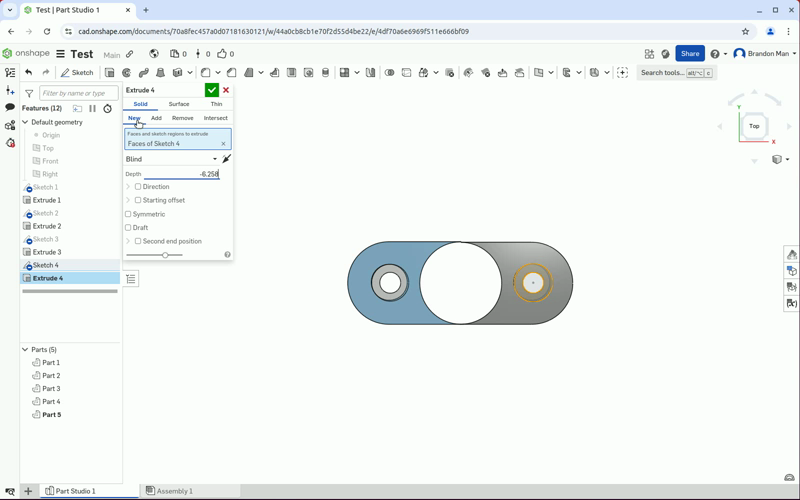
key(enter)
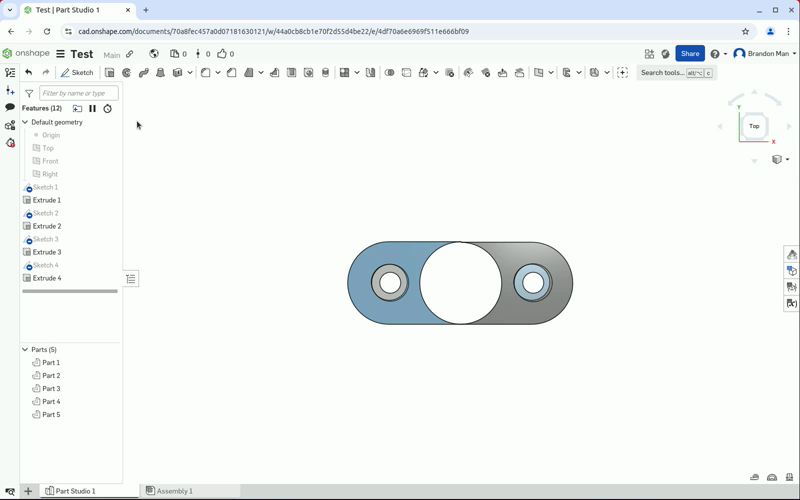
key(shift+h)
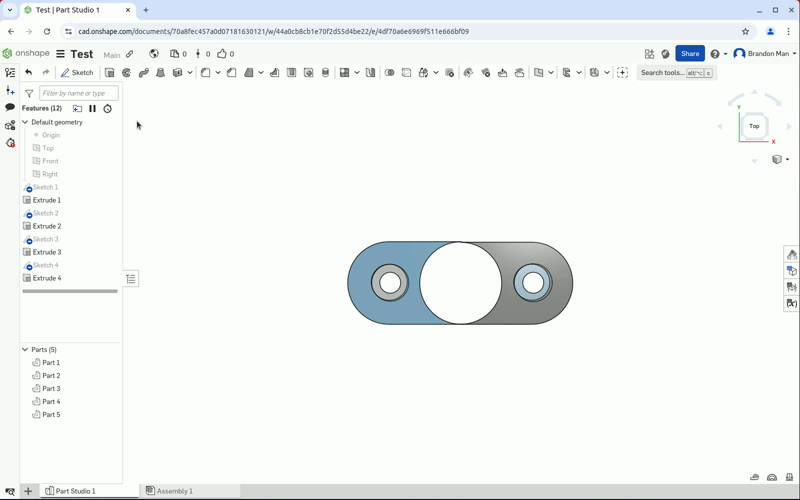
key(shift+h)
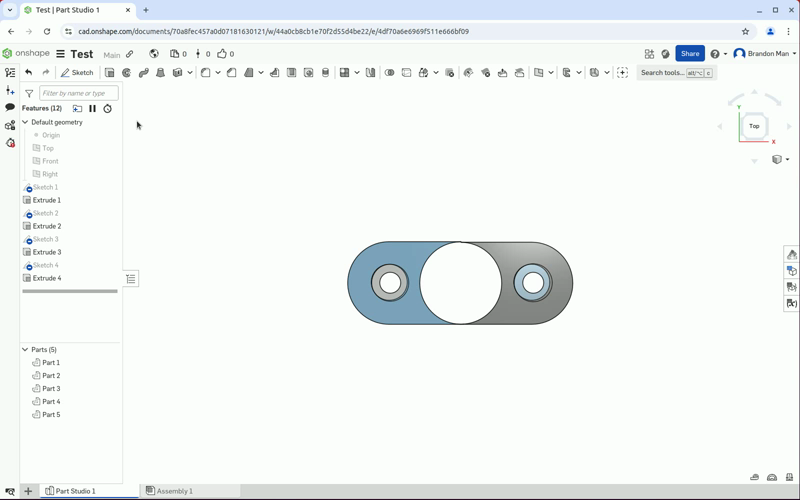
mouse_move(73, 189)
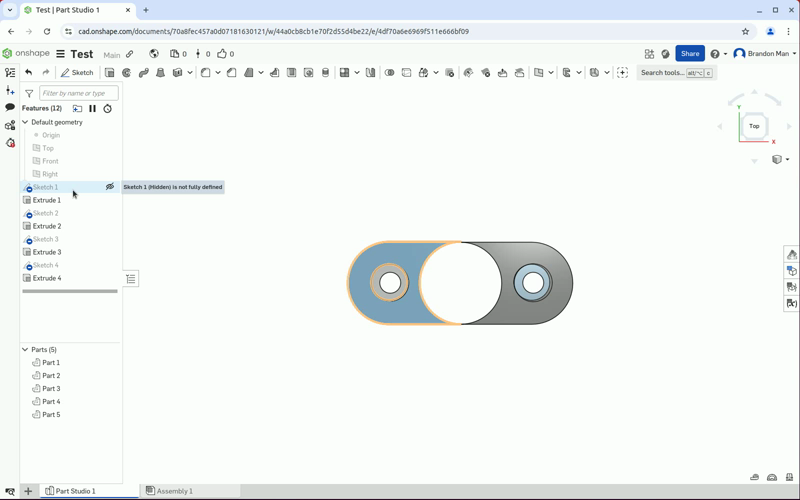
click(73, 189)
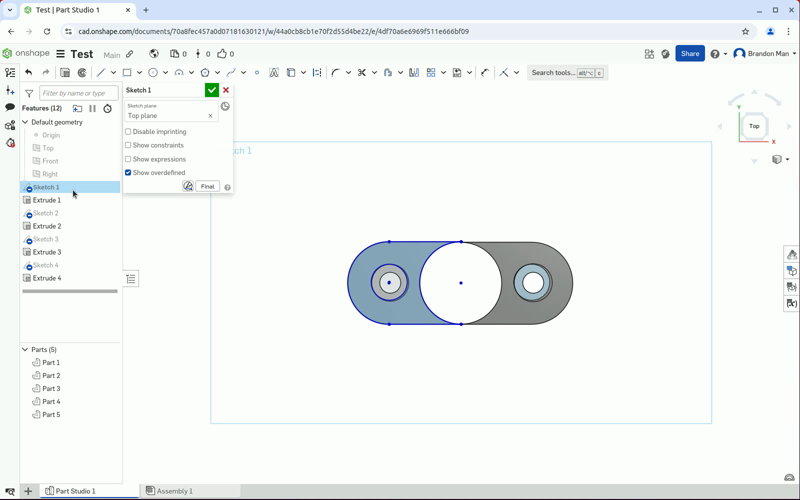
mouse_move(229, 92)
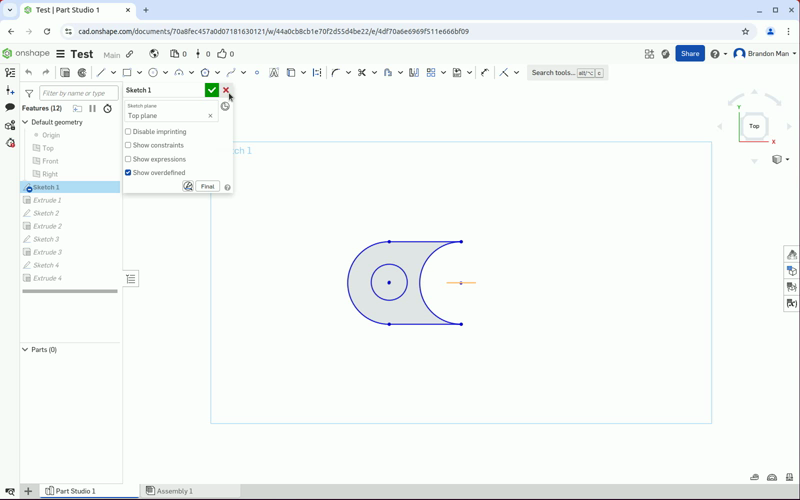
click(229, 92)
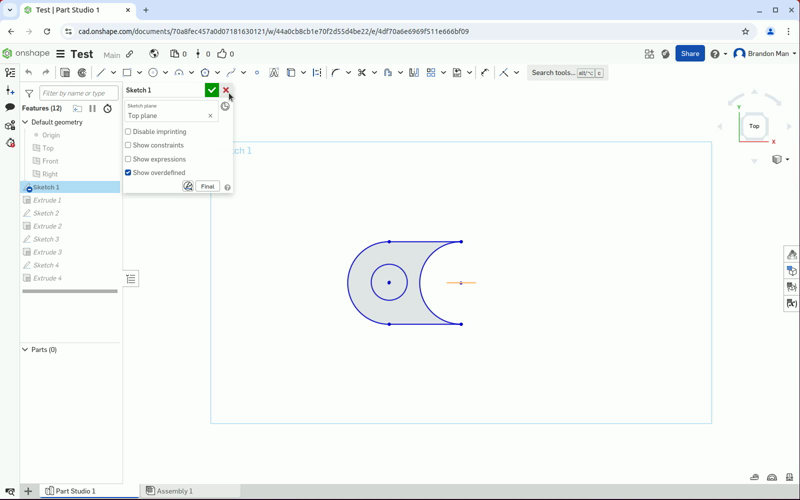
key(shift+s)
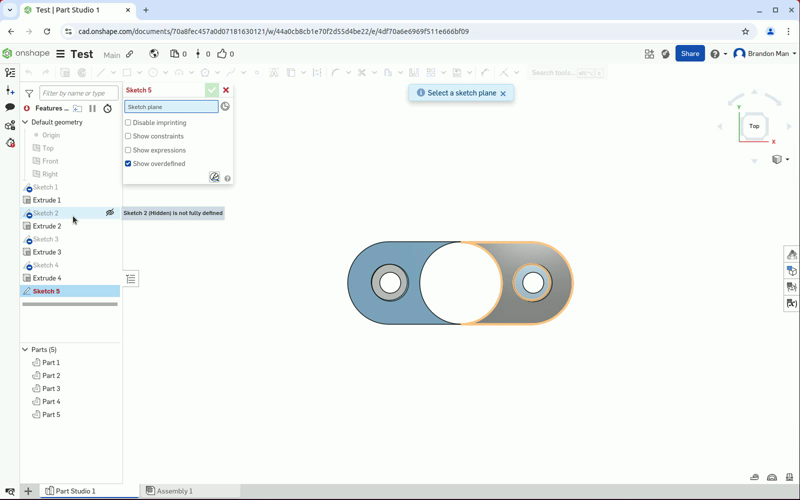
scroll(3)
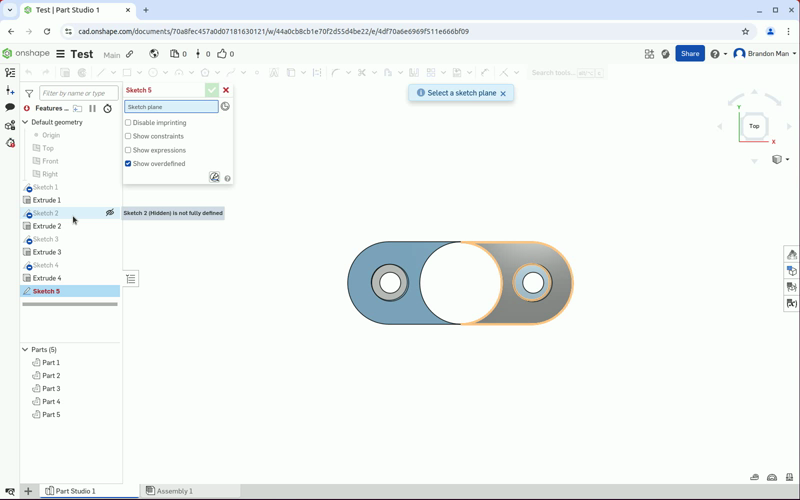
mouse_move(73, 150)
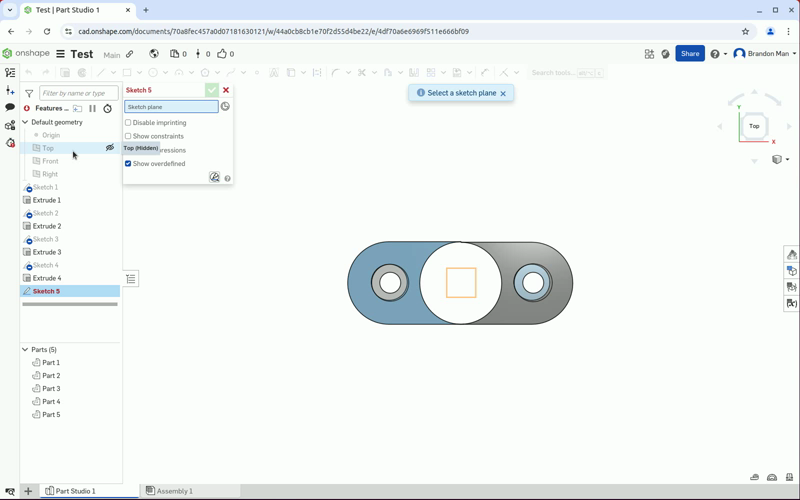
click(73, 150)
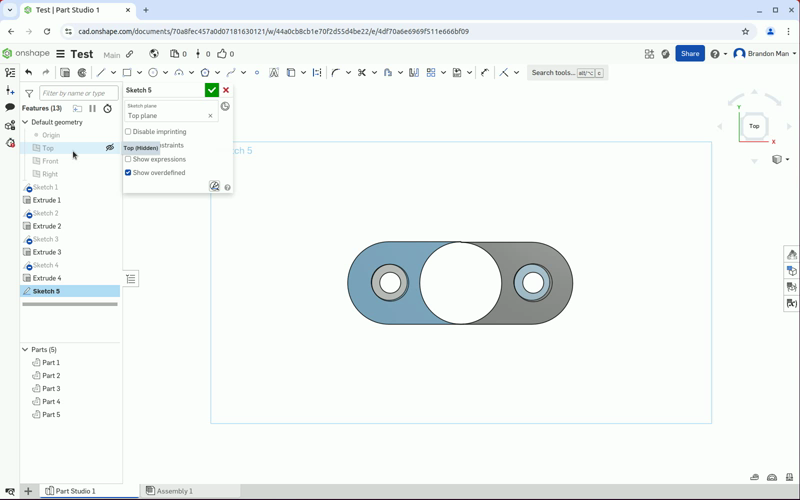
mouse_move(73, 352)
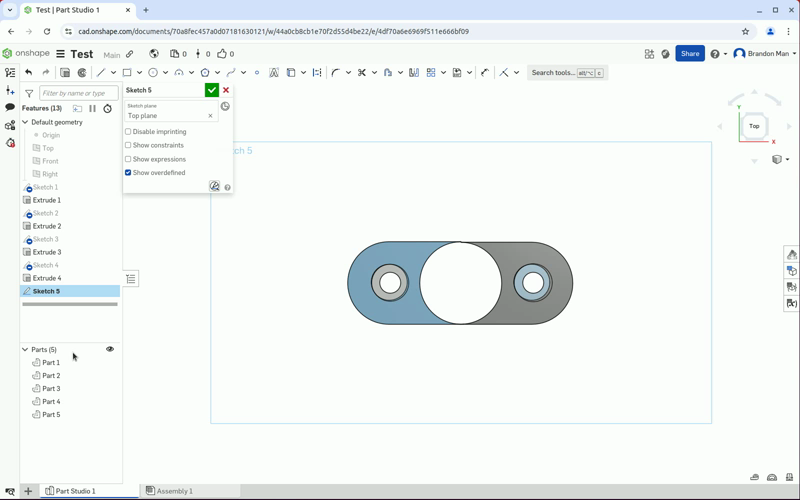
key(y)
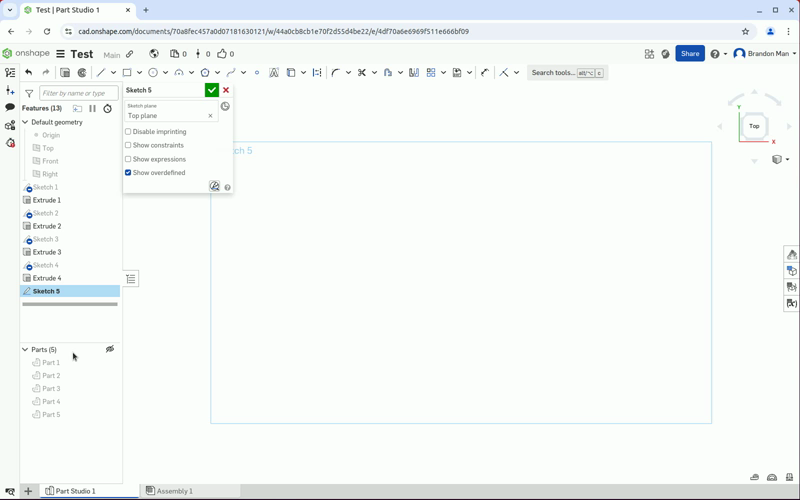
key(c)
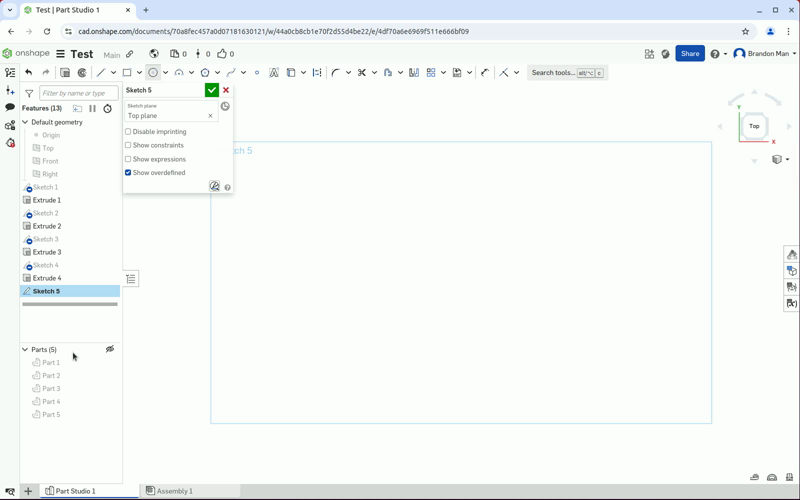
key_down(shift)
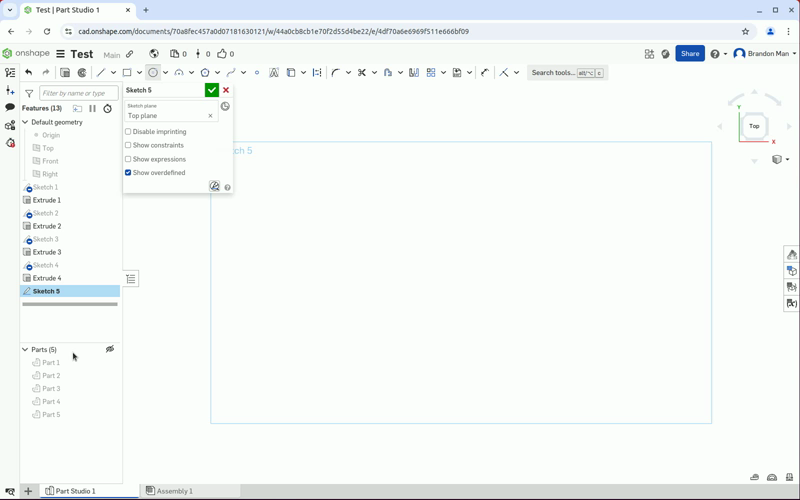
mouse_move(461, 282)
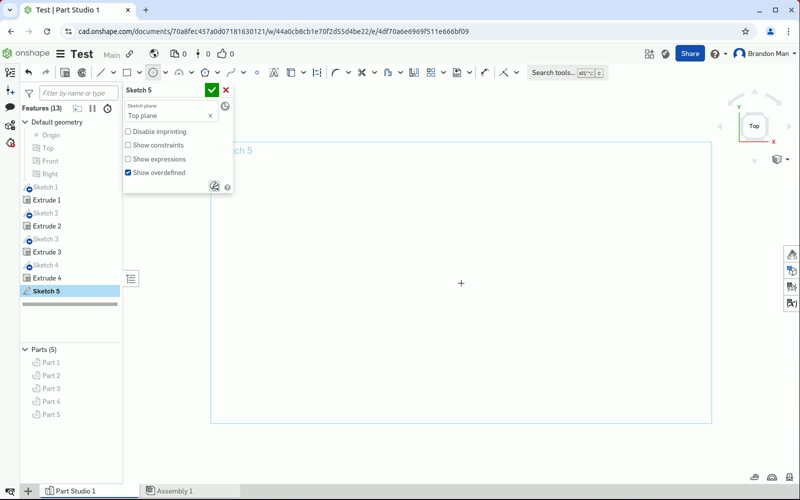
click(461, 282)
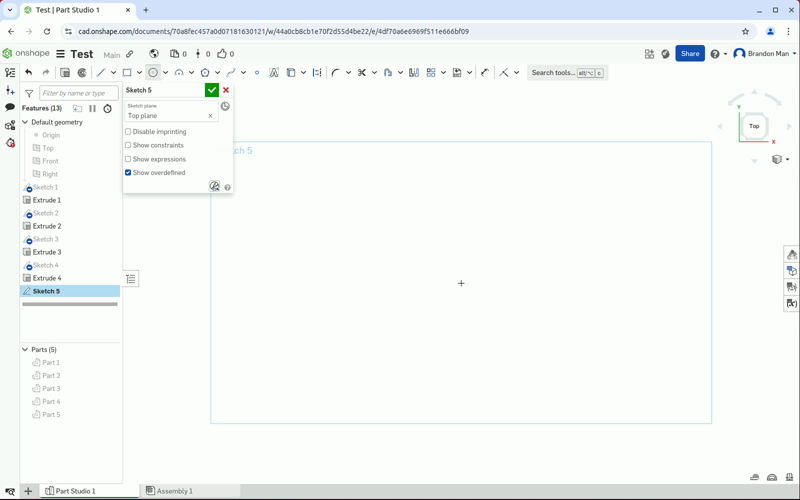
key_up(shift)
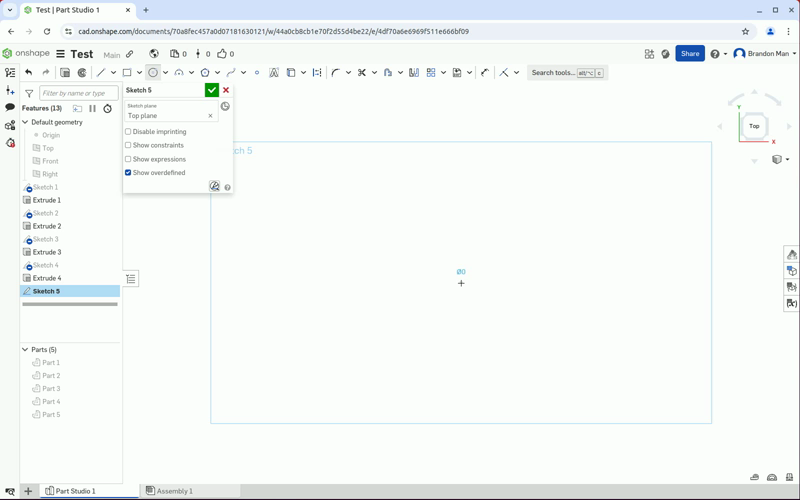
mouse_move(503, 282)
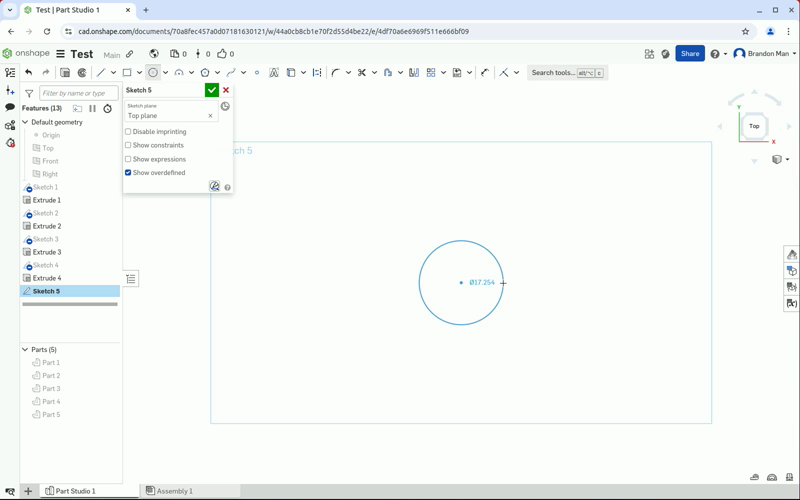
click(503, 282)
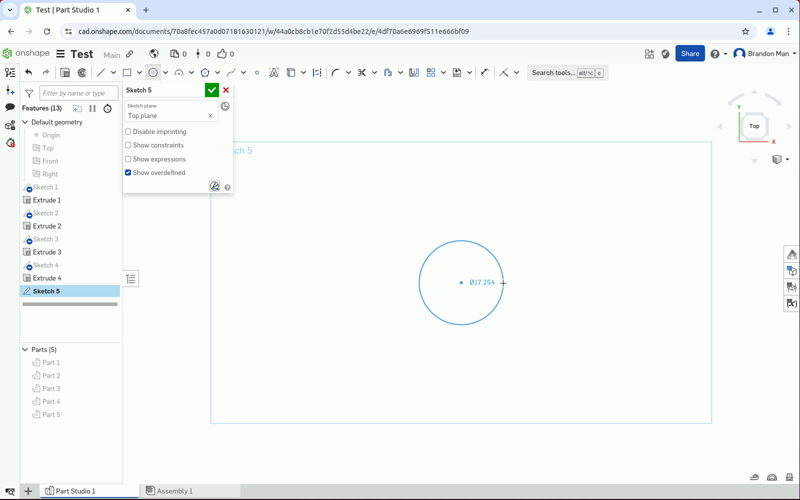
key(esc)
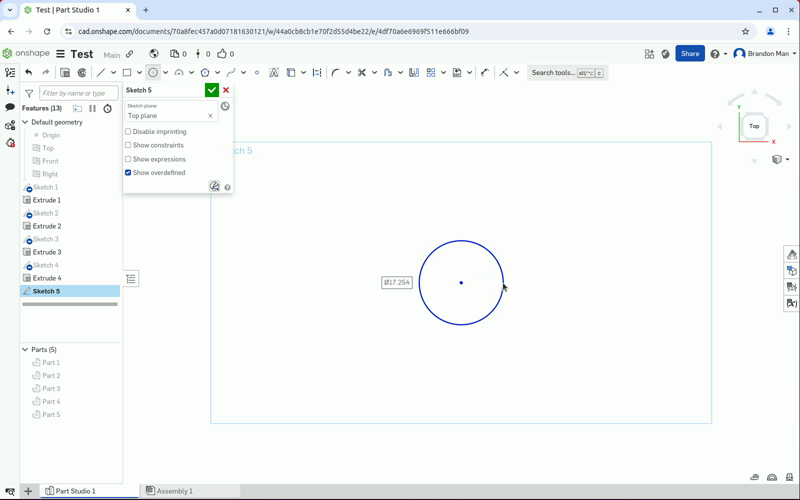
mouse_move(432, 292)
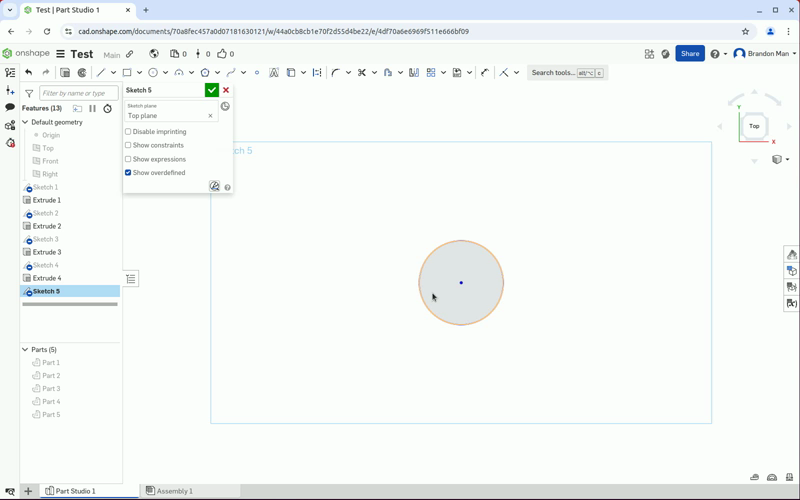
click(432, 292)
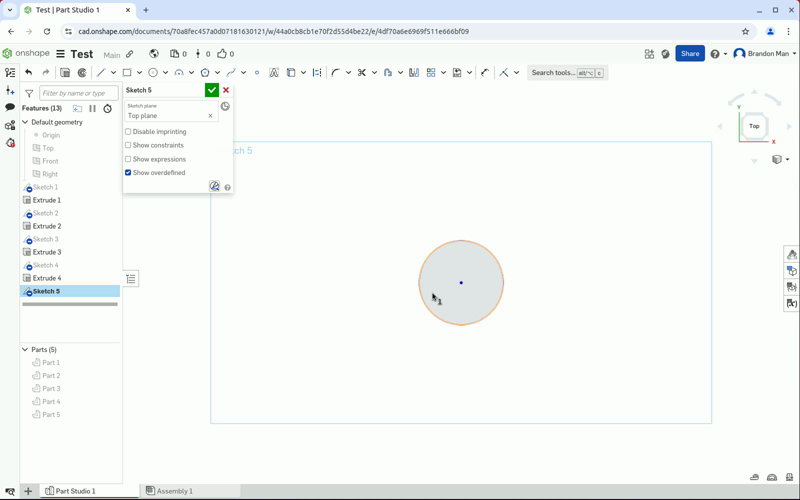
mouse_move(73, 352)
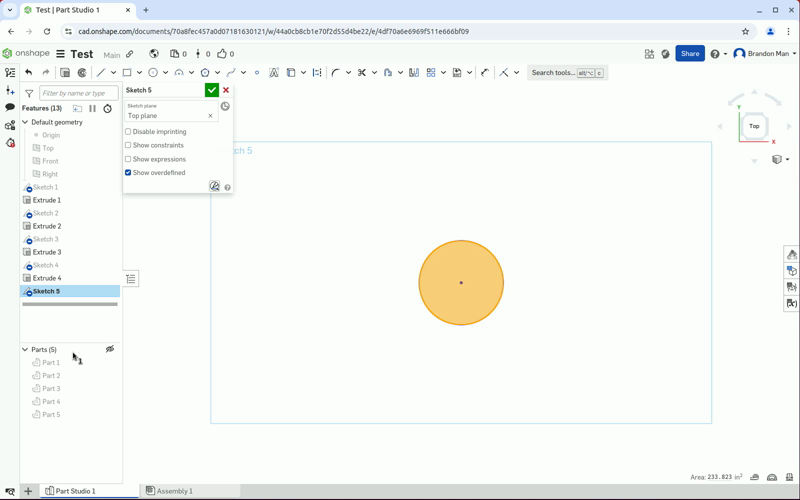
key(shift+y)
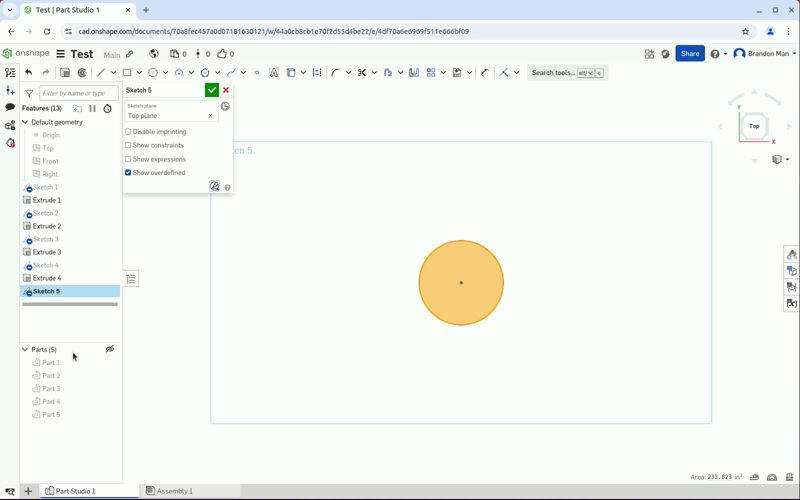
key(shift+e)
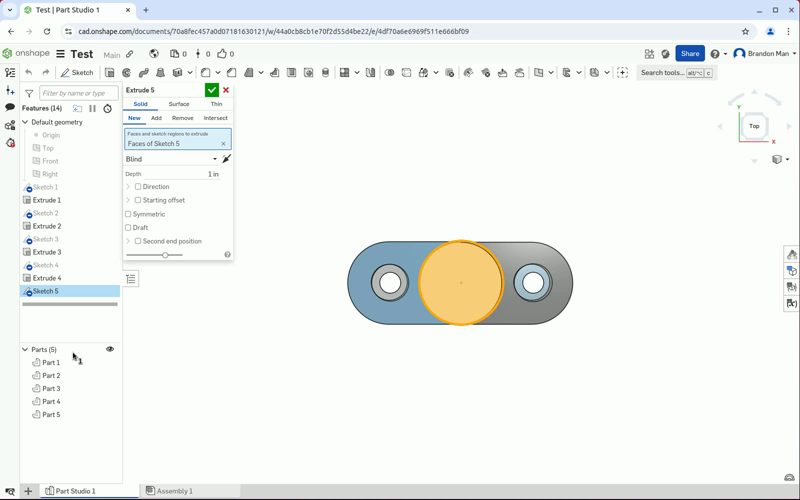
mouse_move(143, 106)
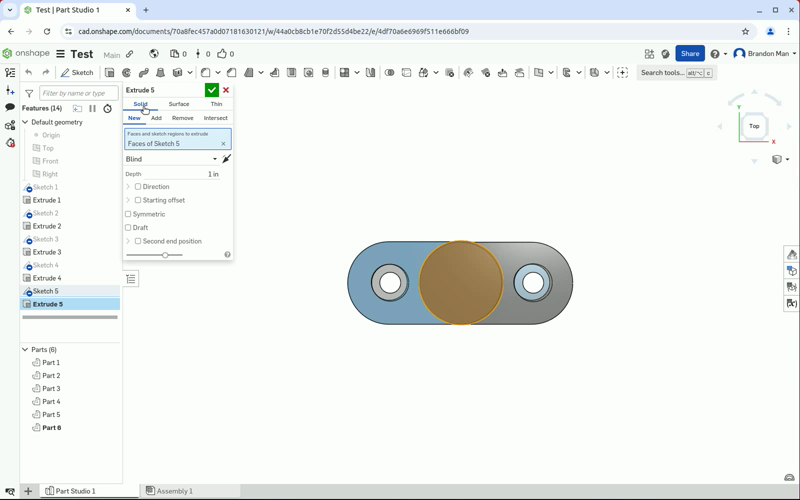
click(143, 106)
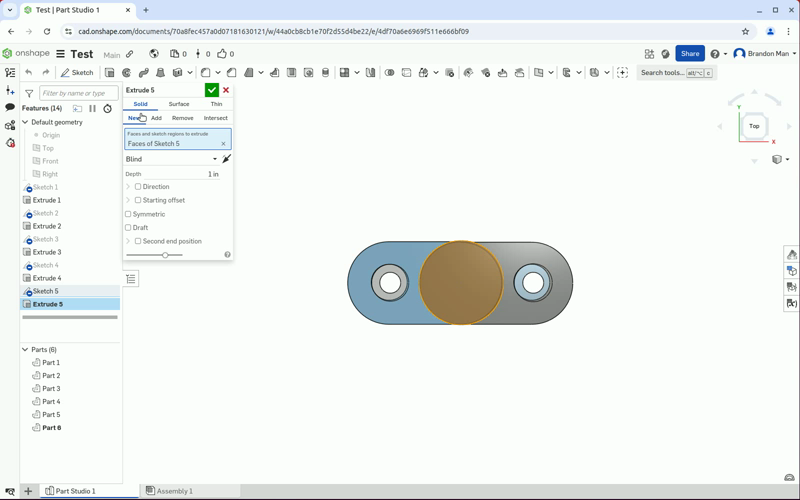
mouse_move(137, 120)
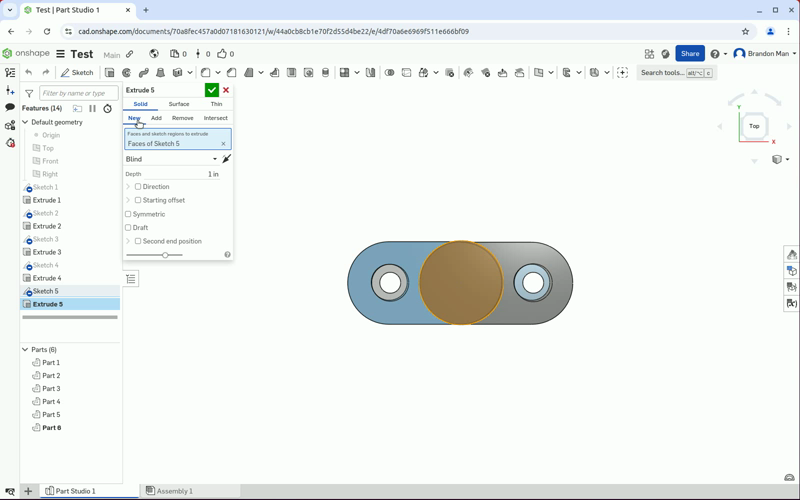
click(137, 120)
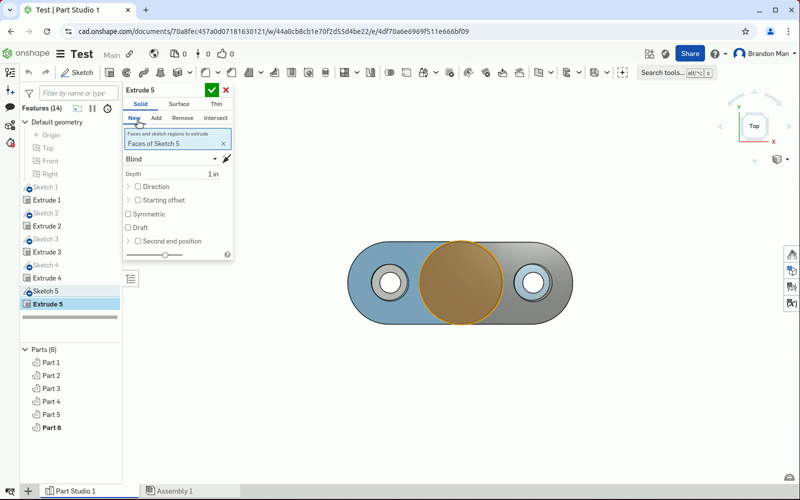
key(tab, 4)
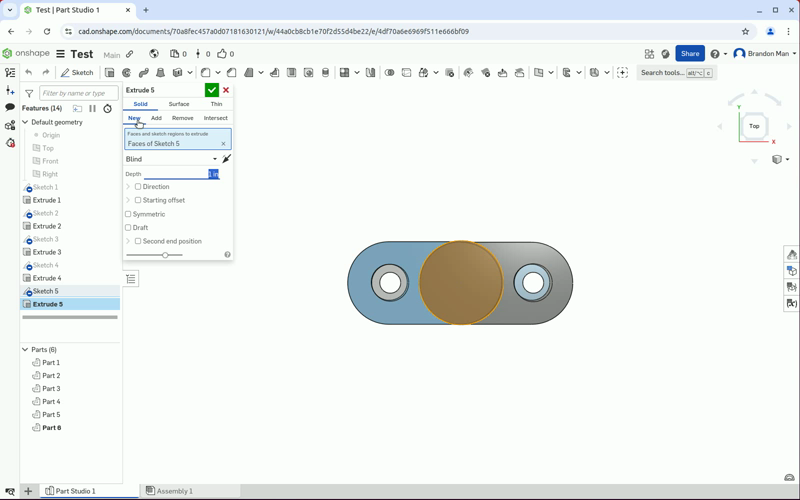
text(-6.258)
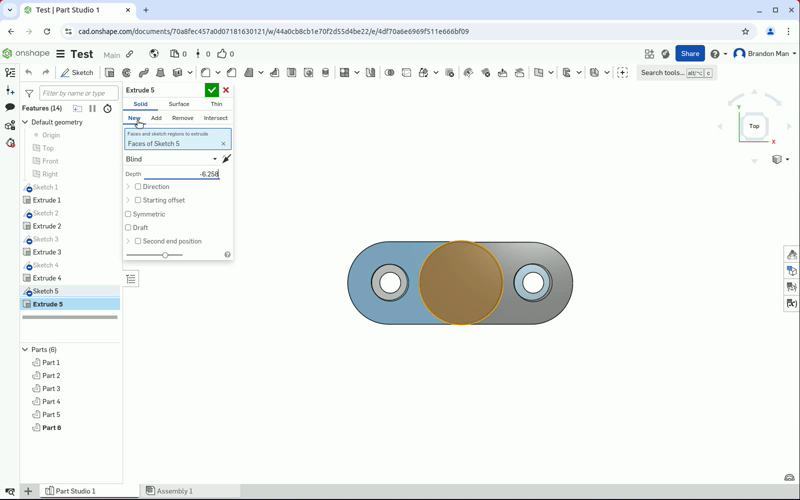
key(enter)
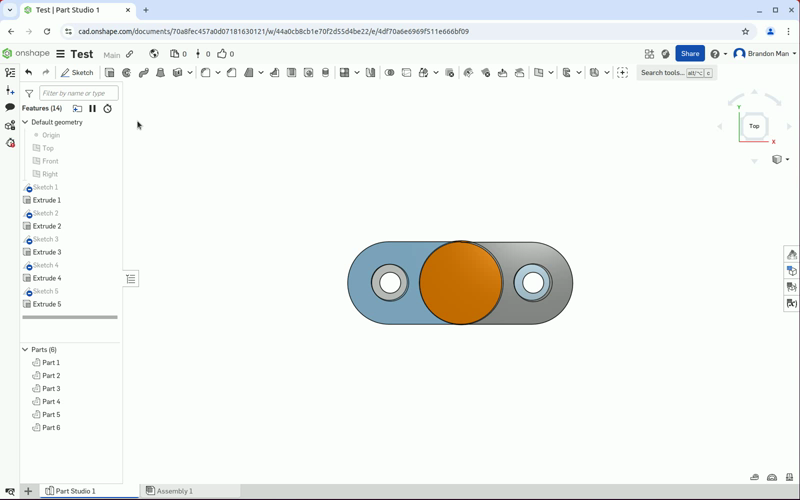
key(shift+h)
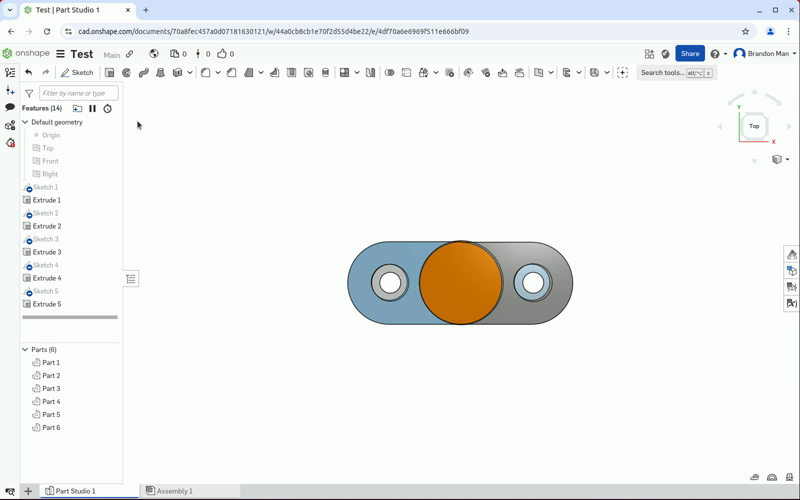
key(shift+h)
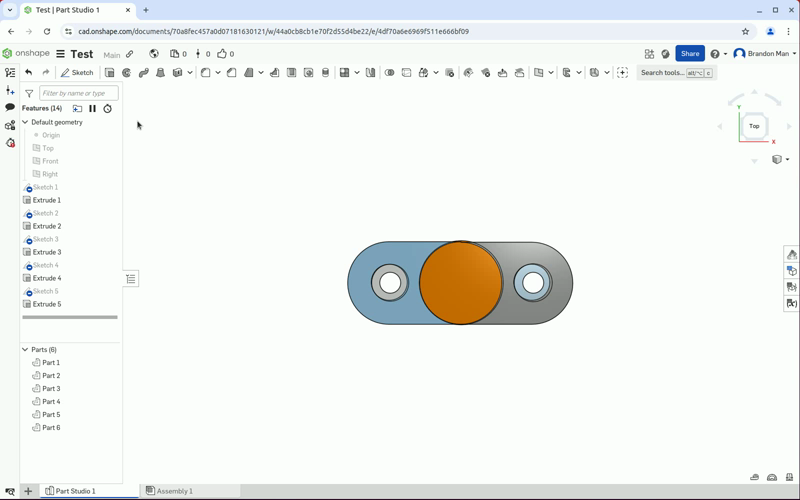
mouse_move(73, 189)
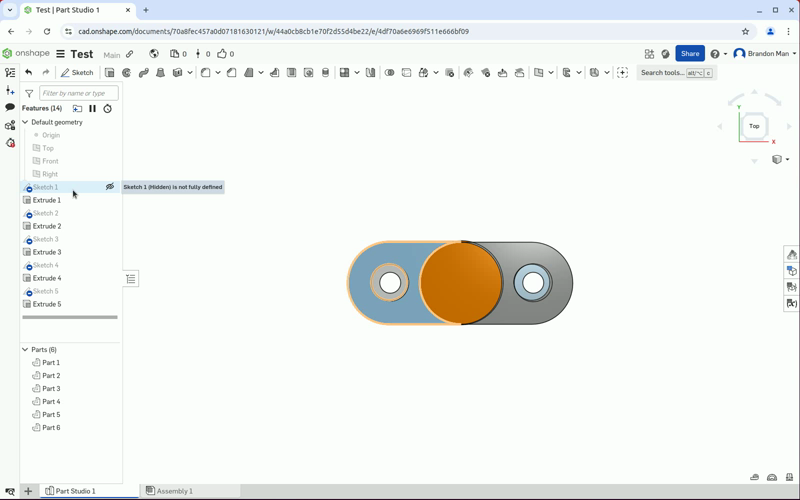
click(73, 189)
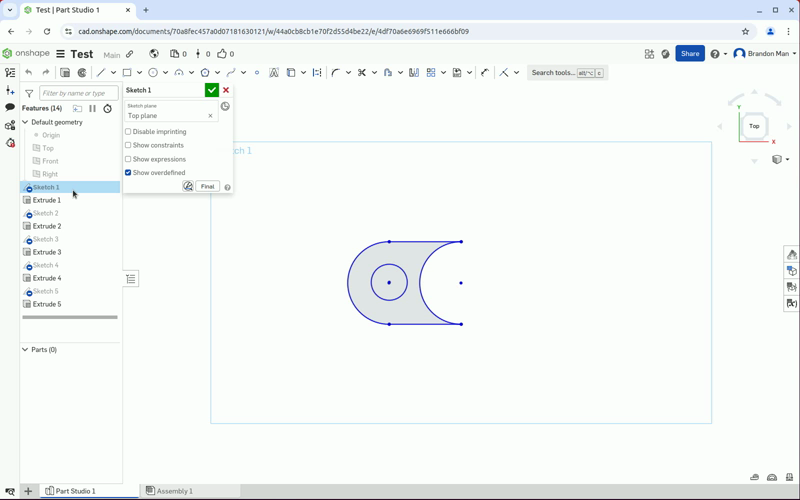
mouse_move(229, 92)
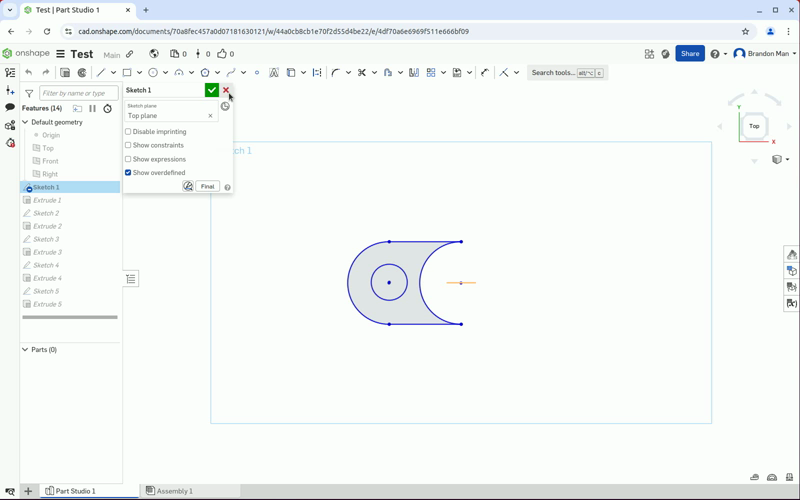
click(229, 92)
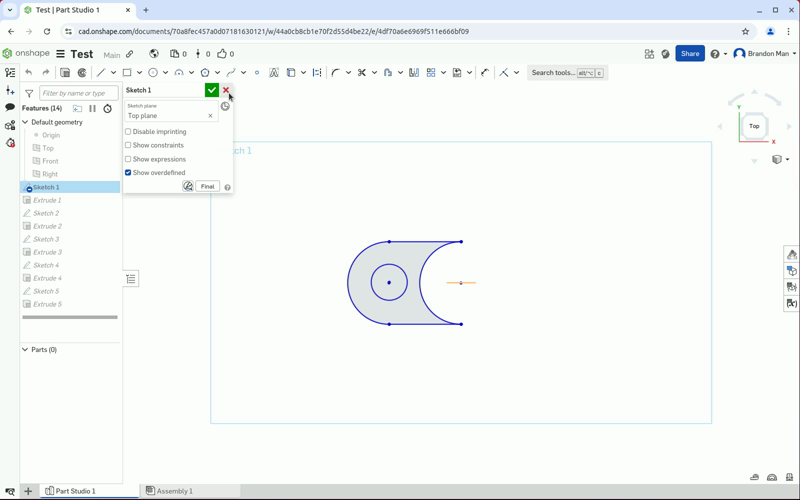
key(shift+s)
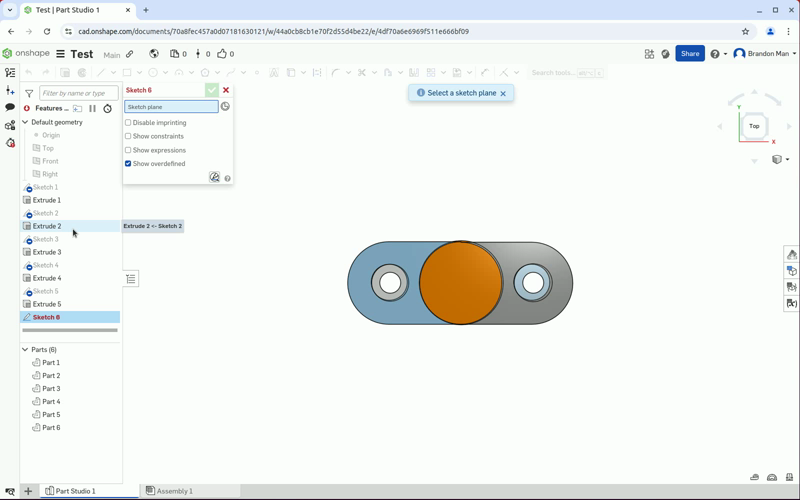
scroll(3)
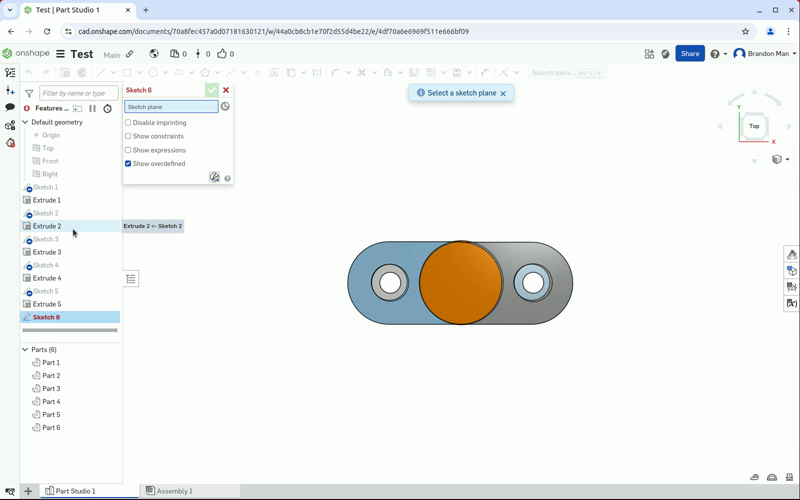
mouse_move(73, 150)
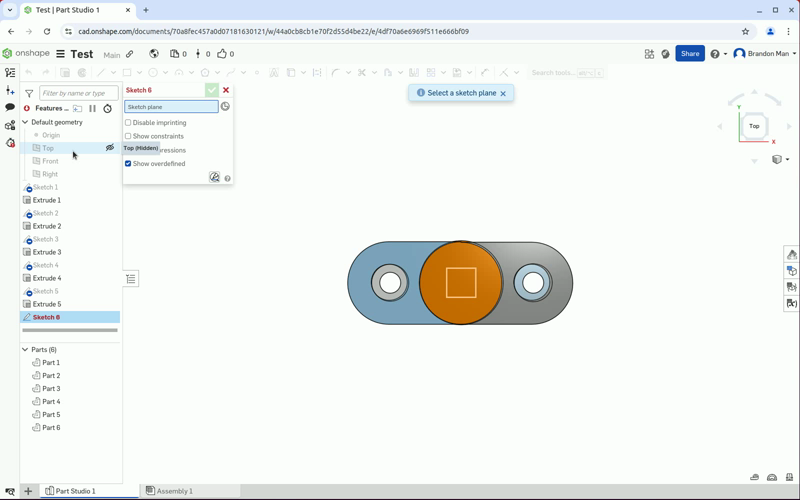
click(73, 150)
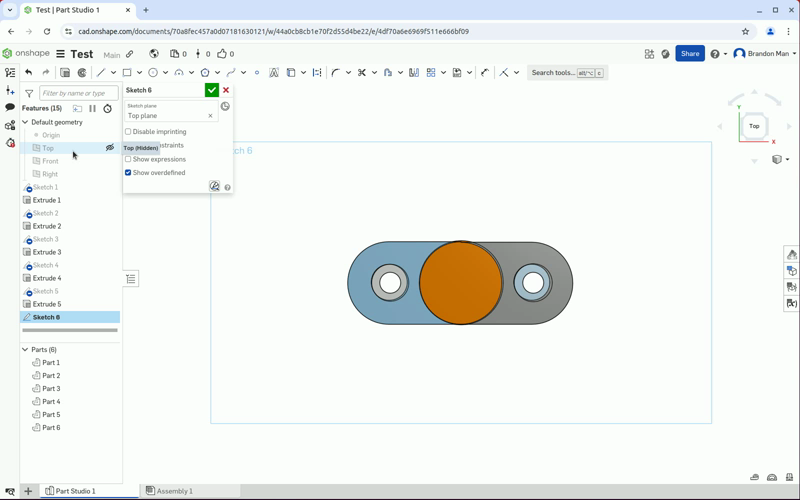
mouse_move(73, 352)
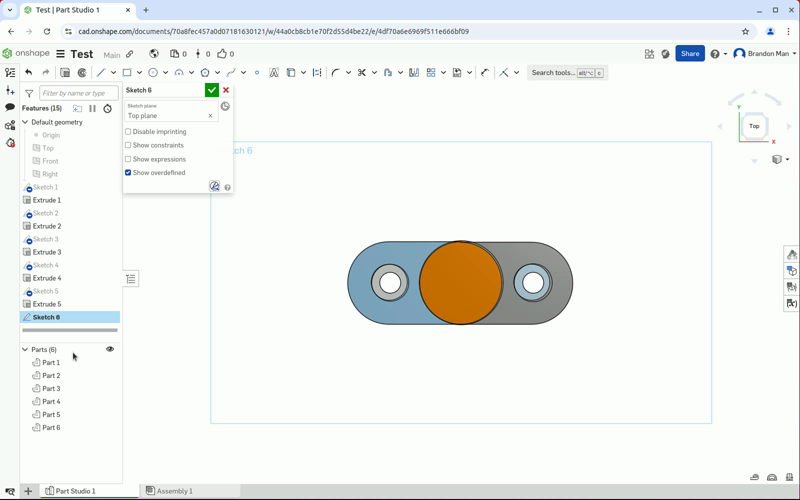
key(y)
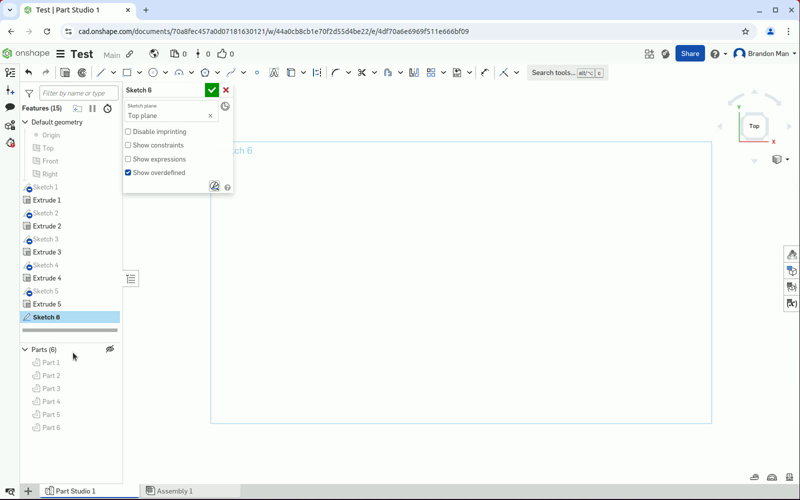
key(c)
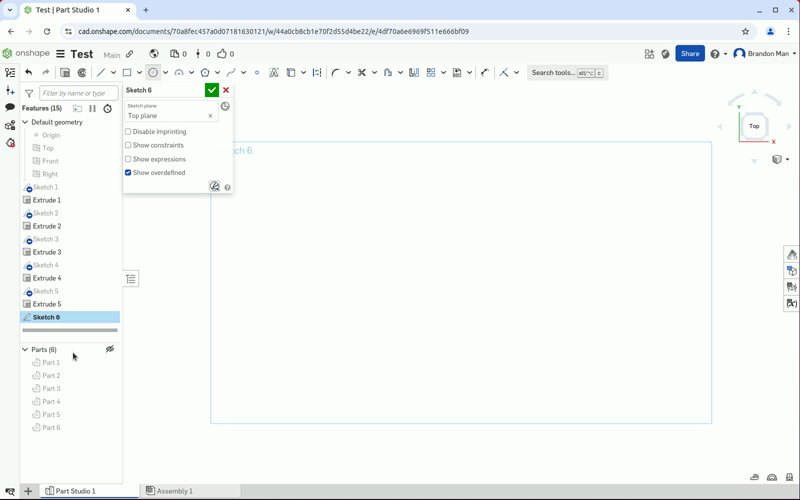
key_down(shift)
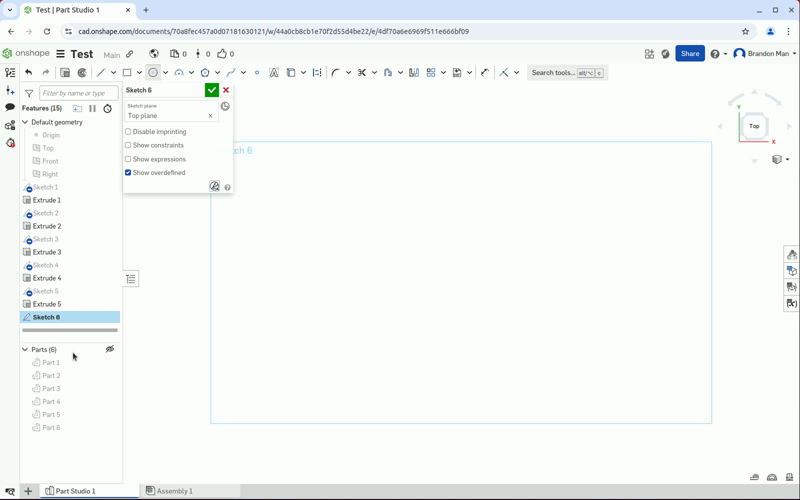
mouse_move(390, 282)
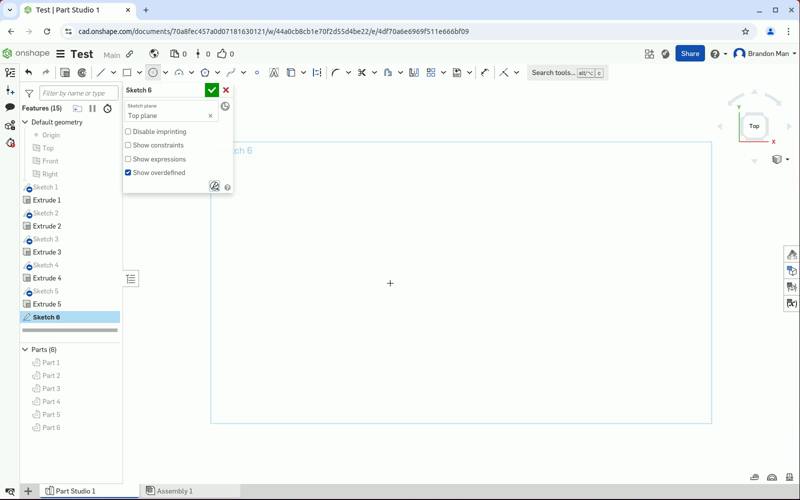
click(390, 282)
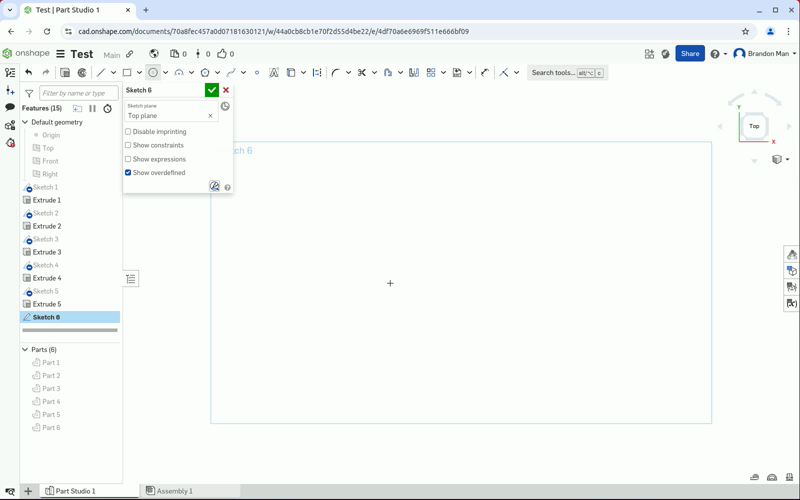
key_up(shift)
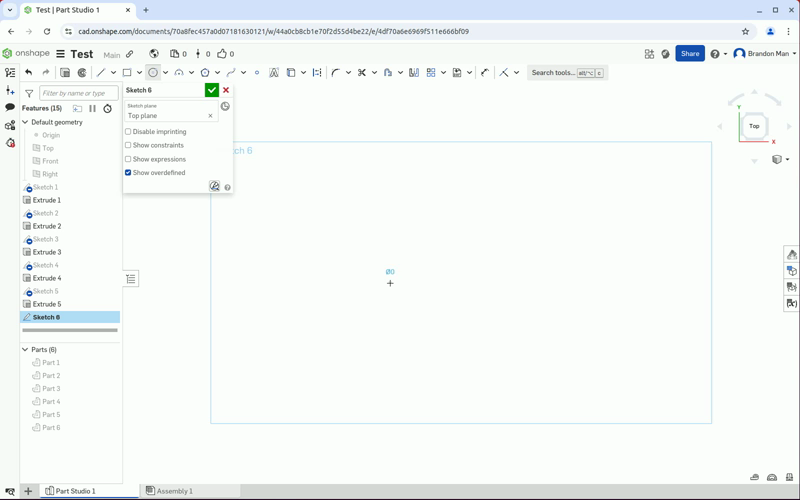
mouse_move(408, 282)
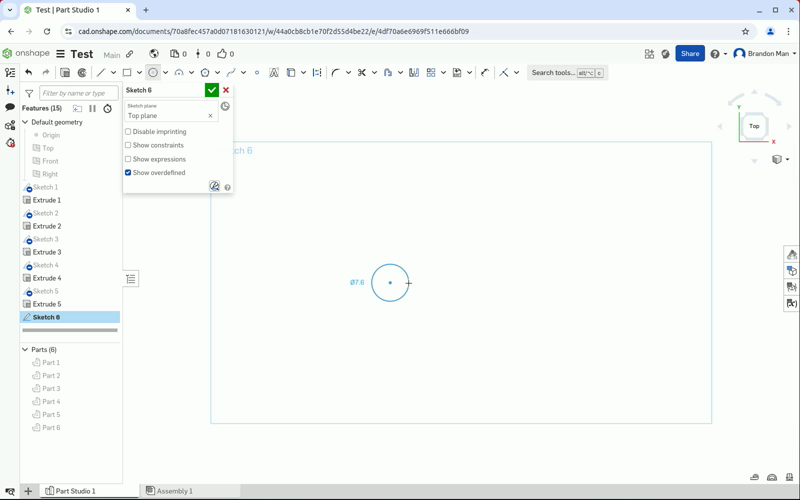
click(408, 282)
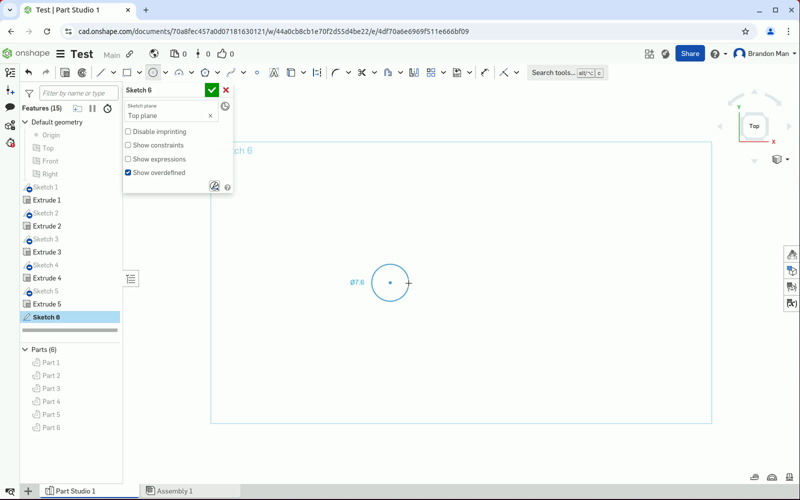
key(esc)
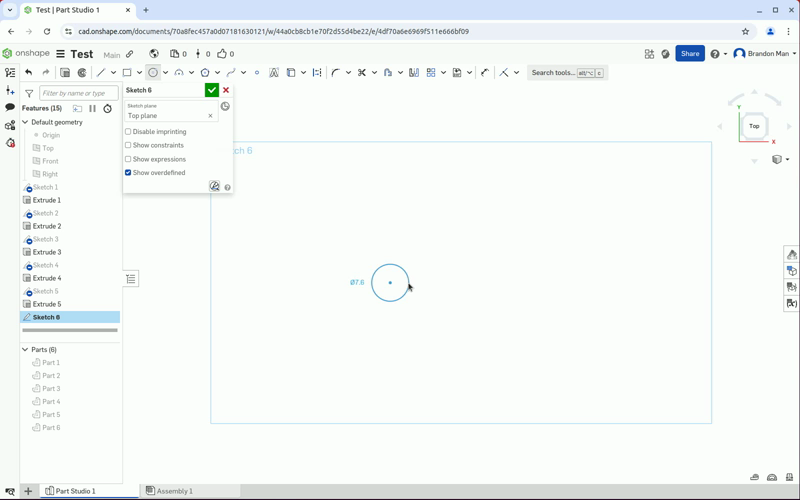
key(c)
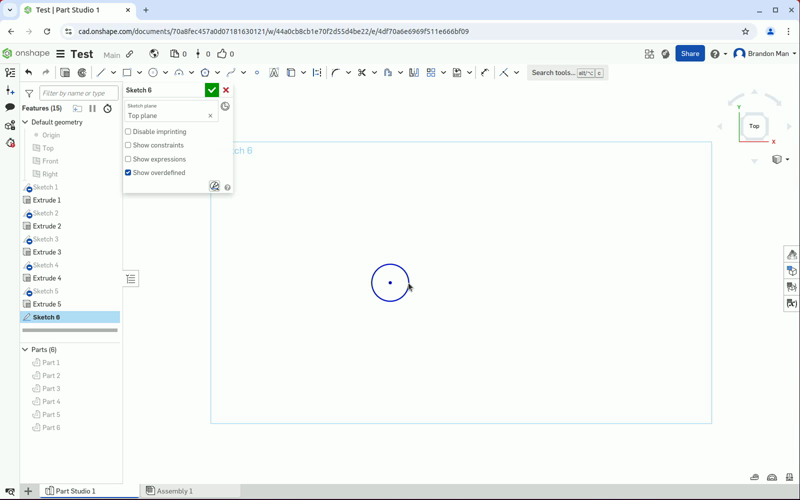
key_down(shift)
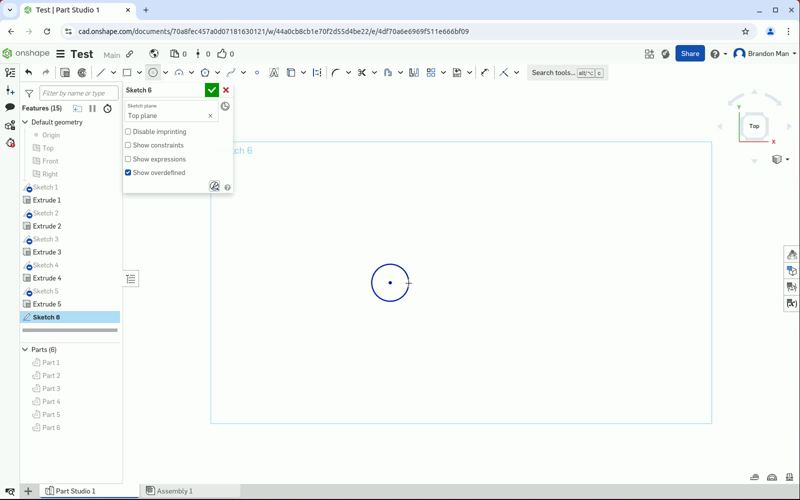
mouse_move(390, 282)
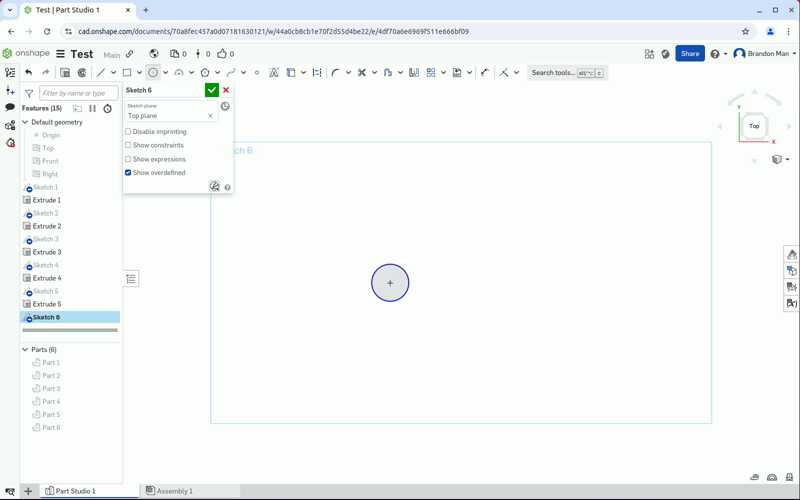
click(390, 282)
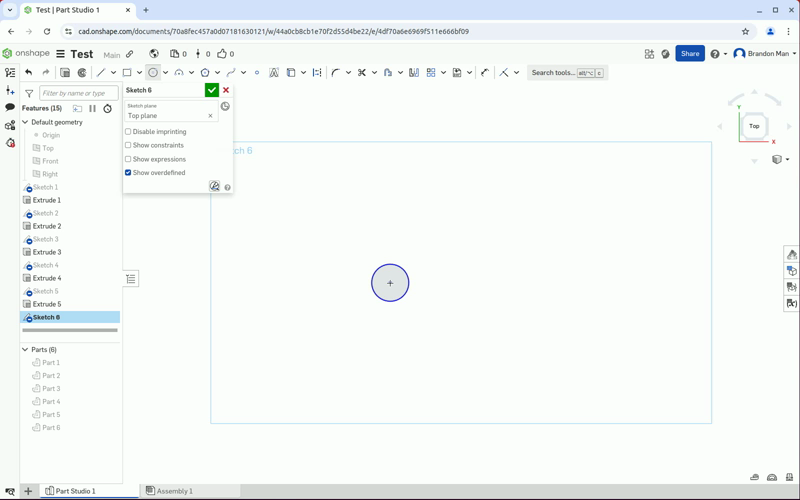
key_up(shift)
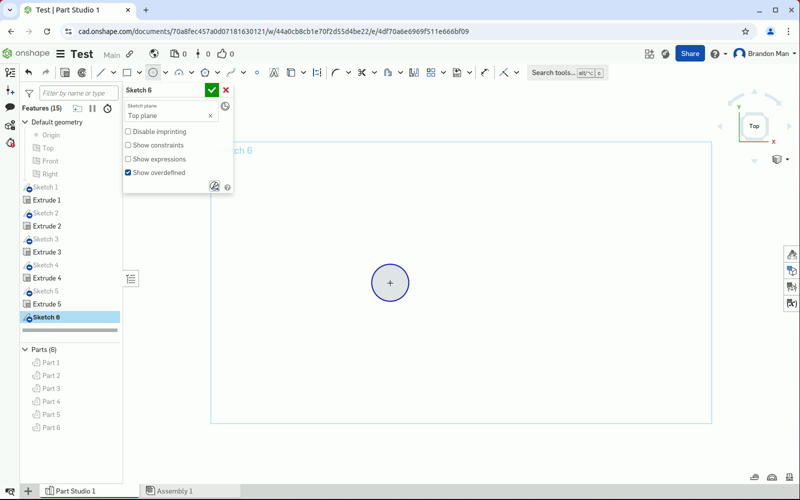
mouse_move(400, 282)
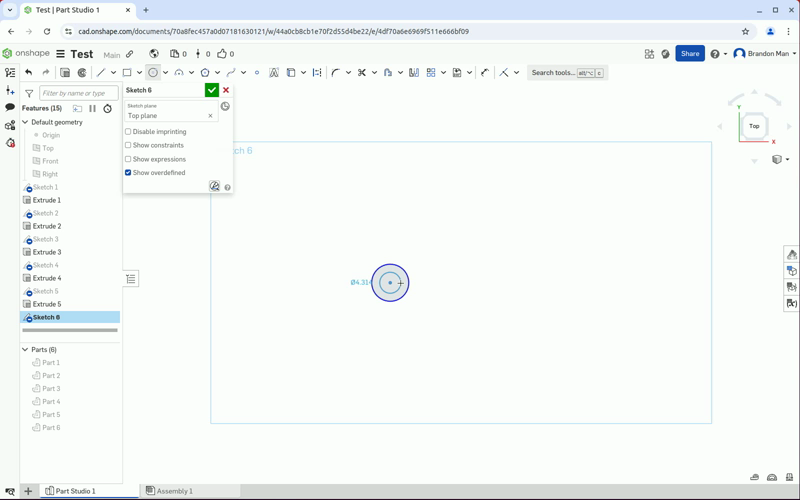
click(400, 282)
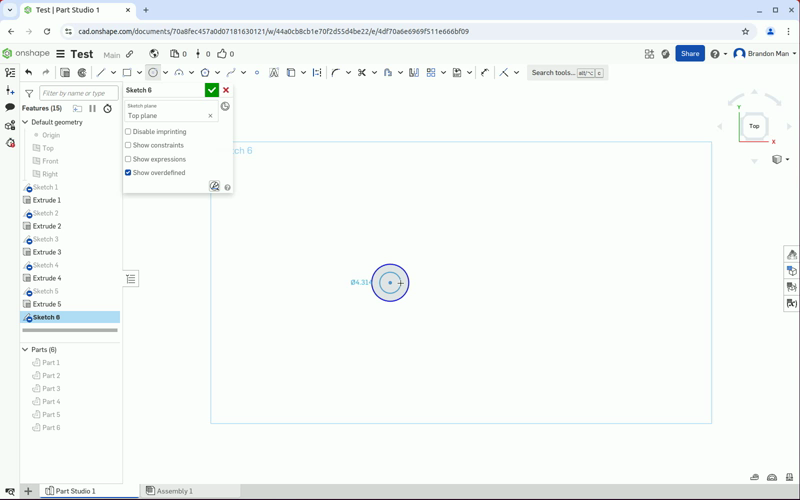
key(esc)
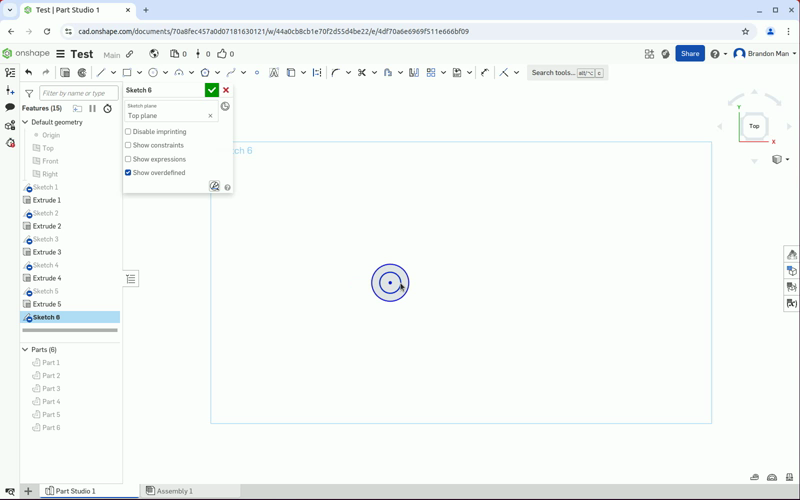
mouse_move(375, 275)
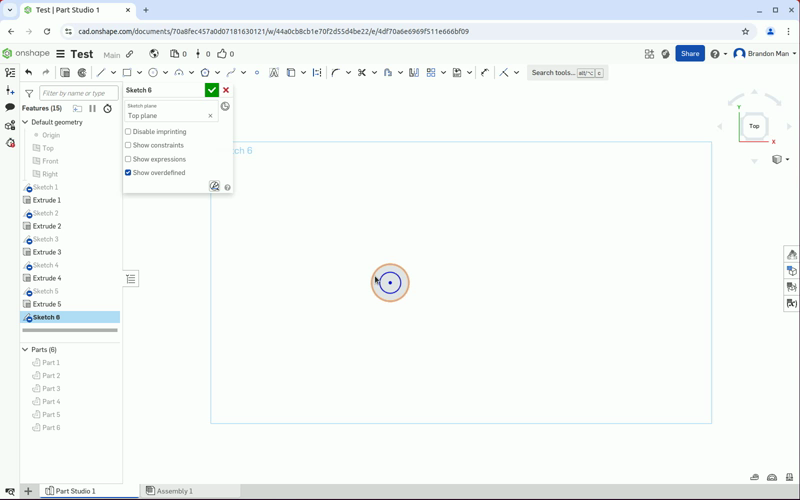
scroll(6)
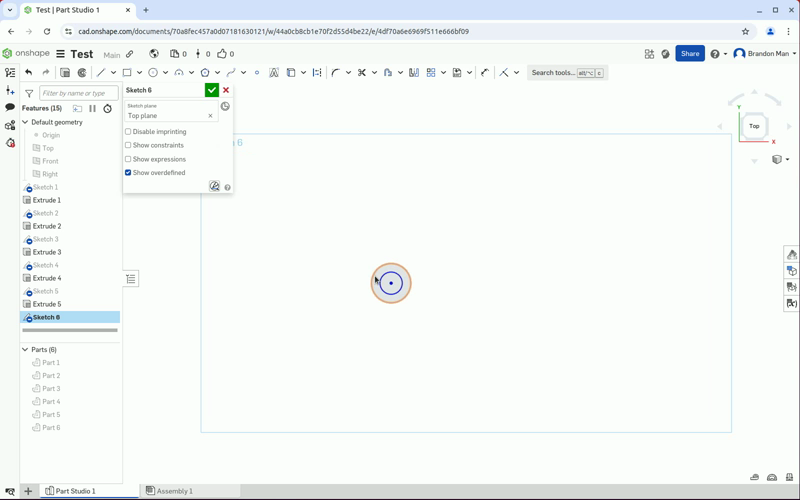
scroll(6)
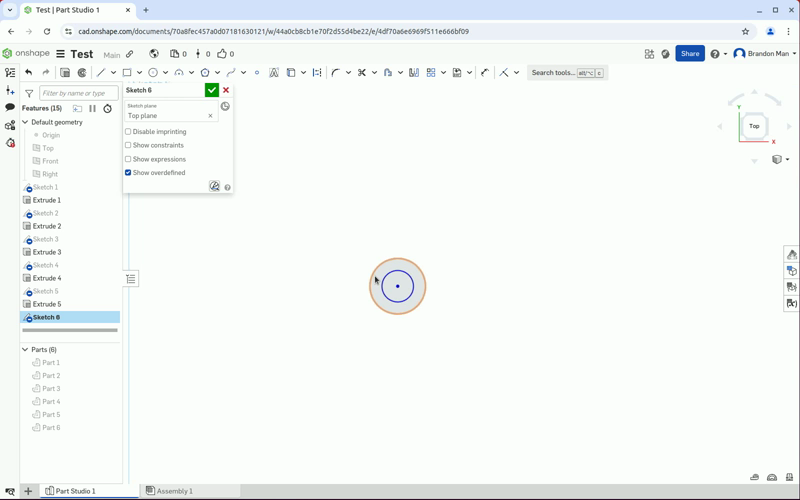
scroll(6)
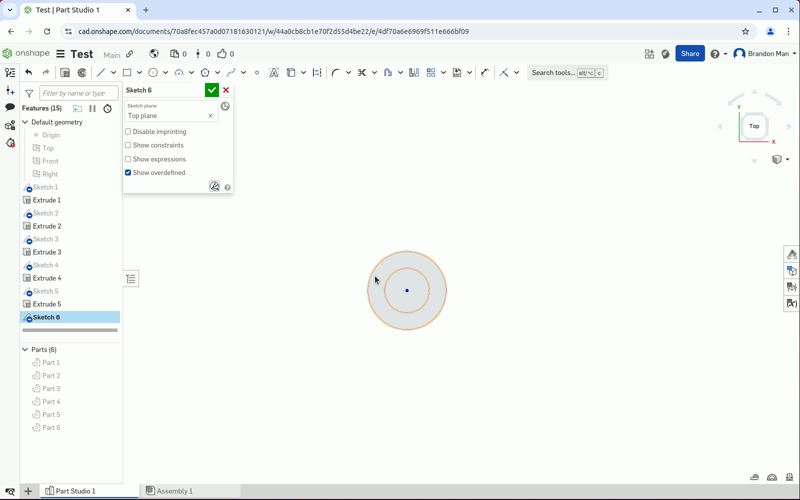
scroll(6)
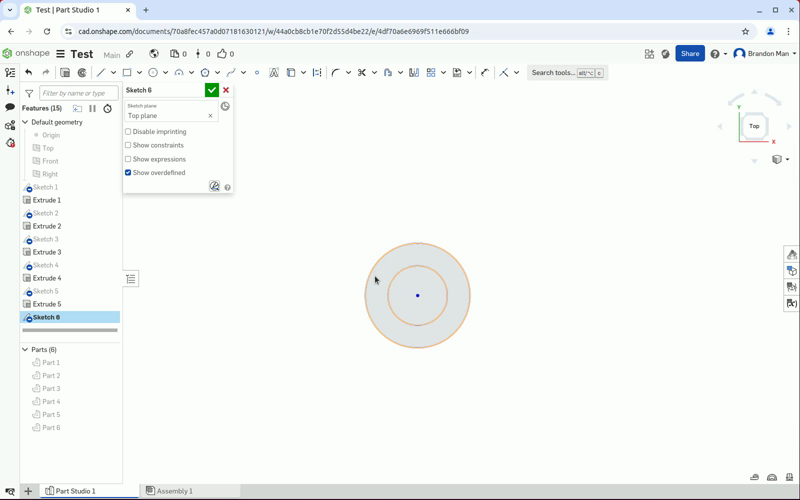
scroll(6)
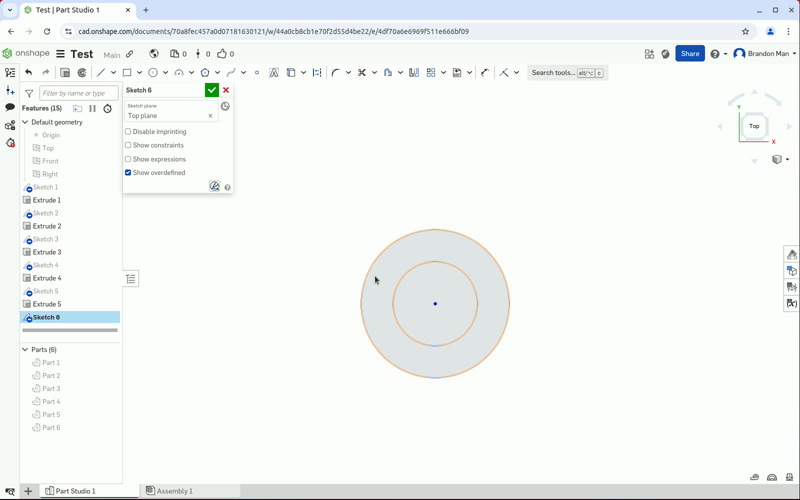
scroll(6)
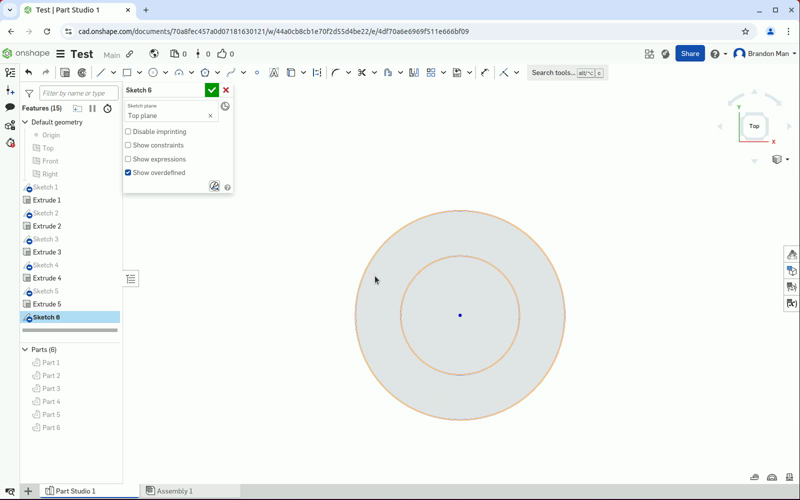
scroll(6)
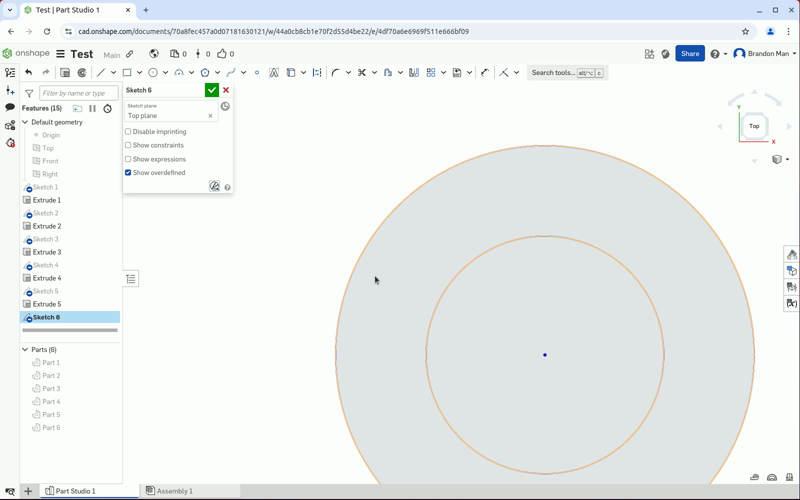
click(375, 275)
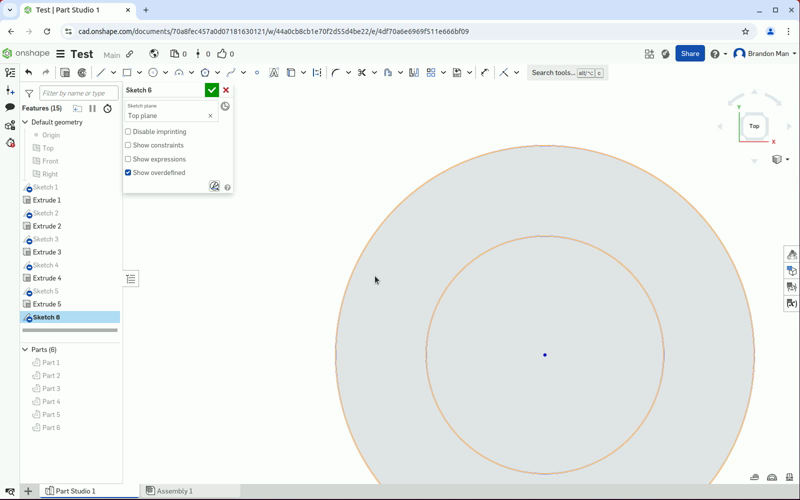
scroll(-6)
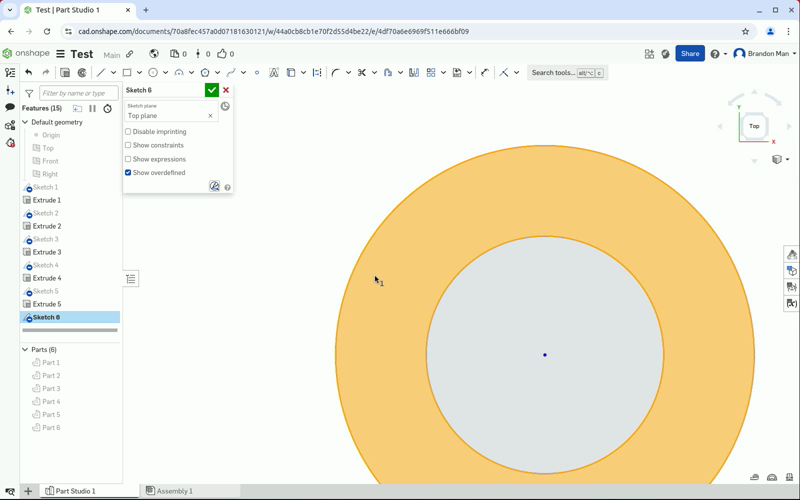
scroll(-6)
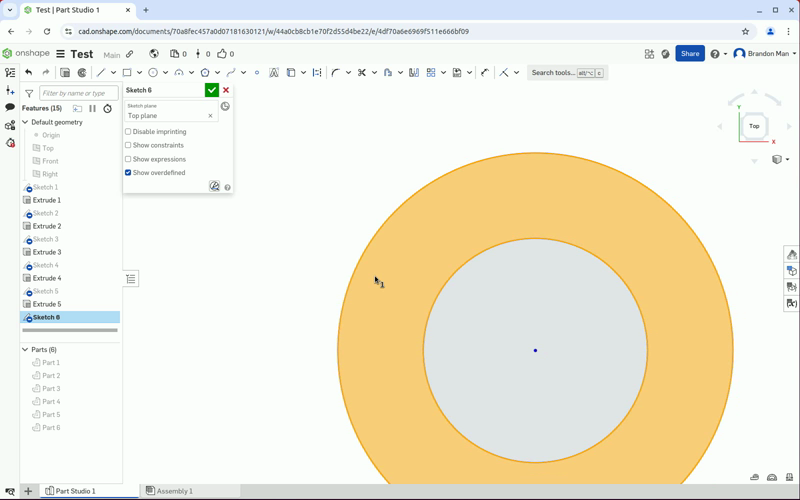
scroll(-6)
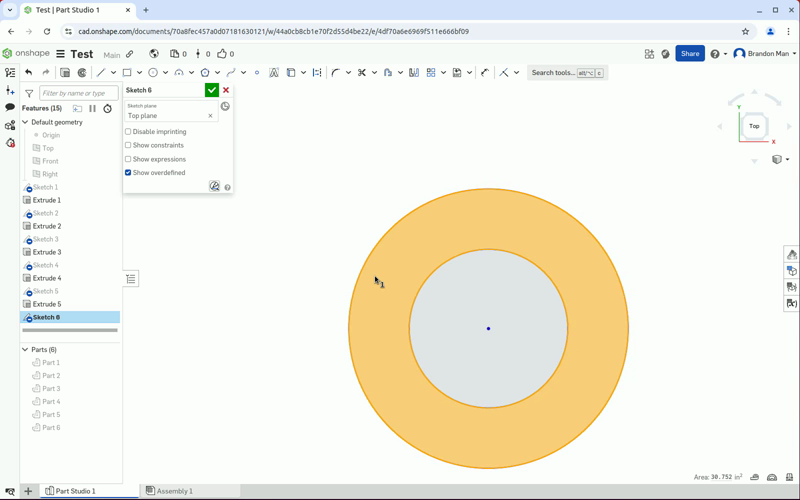
scroll(-6)
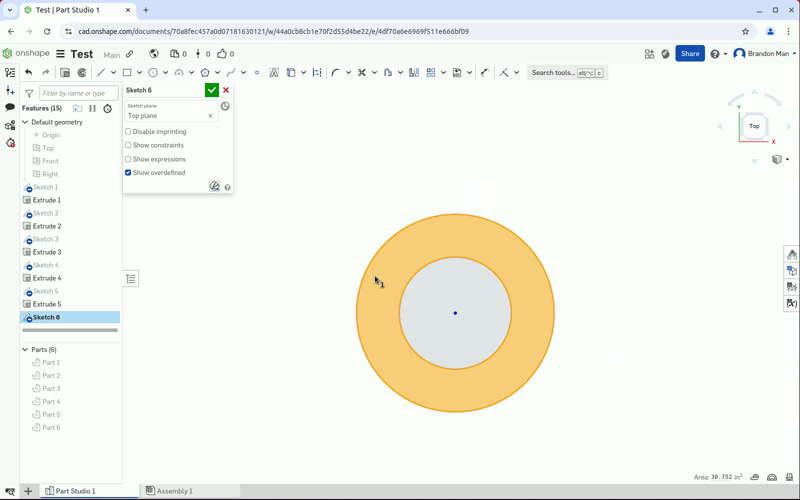
scroll(-6)
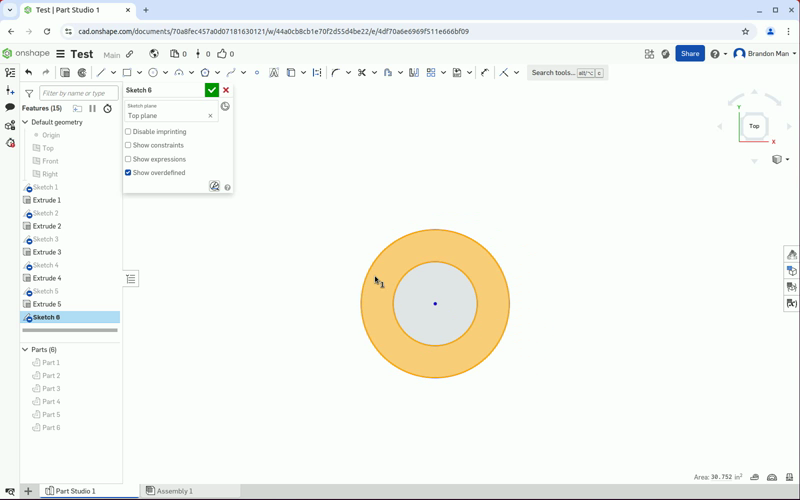
scroll(-6)
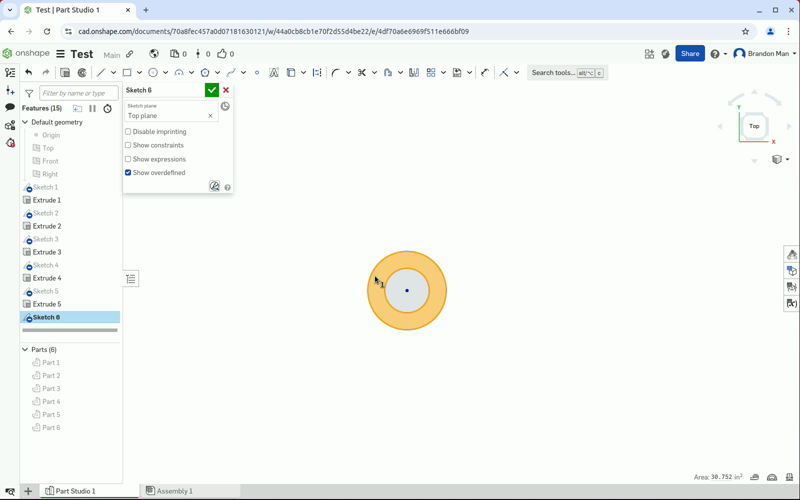
scroll(-6)
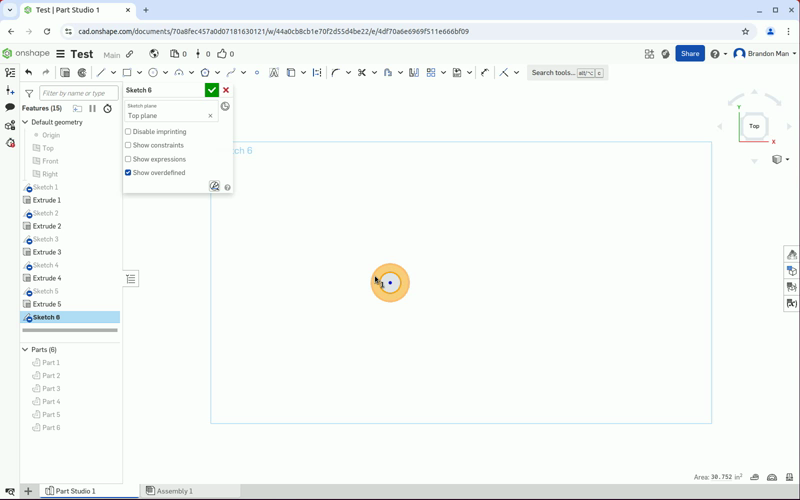
mouse_move(73, 352)
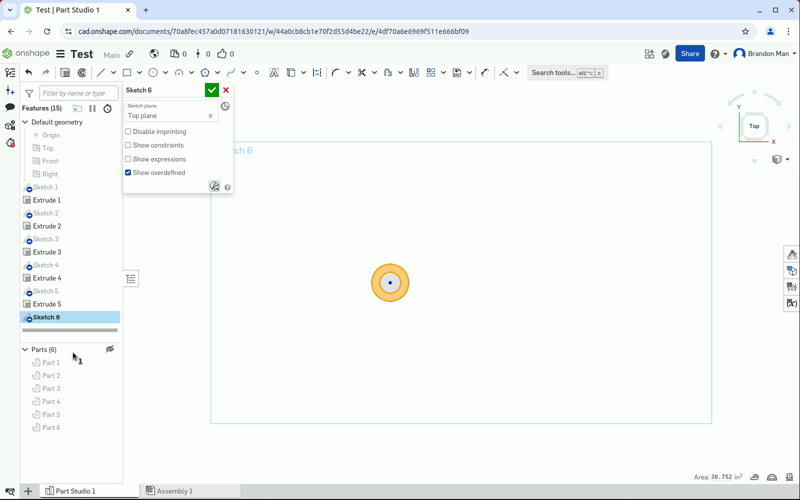
key(shift+y)
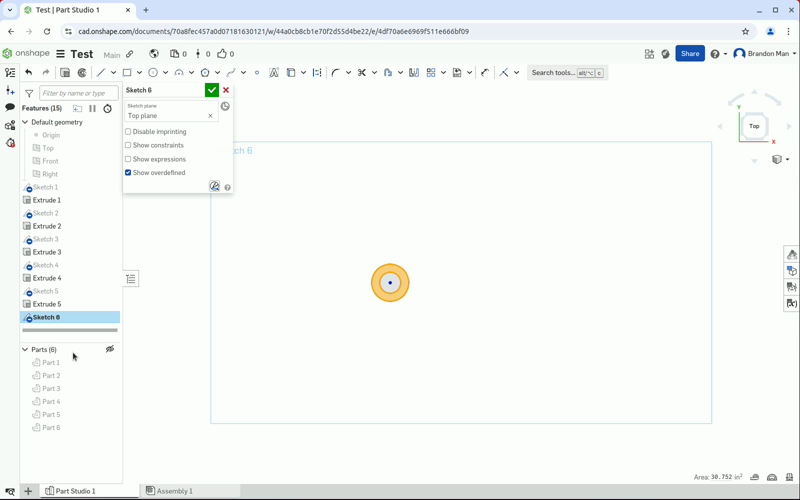
key(shift+e)
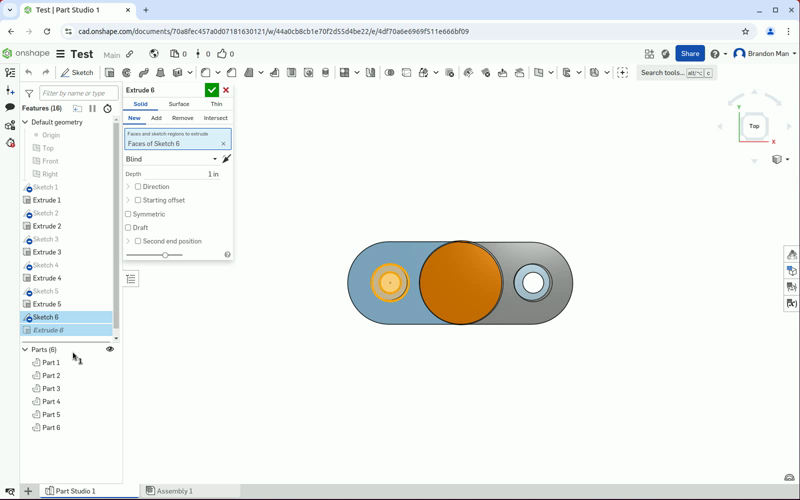
mouse_move(143, 106)
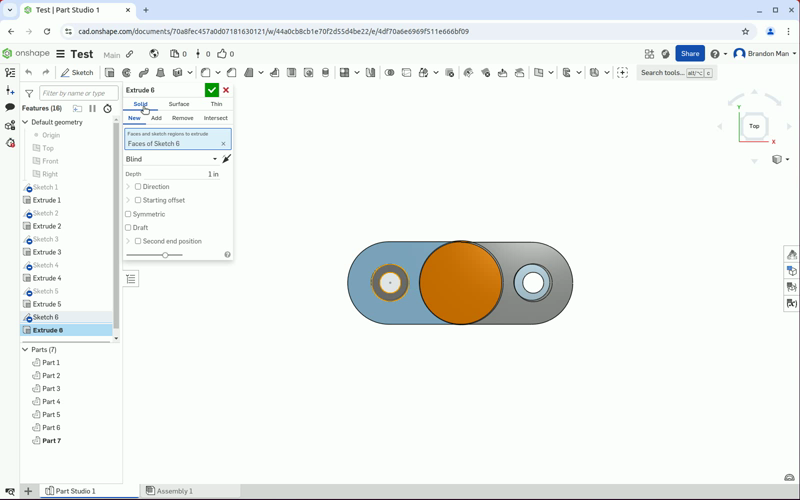
click(143, 106)
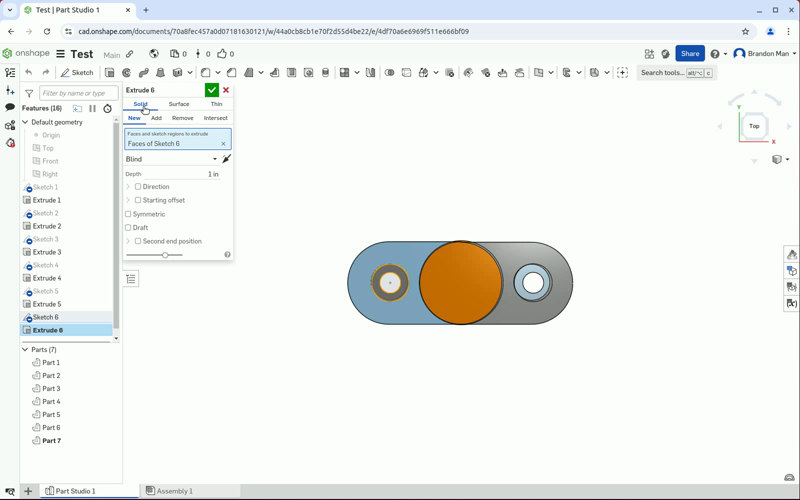
mouse_move(186, 120)
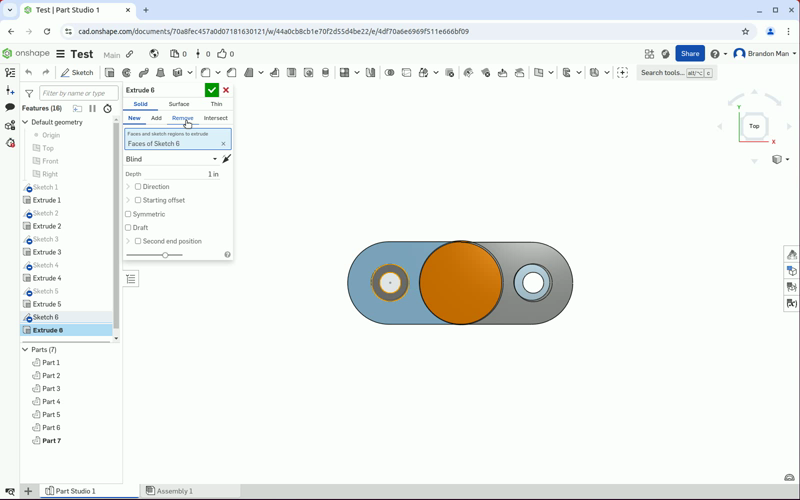
click(186, 120)
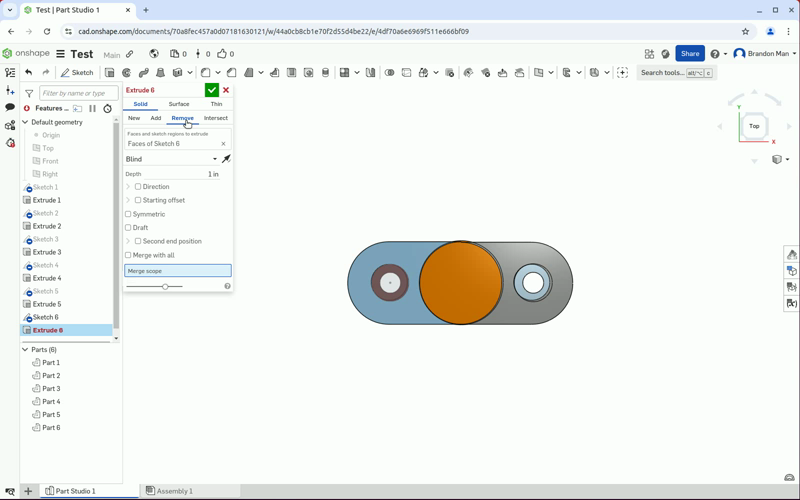
key(tab, 4)
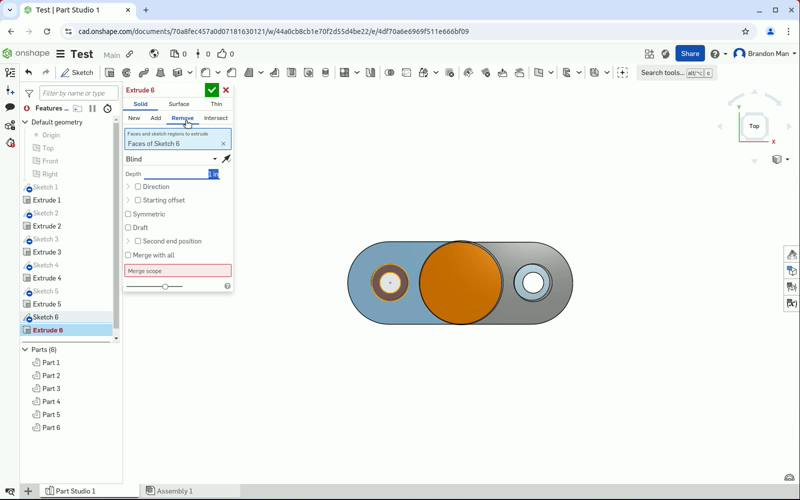
text(2.166)
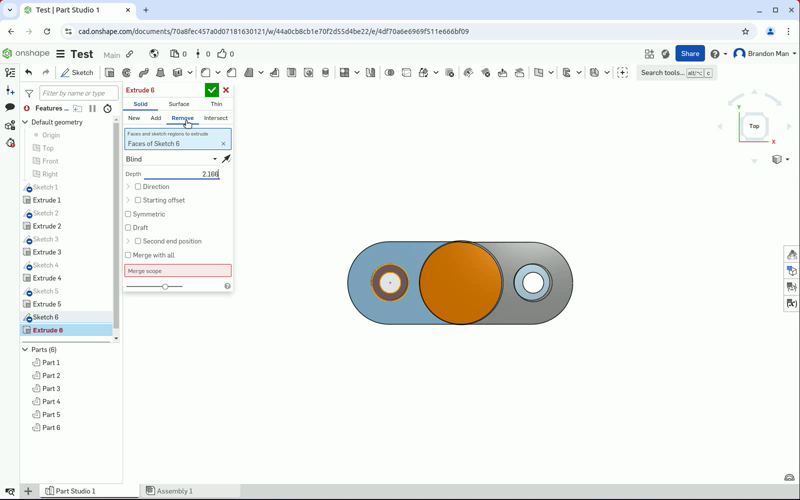
key(tab, 6)
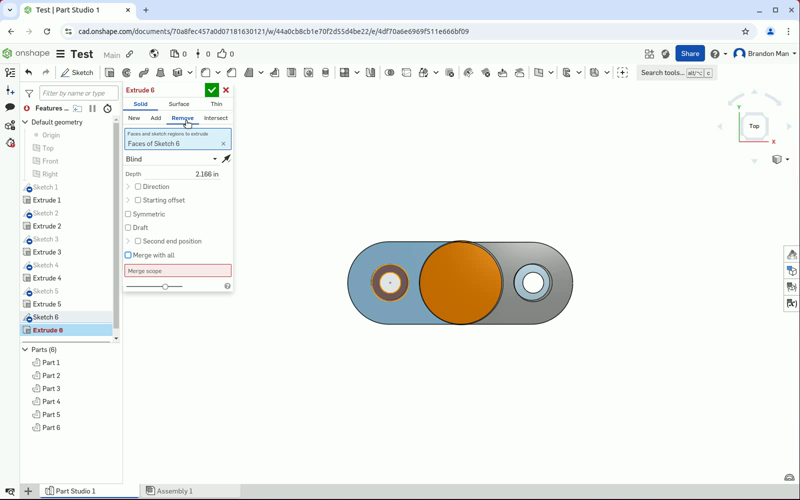
key(space)
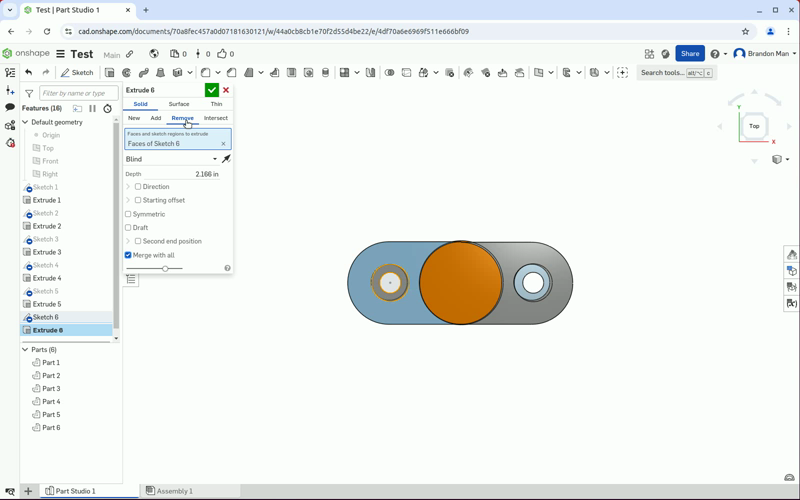
key(enter)
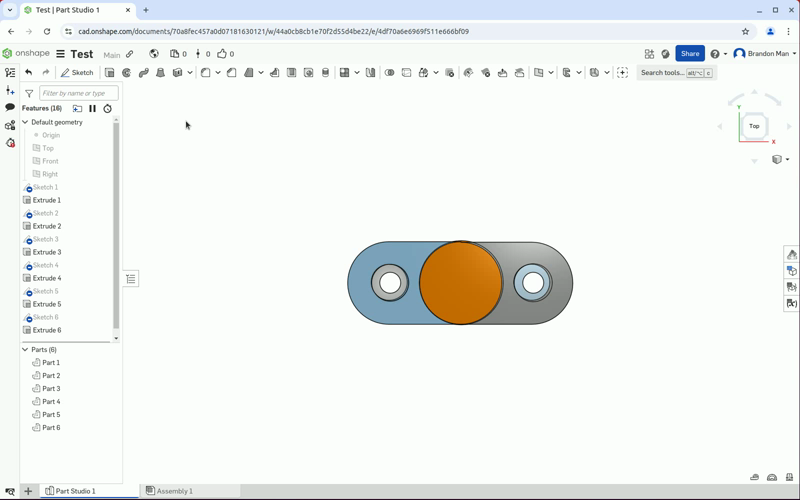
key(shift+h)
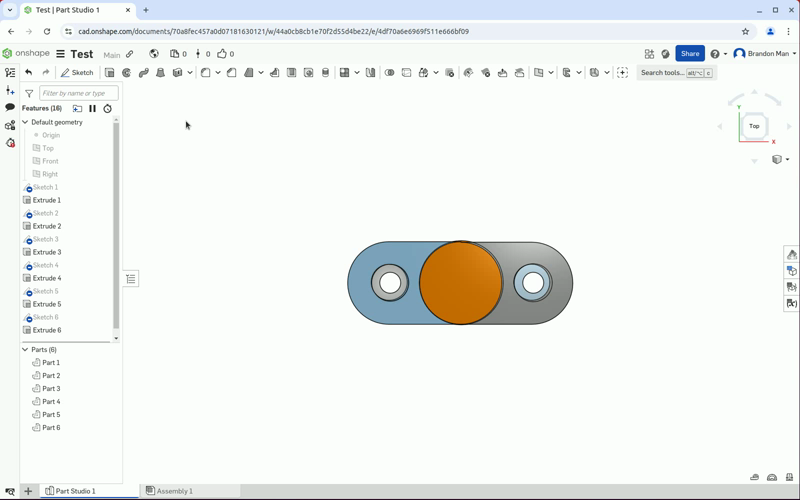
key(shift+h)
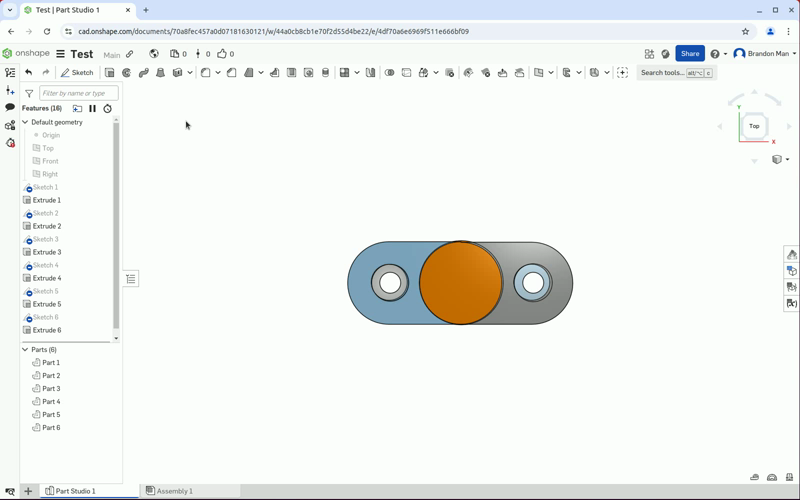
mouse_move(69, 189)
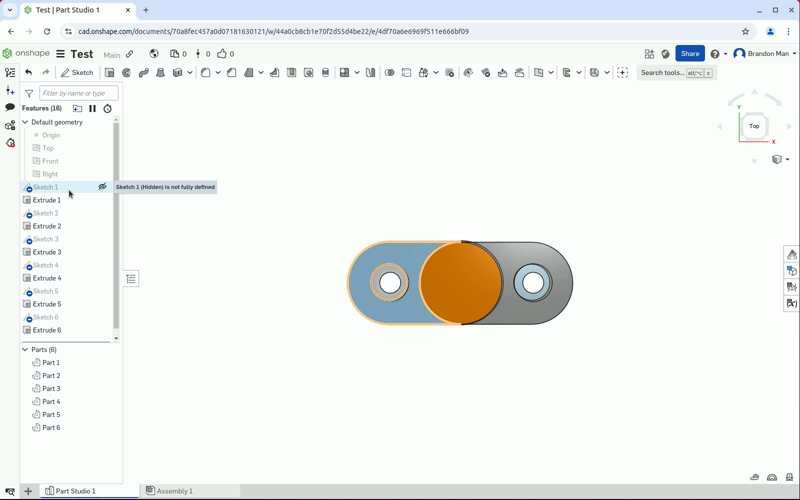
click(69, 189)
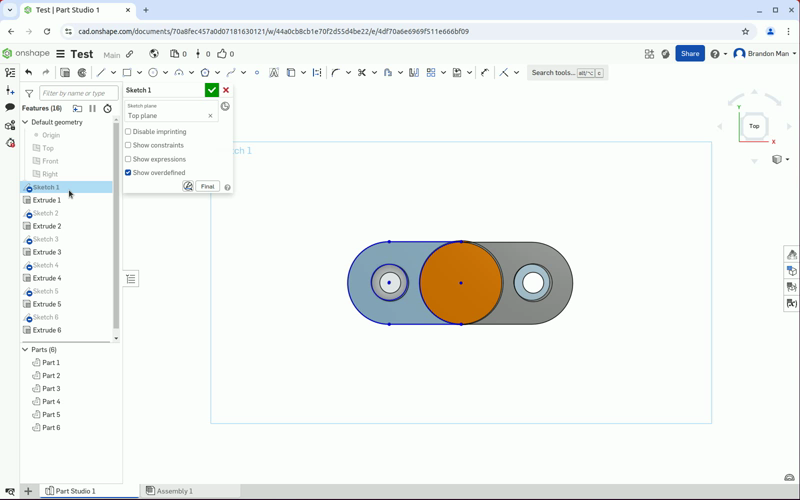
mouse_move(229, 92)
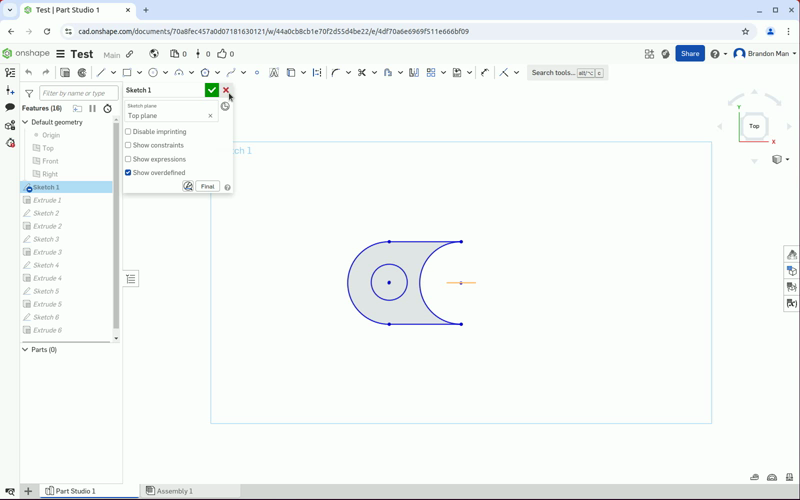
click(229, 92)
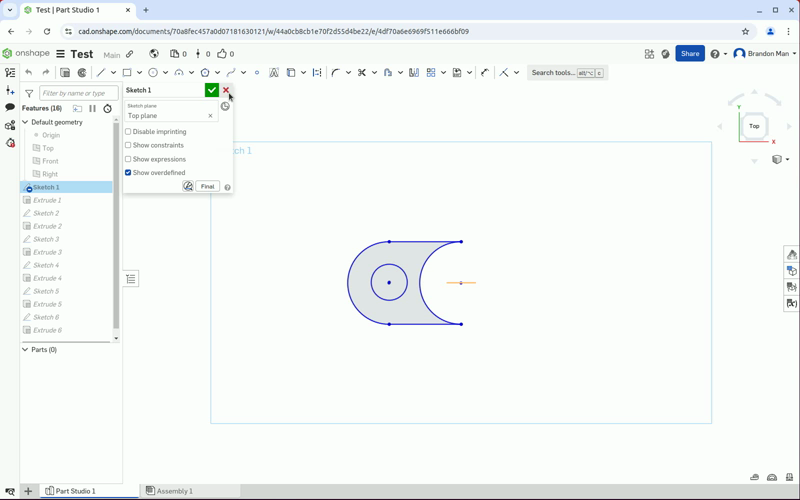
key(shift+s)
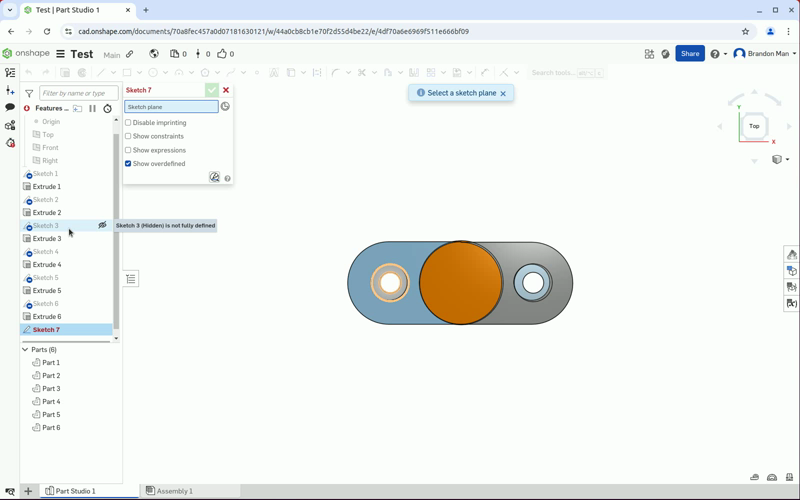
scroll(3)
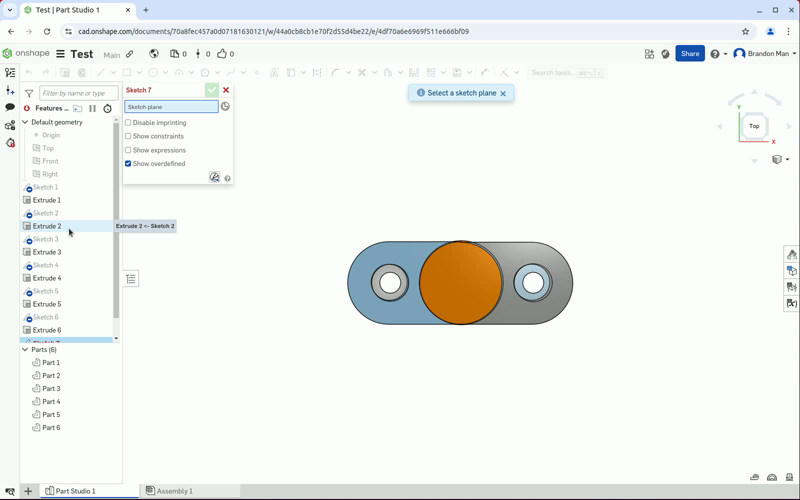
mouse_move(69, 150)
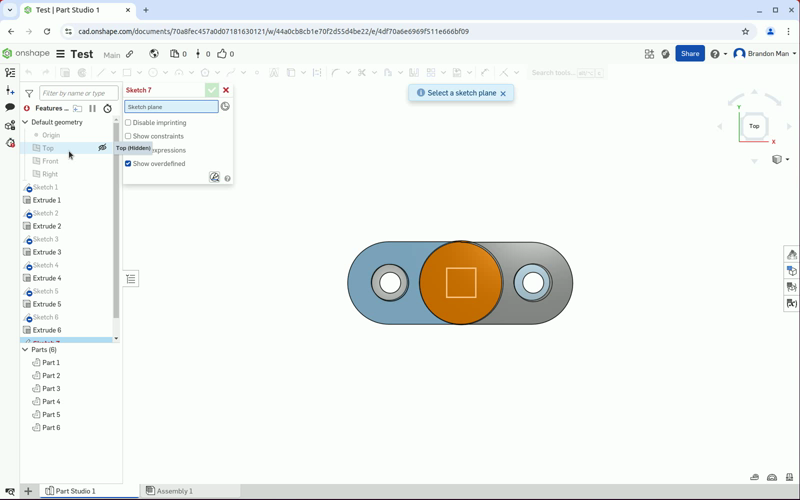
click(69, 150)
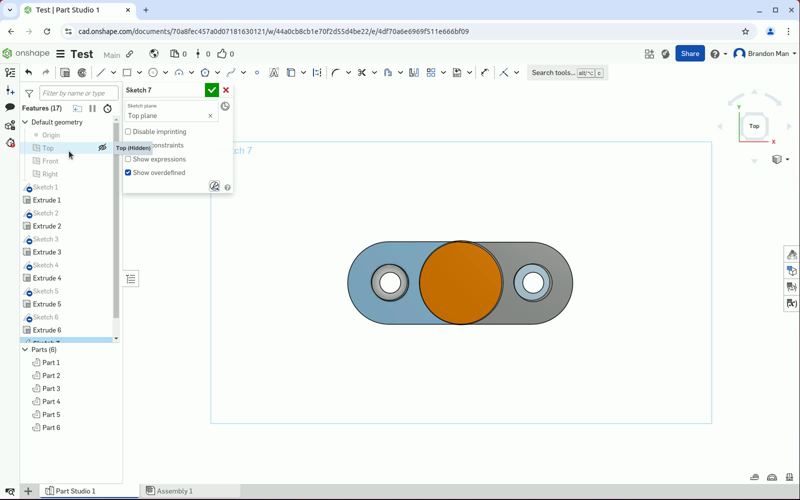
mouse_move(73, 352)
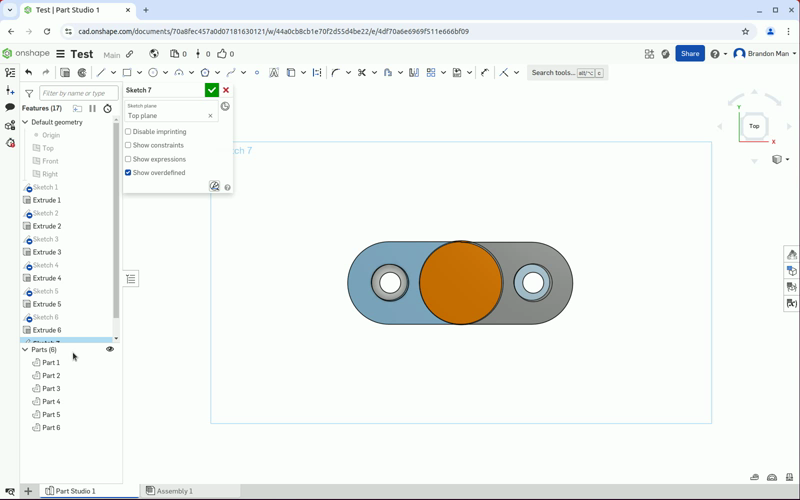
key(y)
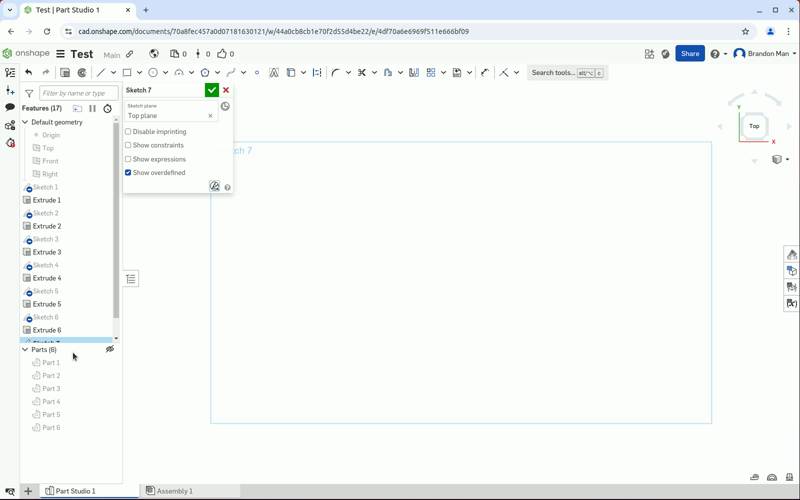
key(c)
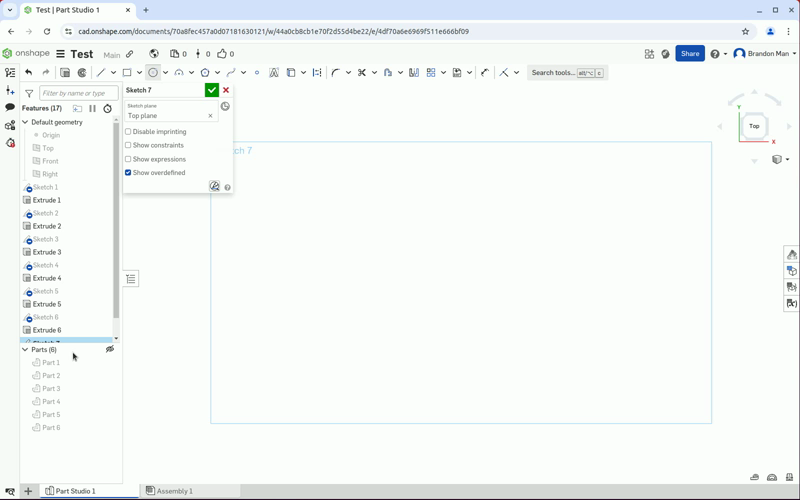
key_down(shift)
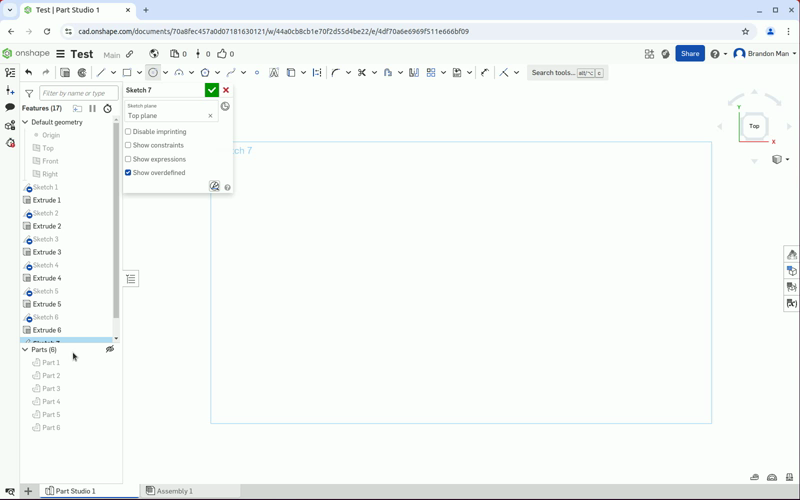
mouse_move(533, 282)
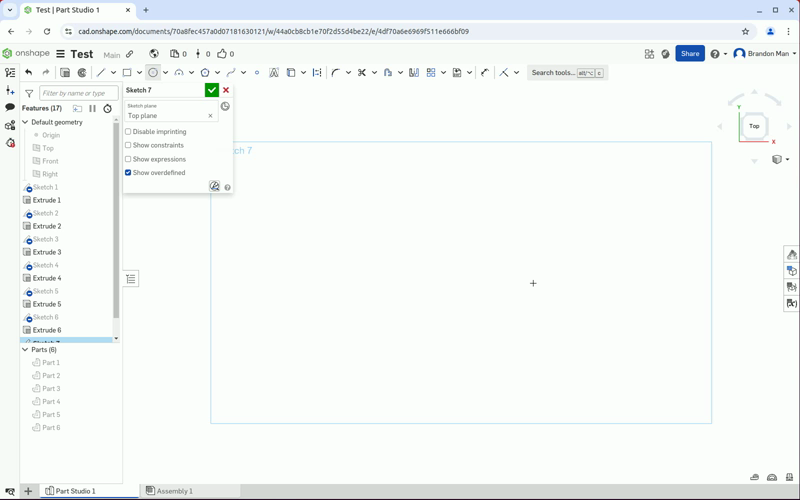
click(533, 282)
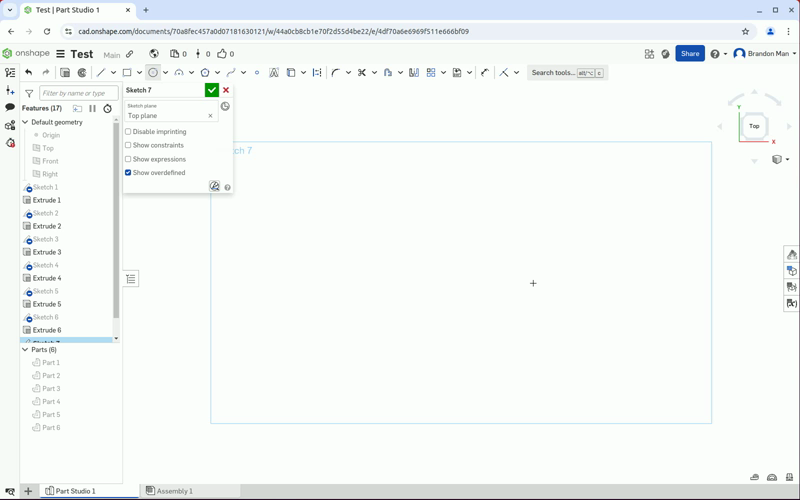
key_up(shift)
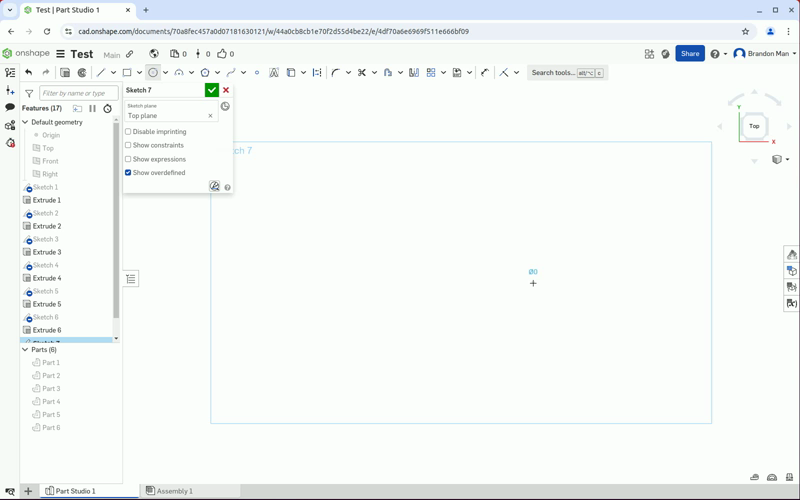
mouse_move(552, 282)
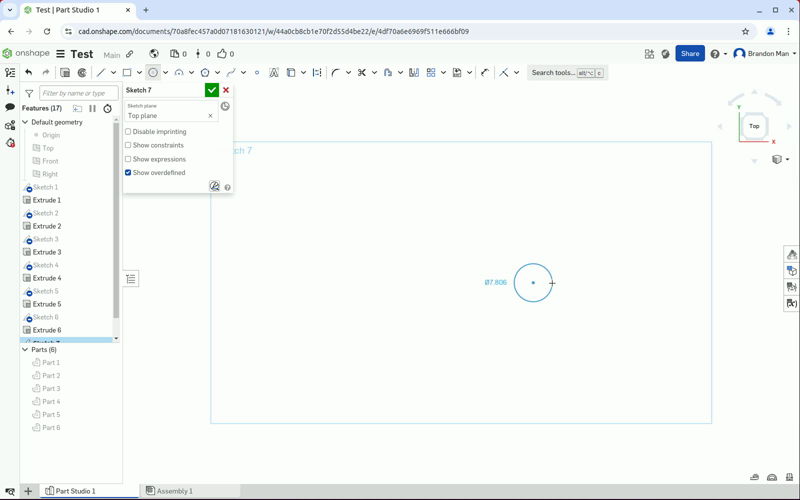
click(552, 282)
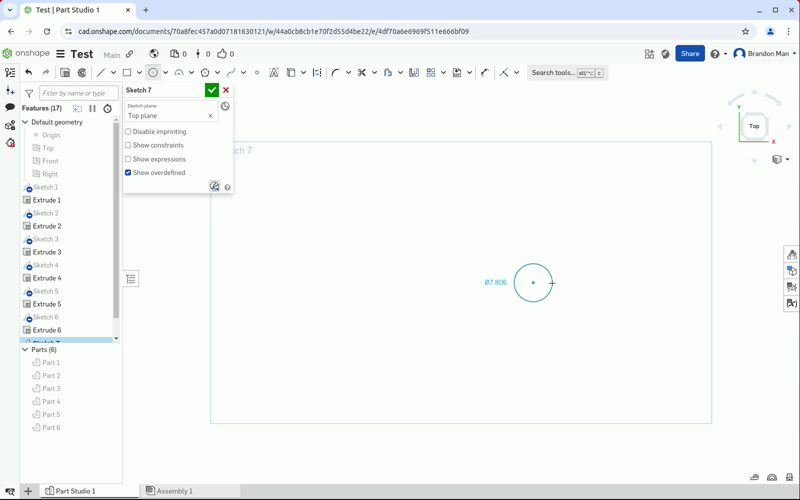
key(esc)
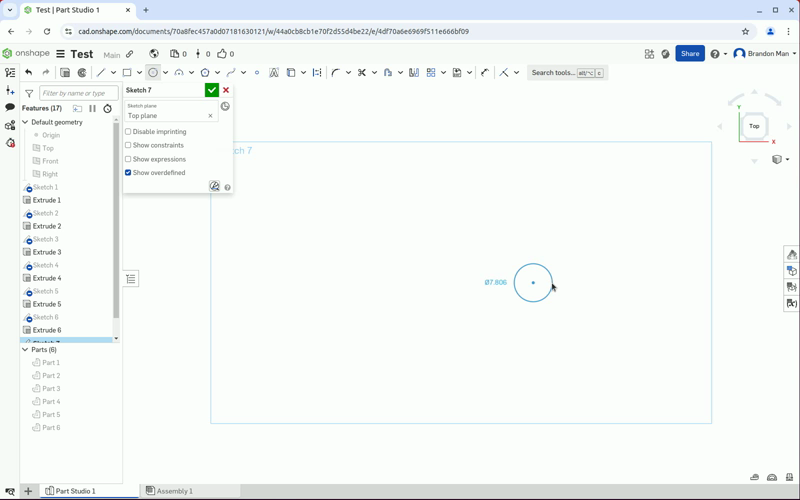
key(c)
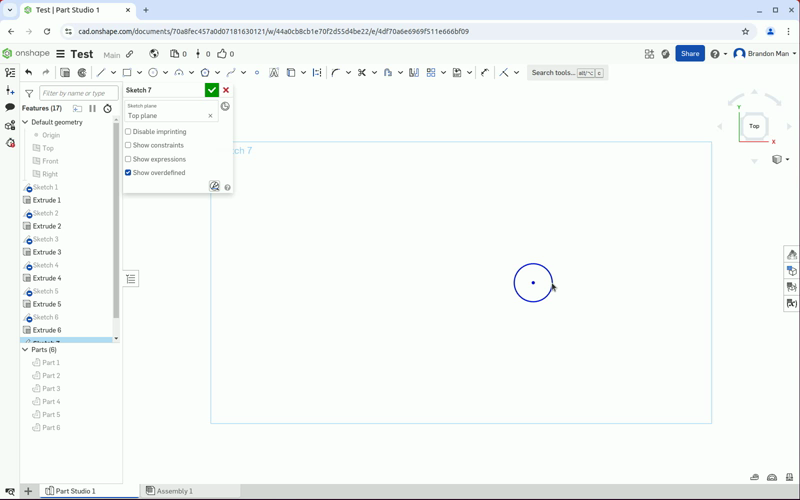
key_down(shift)
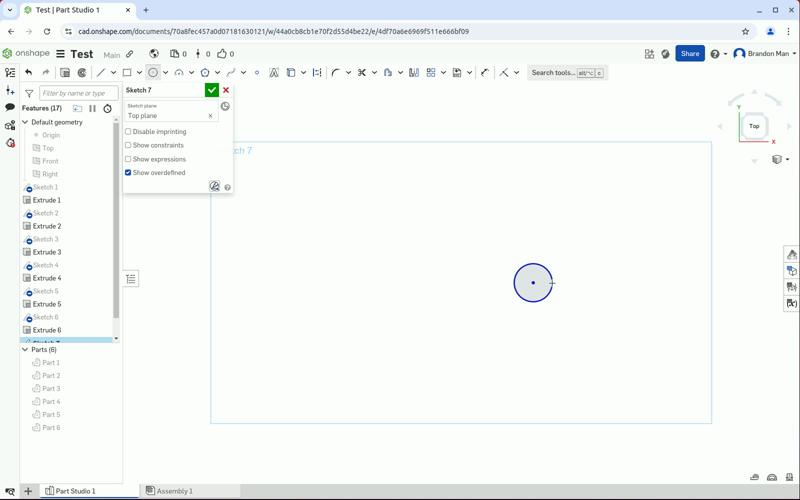
mouse_move(533, 282)
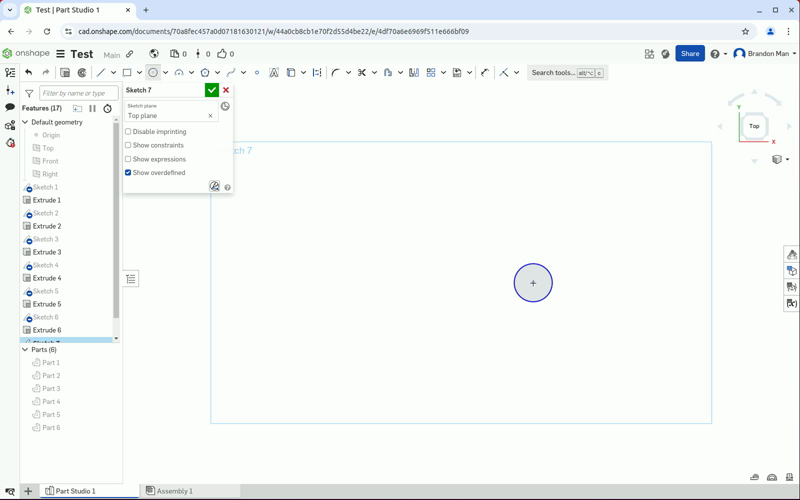
click(533, 282)
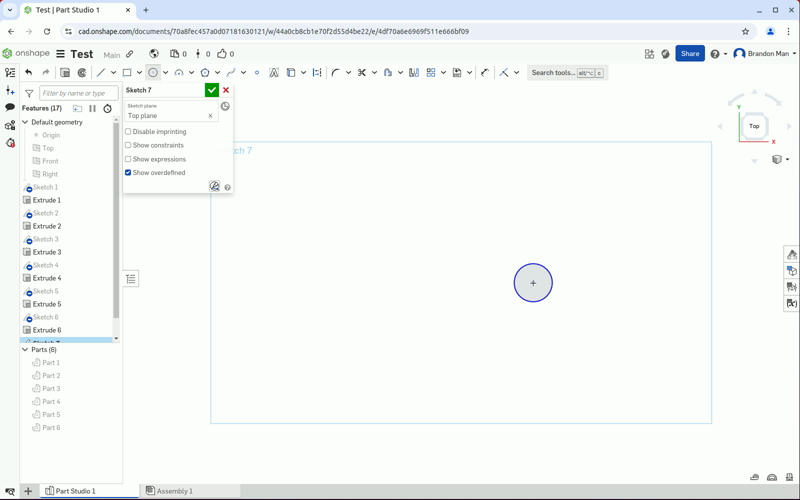
key_up(shift)
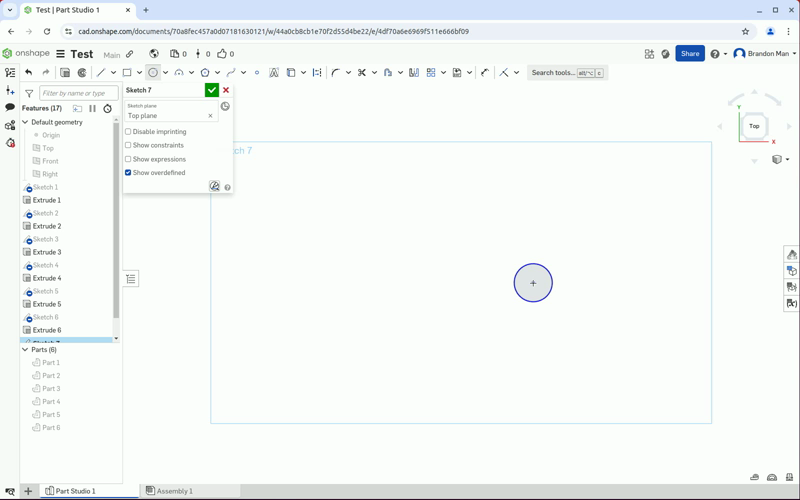
mouse_move(543, 282)
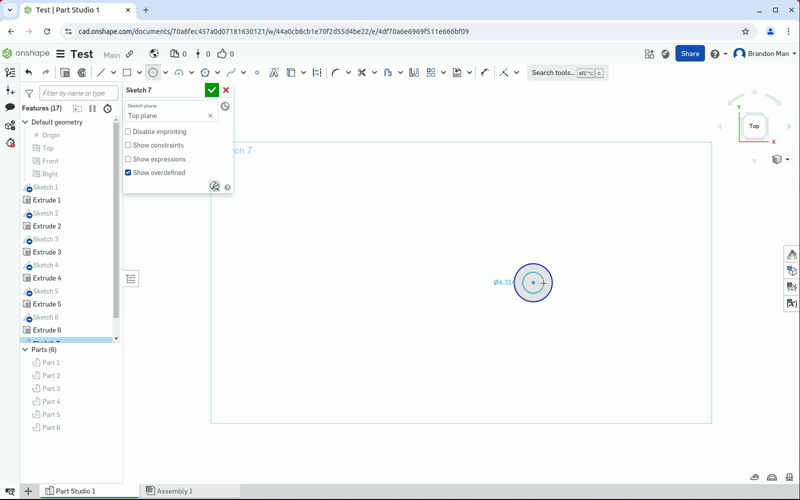
click(543, 282)
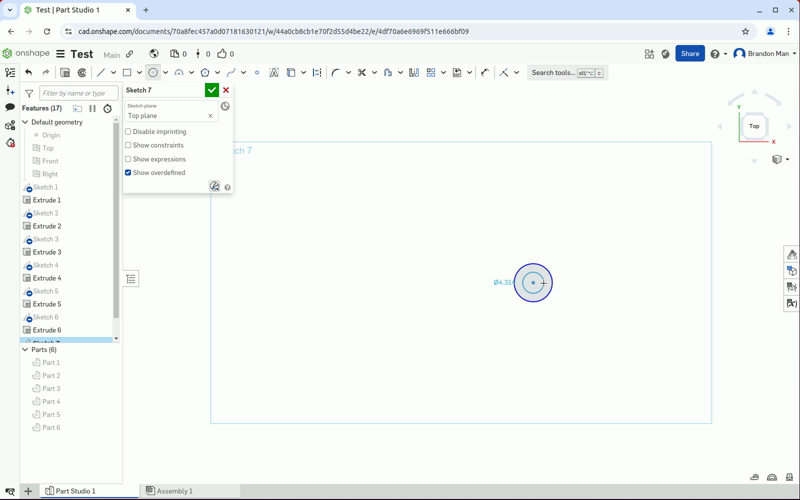
key(esc)
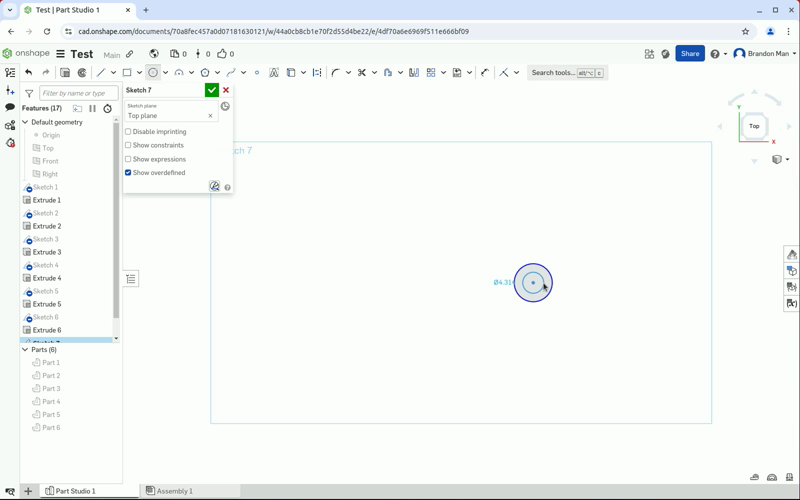
mouse_move(528, 293)
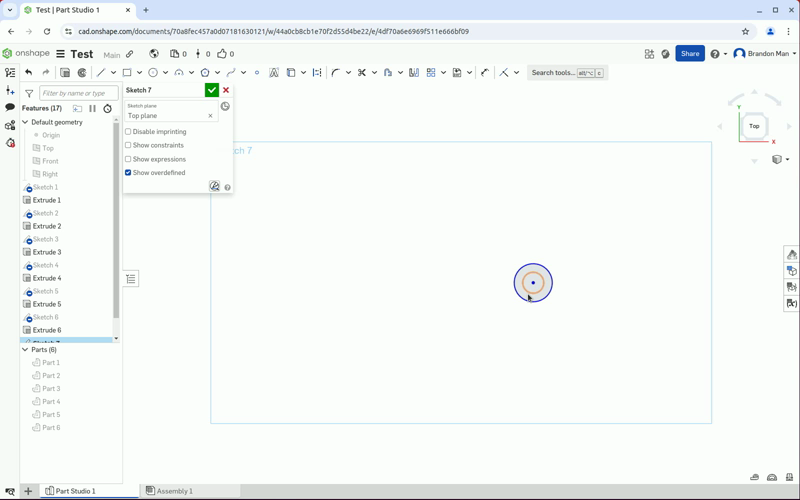
scroll(6)
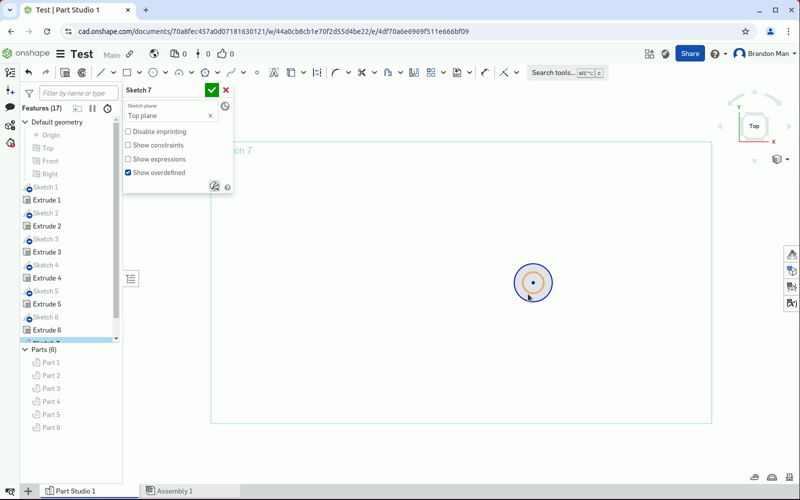
scroll(6)
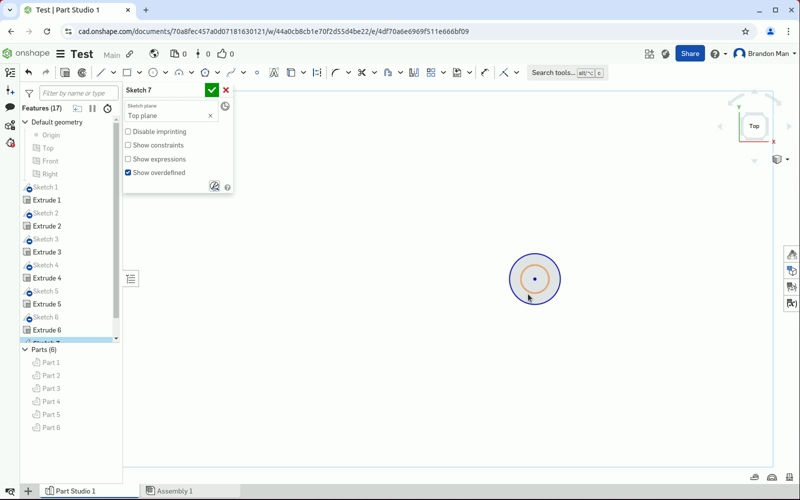
scroll(6)
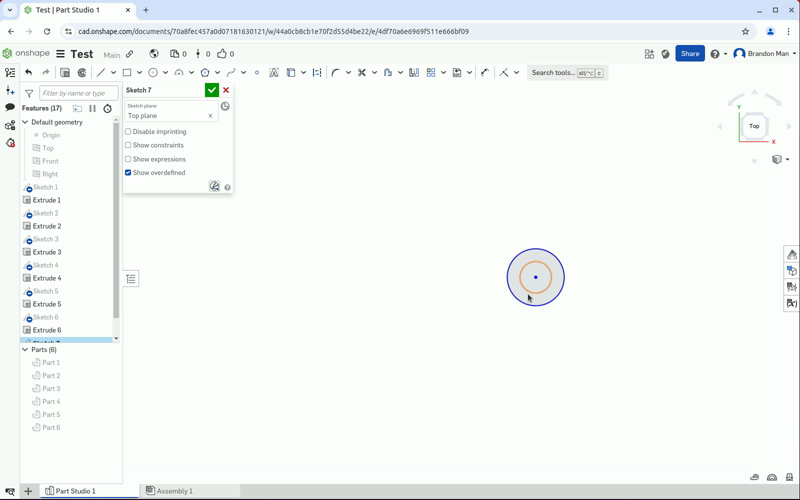
scroll(6)
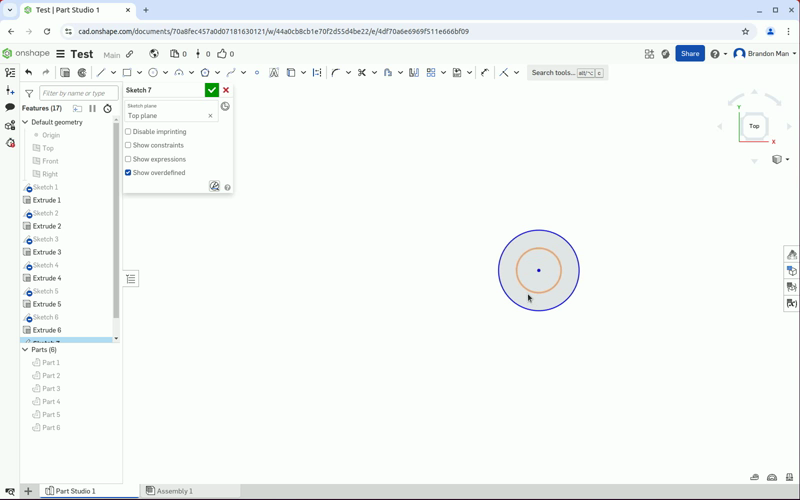
scroll(6)
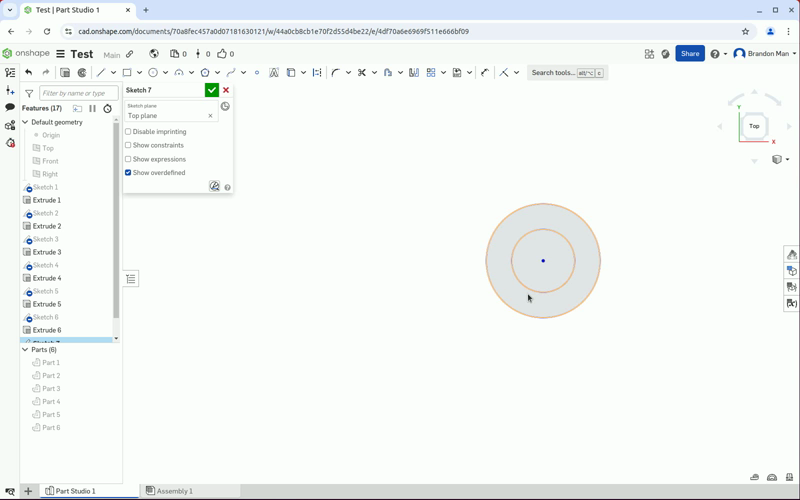
scroll(6)
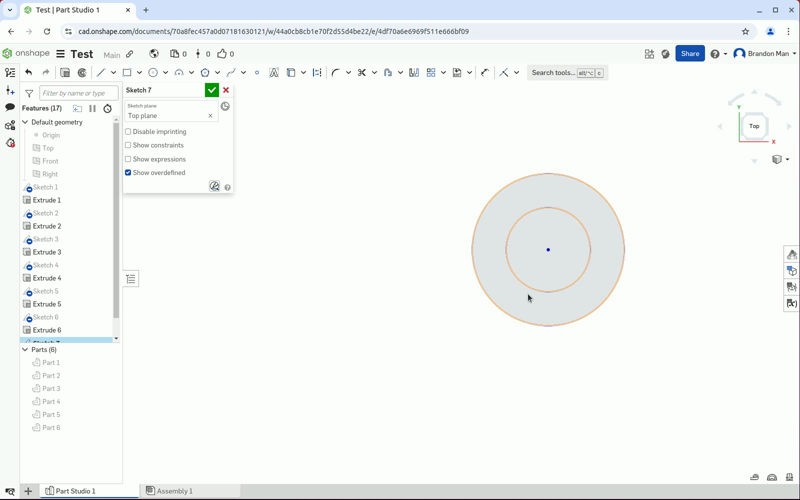
scroll(6)
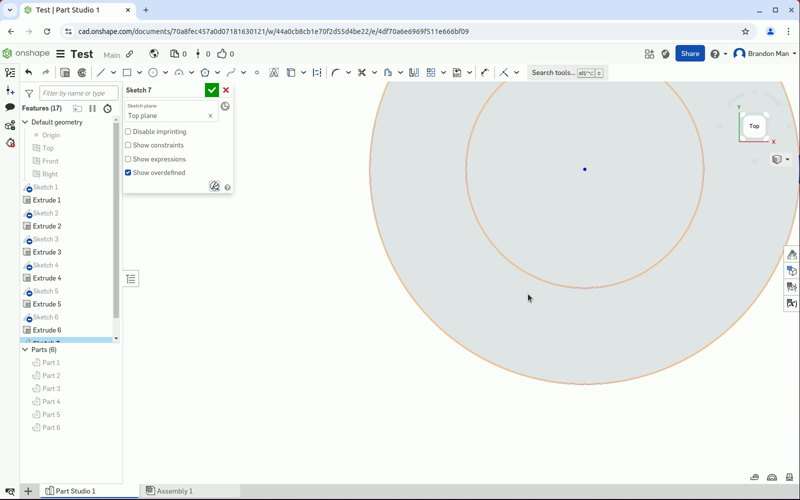
click(528, 293)
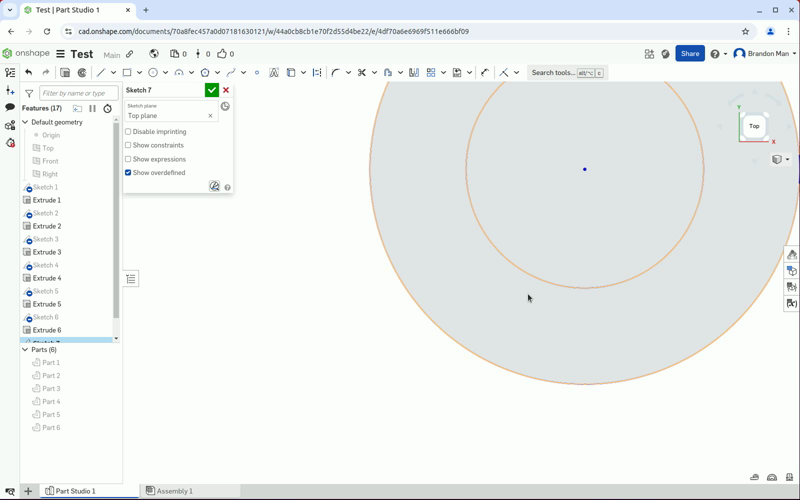
scroll(-6)
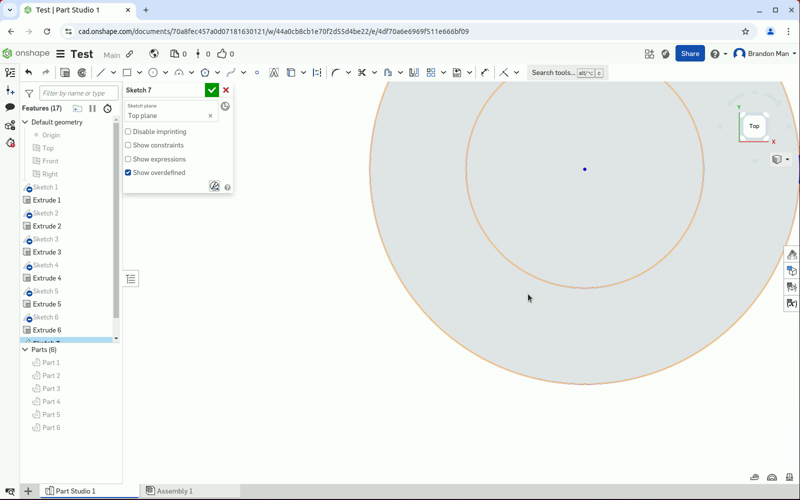
scroll(-6)
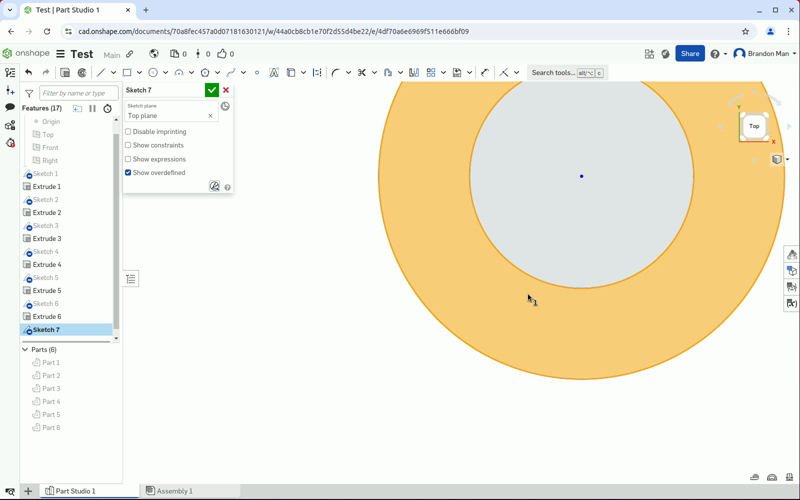
scroll(-6)
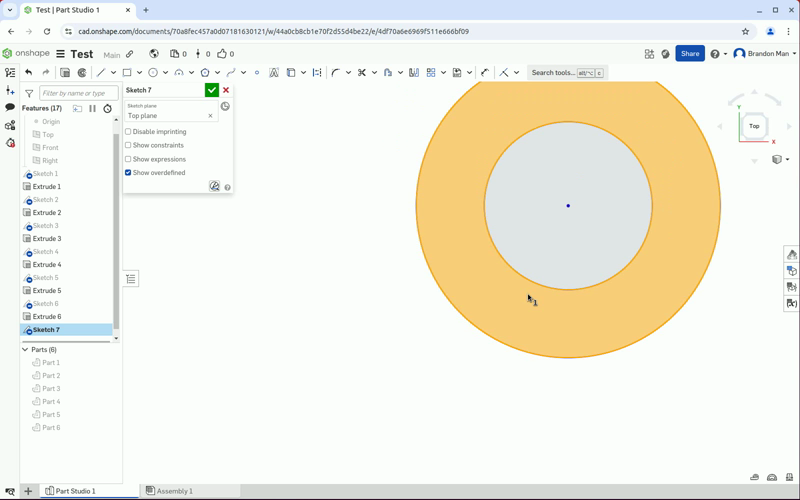
scroll(-6)
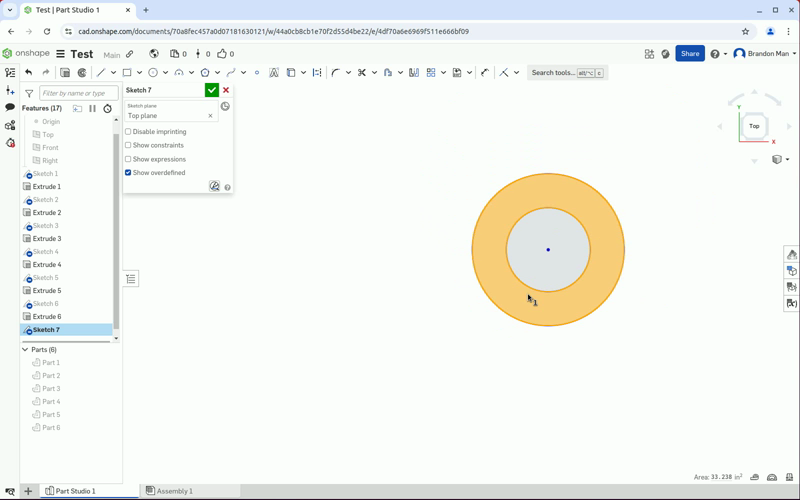
scroll(-6)
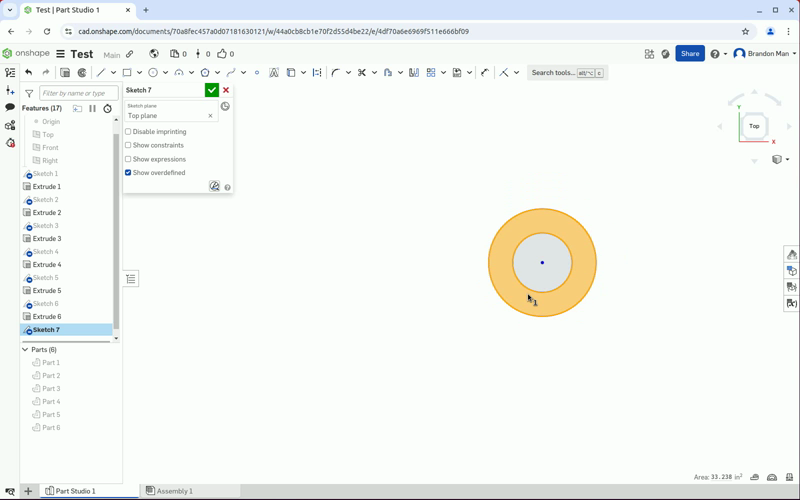
scroll(-6)
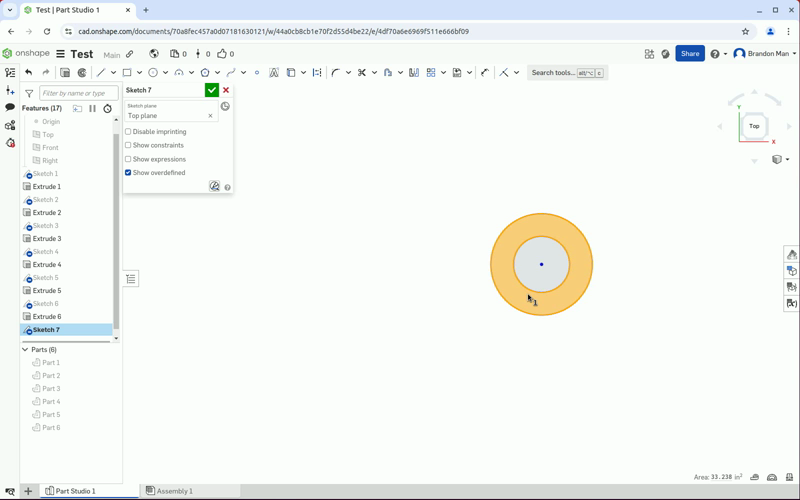
scroll(-6)
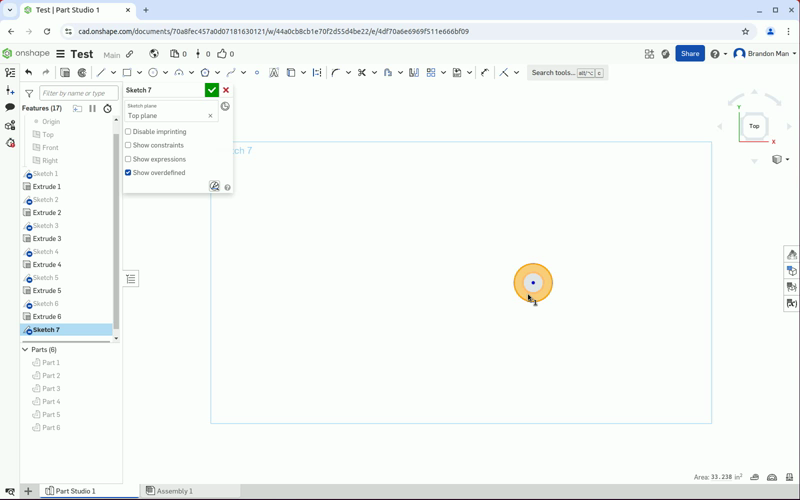
mouse_move(73, 352)
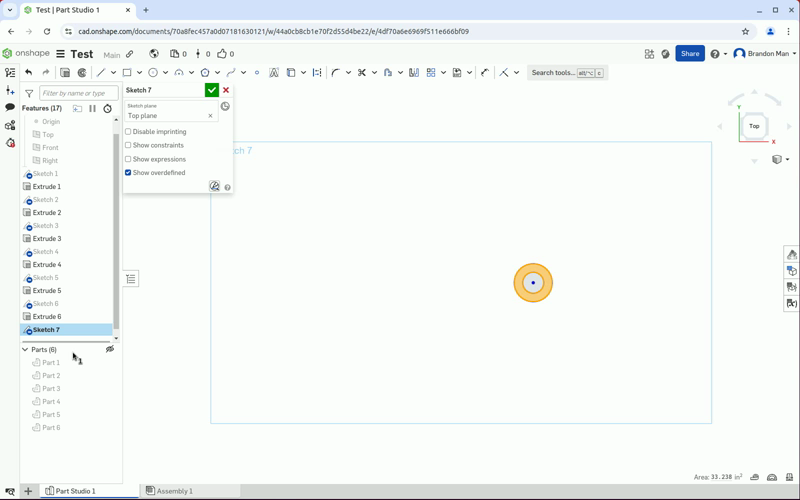
key(shift+y)
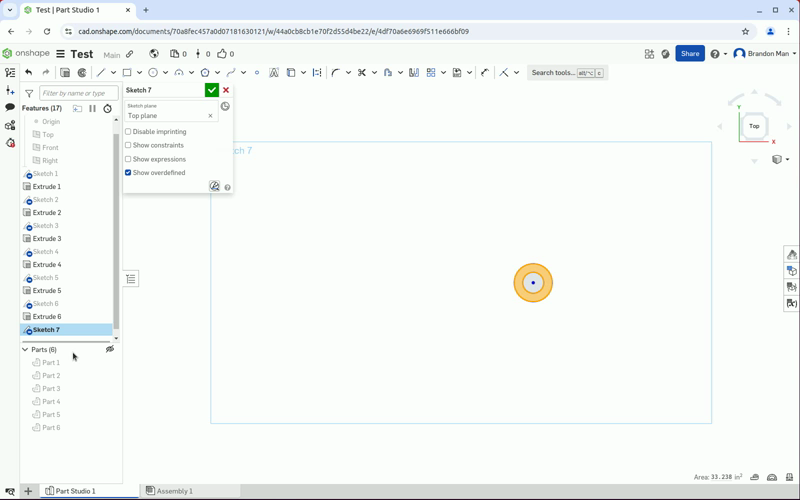
key(shift+e)
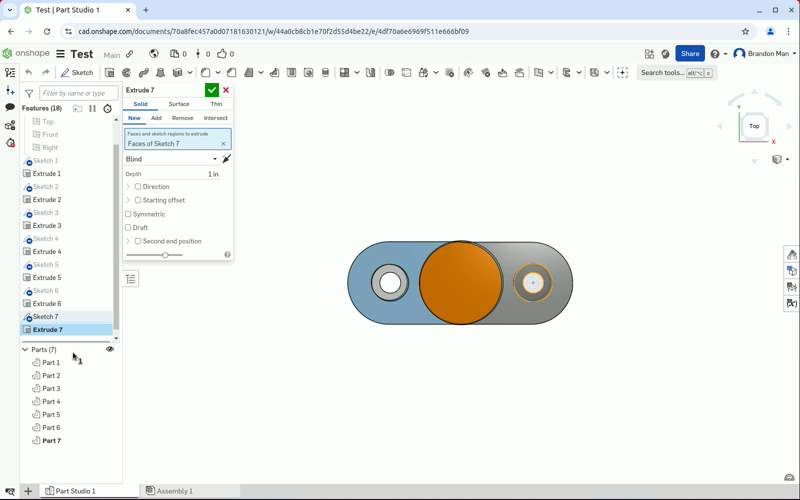
mouse_move(143, 106)
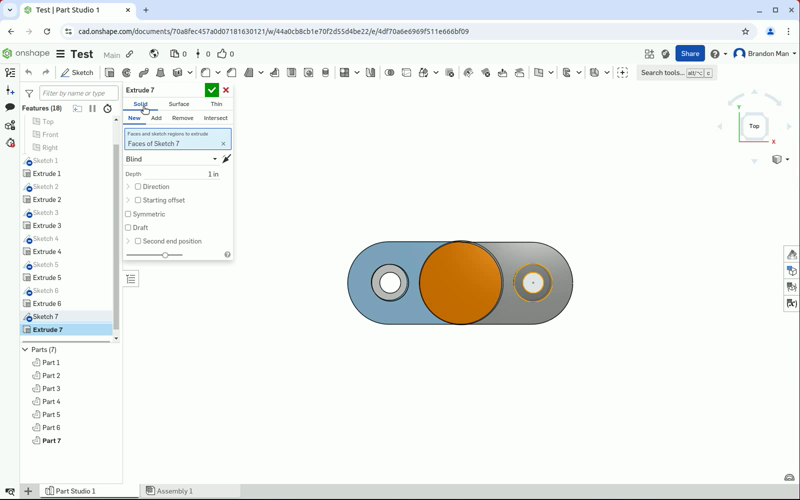
click(143, 106)
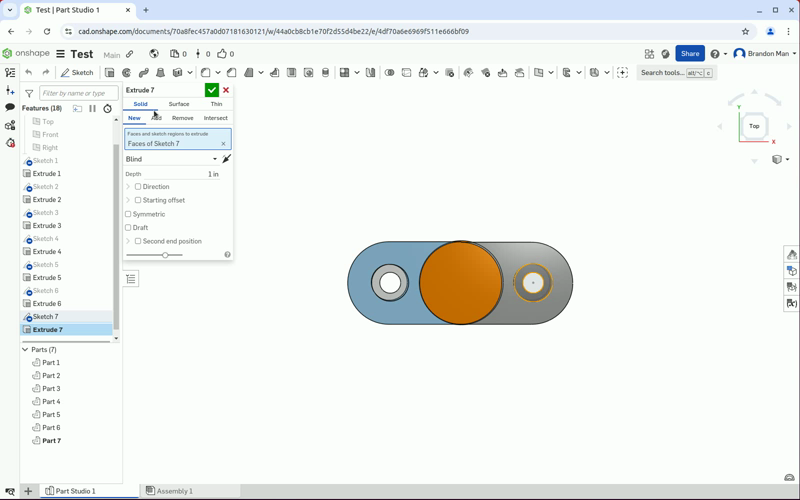
mouse_move(186, 120)
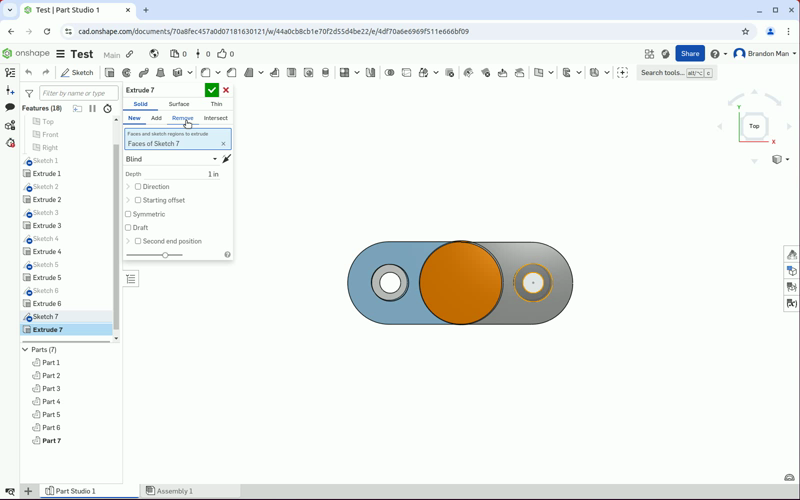
click(186, 120)
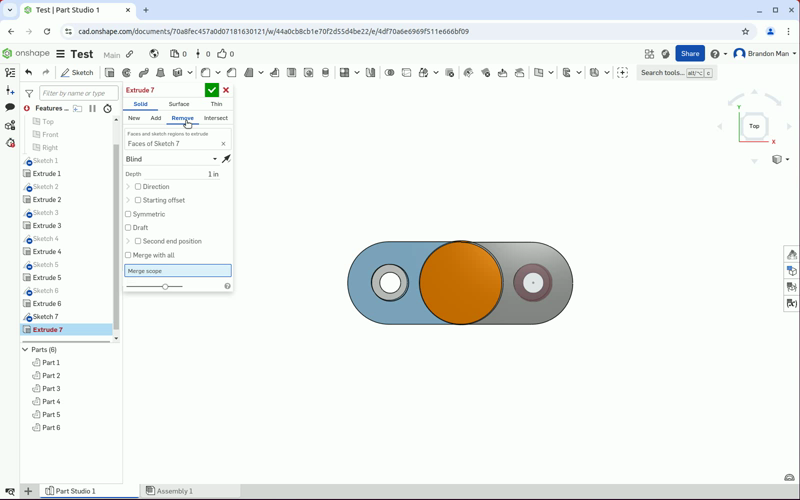
key(tab, 4)
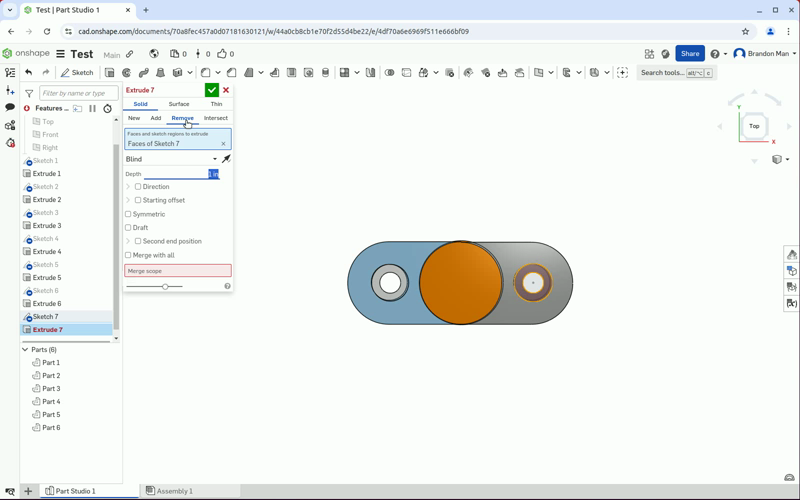
text(2.166)
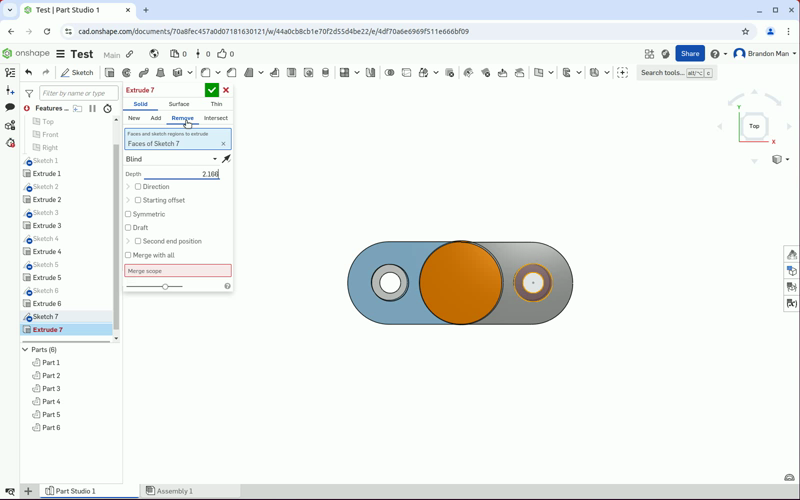
key(tab, 6)
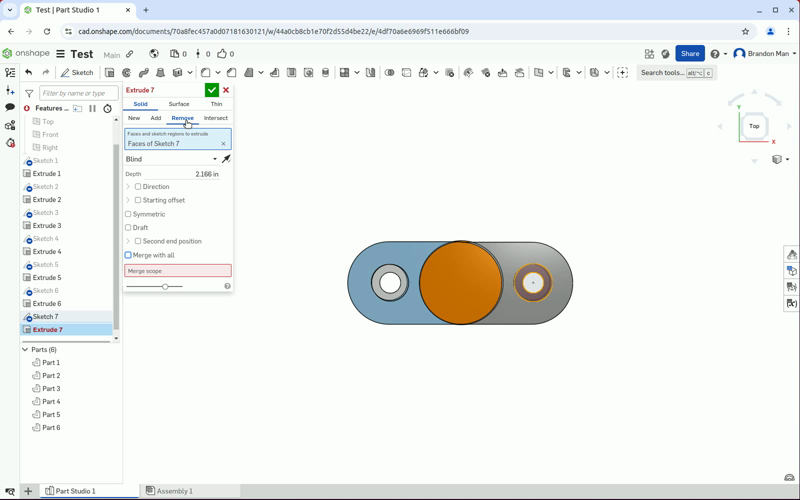
key(space)
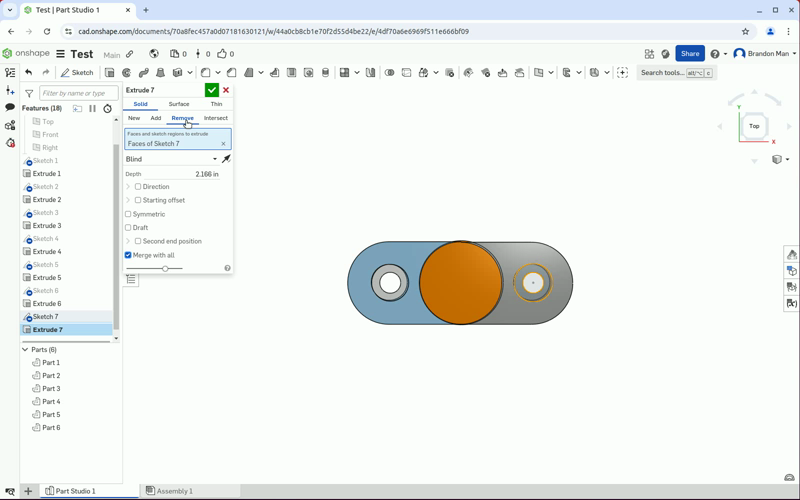
key(enter)
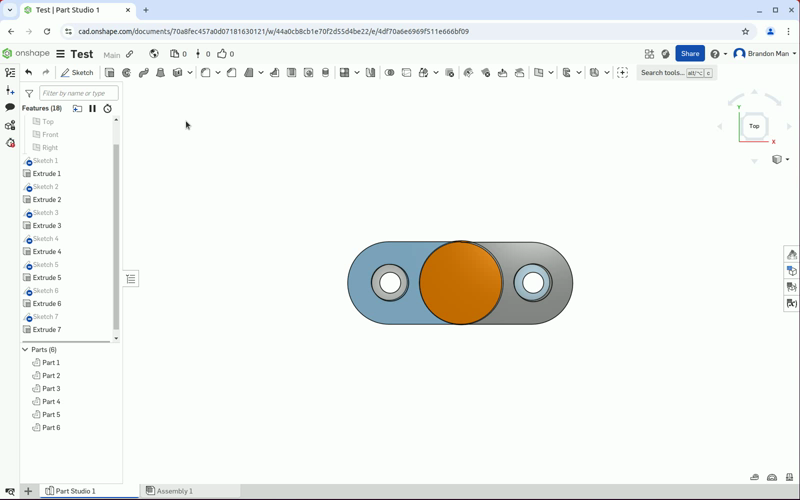
key(shift+h)
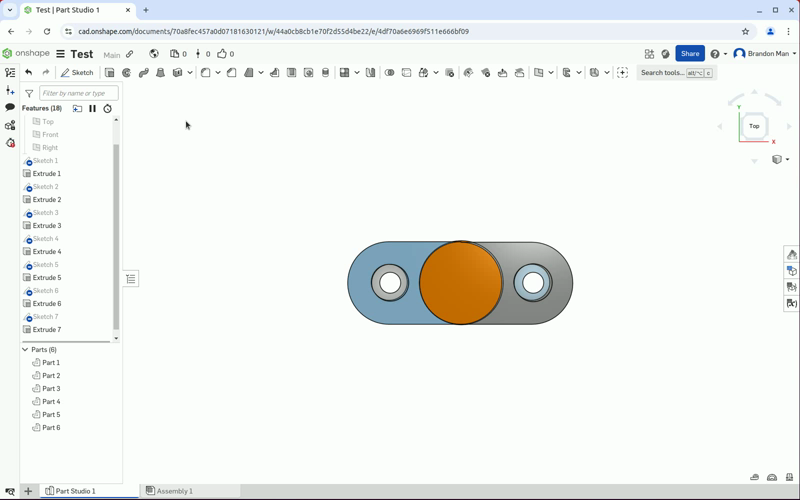
key(shift+h)
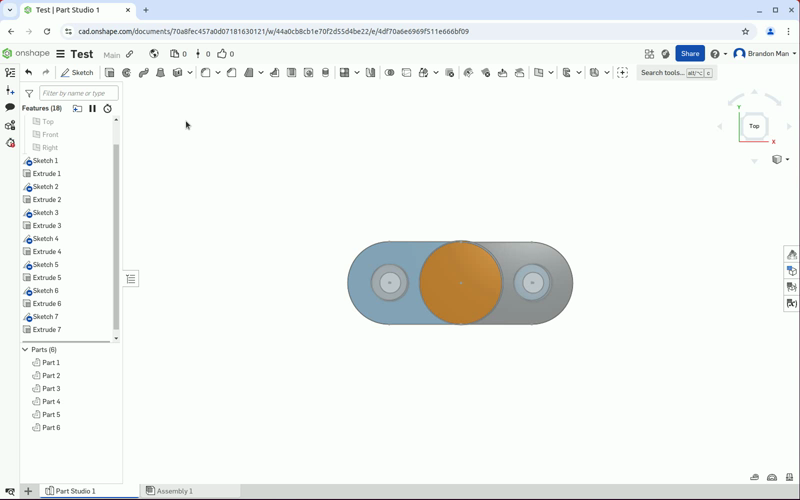
key(shift+7)
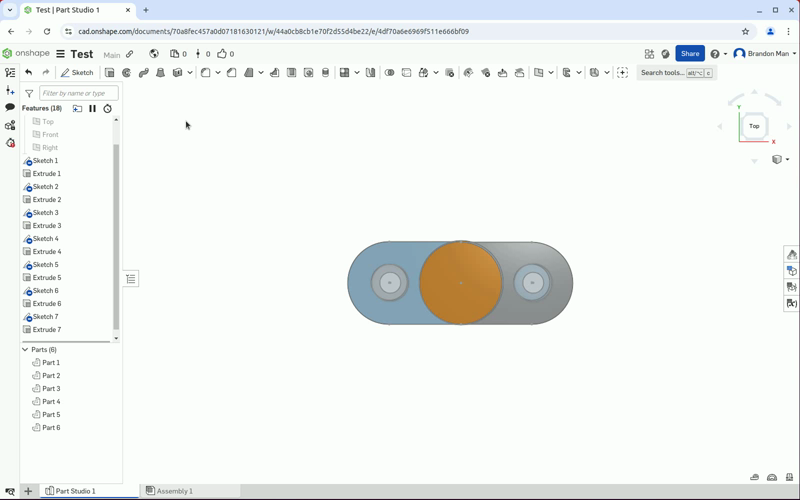
key(up, 3)
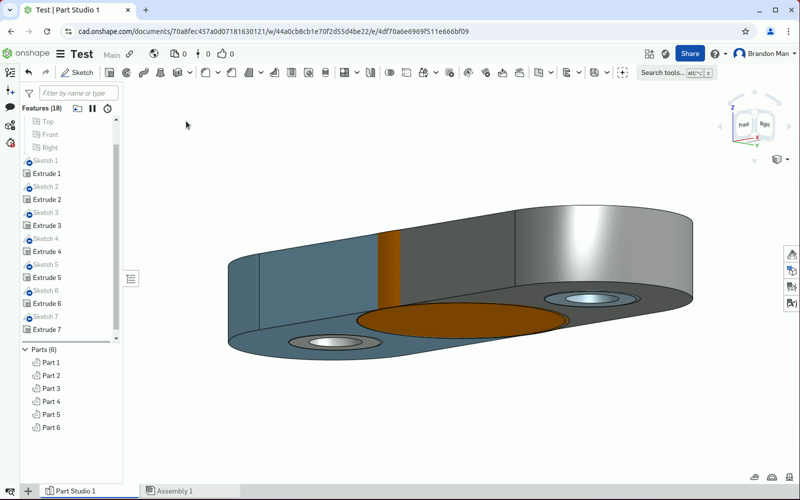
key(left, 3)
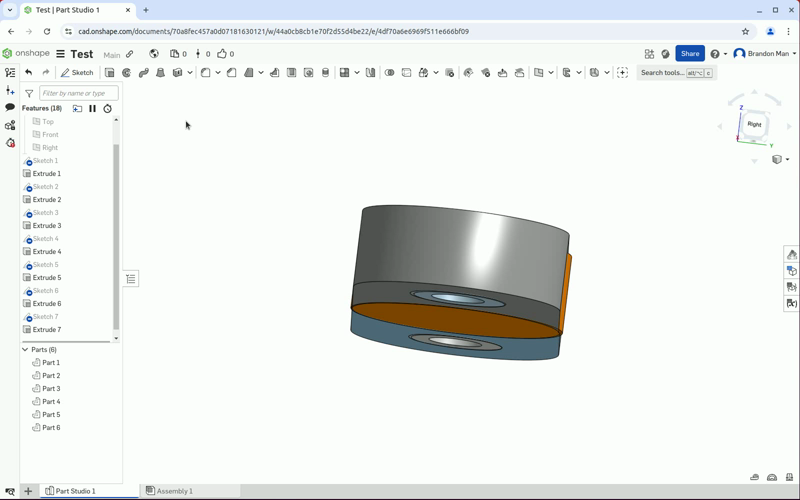
key(right, 3)
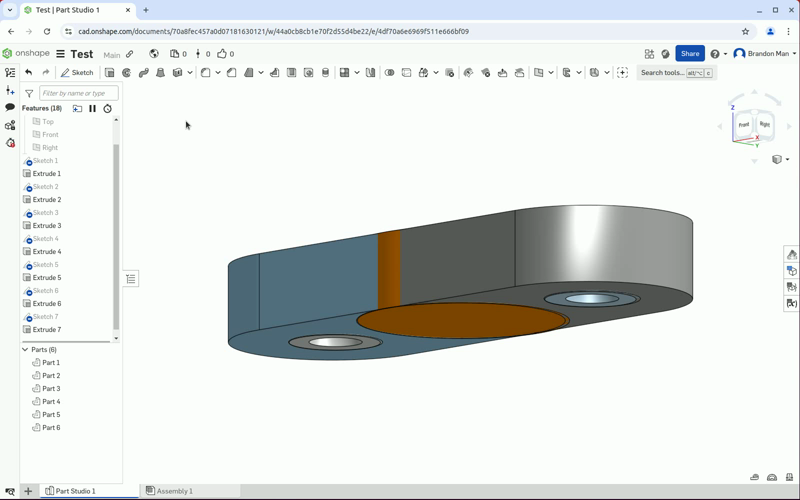
key(down, 3)
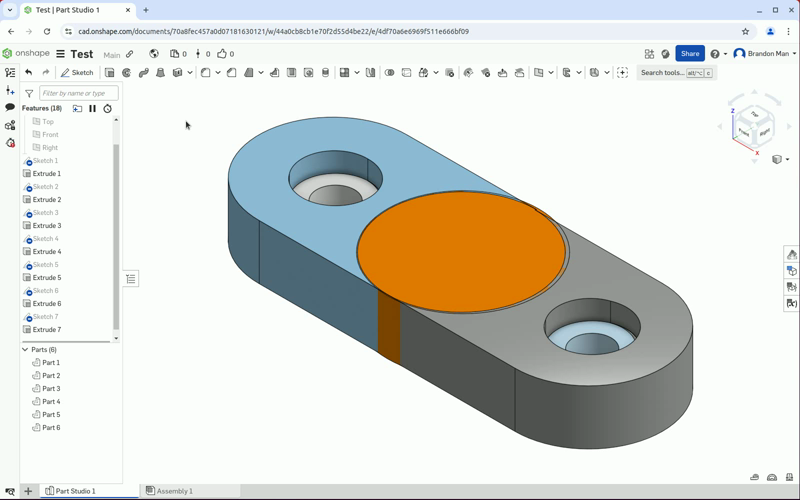
mouse_move(69, 163)
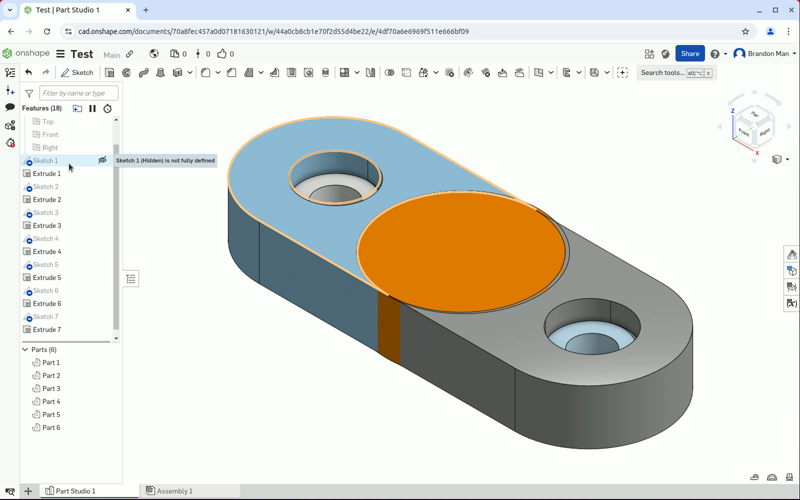
click(69, 163)